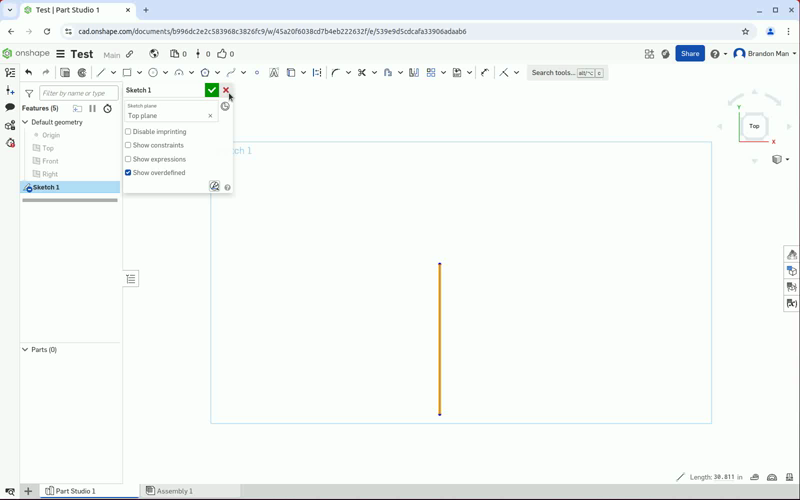
key(shift+h)
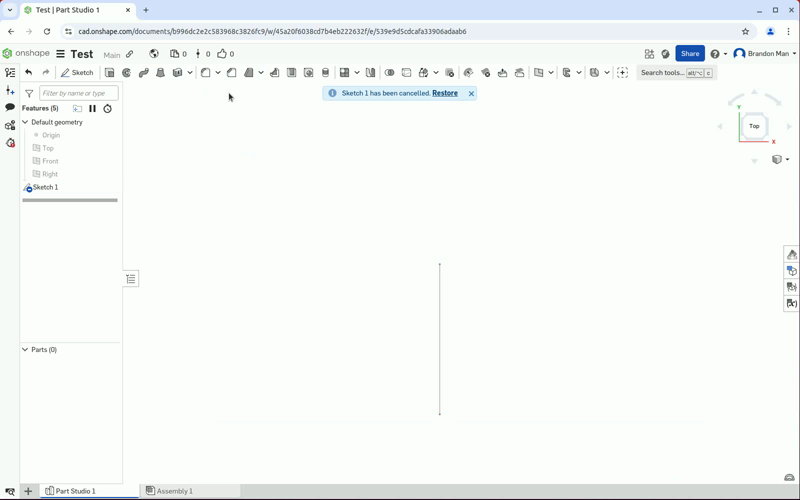
key(shift+s)
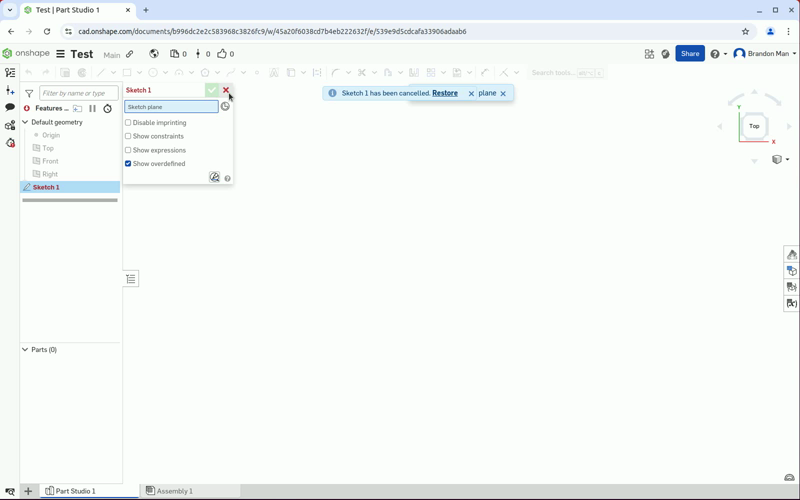
mouse_move(73, 150)
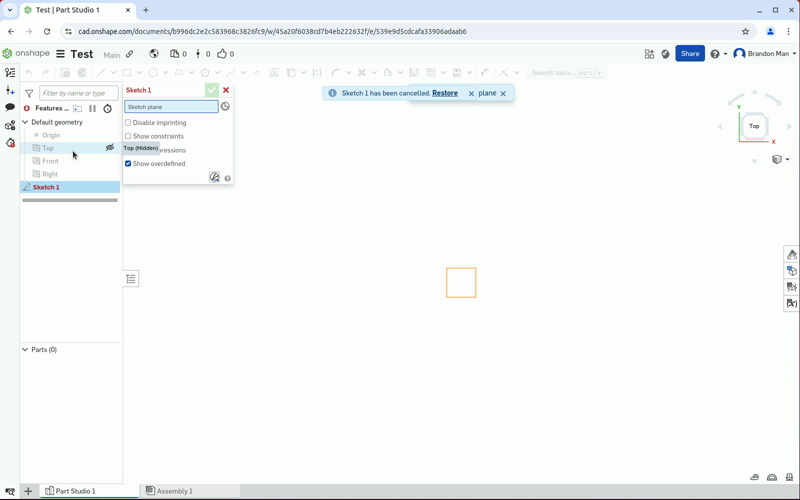
click(73, 150)
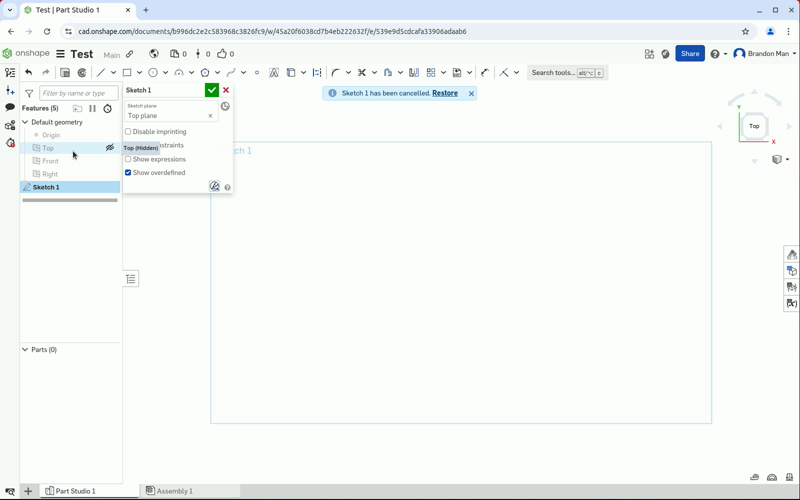
mouse_move(73, 352)
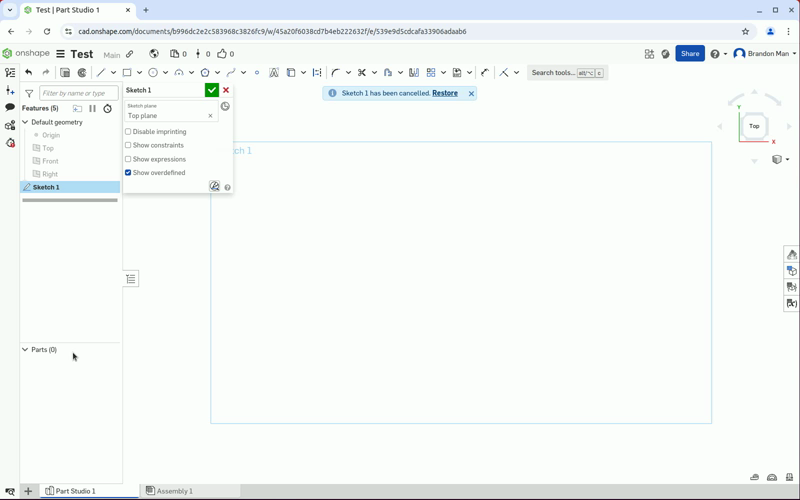
key(y)
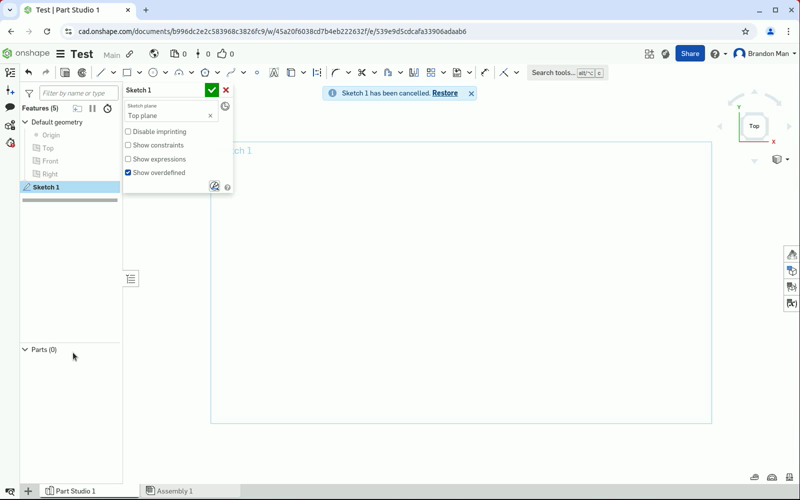
key(l)
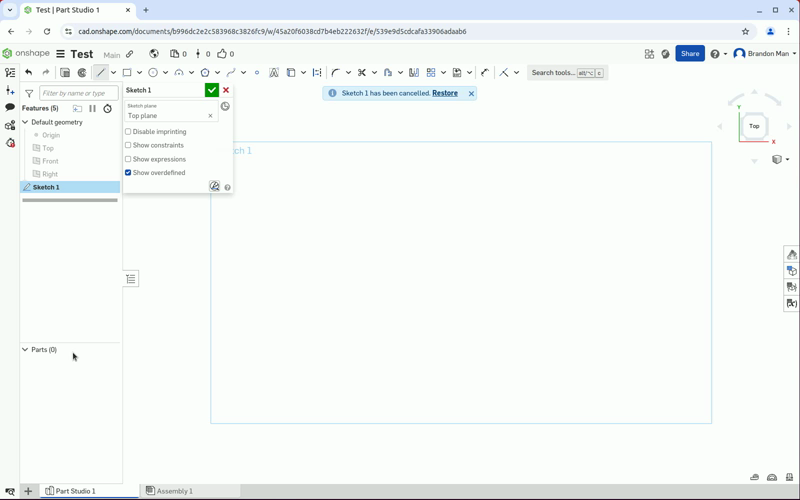
key_down(shift)
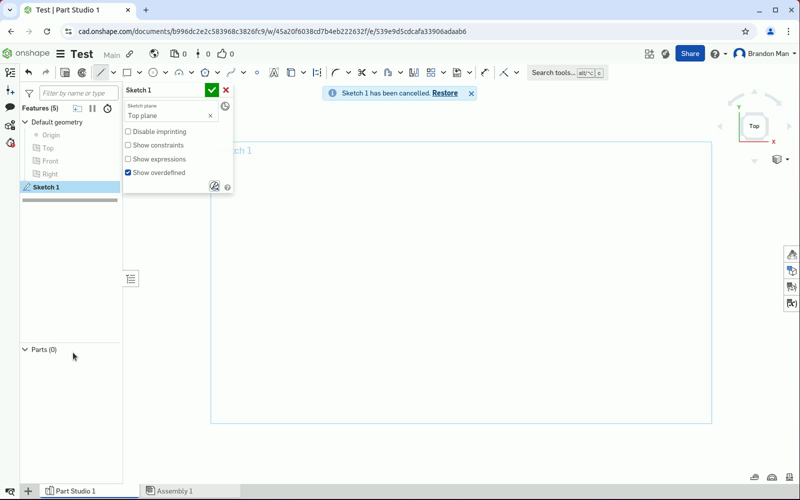
mouse_move(460, 334)
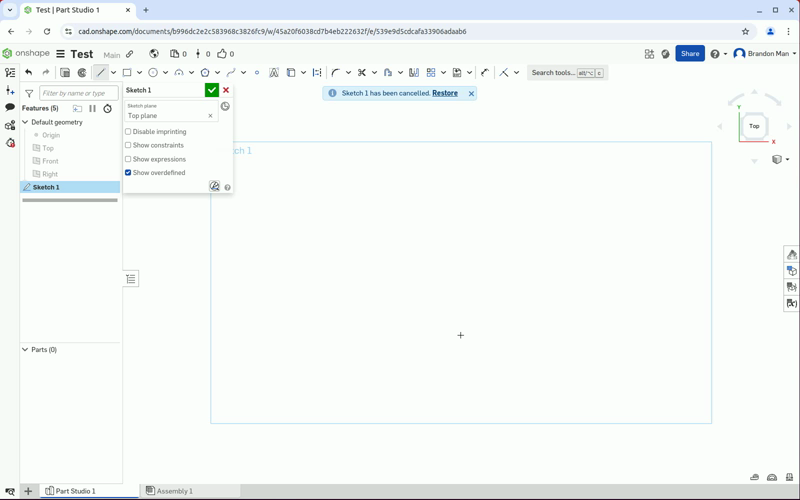
click(460, 334)
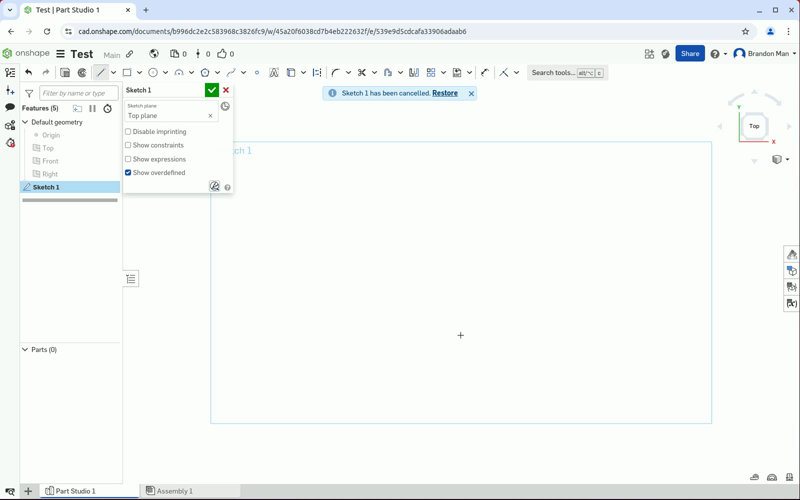
key_up(shift)
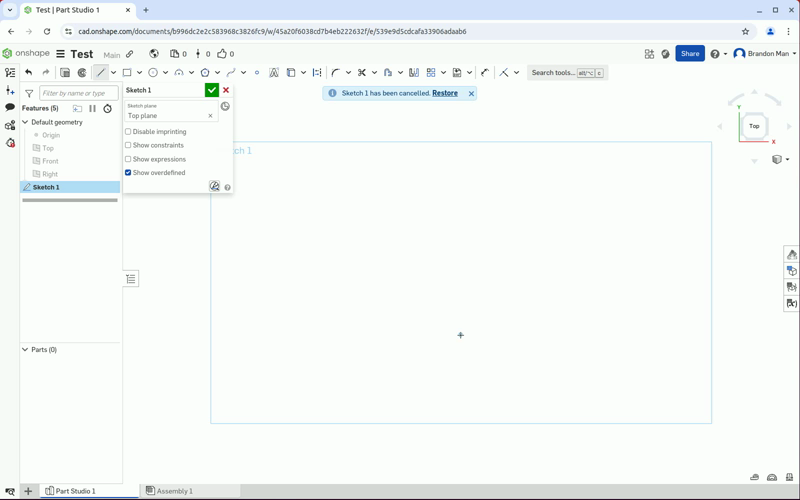
key_down(shift)
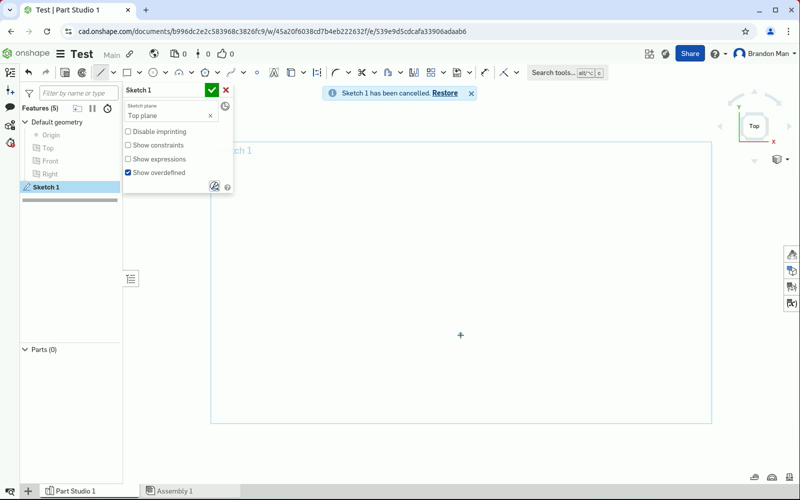
mouse_move(573, 334)
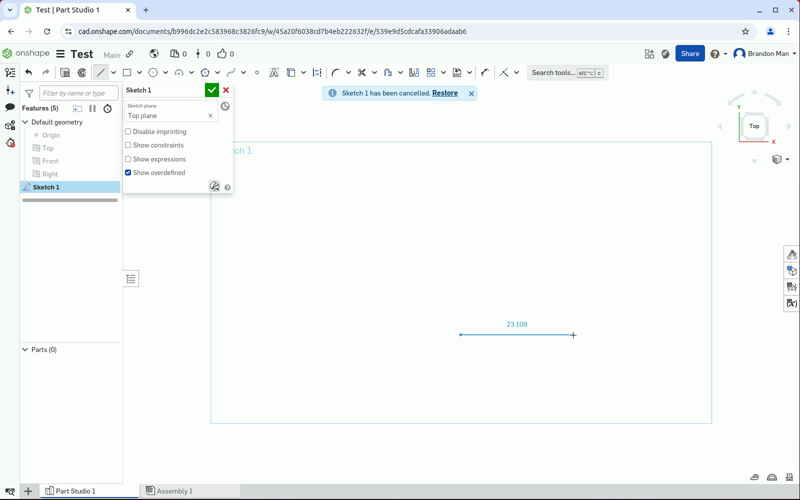
click(573, 334)
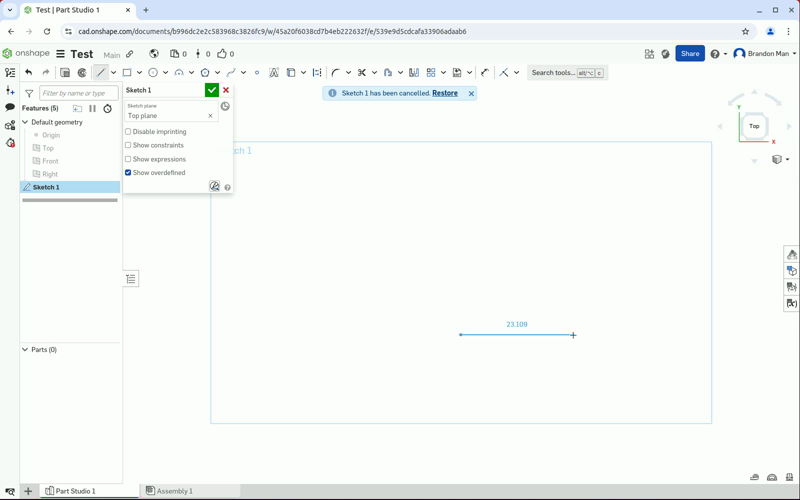
key_up(shift)
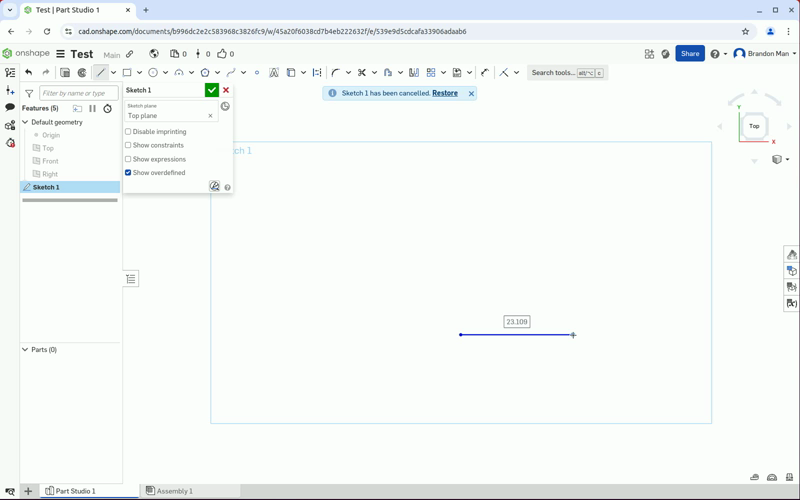
key_down(shift)
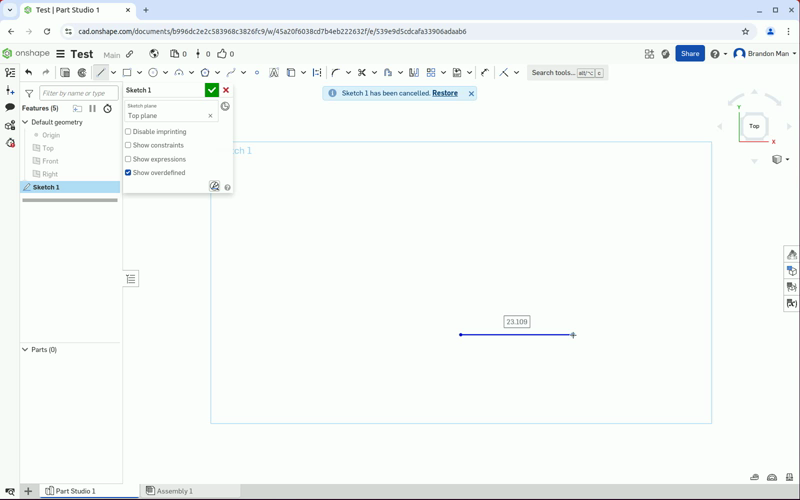
mouse_move(589, 334)
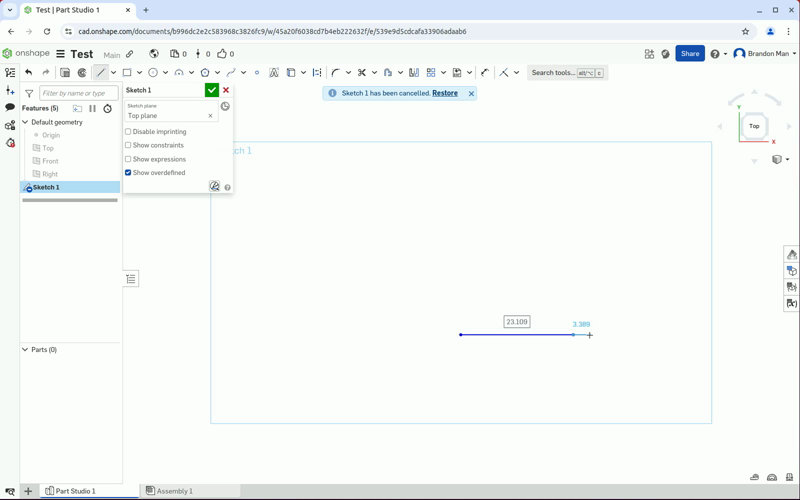
mouse_move(573, 282)
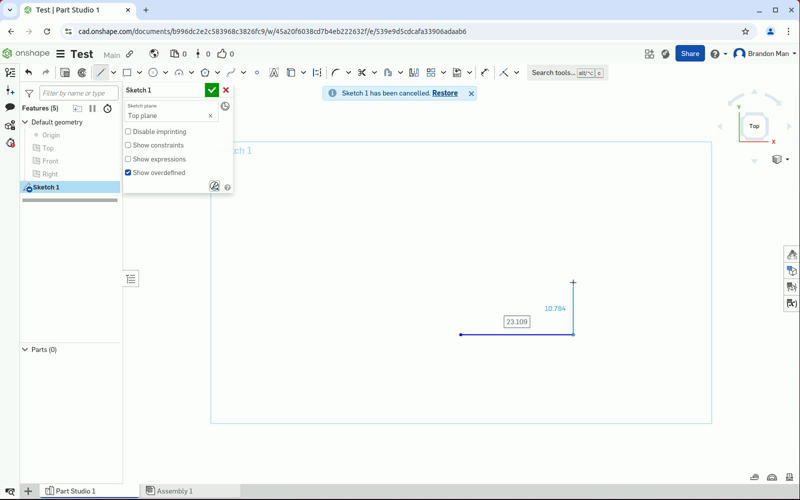
click(573, 282)
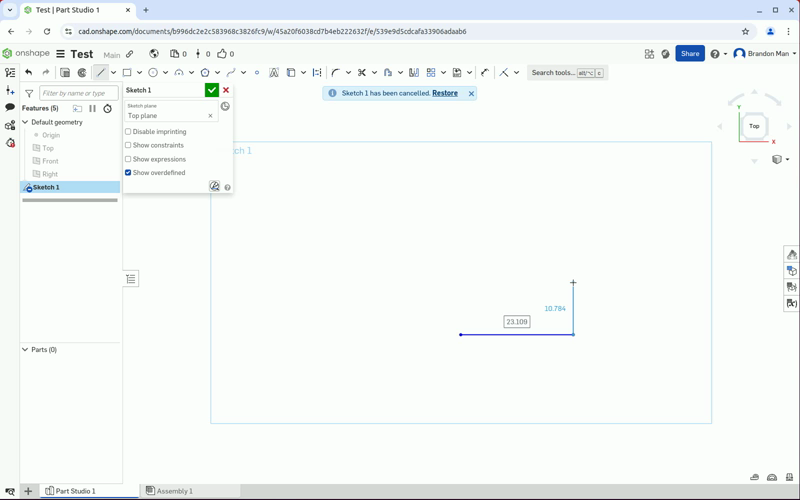
key_up(shift)
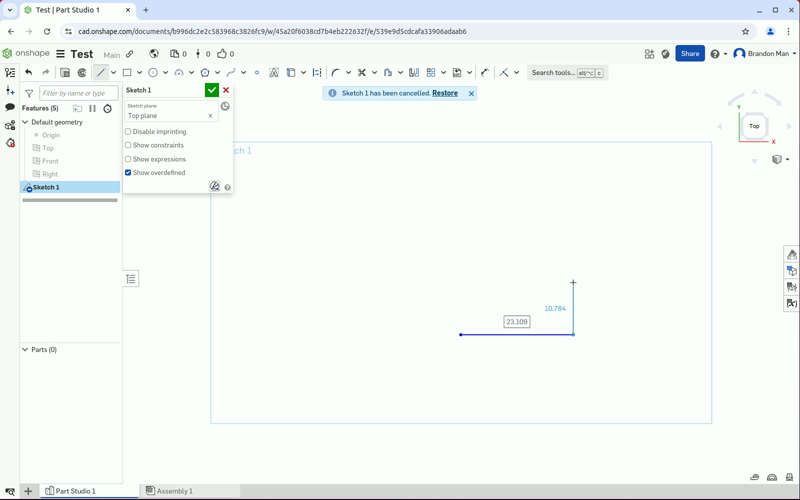
key_down(shift)
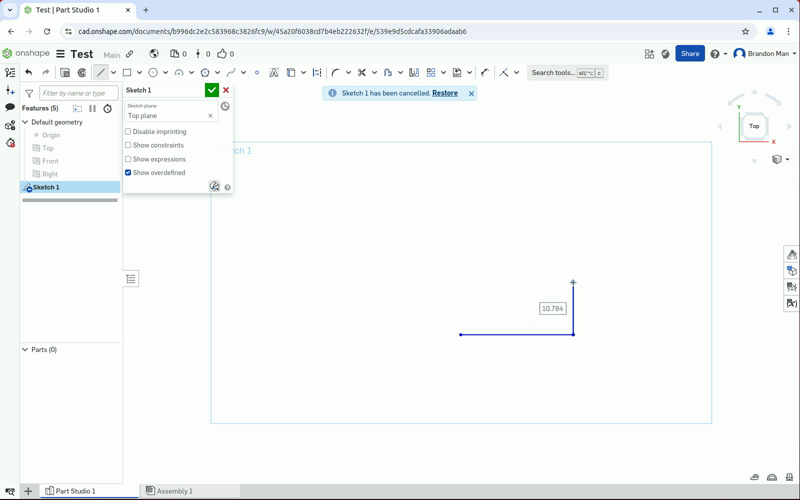
mouse_move(495, 282)
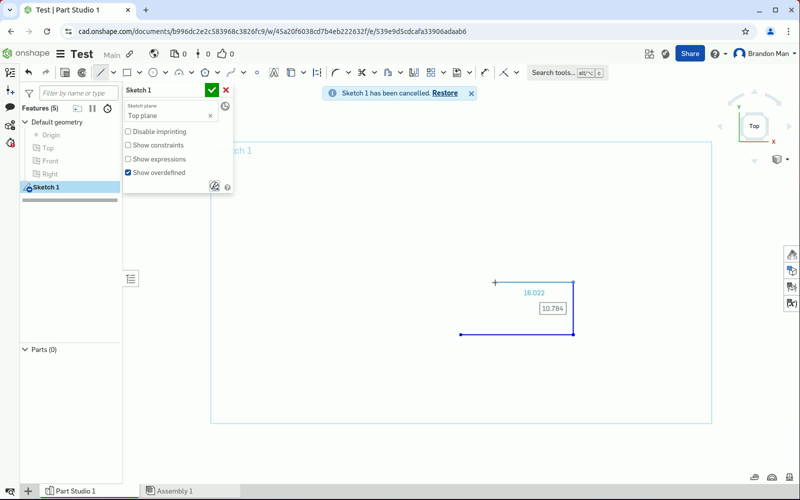
click(495, 282)
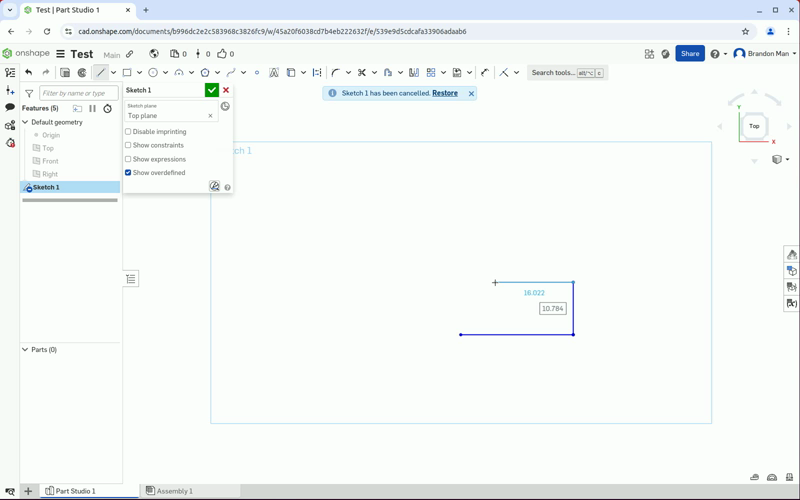
key_up(shift)
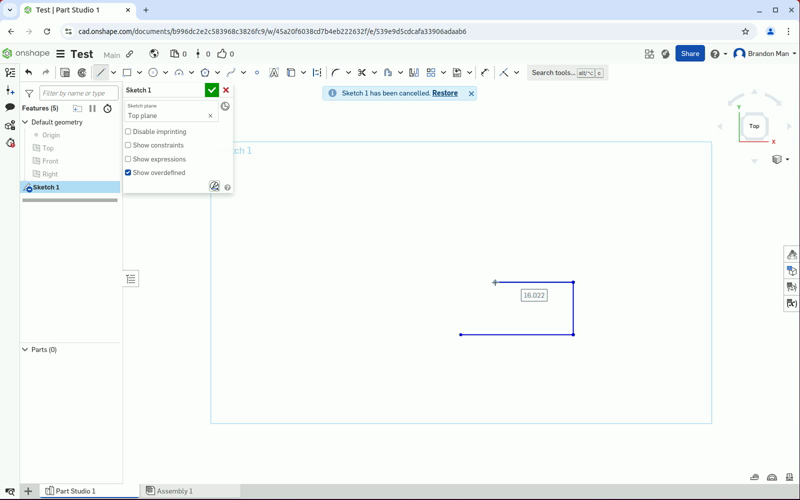
key(esc)
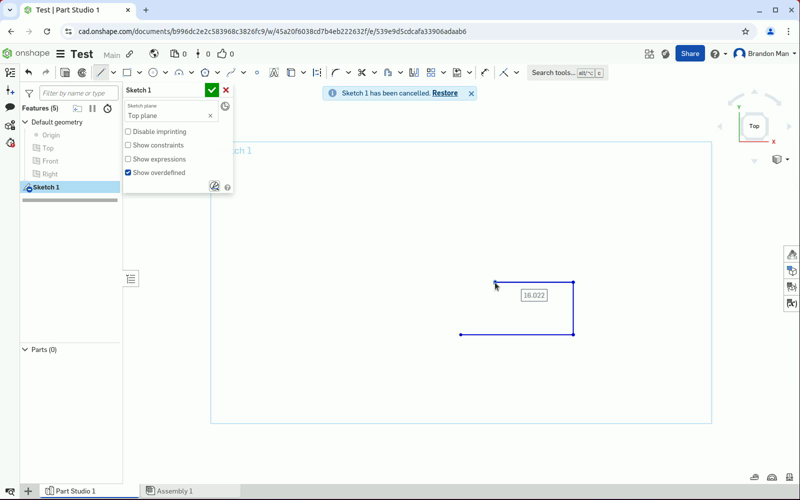
key(a)
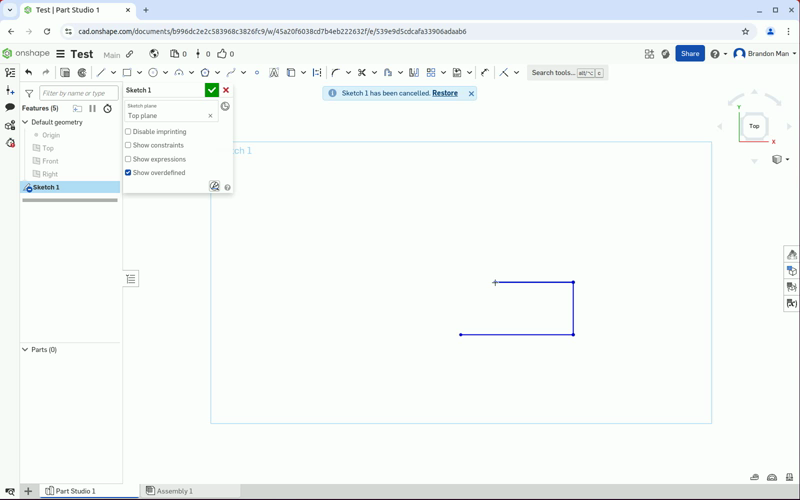
mouse_move(495, 282)
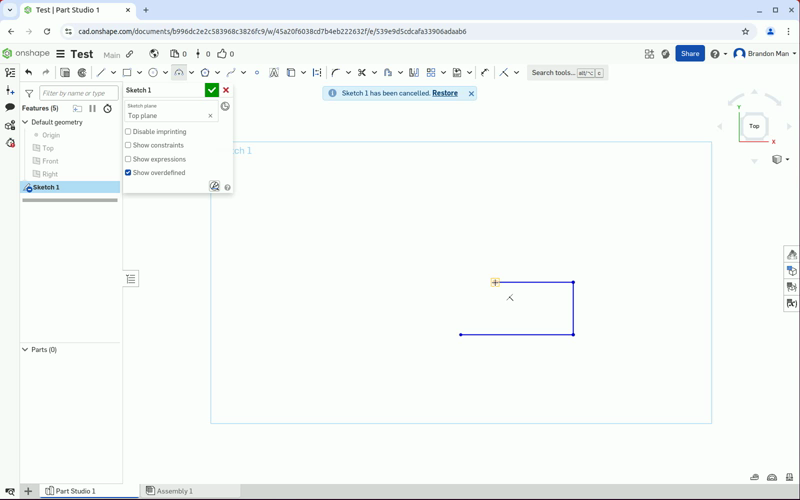
click(495, 282)
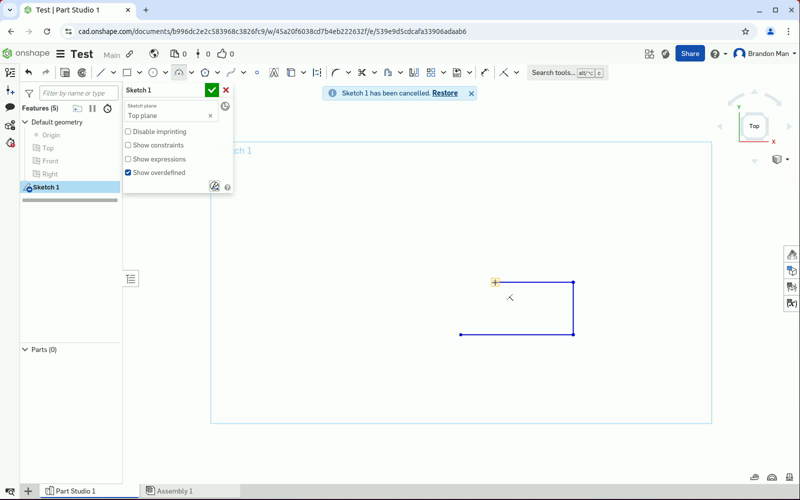
key_down(shift)
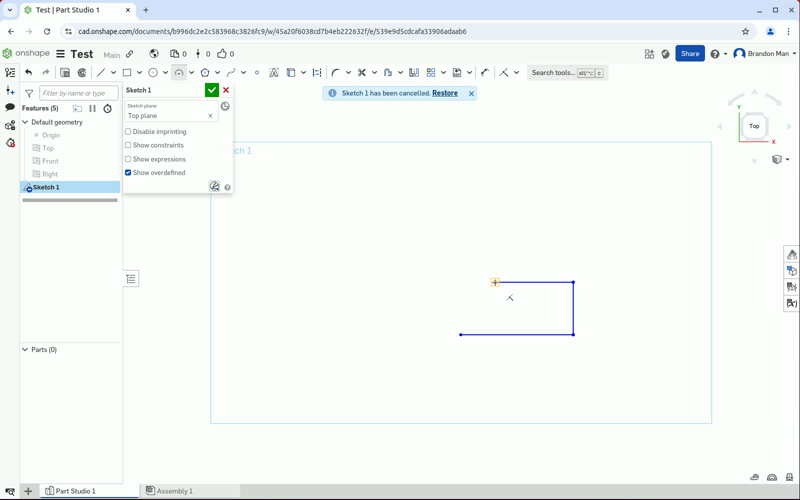
mouse_move(460, 316)
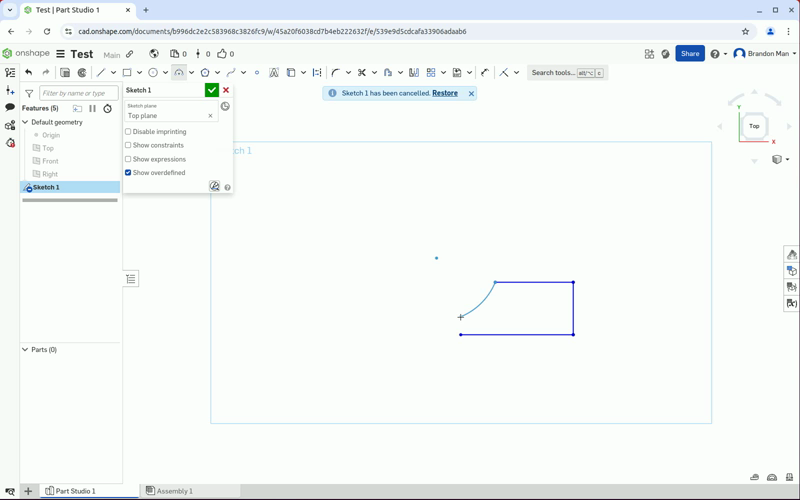
click(460, 316)
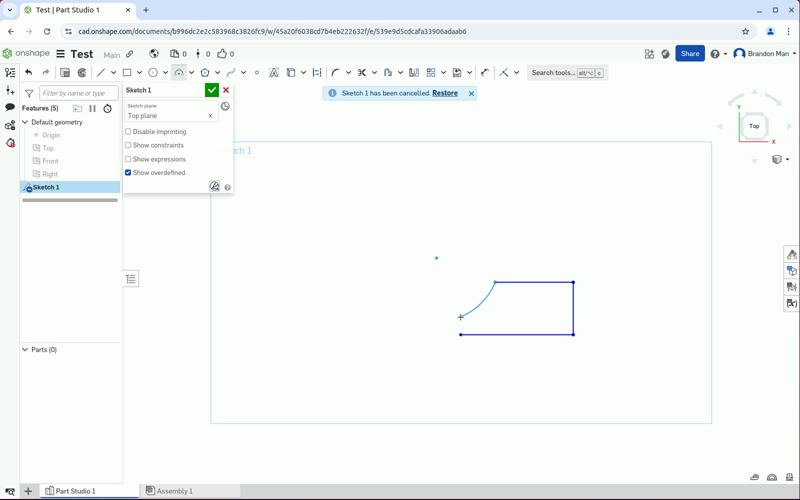
mouse_move(485, 306)
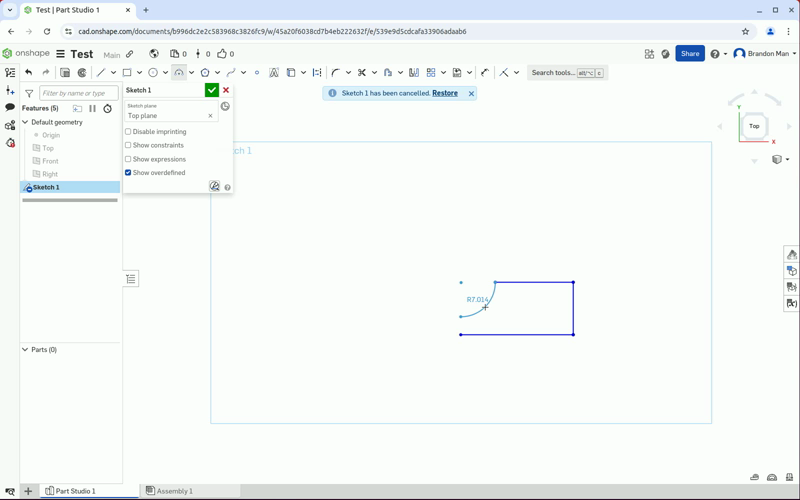
click(485, 306)
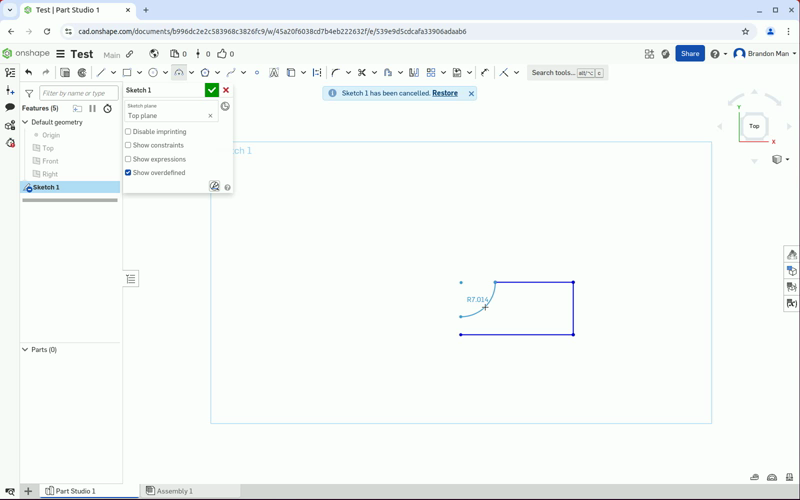
key_up(shift)
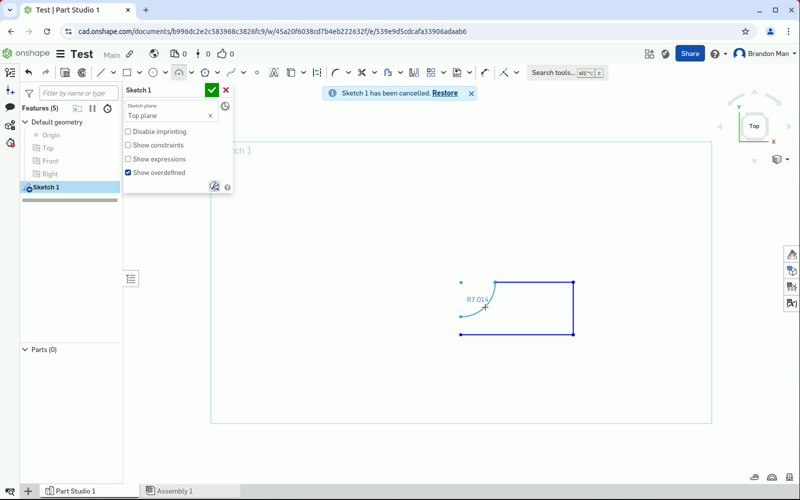
key(esc)
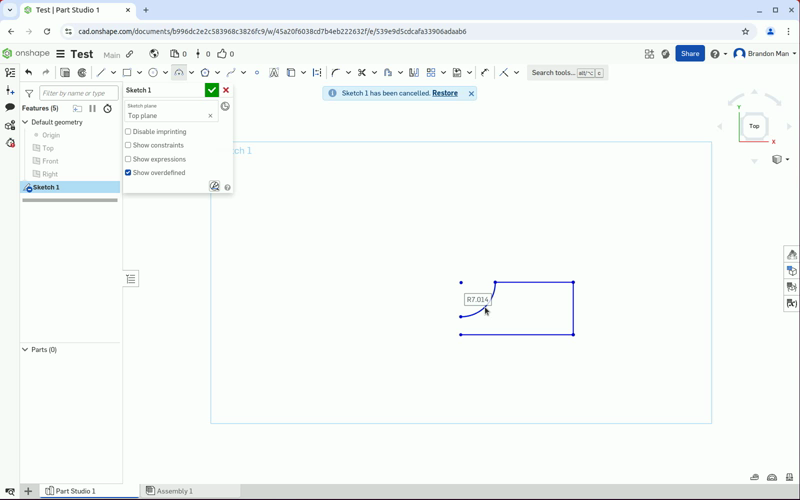
key(l)
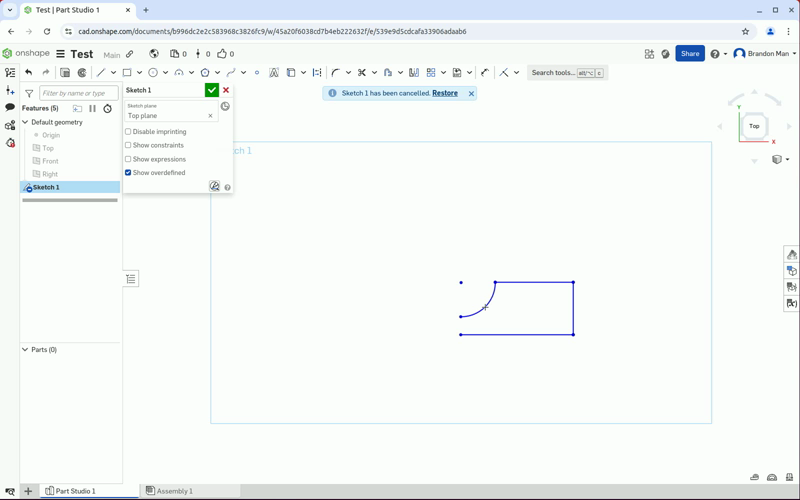
mouse_move(460, 316)
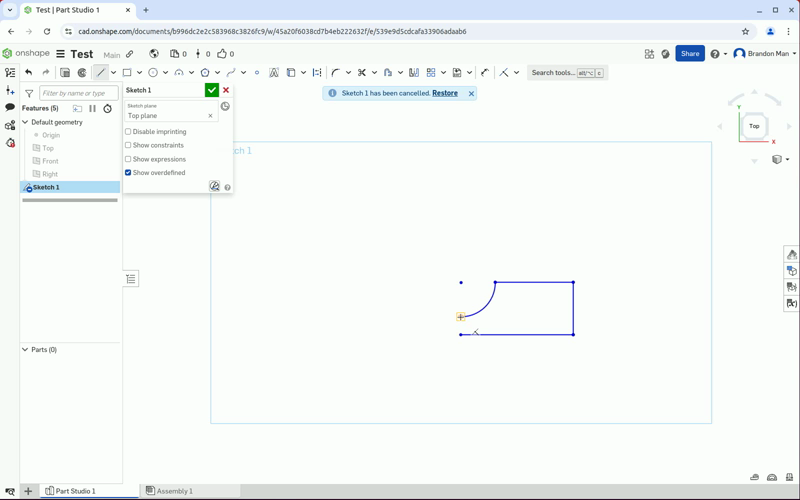
click(460, 316)
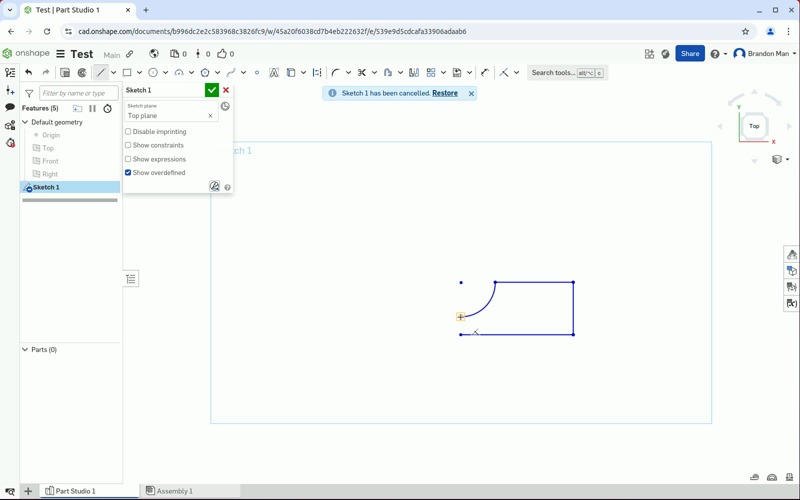
mouse_move(490, 316)
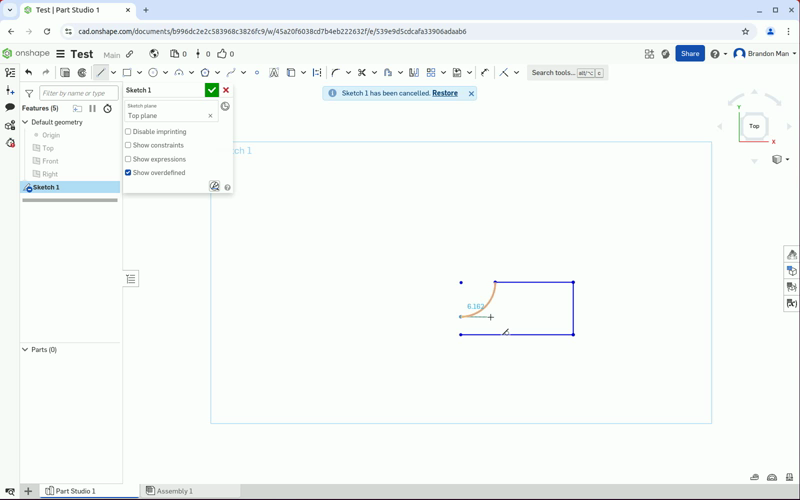
key_down(shift)
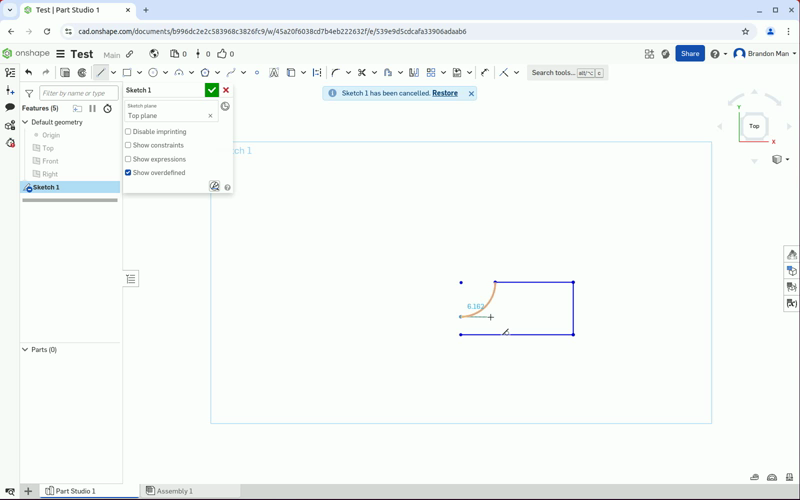
mouse_move(460, 334)
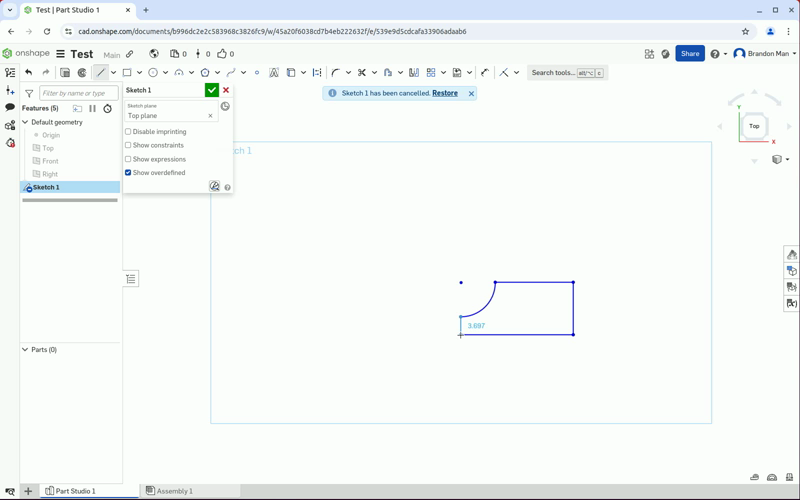
key_up(shift)
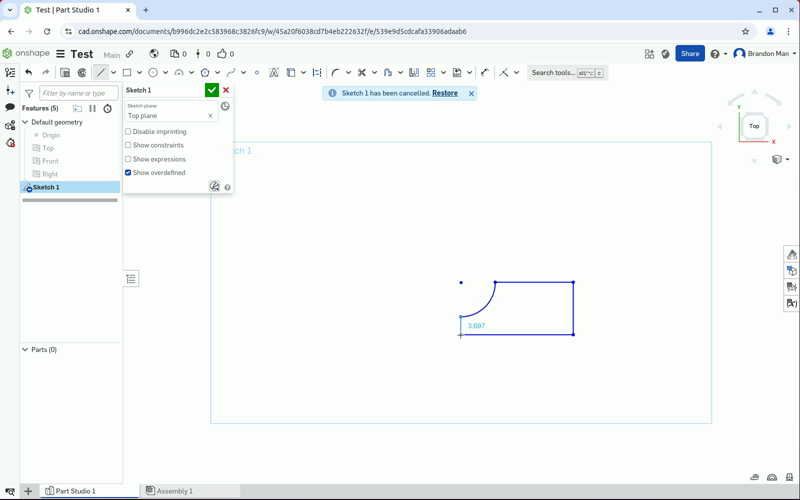
click(460, 334)
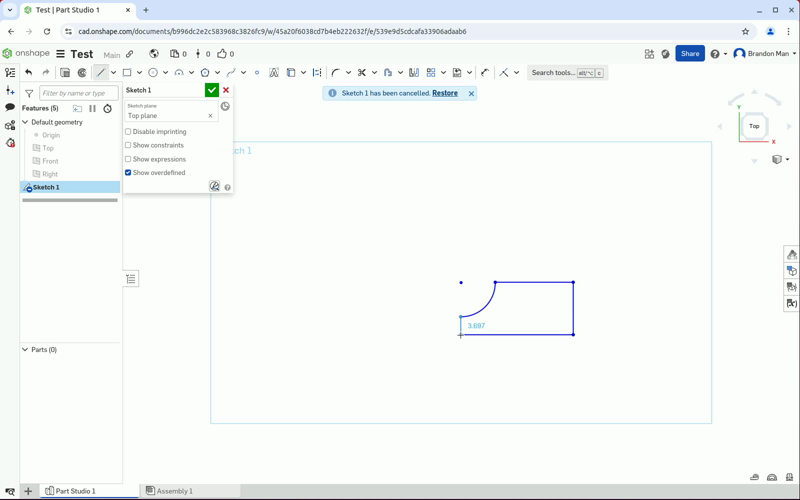
key(esc)
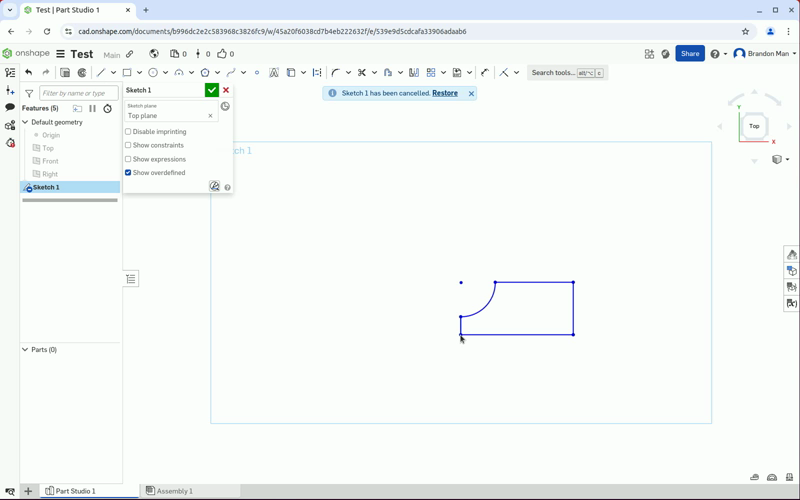
mouse_move(542, 302)
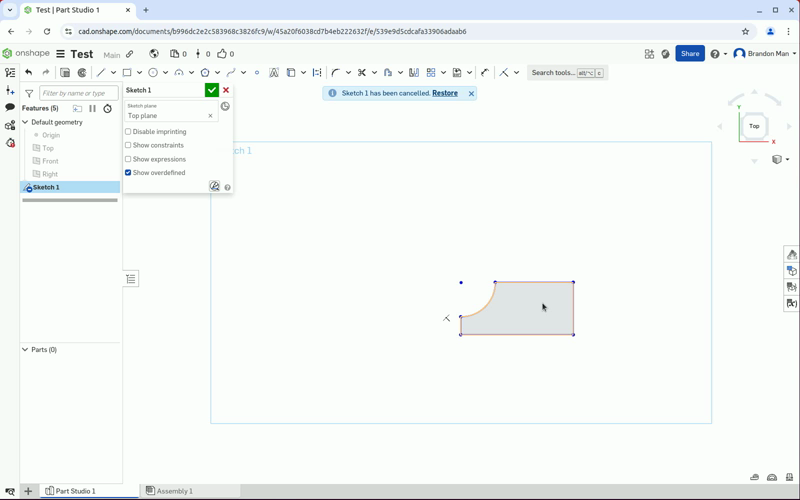
click(542, 302)
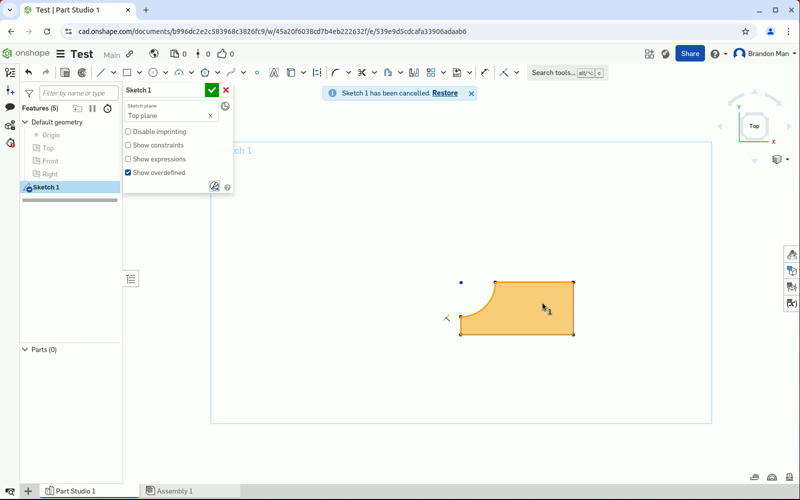
mouse_move(73, 352)
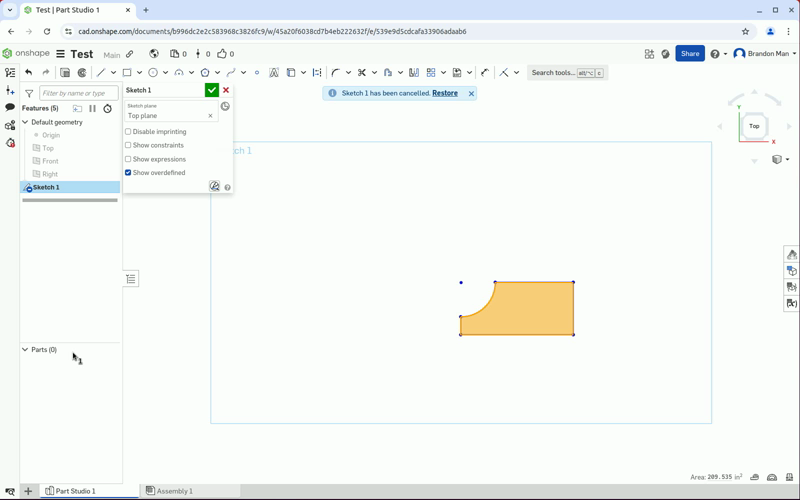
key(shift+y)
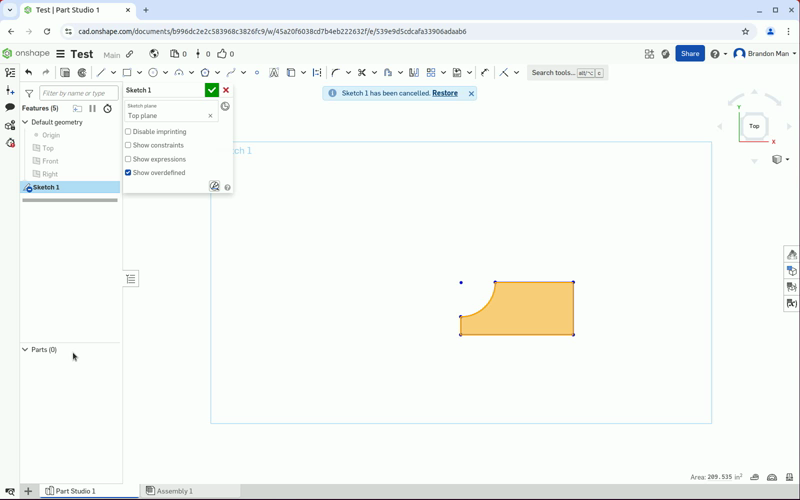
key(shift+e)
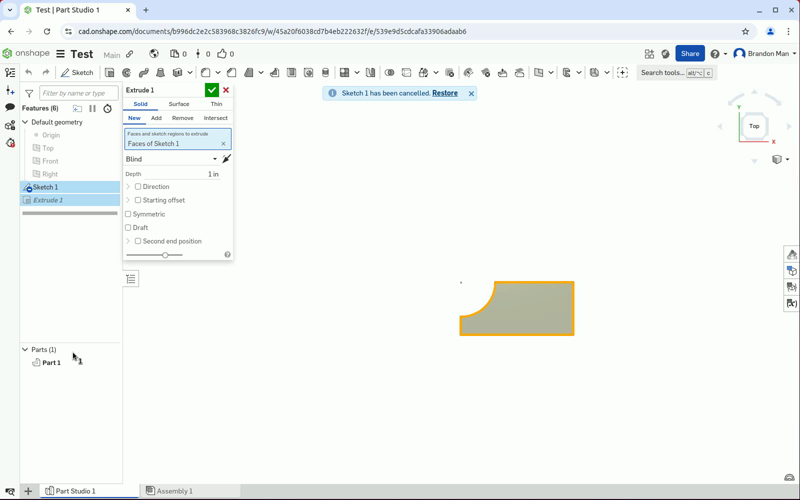
mouse_move(143, 106)
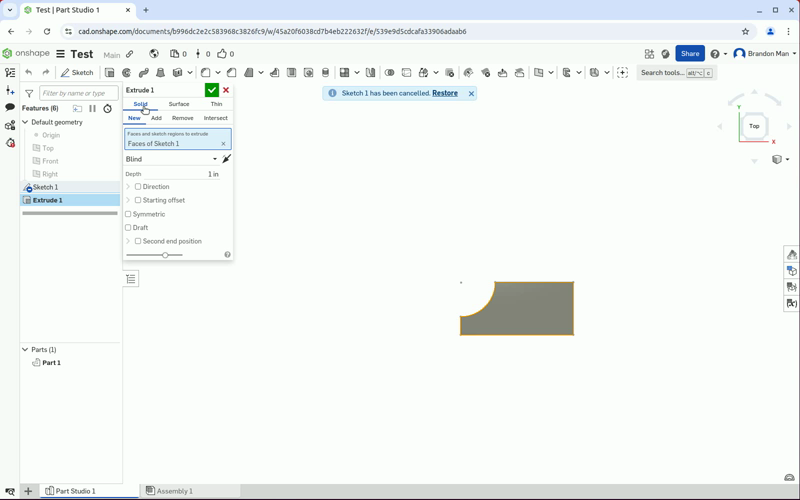
click(143, 106)
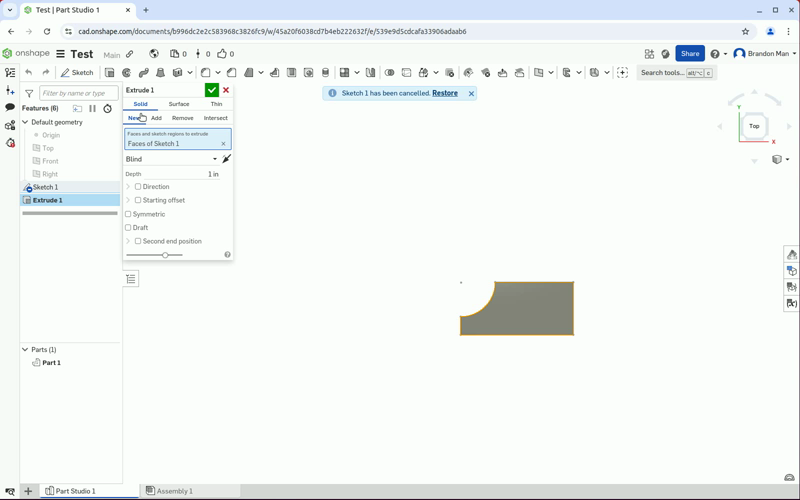
mouse_move(137, 120)
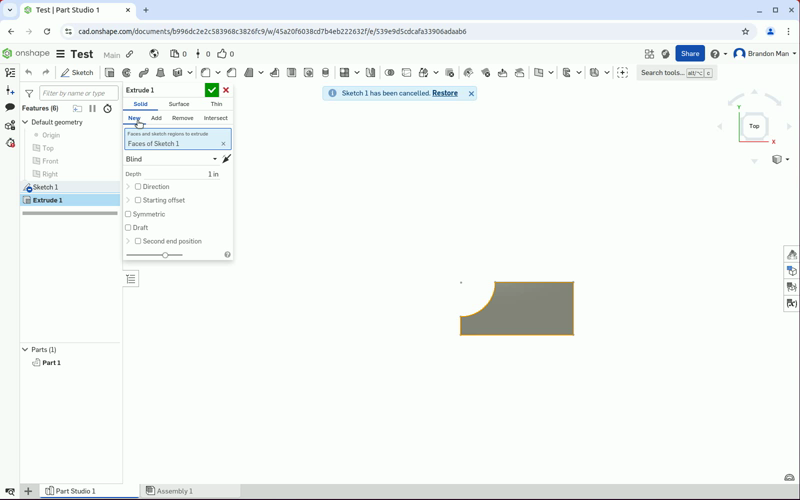
click(137, 120)
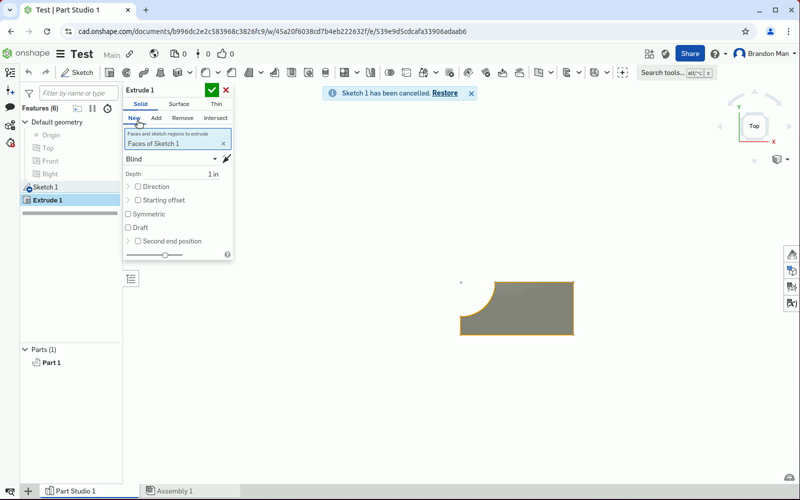
key(tab, 4)
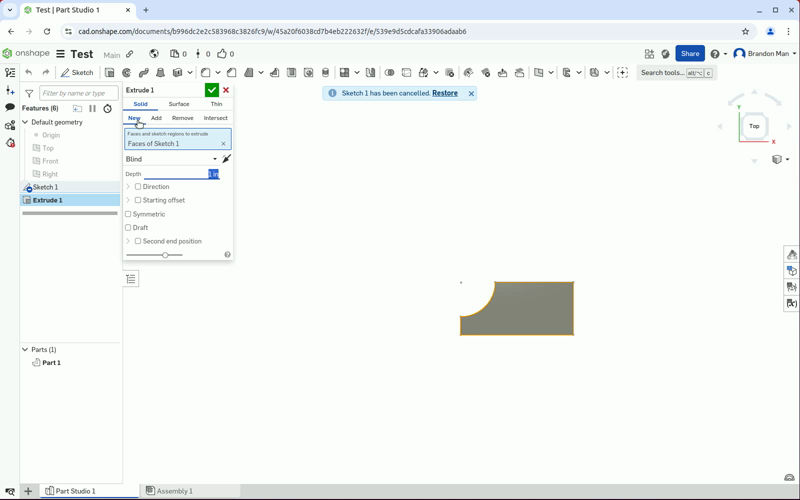
text(10.591)
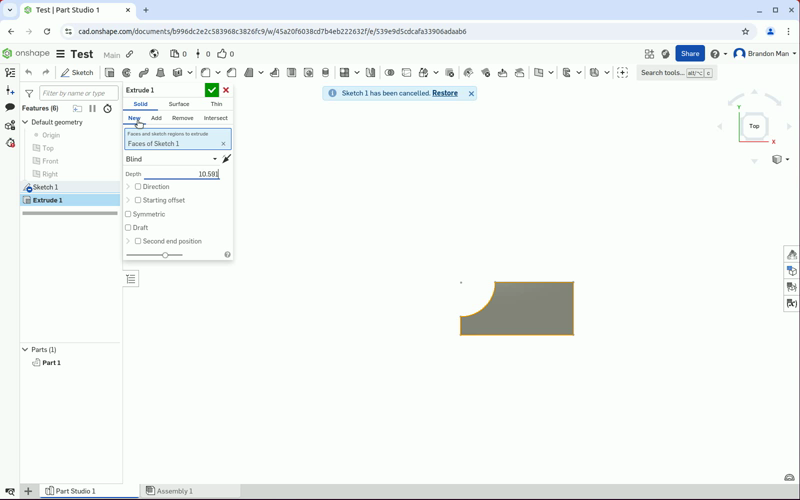
key(enter)
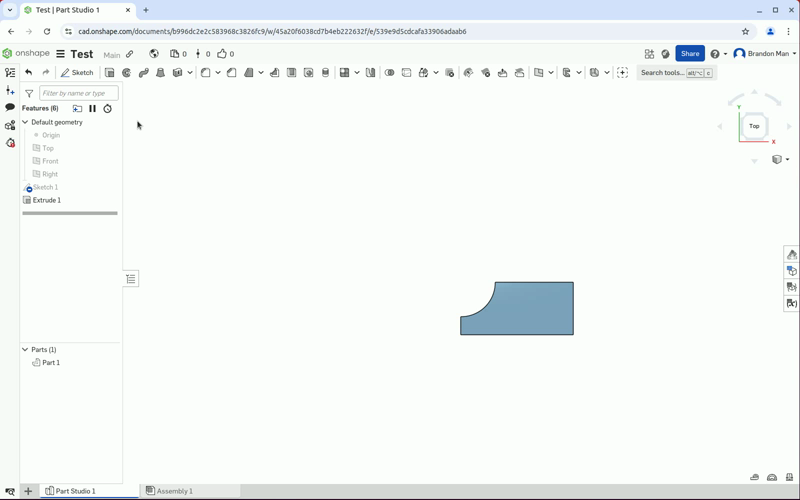
key(shift+h)
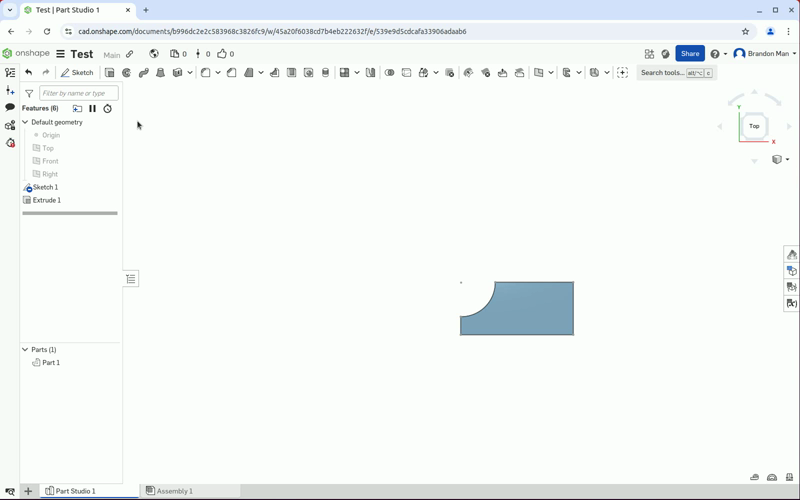
key(shift+h)
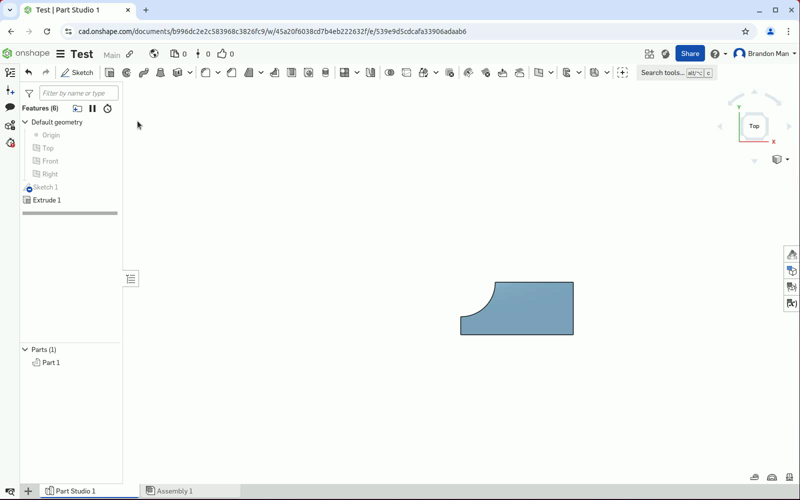
mouse_move(73, 189)
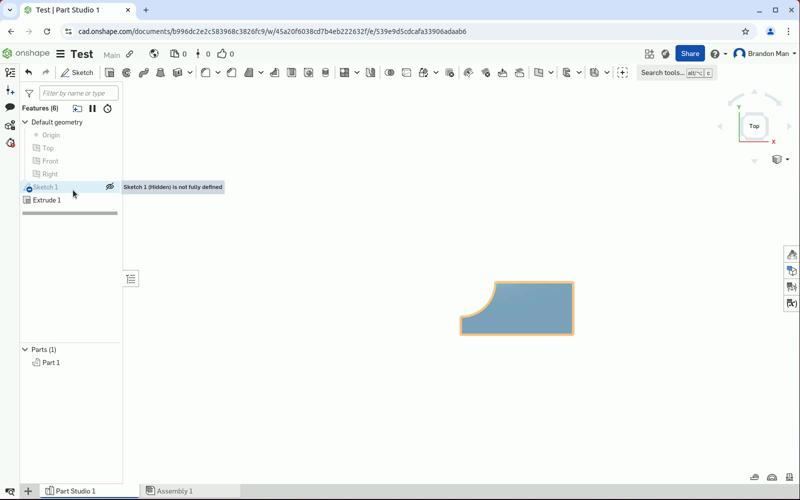
click(73, 189)
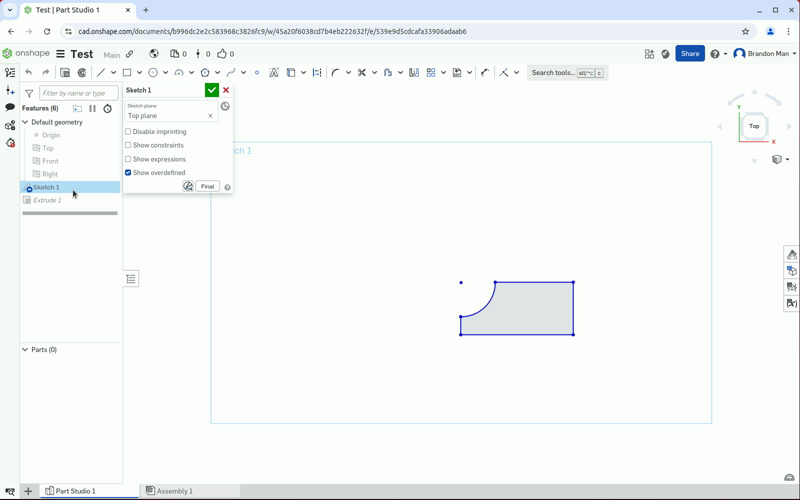
mouse_move(229, 92)
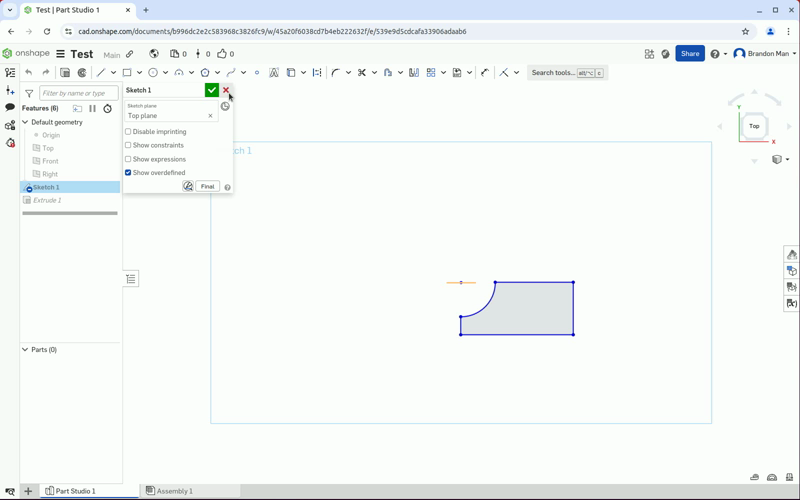
click(229, 92)
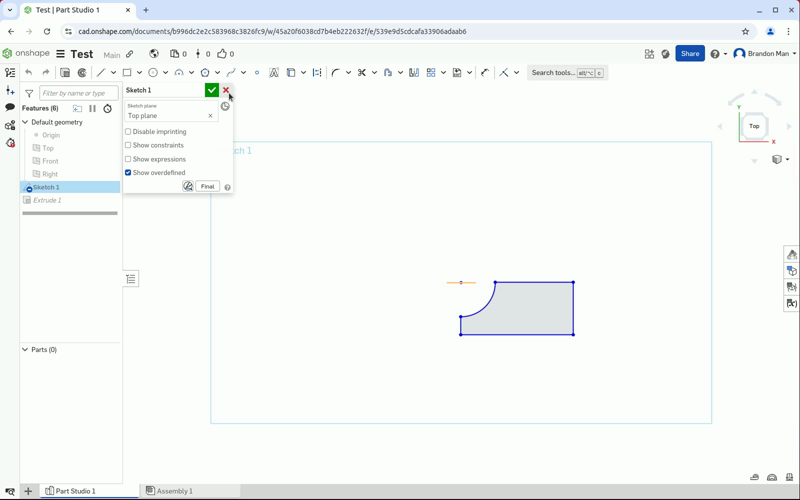
key(shift+s)
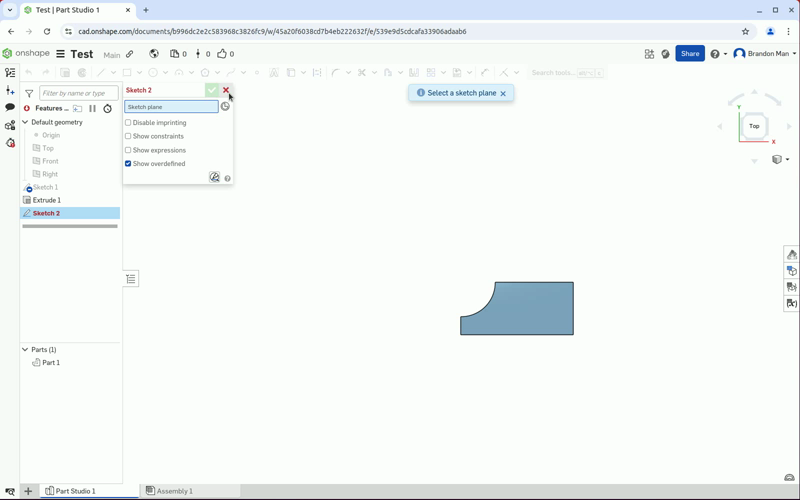
mouse_move(73, 150)
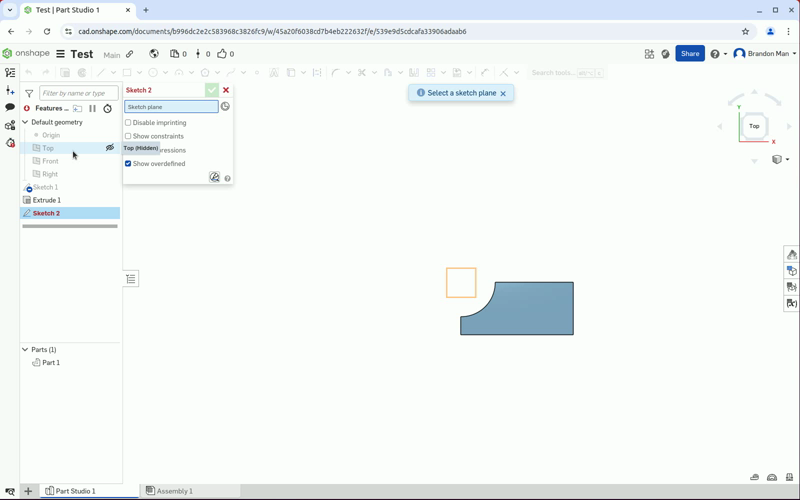
click(73, 150)
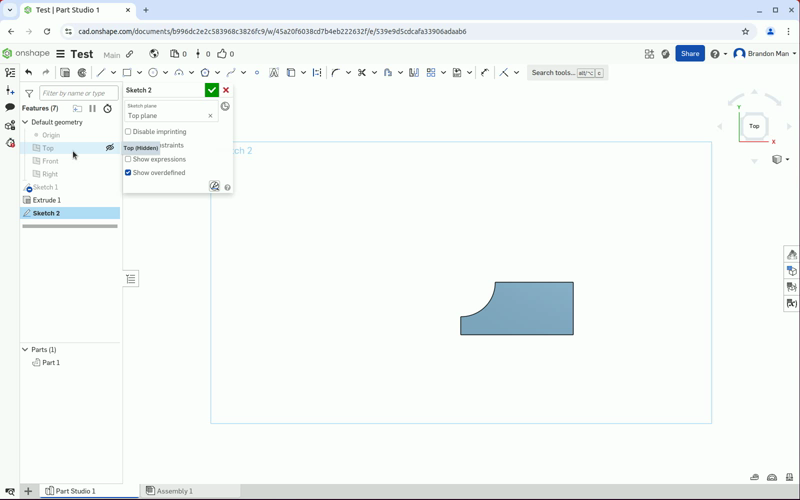
mouse_move(73, 352)
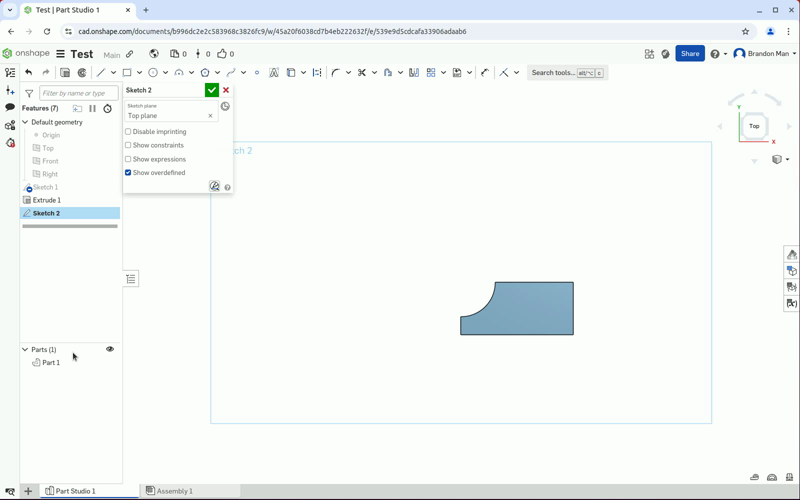
key(y)
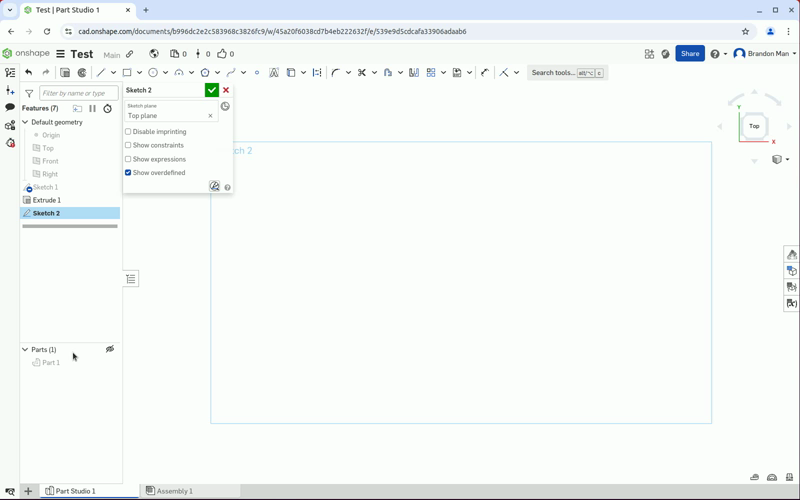
key(a)
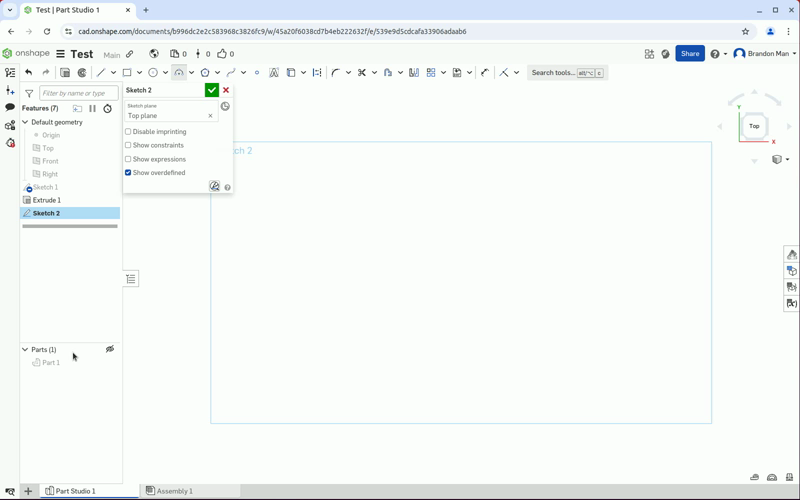
key_down(shift)
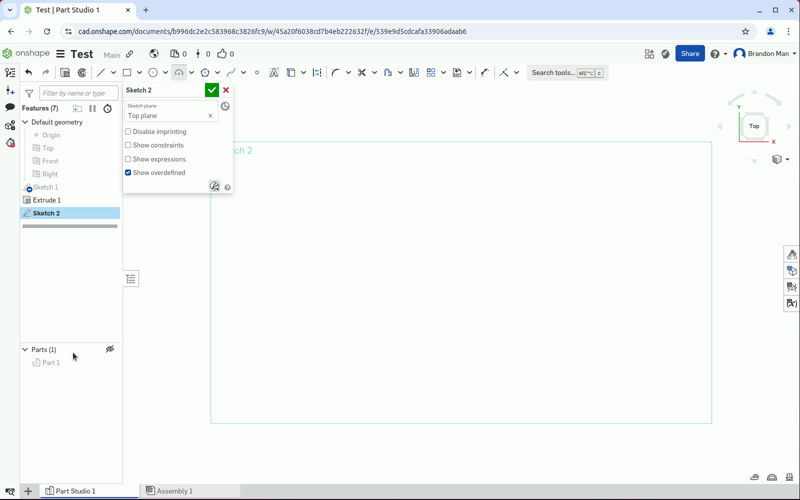
mouse_move(460, 318)
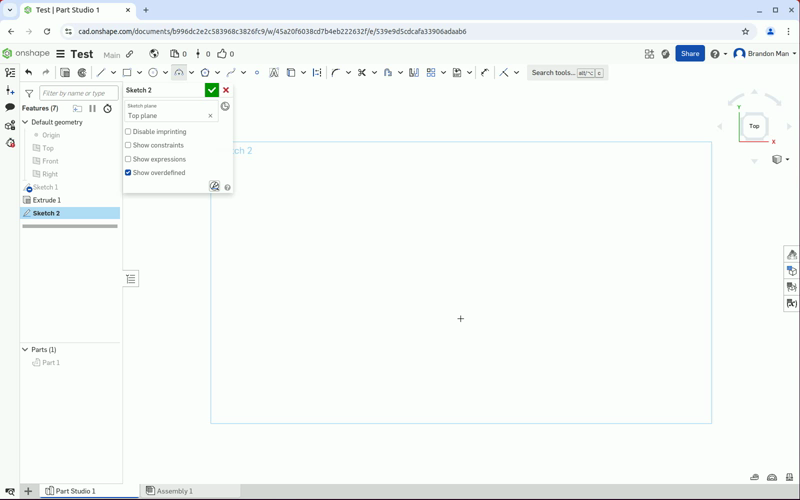
click(460, 318)
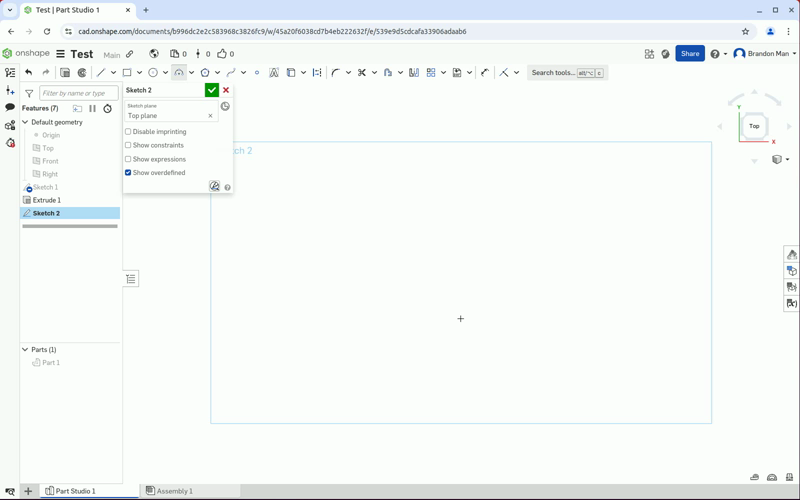
key_up(shift)
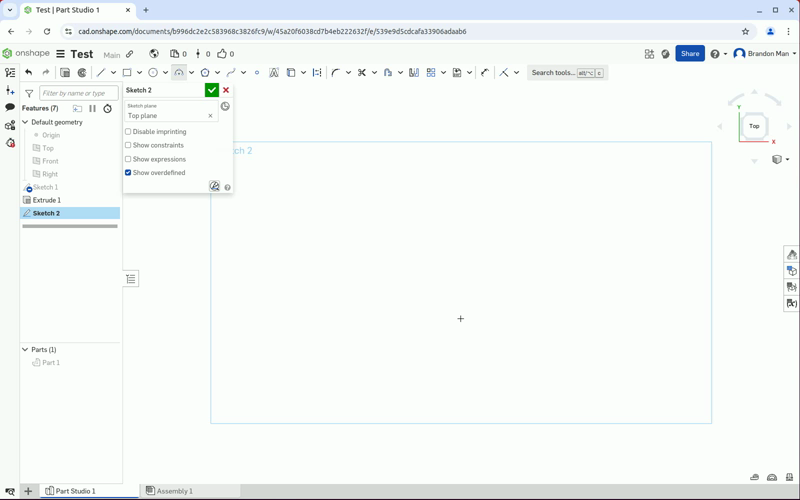
key_down(shift)
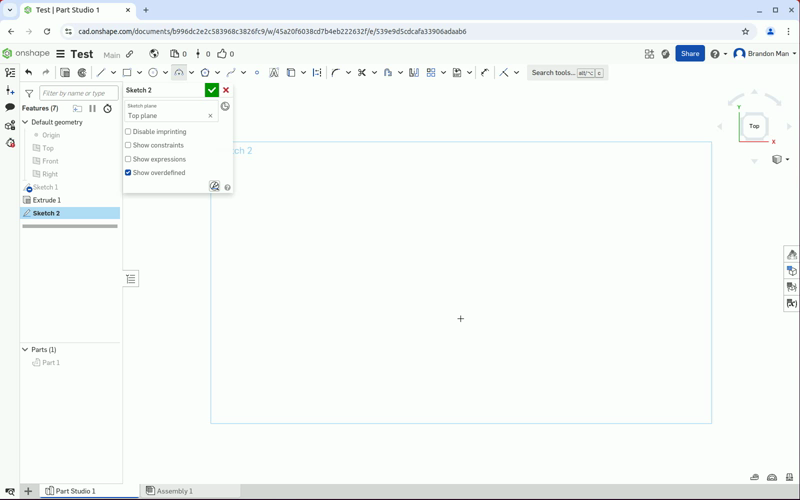
mouse_move(496, 282)
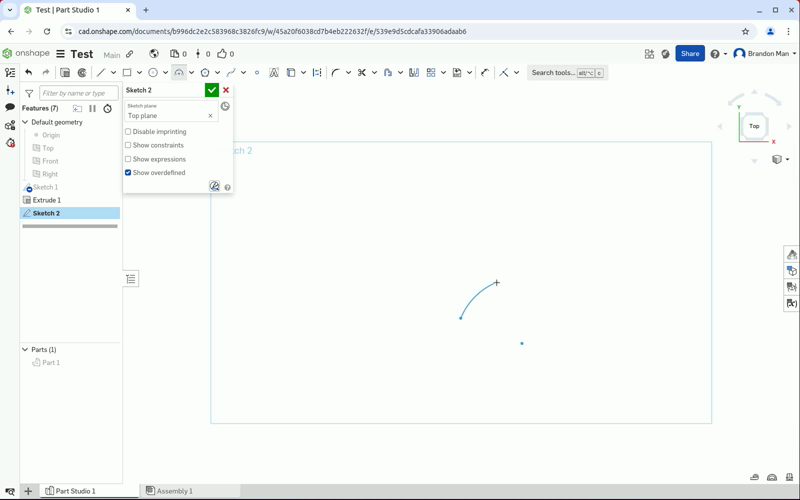
click(496, 282)
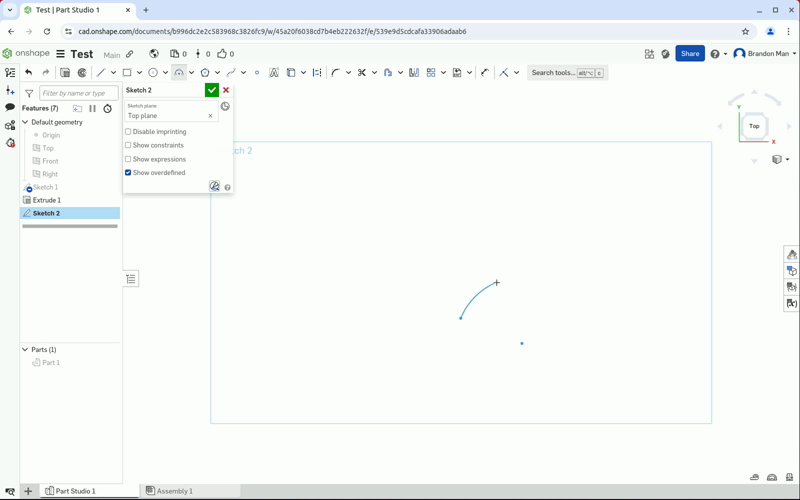
mouse_move(486, 307)
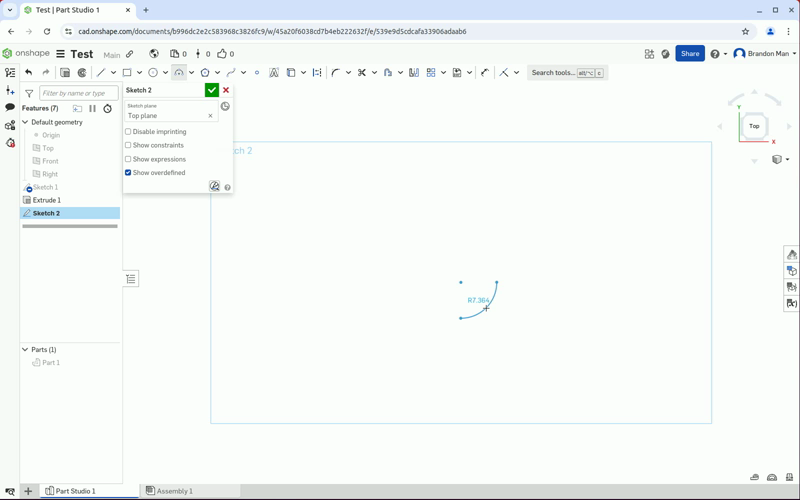
click(486, 307)
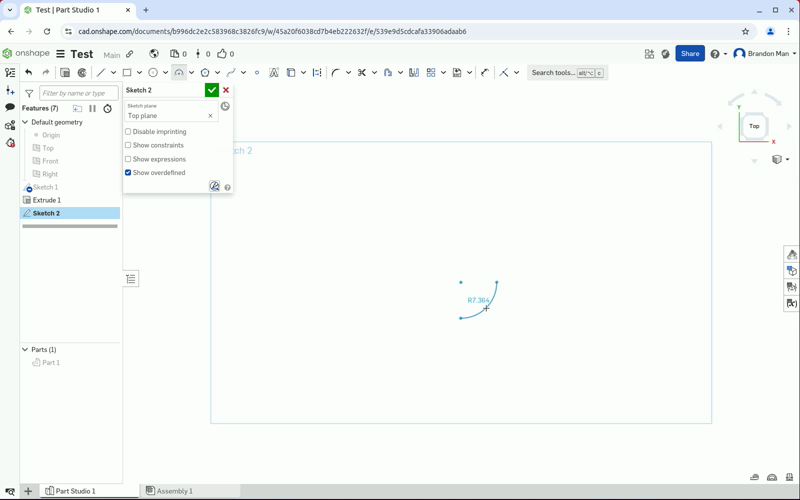
key_up(shift)
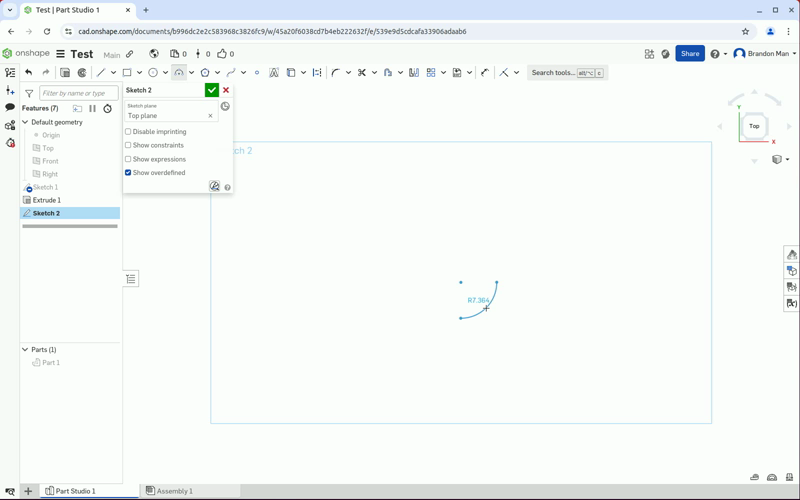
key(esc)
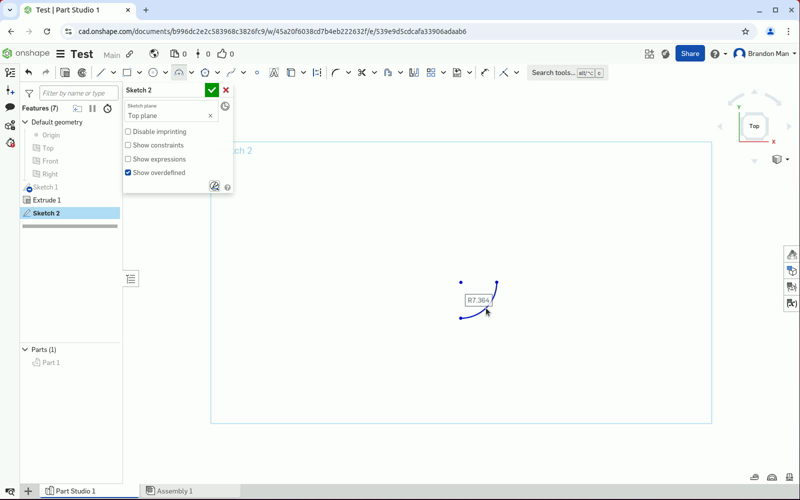
key(l)
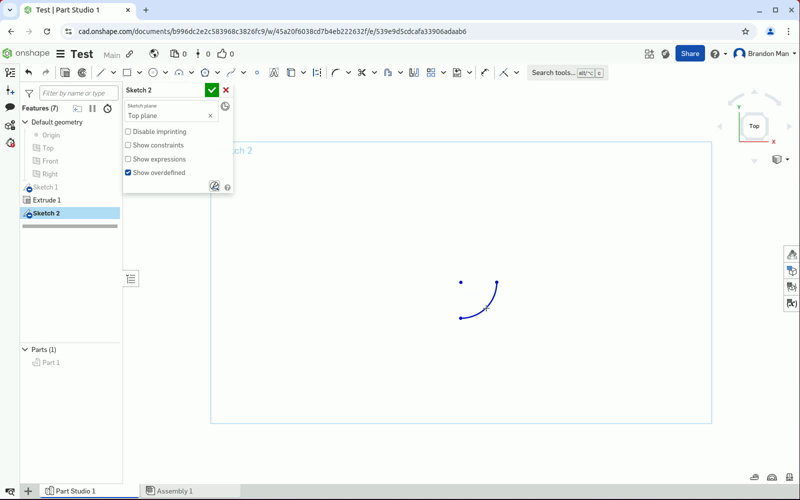
mouse_move(496, 282)
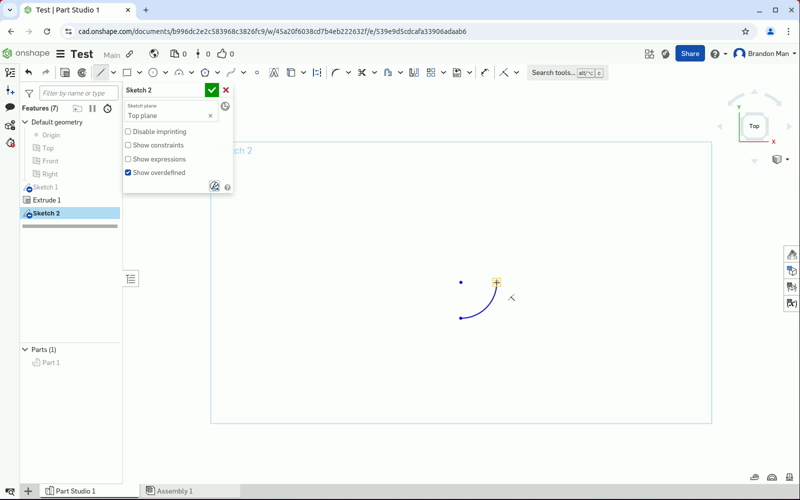
click(496, 282)
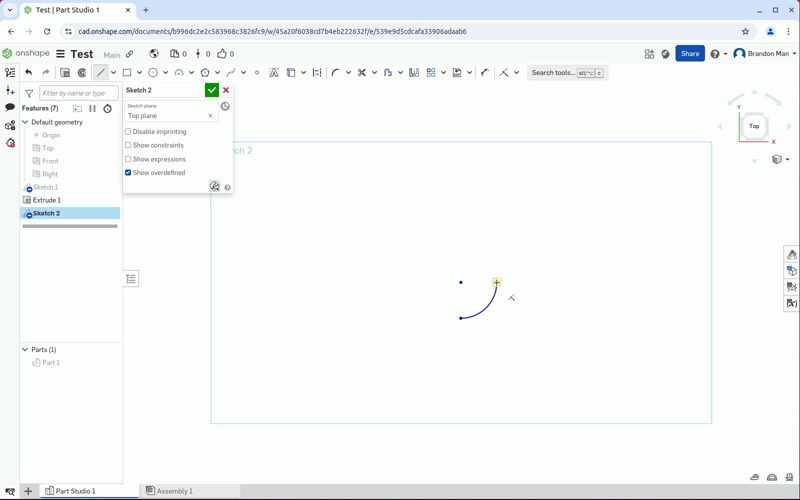
key_down(shift)
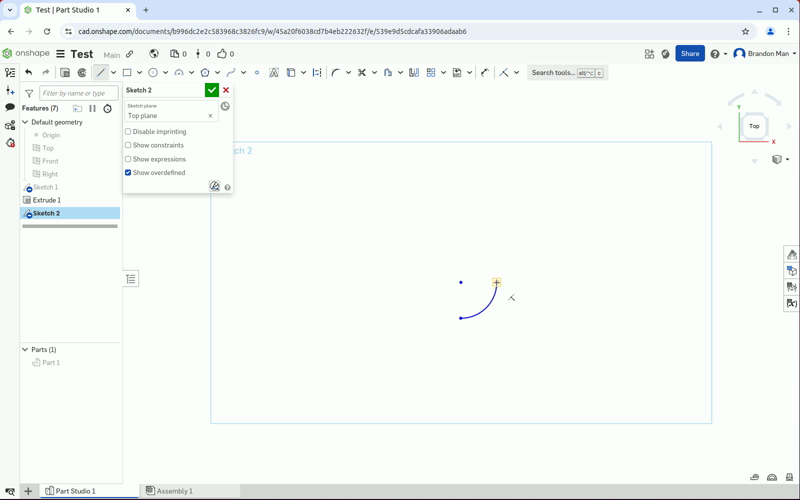
mouse_move(526, 282)
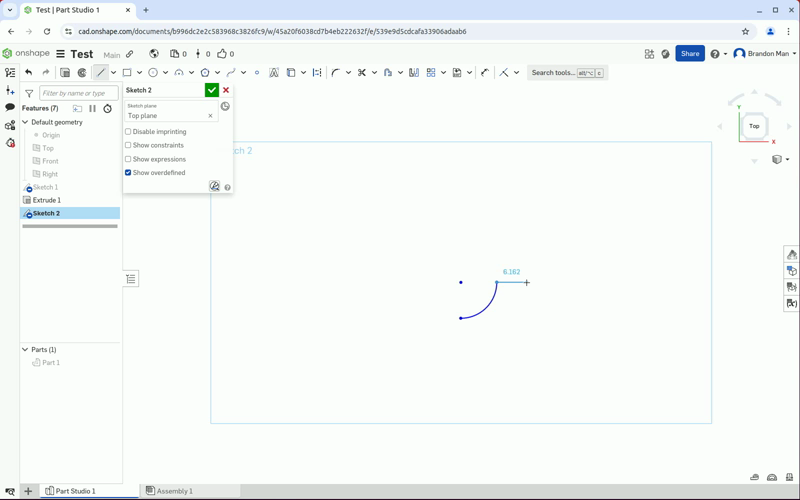
mouse_move(488, 282)
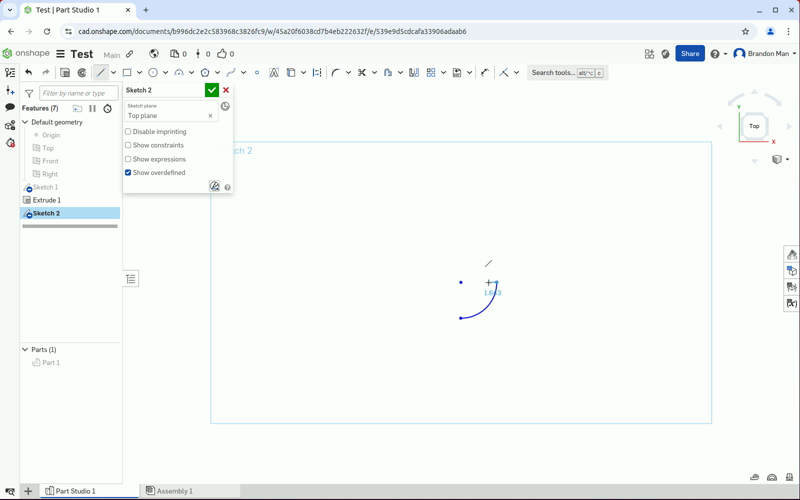
click(488, 282)
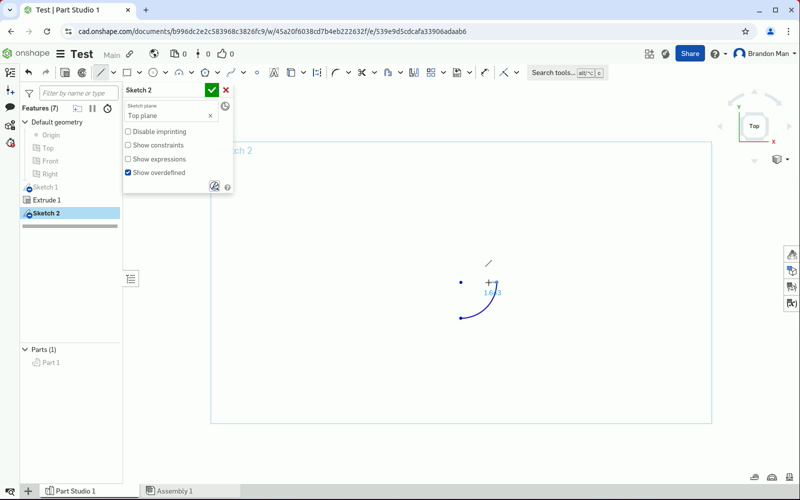
key_up(shift)
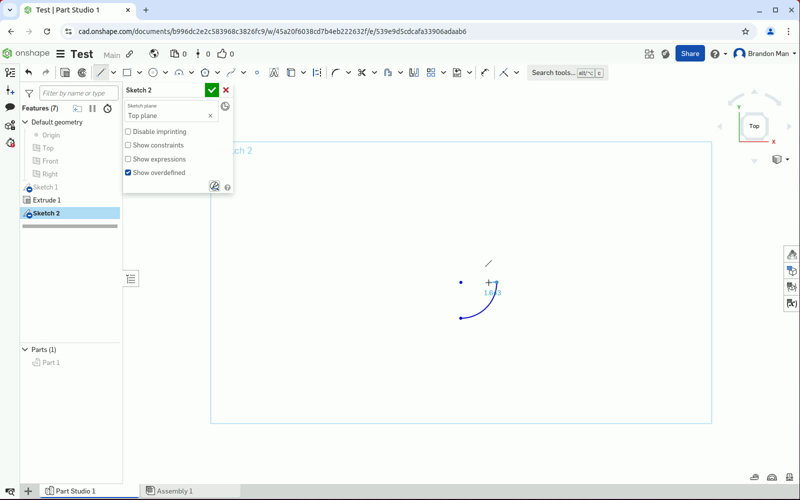
key(esc)
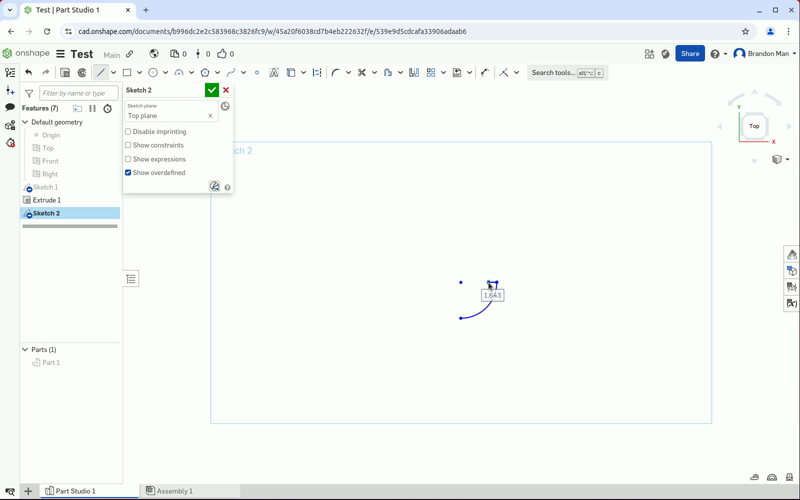
key(a)
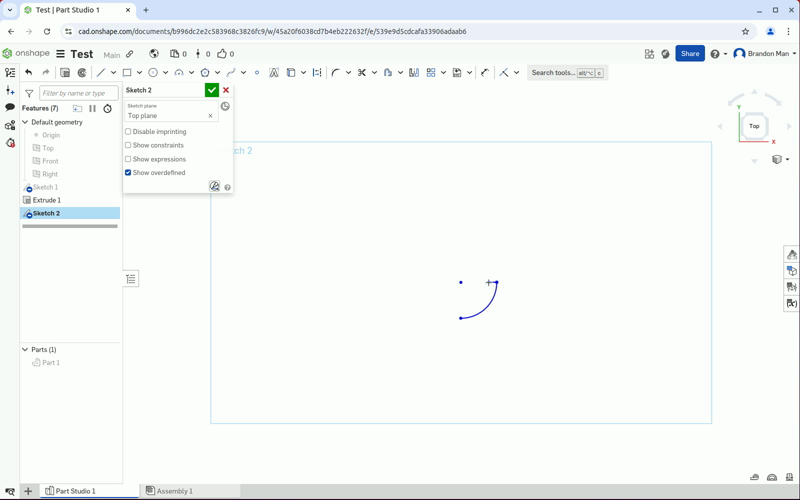
mouse_move(488, 282)
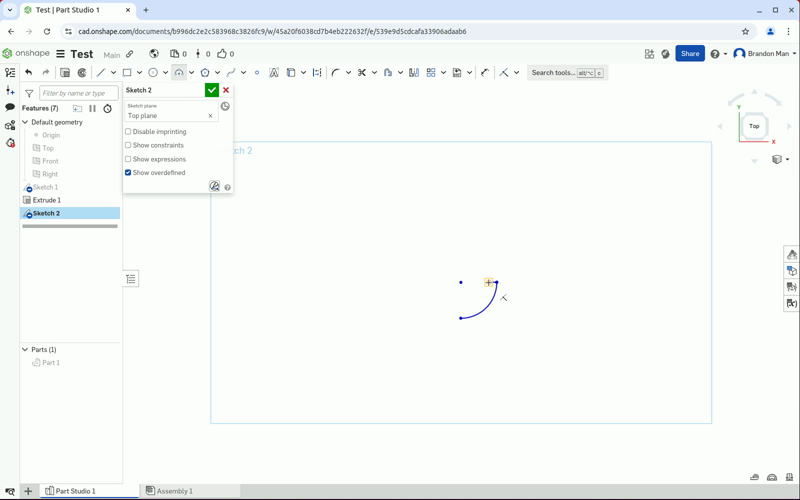
click(488, 282)
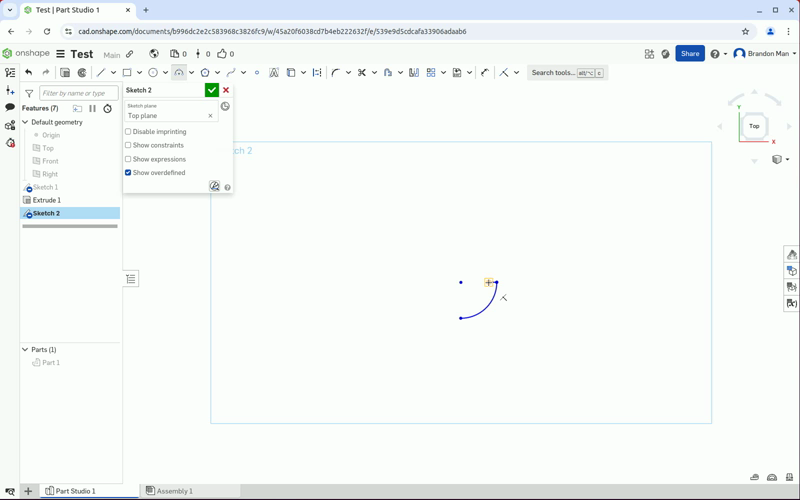
key_down(shift)
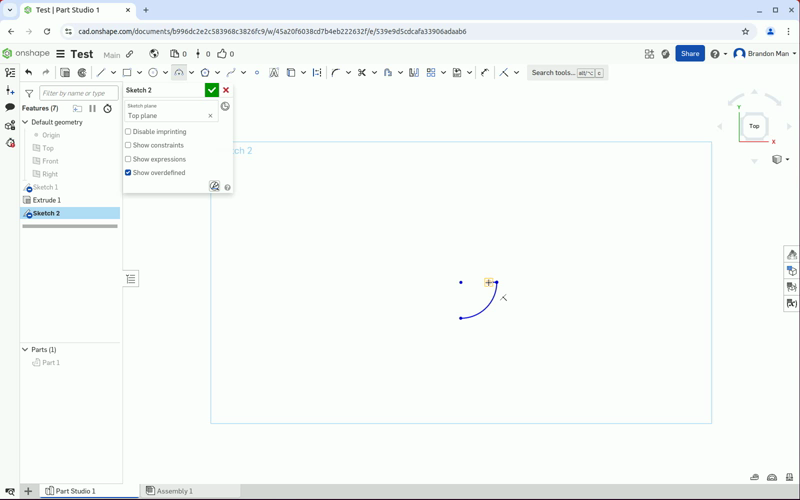
mouse_move(460, 310)
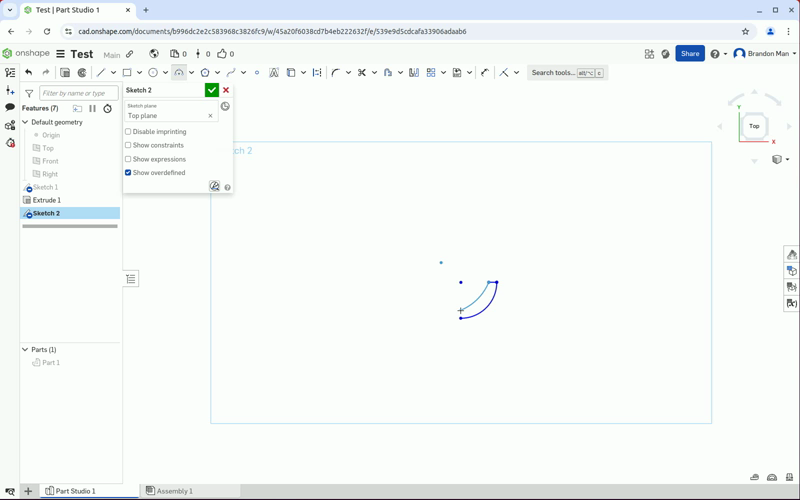
click(460, 310)
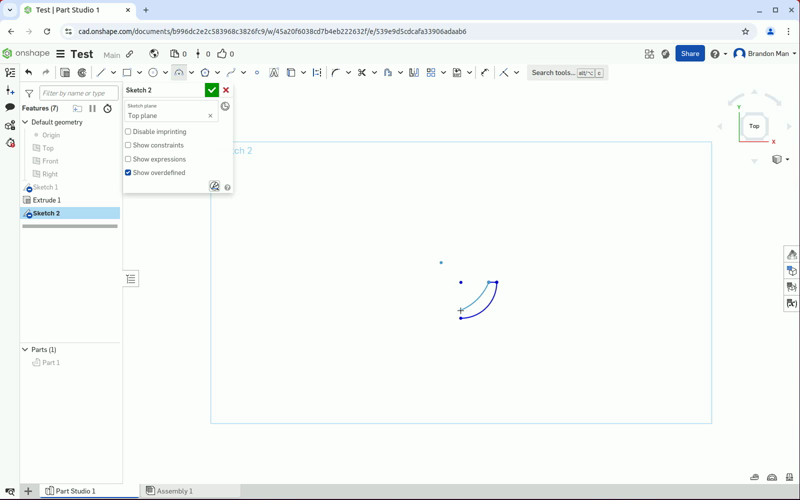
mouse_move(480, 301)
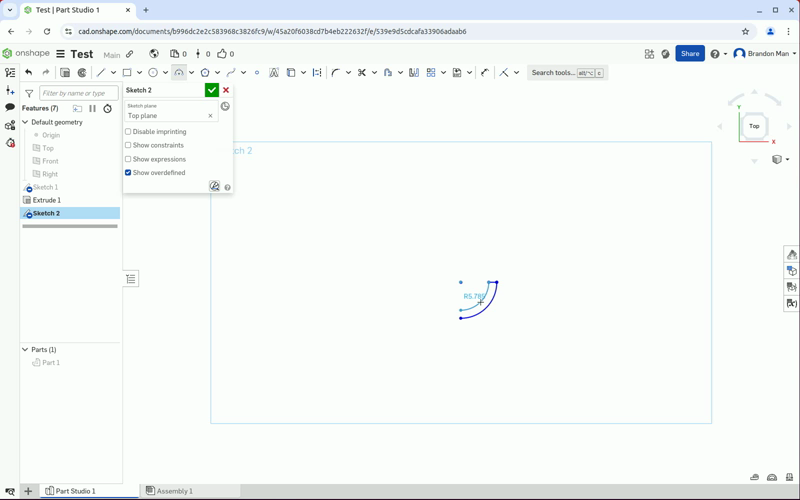
click(480, 301)
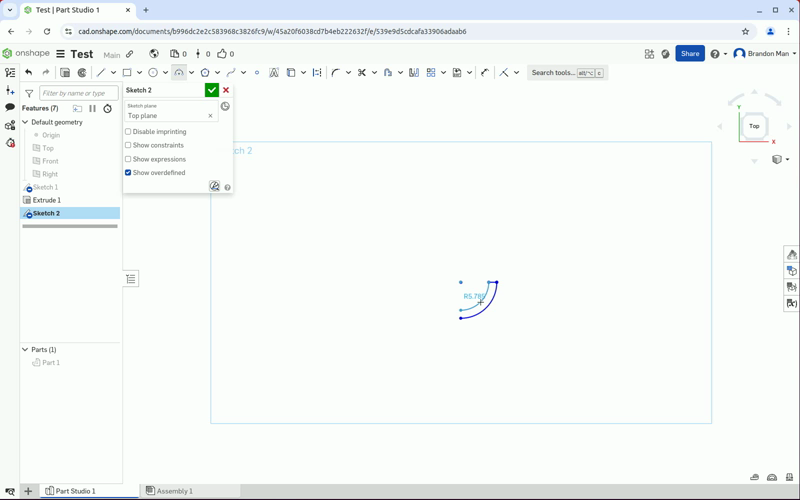
key_up(shift)
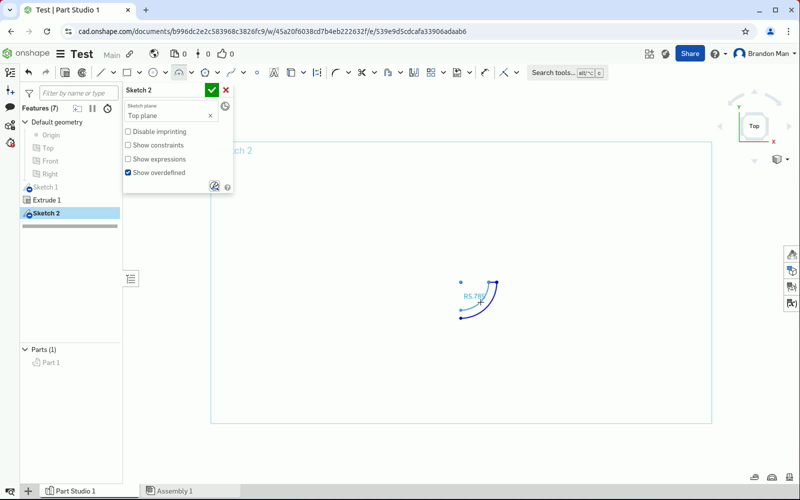
key(esc)
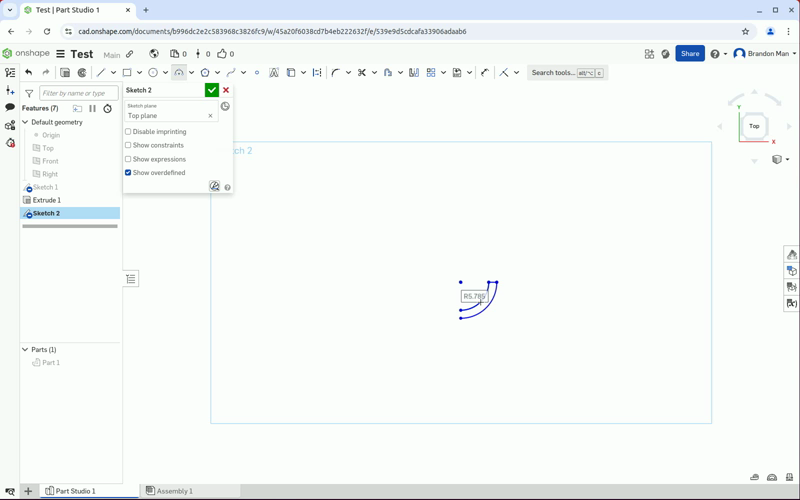
key(l)
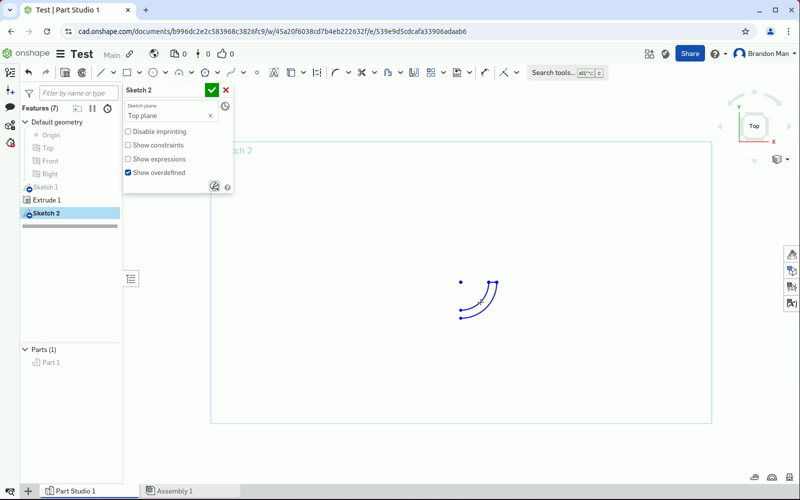
mouse_move(460, 310)
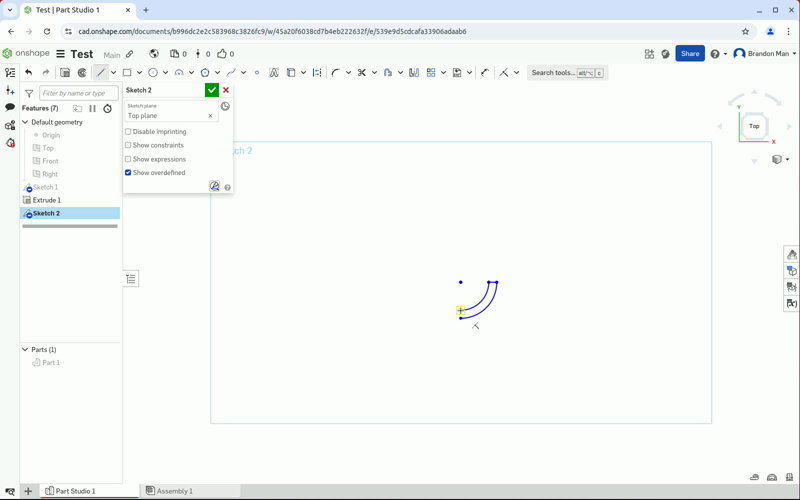
click(460, 310)
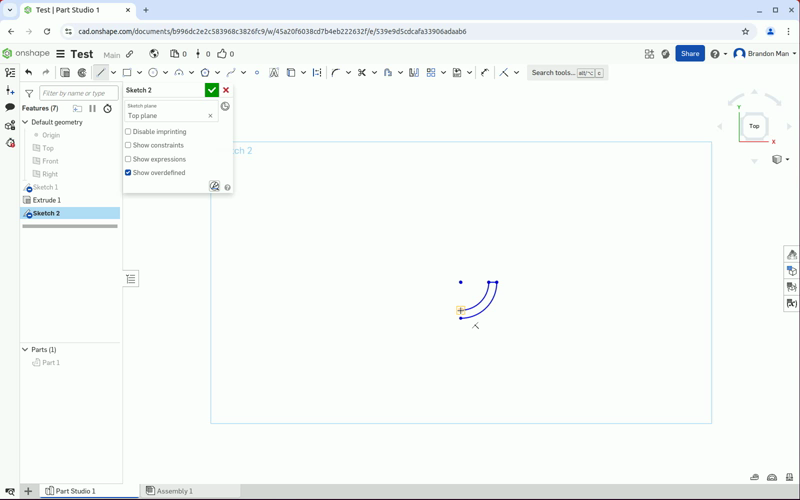
mouse_move(490, 310)
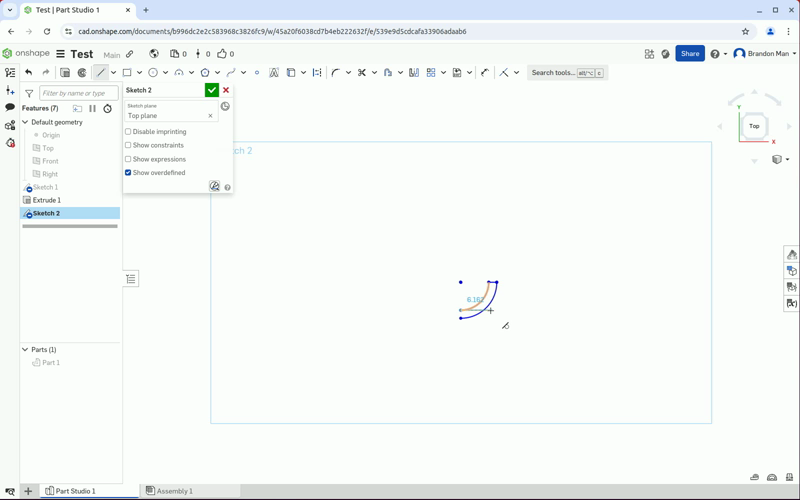
key_down(shift)
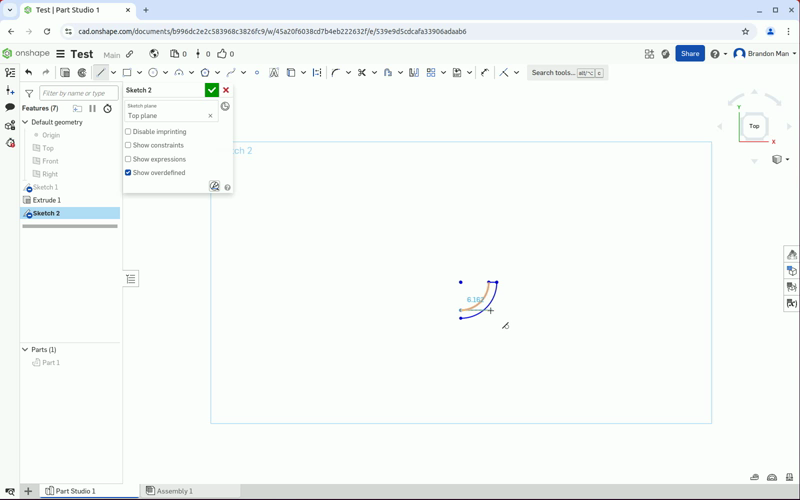
mouse_move(460, 318)
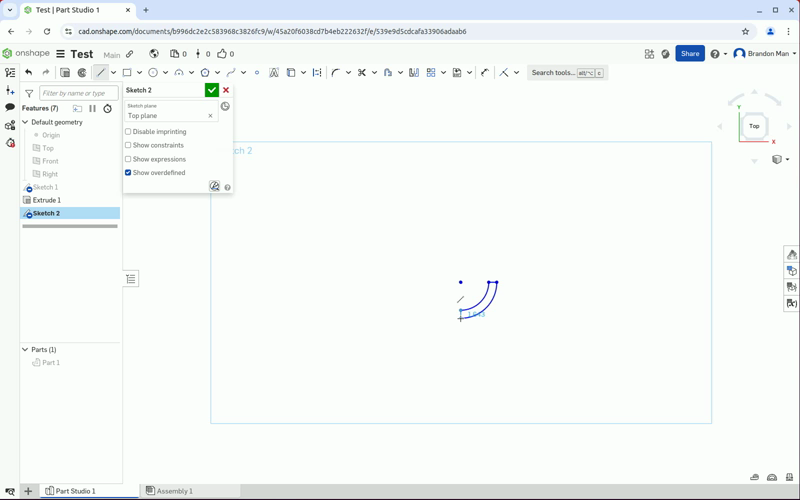
key_up(shift)
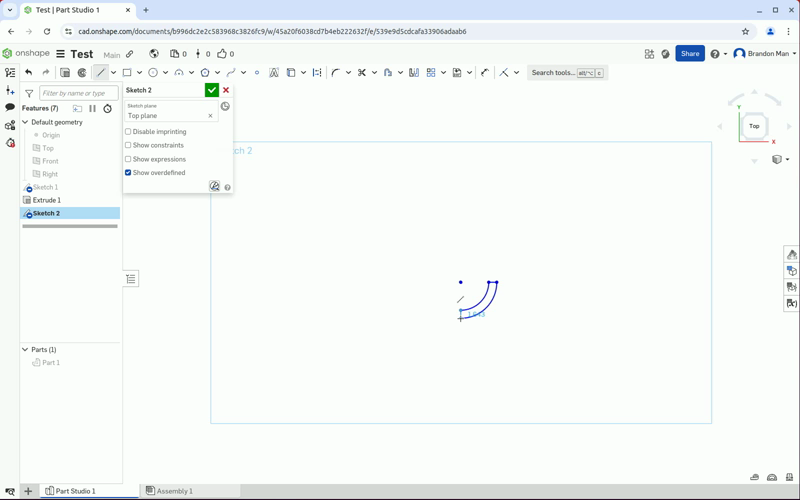
click(460, 318)
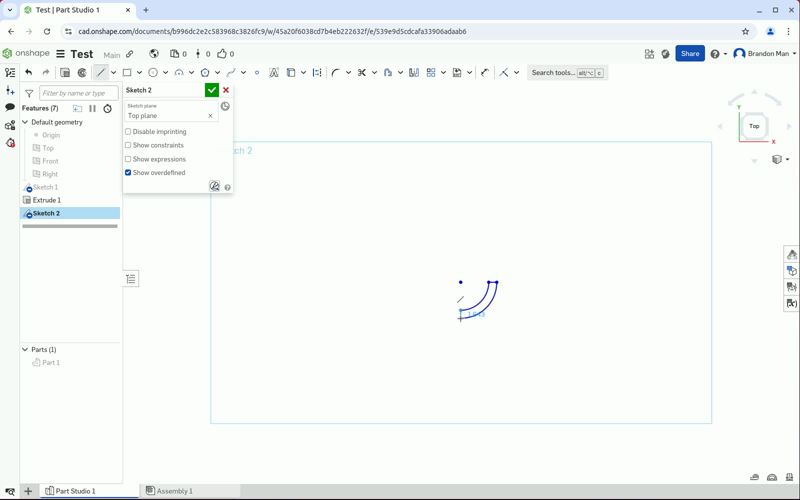
key(esc)
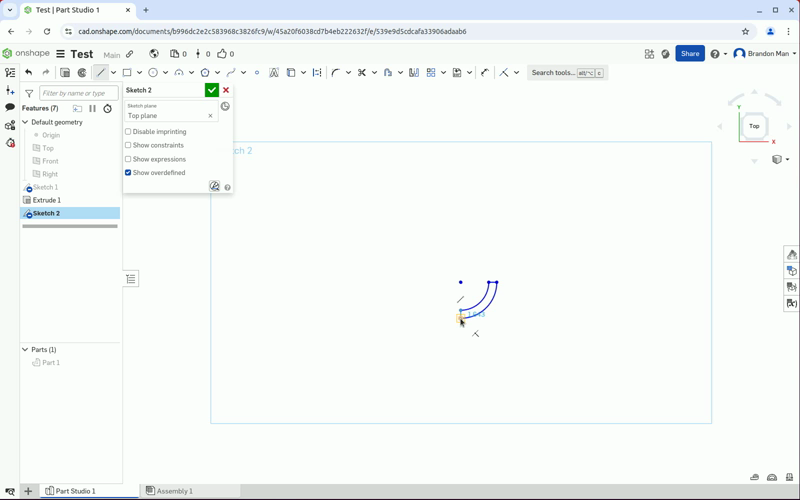
mouse_move(492, 287)
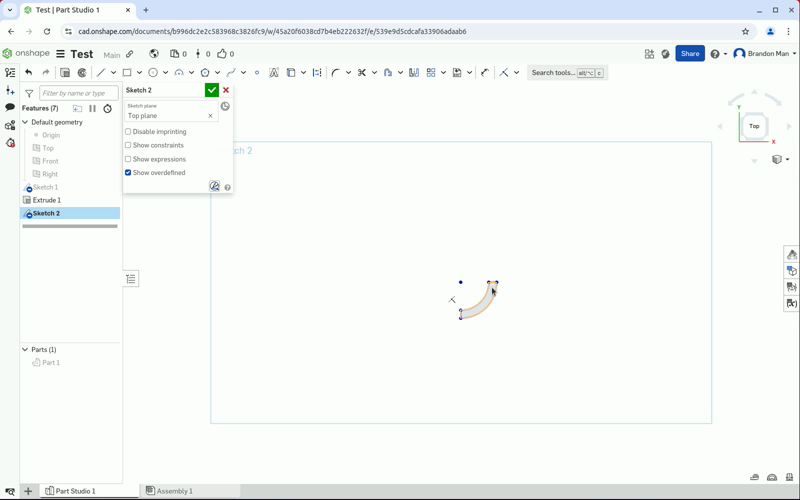
scroll(6)
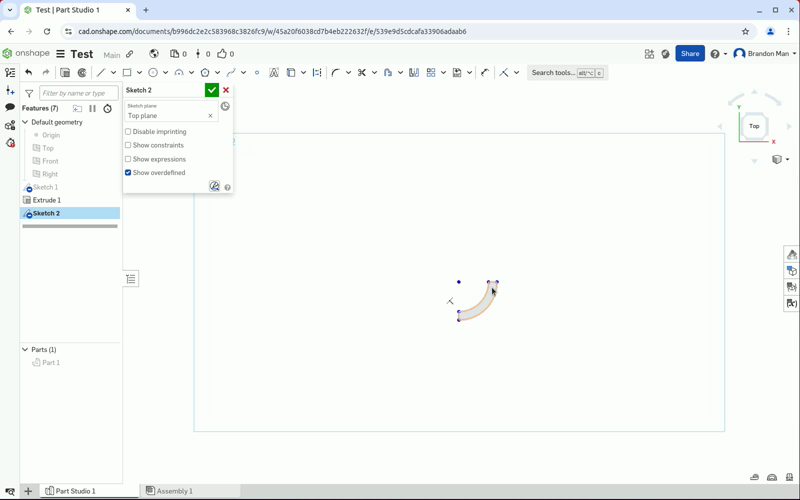
scroll(6)
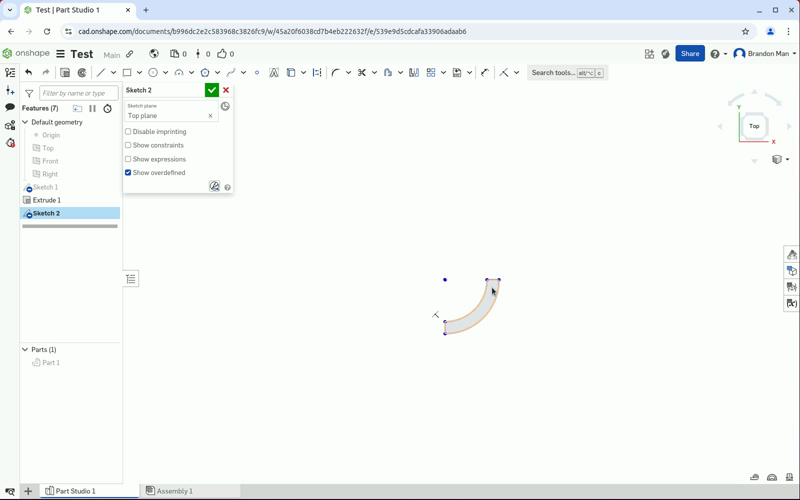
scroll(6)
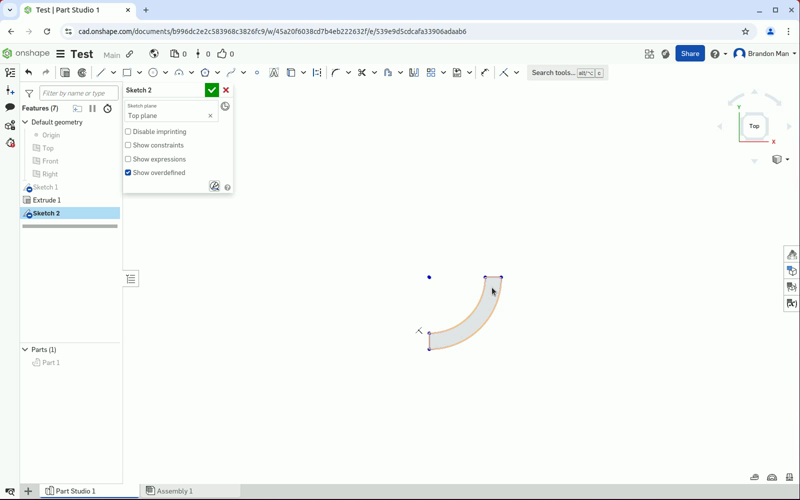
scroll(6)
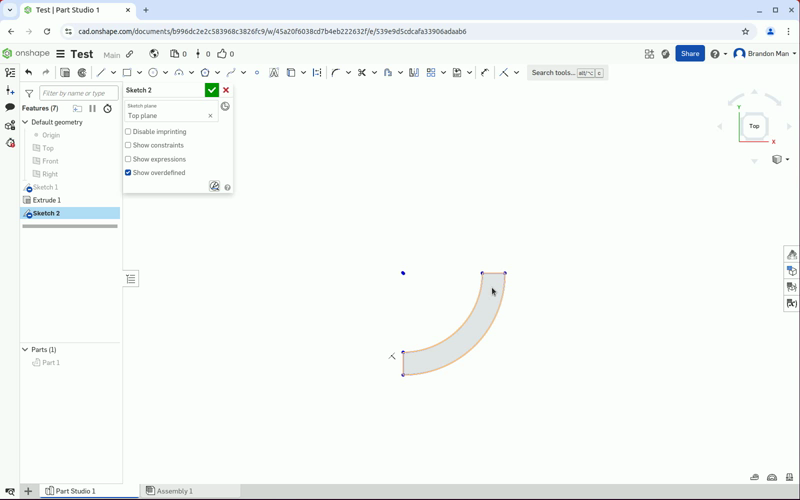
scroll(6)
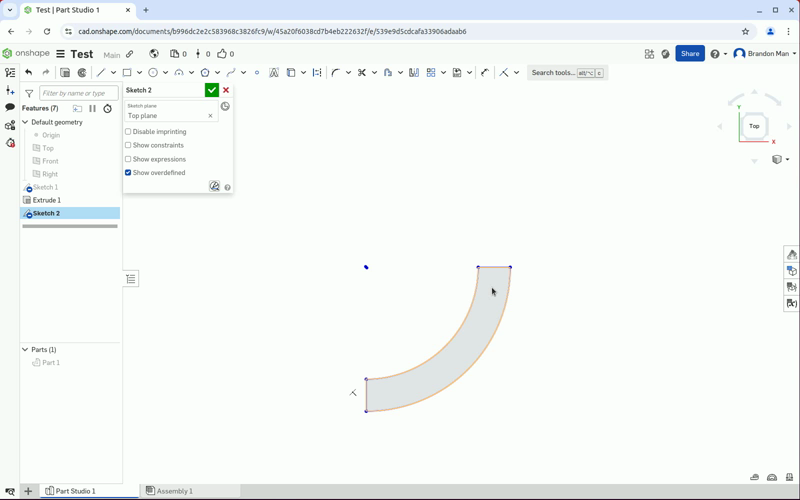
scroll(6)
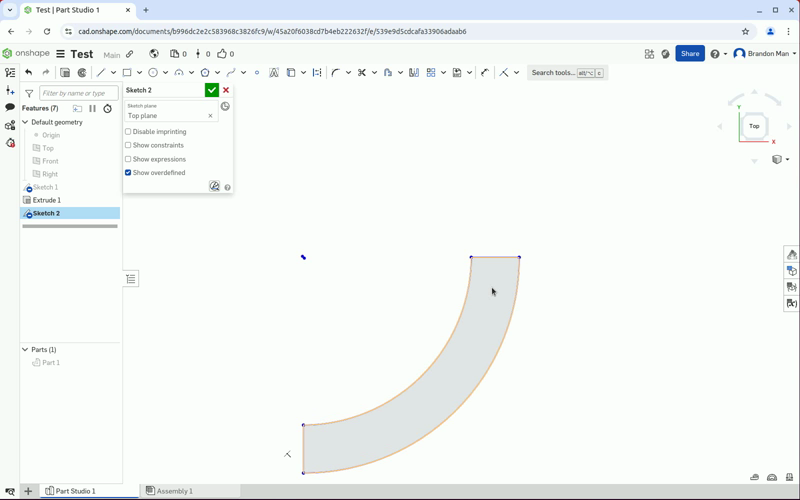
scroll(6)
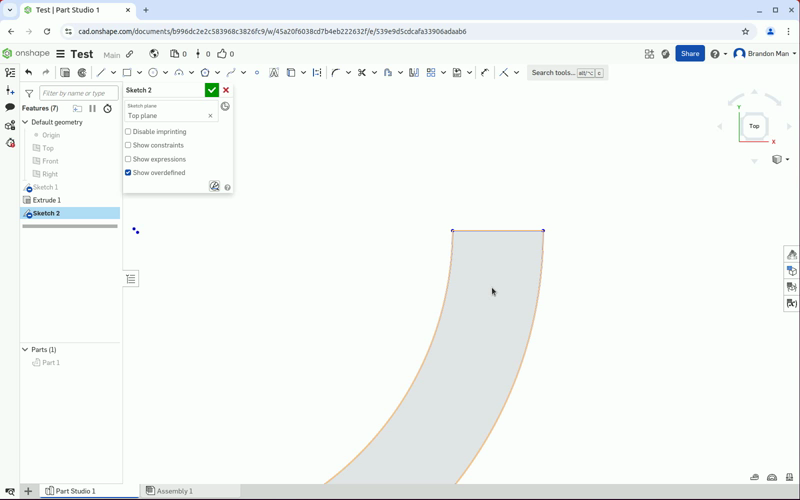
click(492, 287)
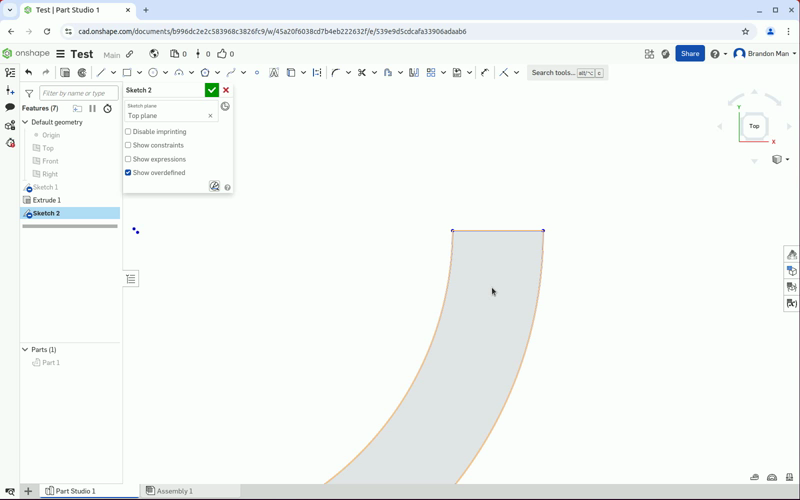
scroll(-6)
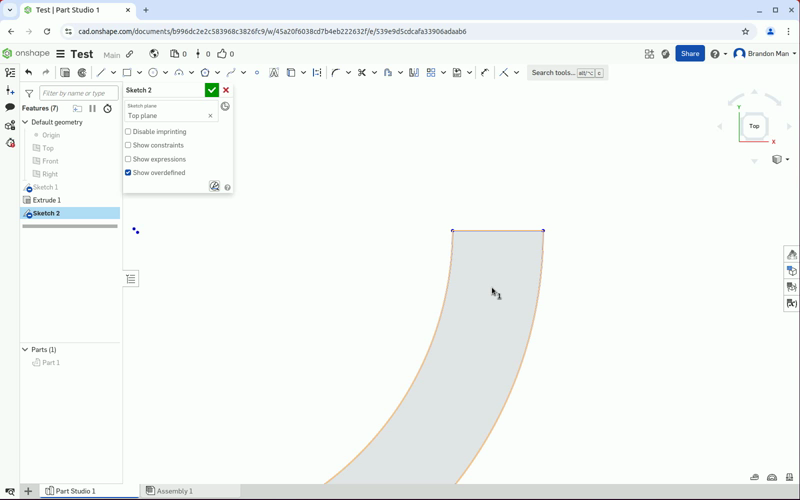
scroll(-6)
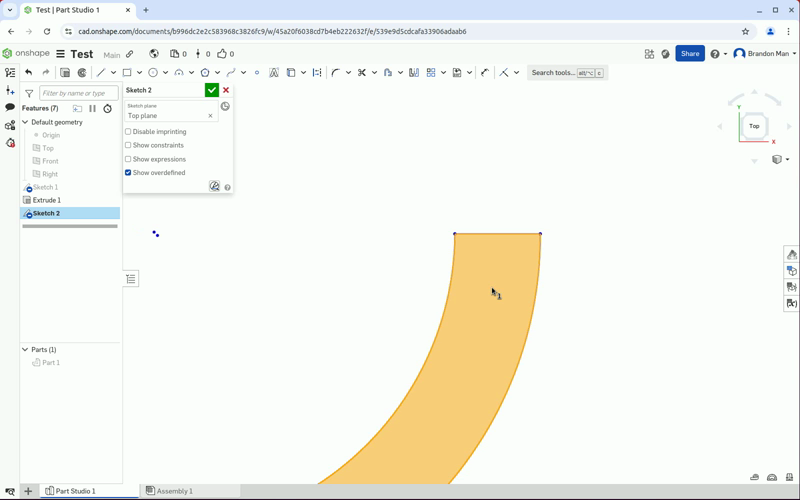
scroll(-6)
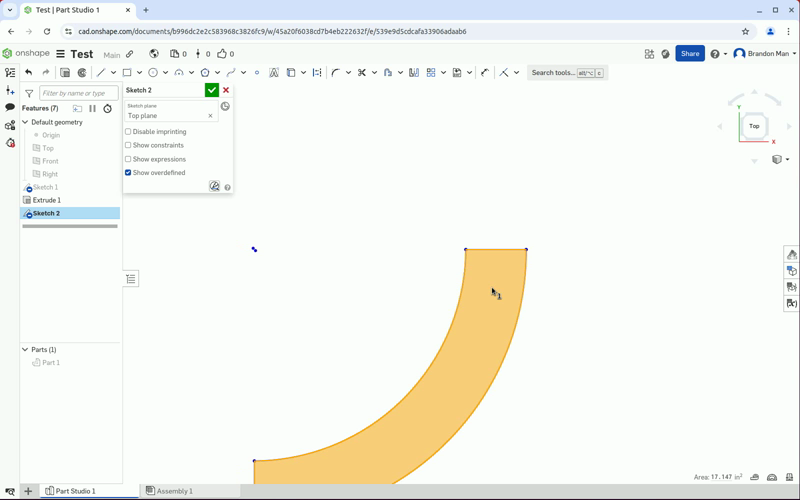
scroll(-6)
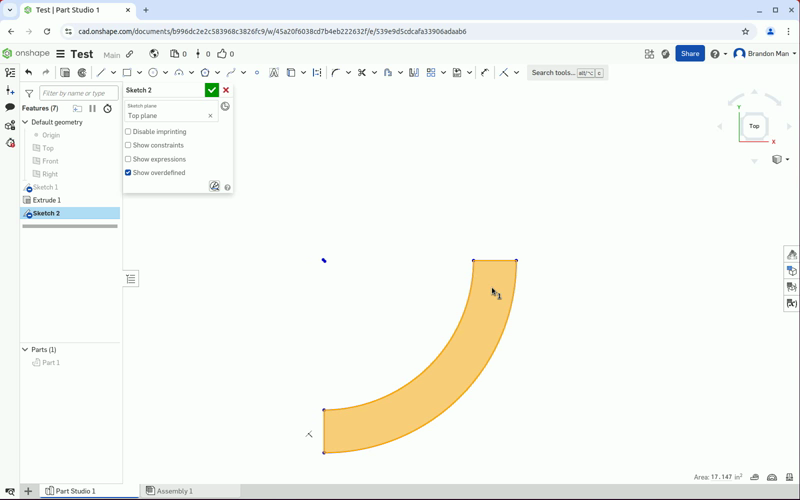
scroll(-6)
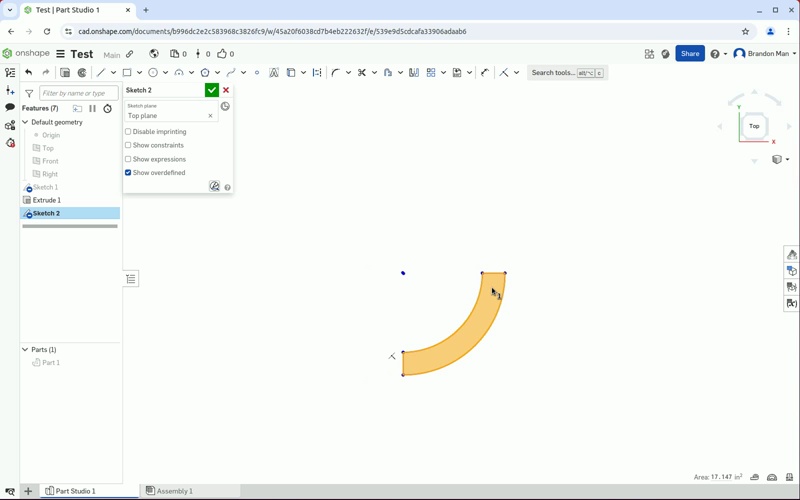
scroll(-6)
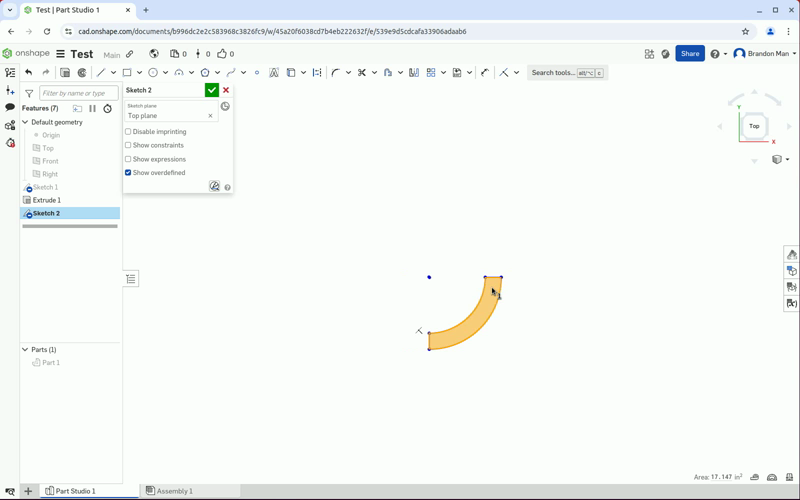
scroll(-6)
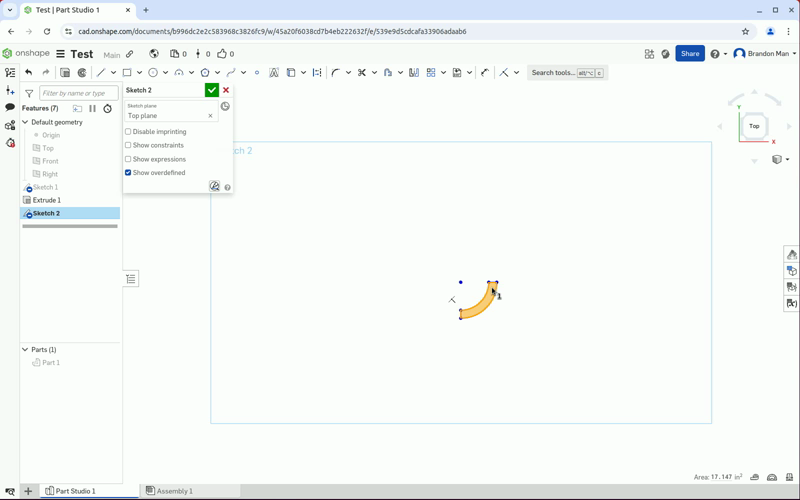
mouse_move(73, 352)
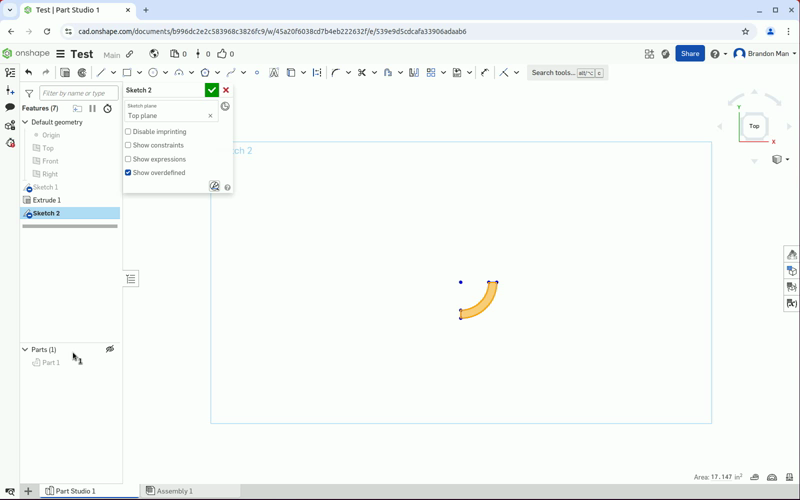
key(shift+y)
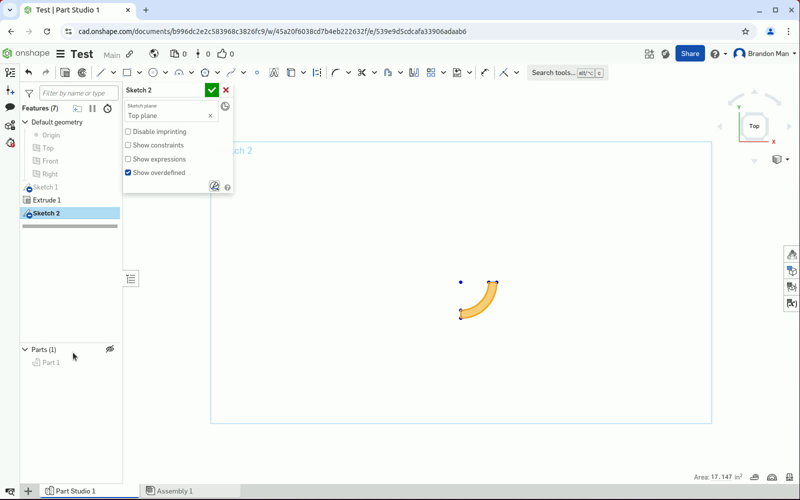
key(shift+e)
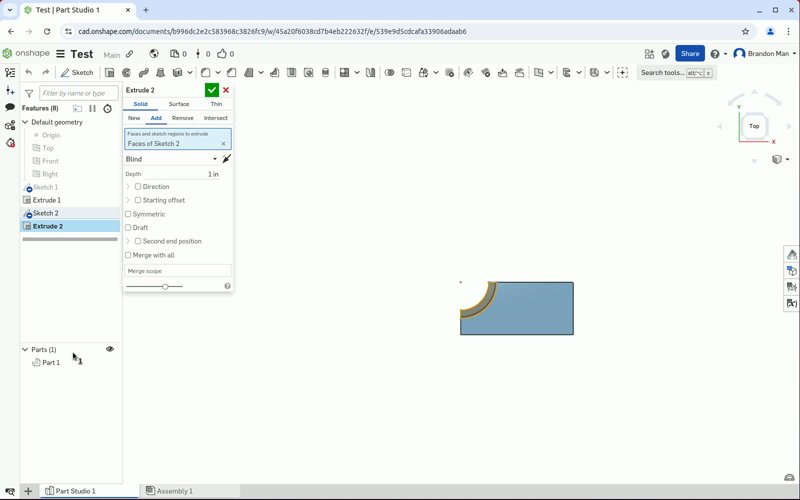
mouse_move(143, 106)
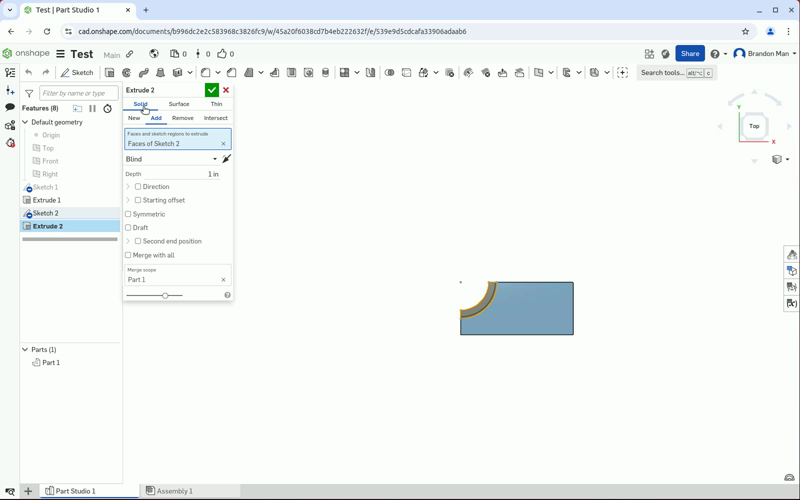
click(143, 106)
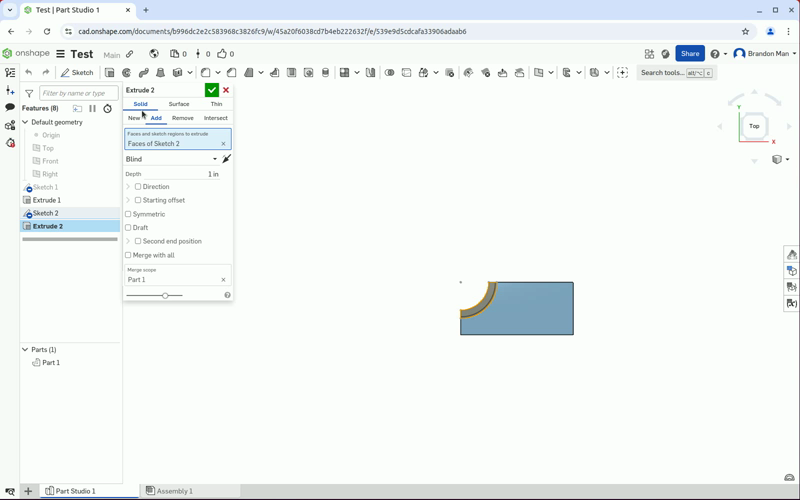
mouse_move(137, 120)
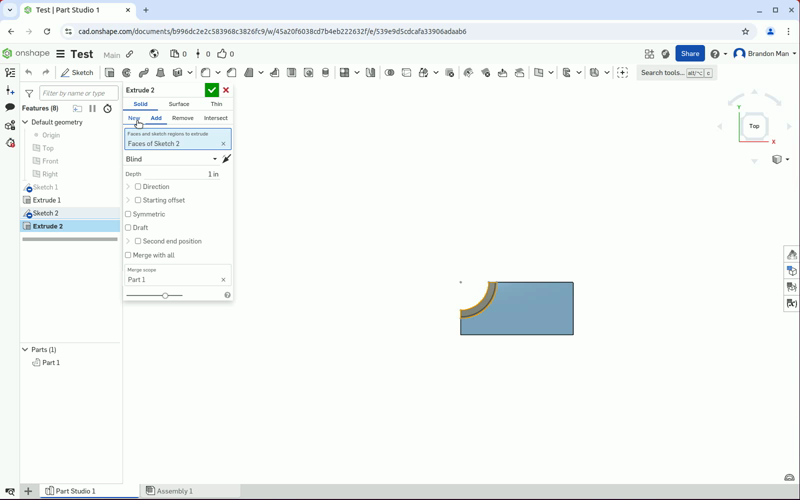
click(137, 120)
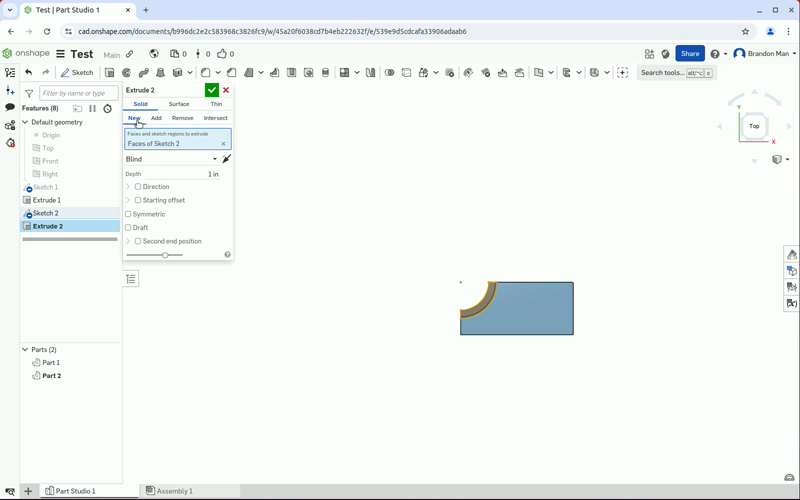
key(tab, 4)
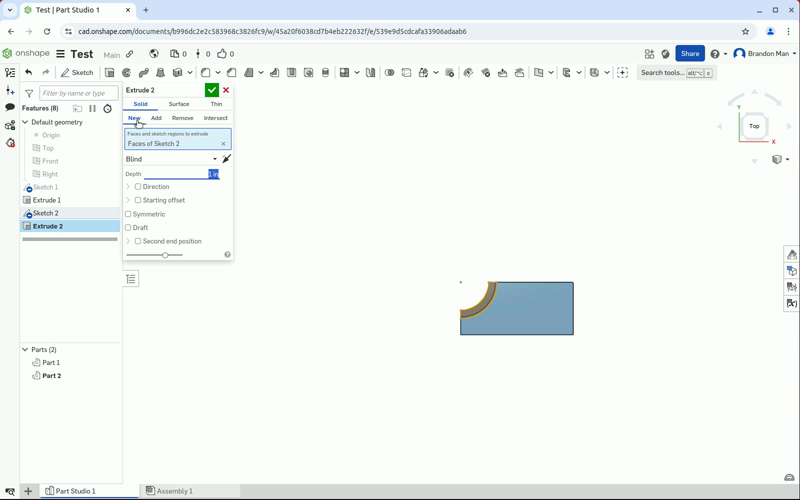
text(10.591)
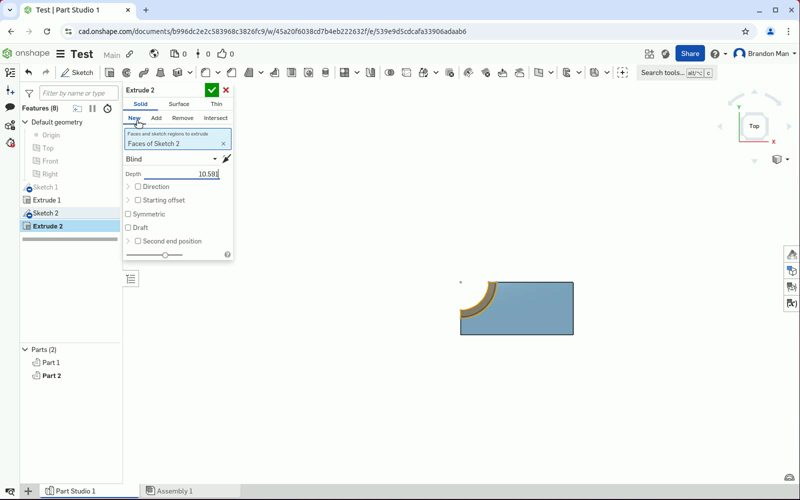
key(enter)
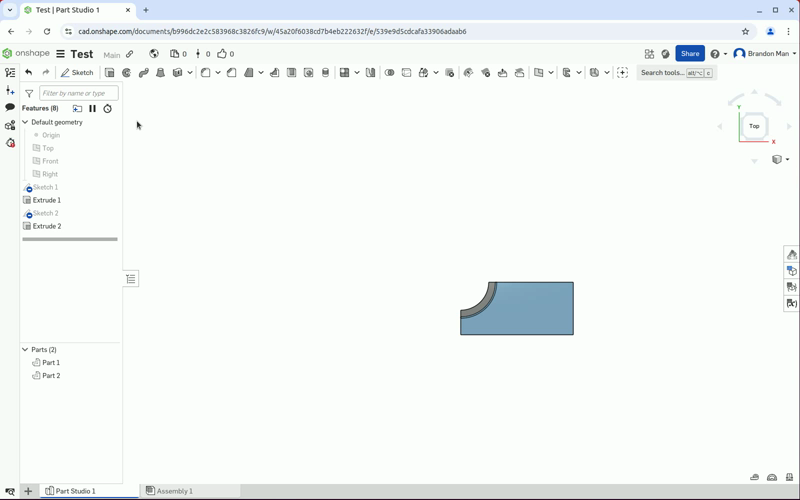
key(shift+h)
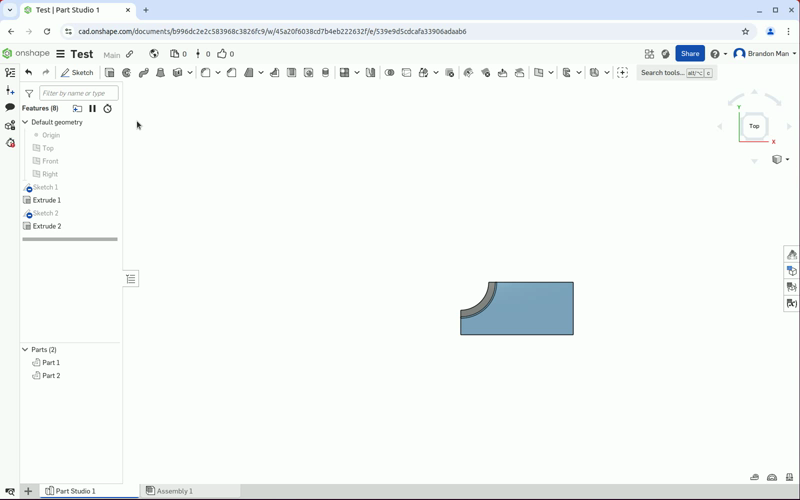
key(shift+h)
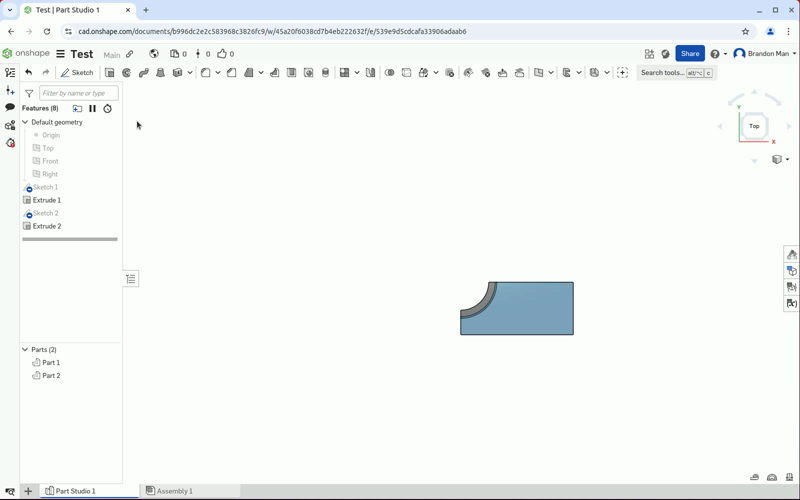
mouse_move(73, 189)
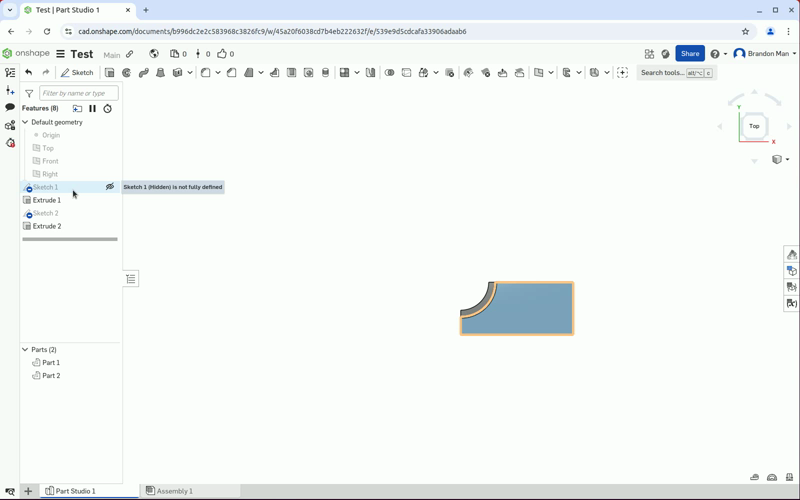
click(73, 189)
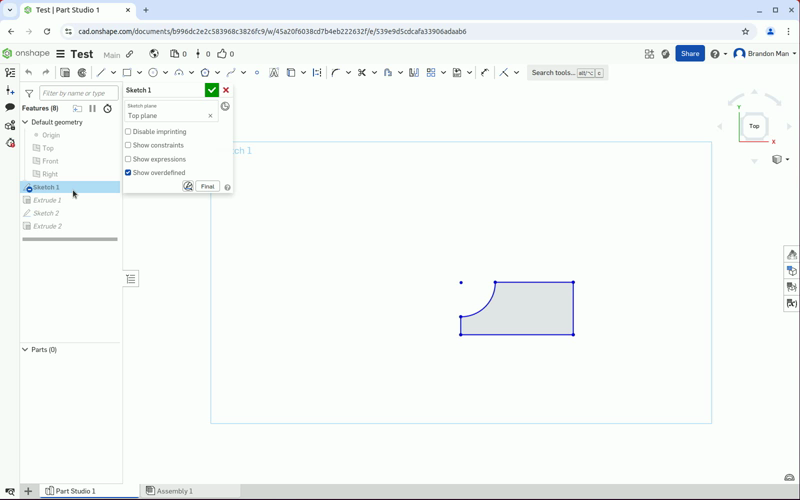
mouse_move(229, 92)
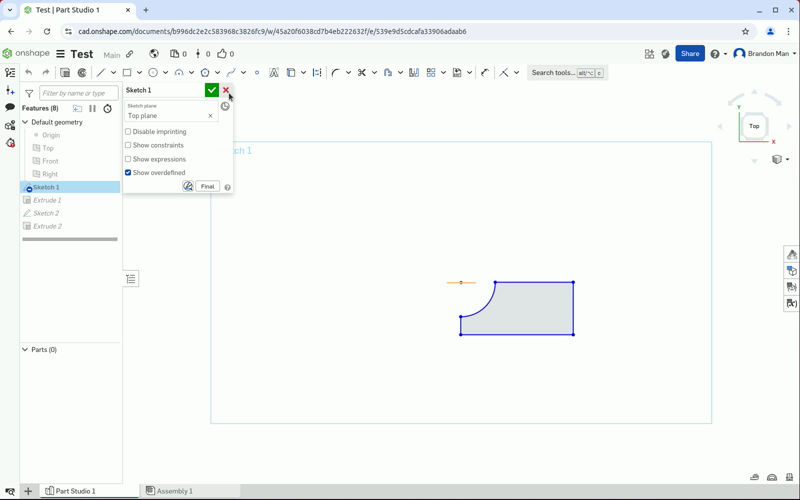
click(229, 92)
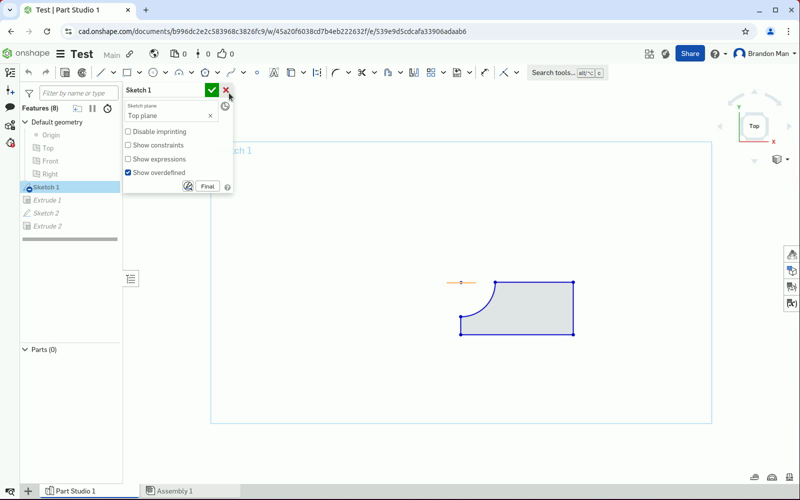
key(shift+s)
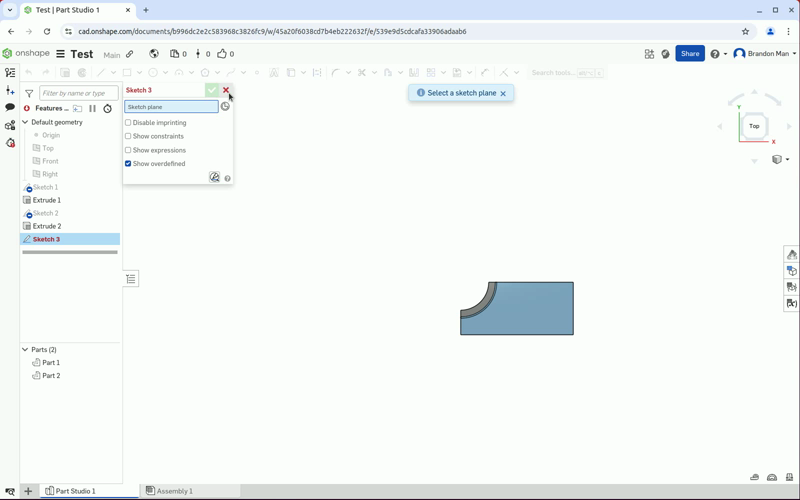
mouse_move(73, 150)
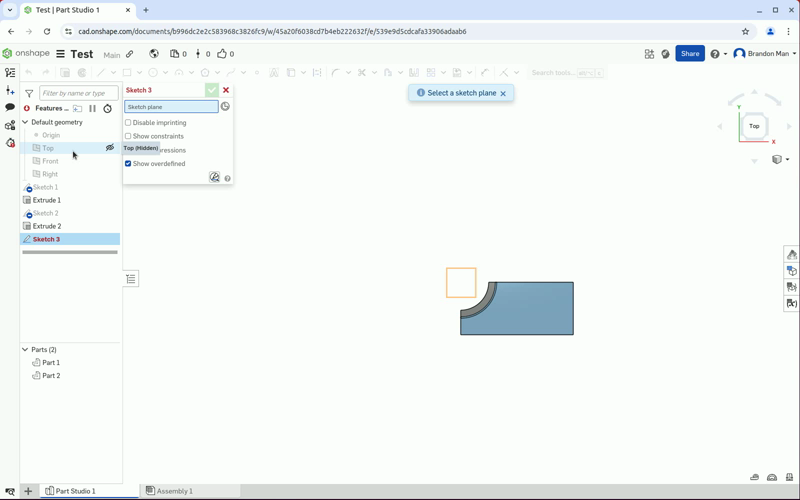
click(73, 150)
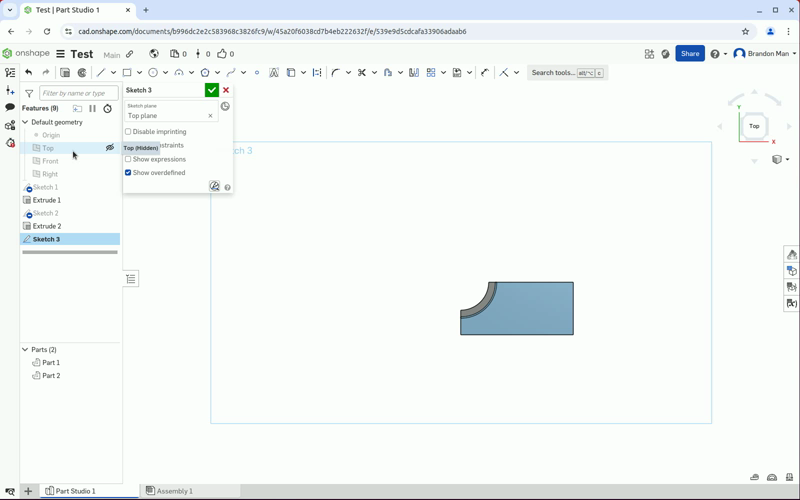
mouse_move(73, 352)
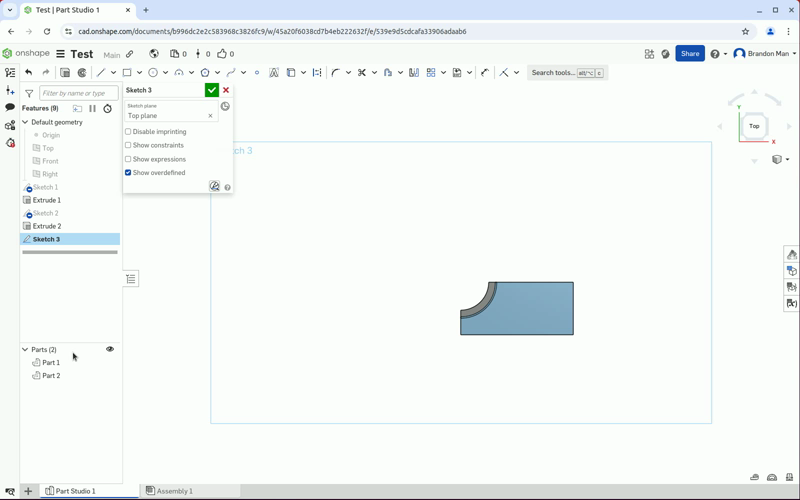
key(y)
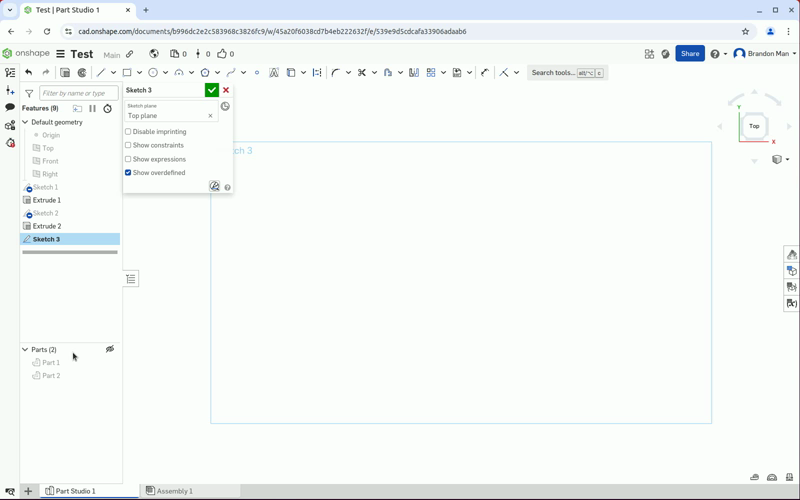
key(l)
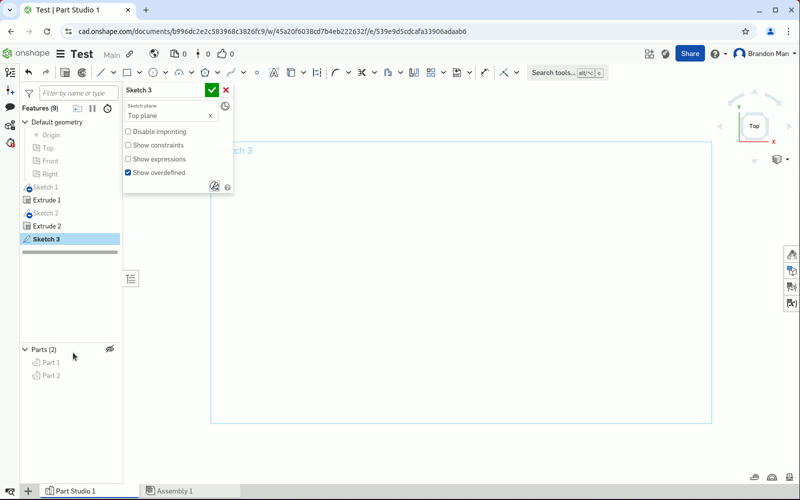
key_down(shift)
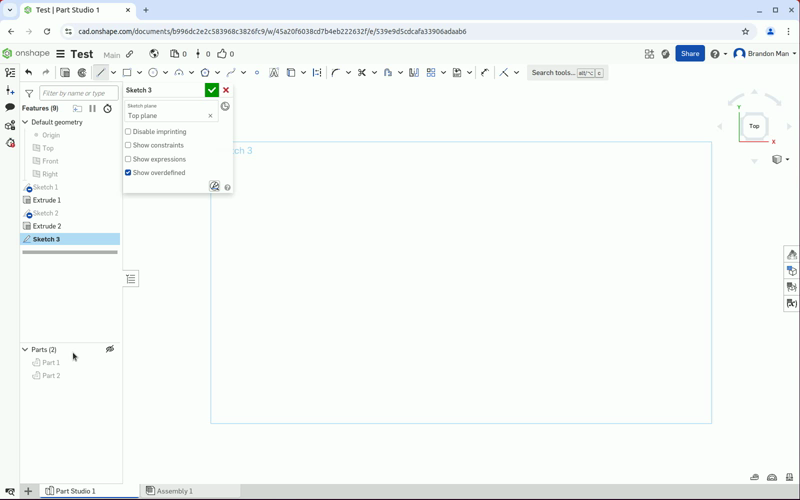
mouse_move(348, 334)
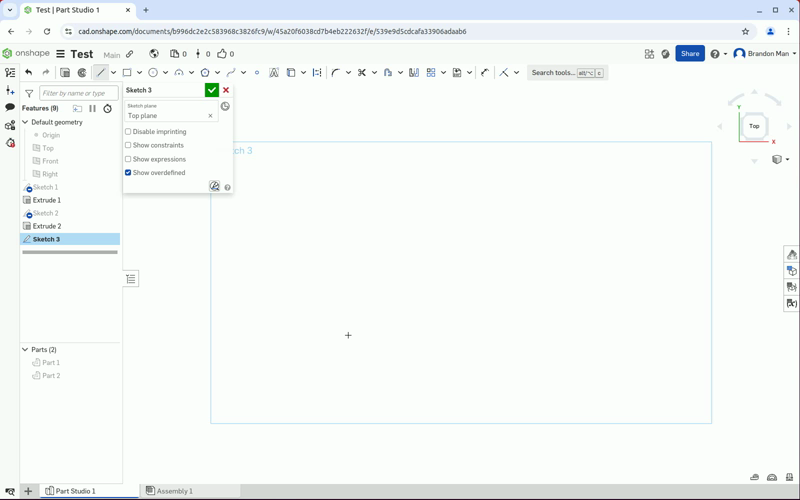
click(348, 334)
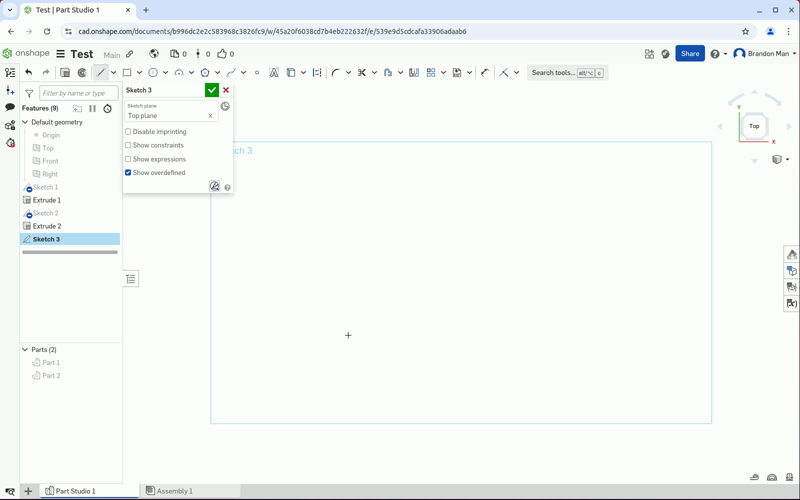
key_up(shift)
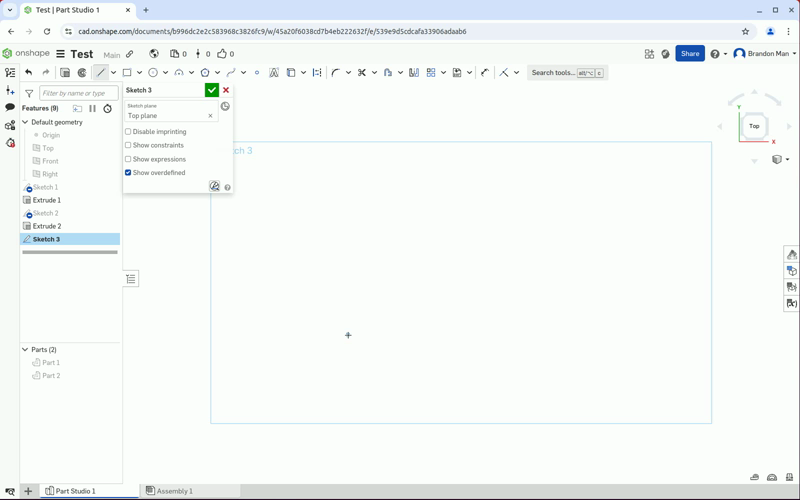
key_down(shift)
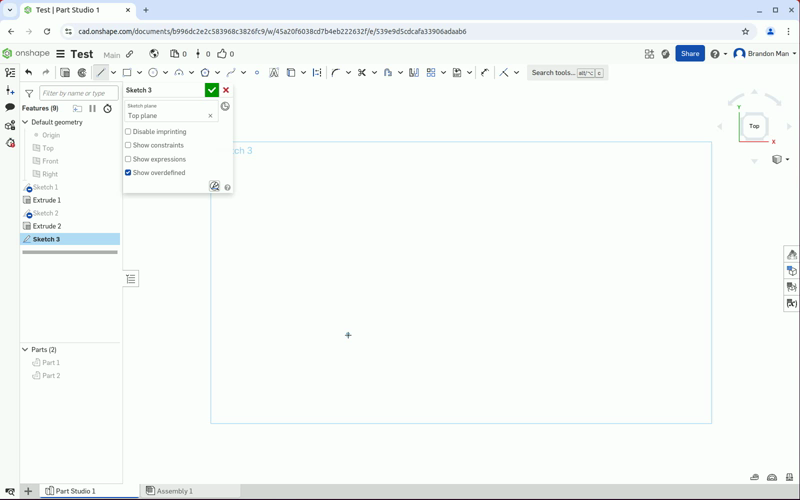
mouse_move(460, 334)
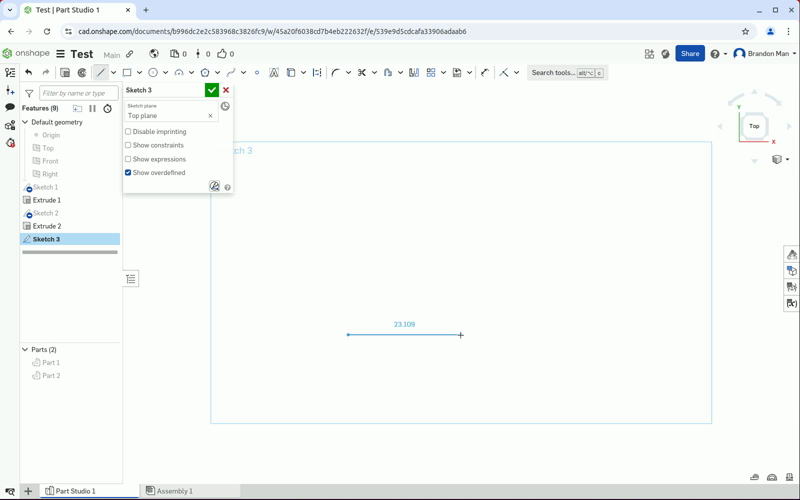
click(460, 334)
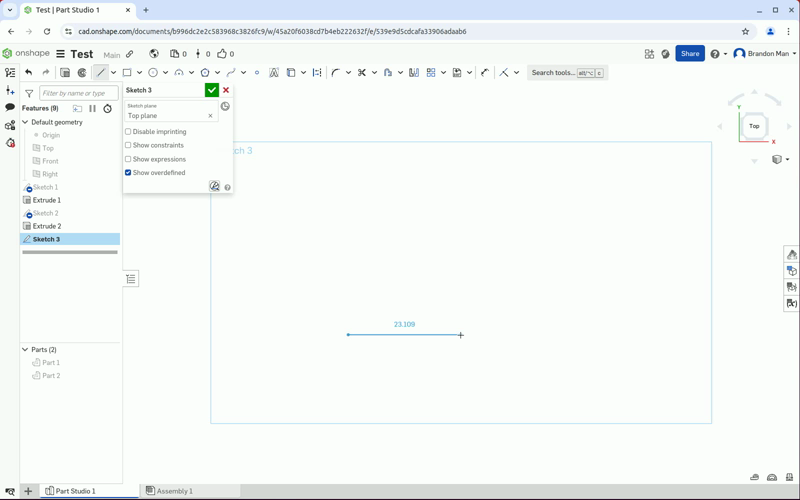
key_up(shift)
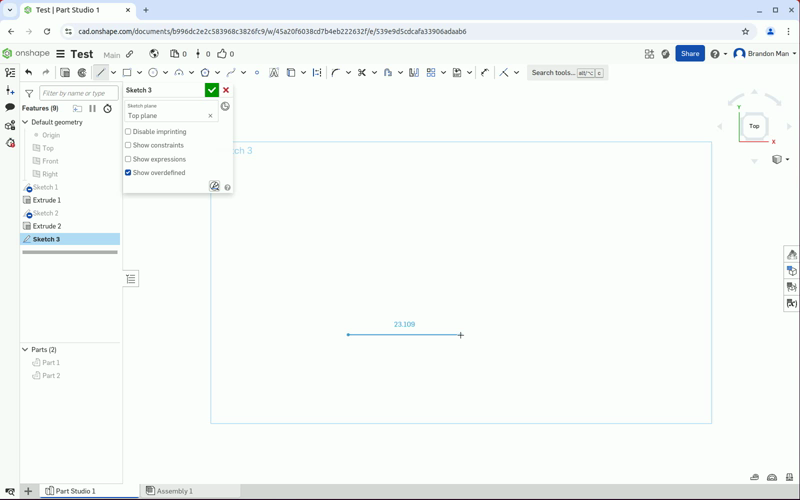
key_down(shift)
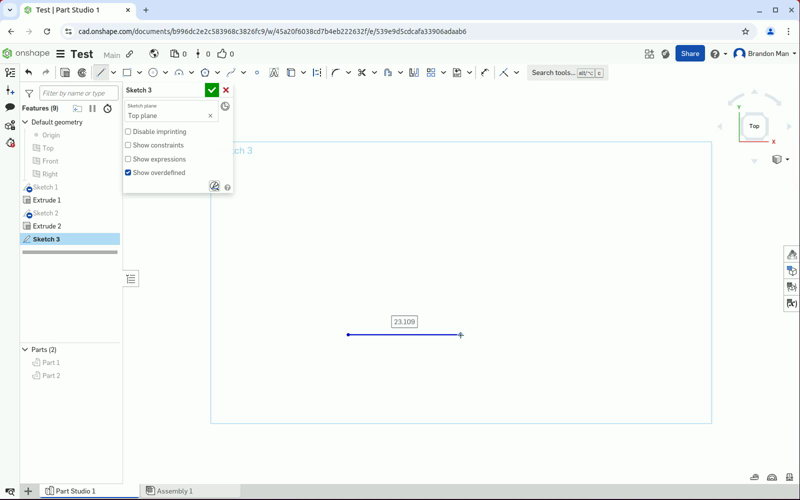
mouse_move(490, 334)
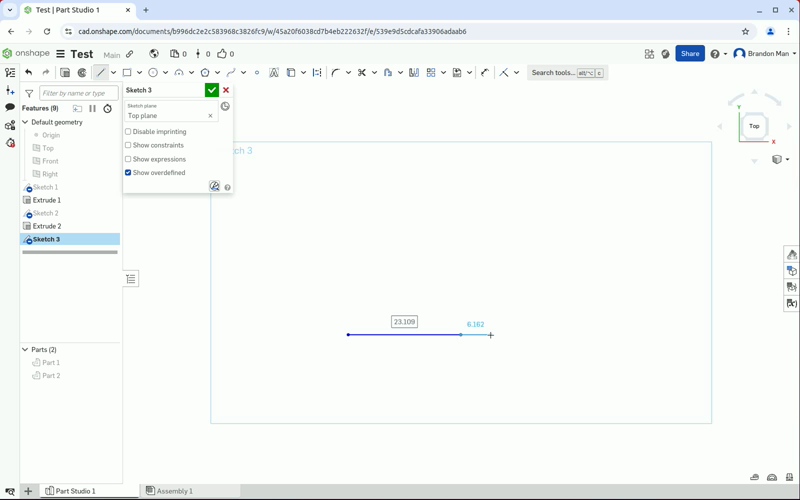
mouse_move(460, 316)
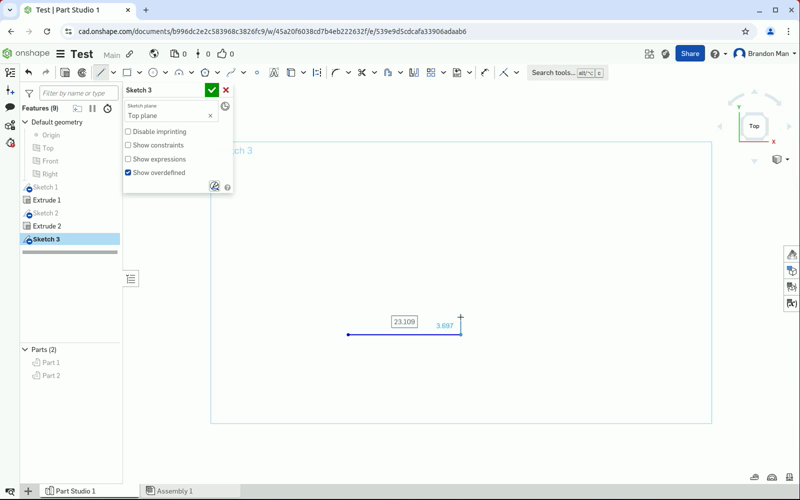
click(460, 316)
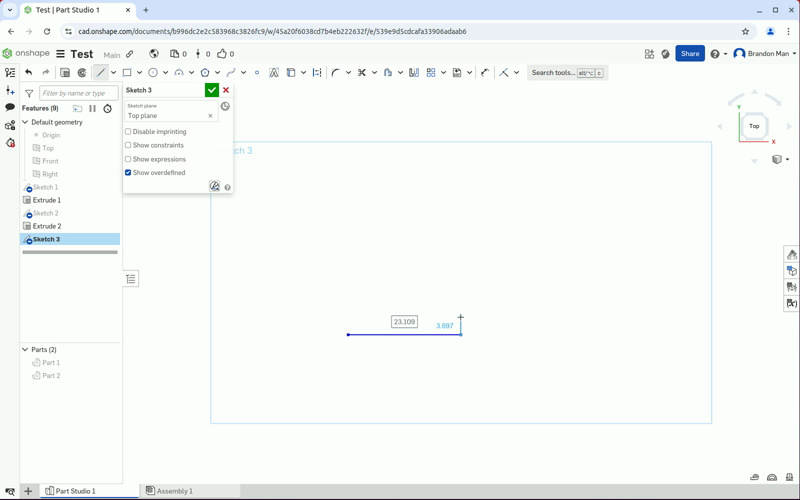
key_up(shift)
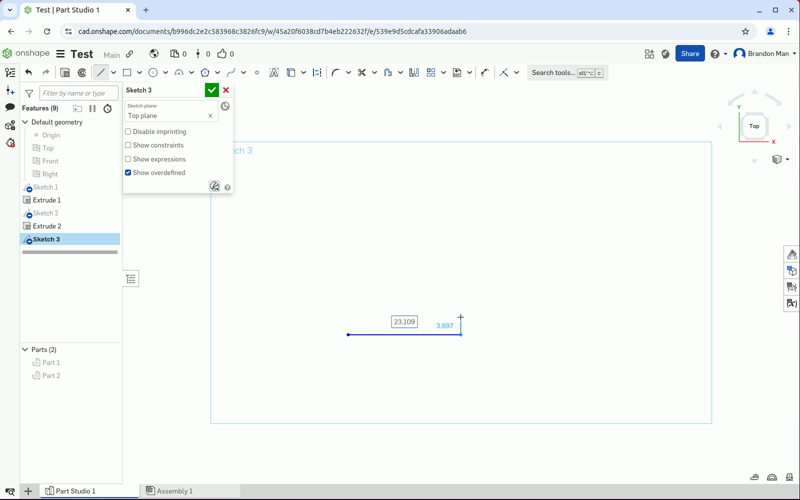
key(esc)
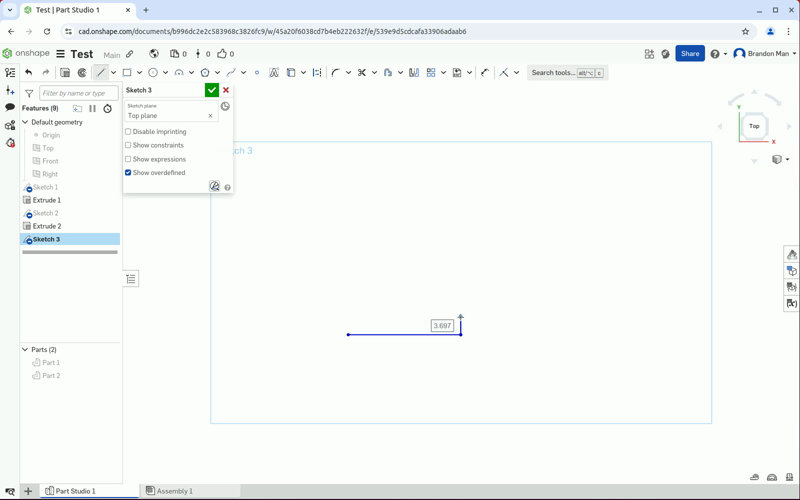
key(a)
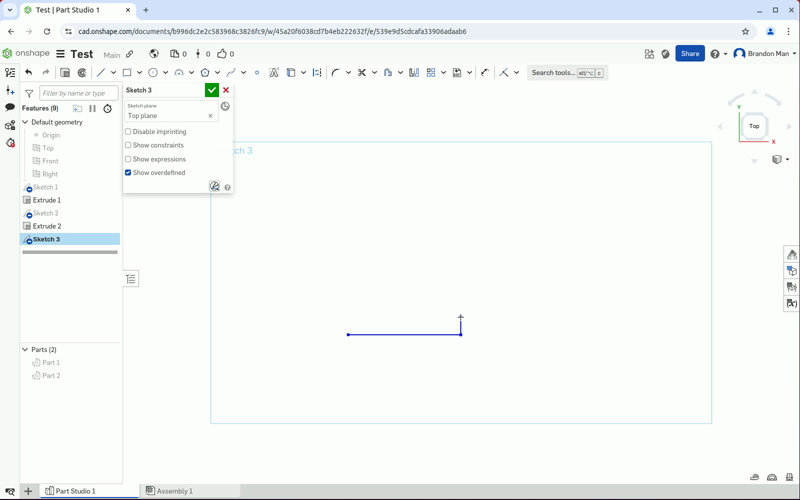
mouse_move(460, 316)
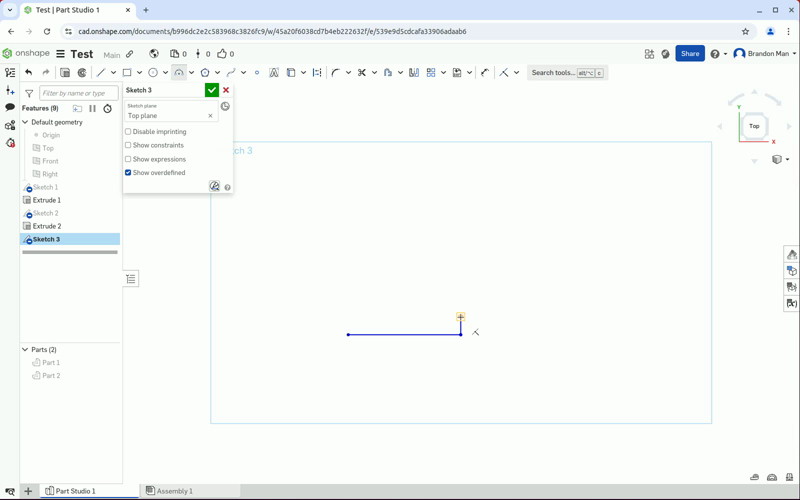
click(460, 316)
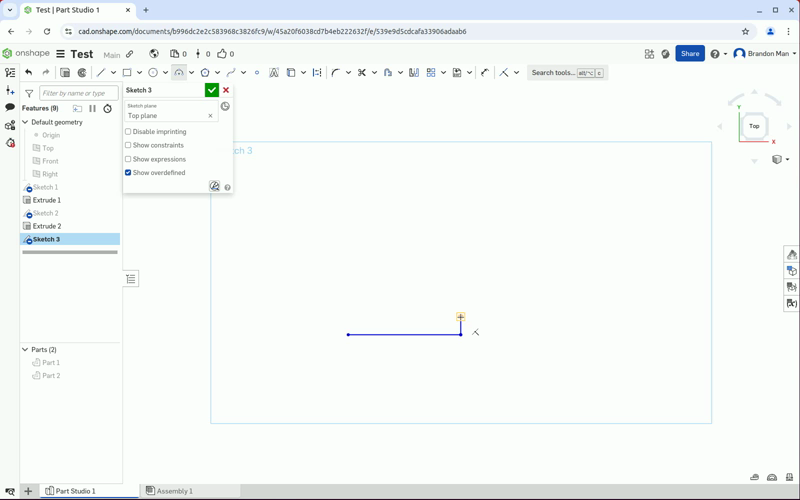
key_down(shift)
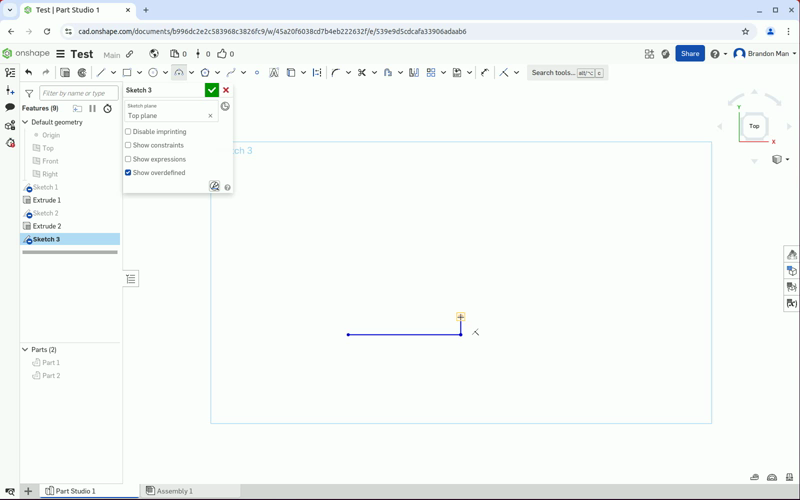
mouse_move(426, 282)
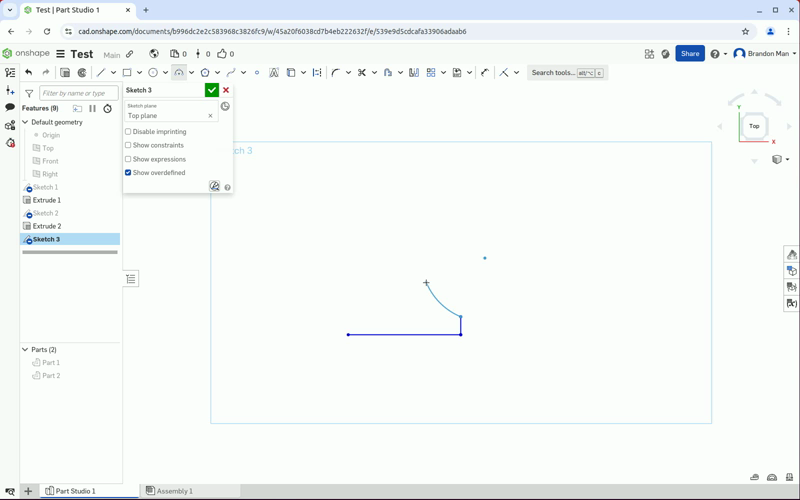
click(426, 282)
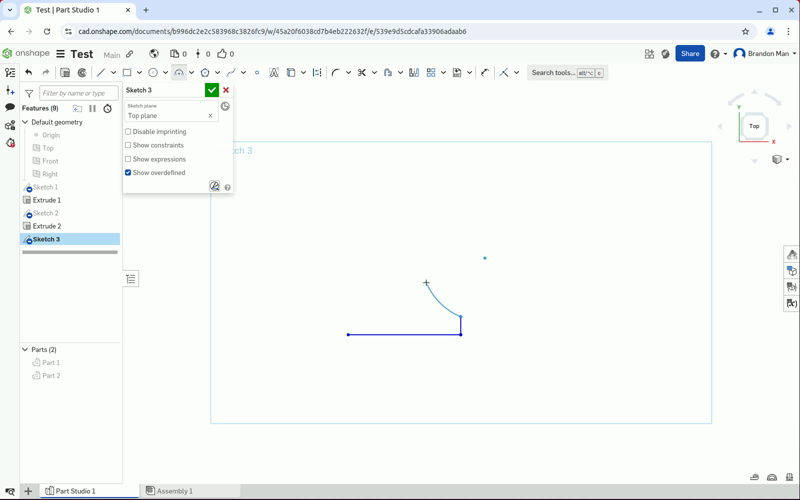
mouse_move(436, 306)
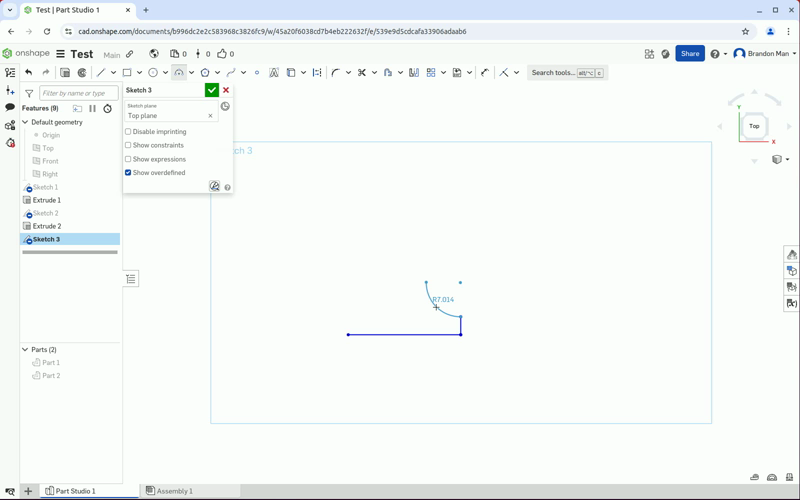
click(436, 306)
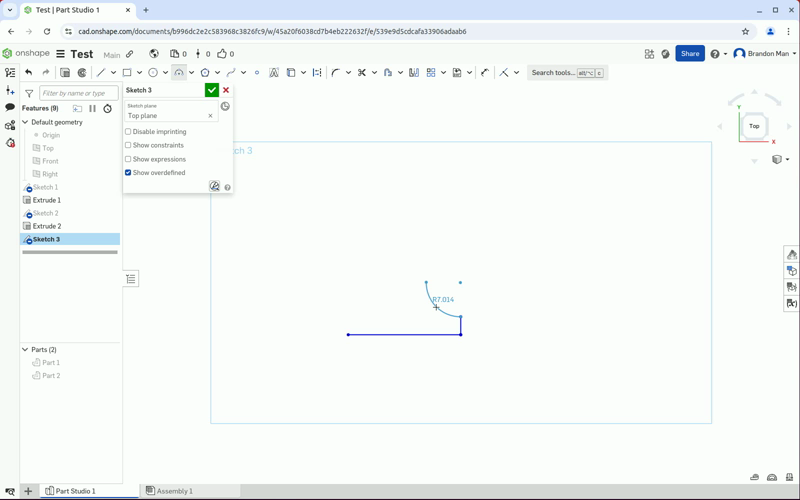
key_up(shift)
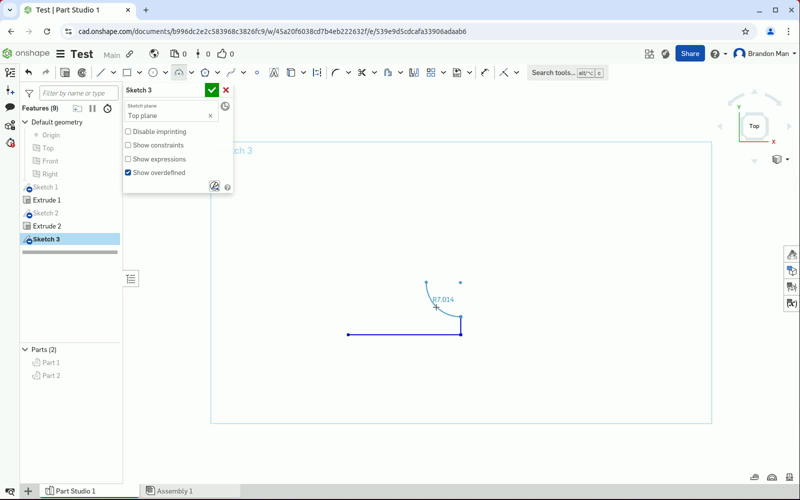
key(esc)
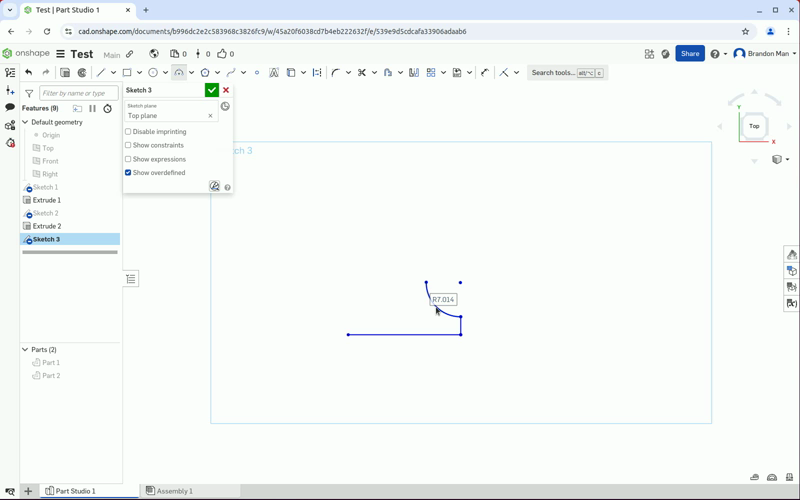
key(l)
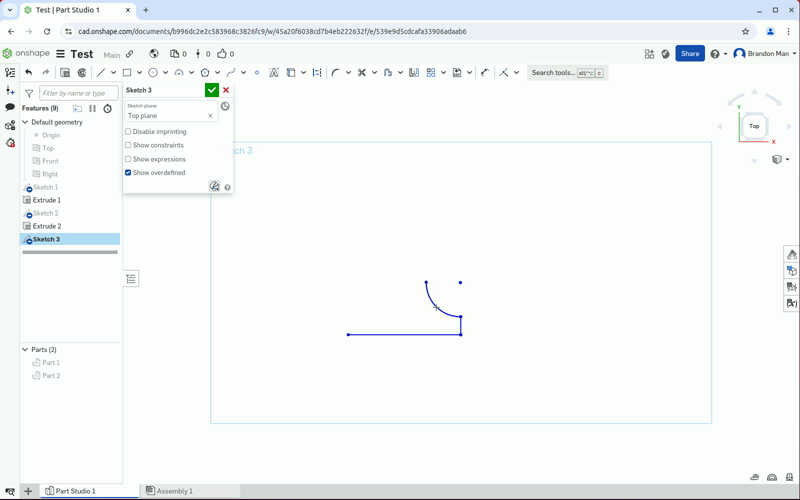
mouse_move(426, 282)
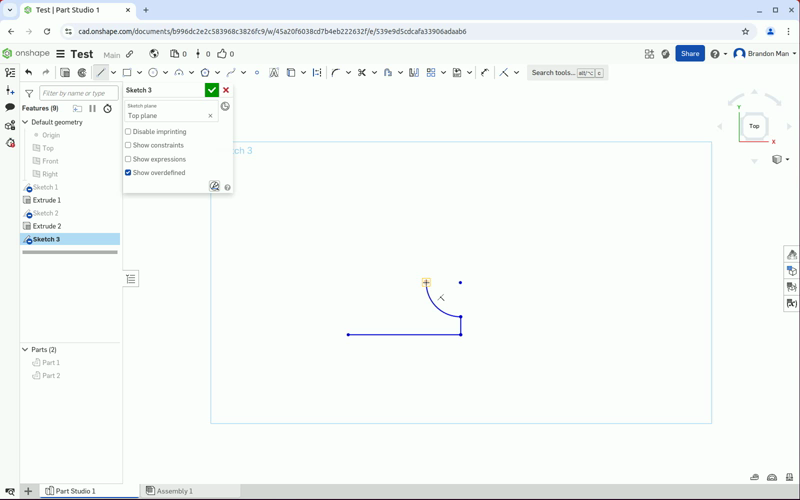
click(426, 282)
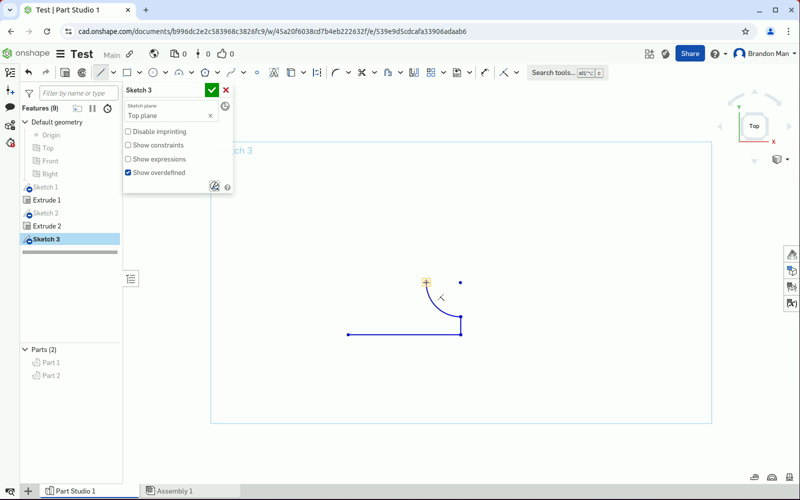
key_down(shift)
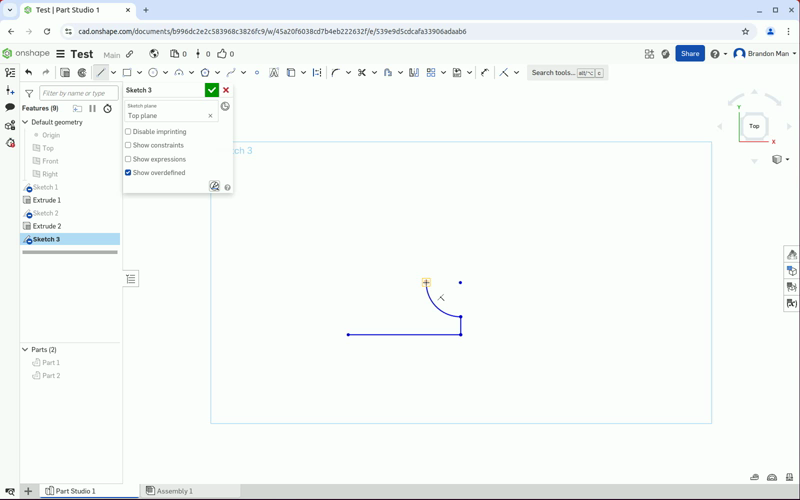
mouse_move(348, 282)
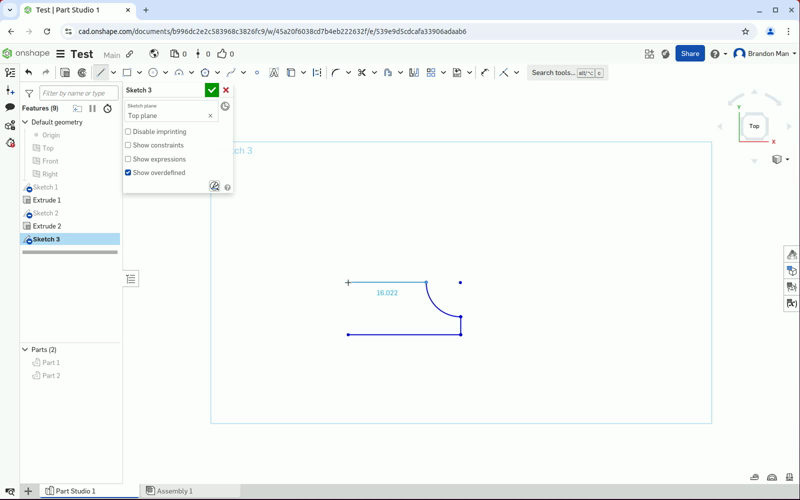
click(348, 282)
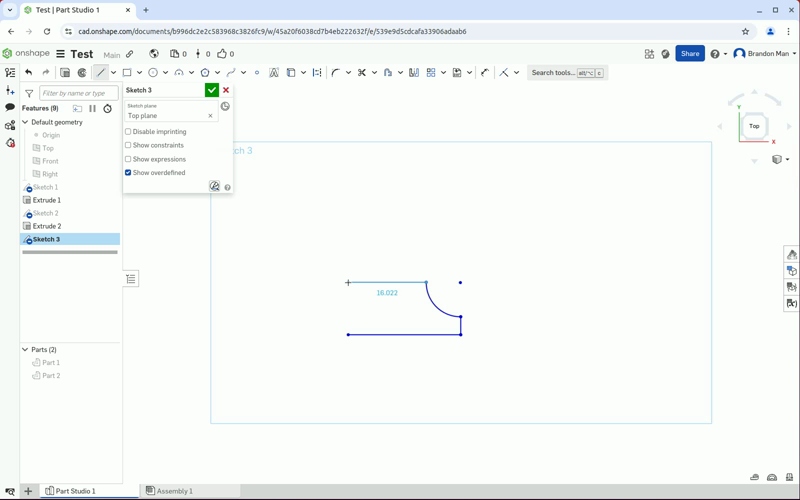
key_up(shift)
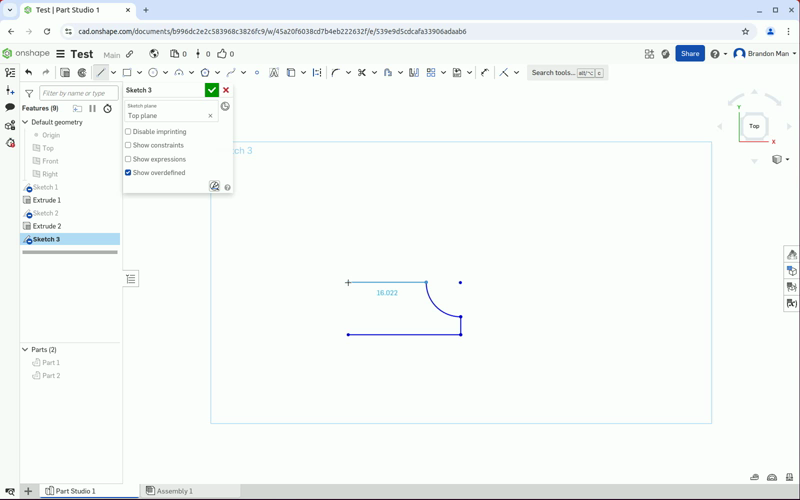
mouse_move(378, 282)
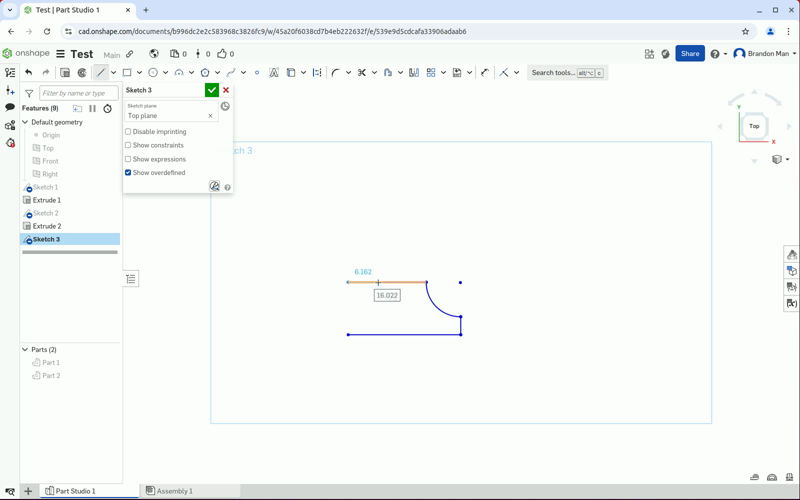
key_down(shift)
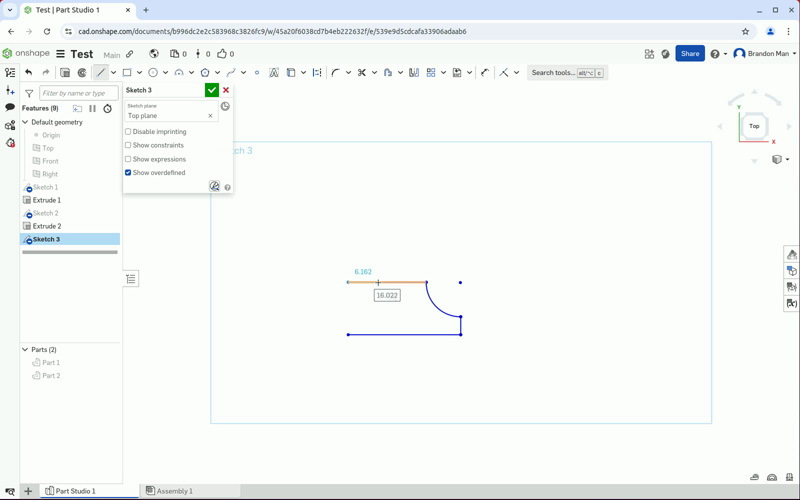
mouse_move(348, 334)
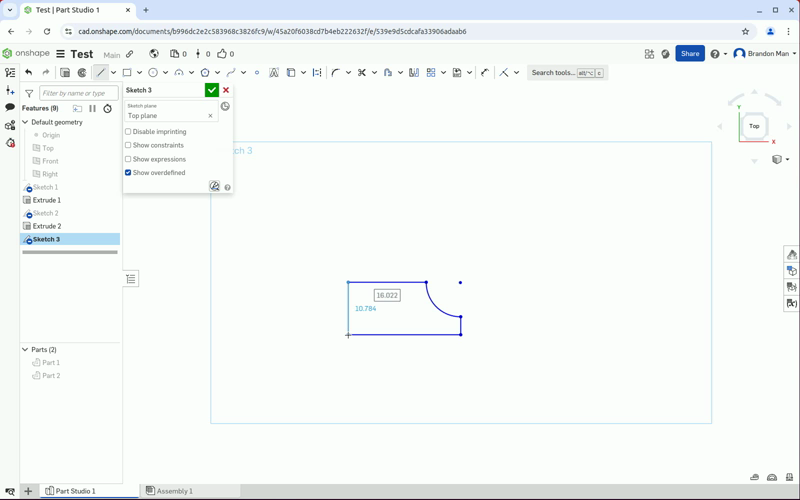
key_up(shift)
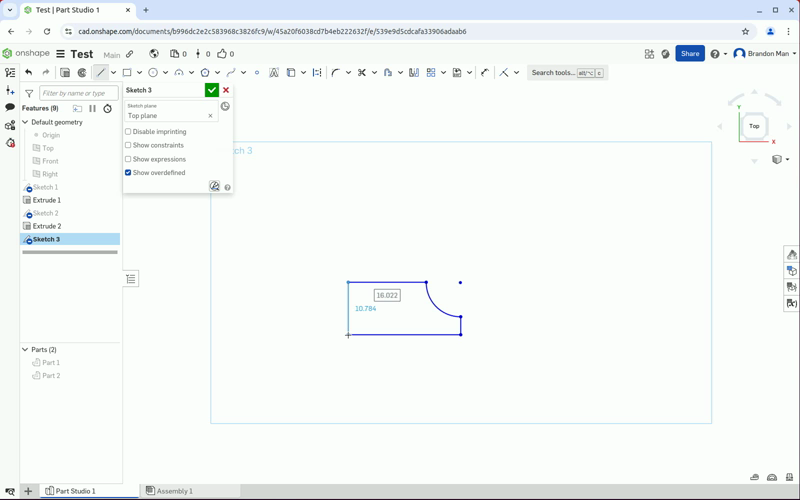
click(348, 334)
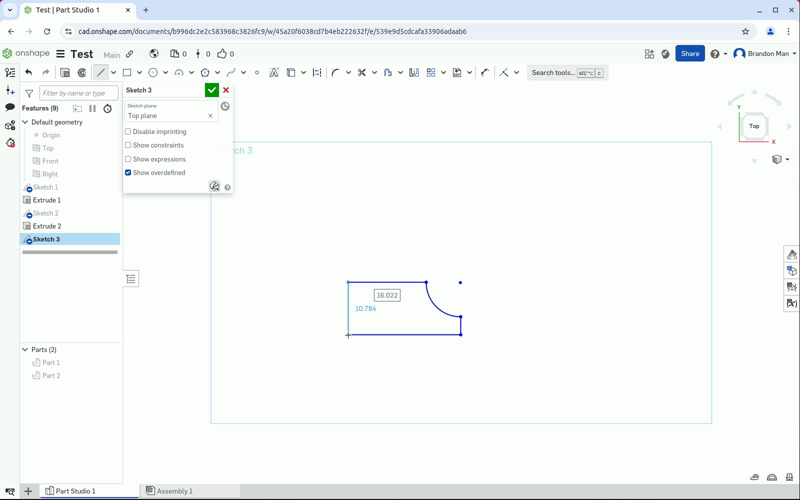
key(esc)
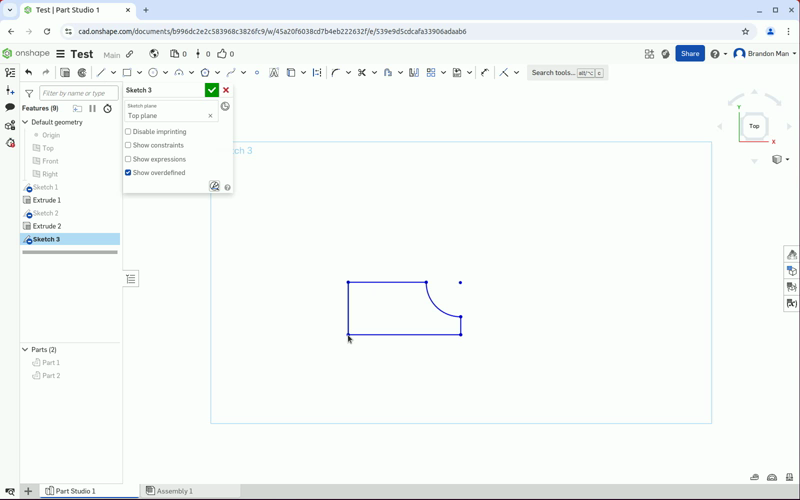
mouse_move(404, 310)
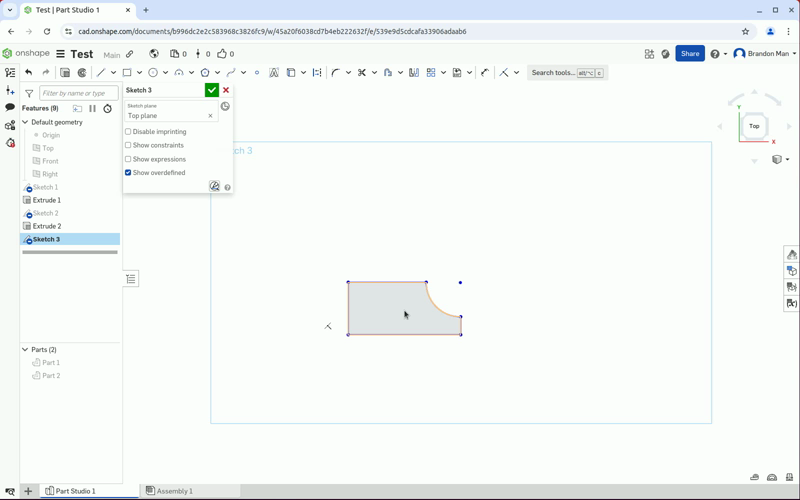
click(404, 310)
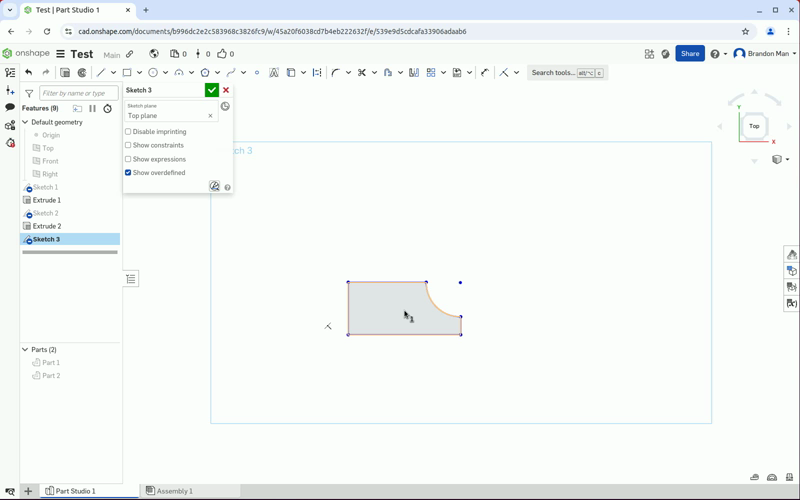
mouse_move(73, 352)
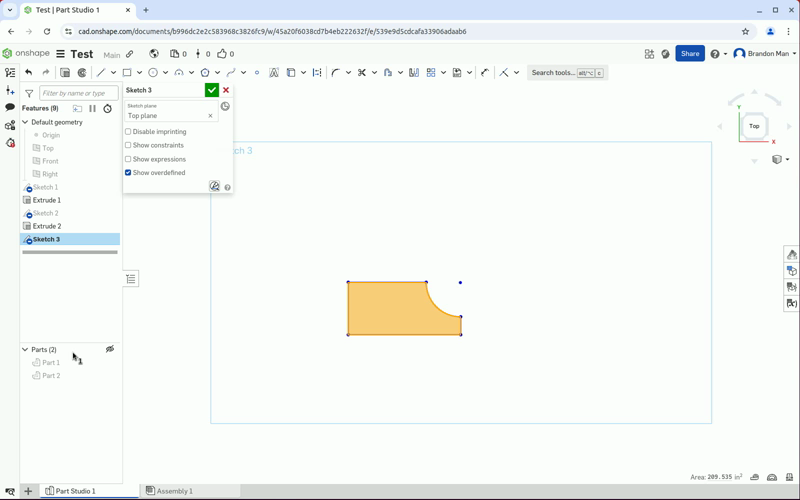
key(shift+y)
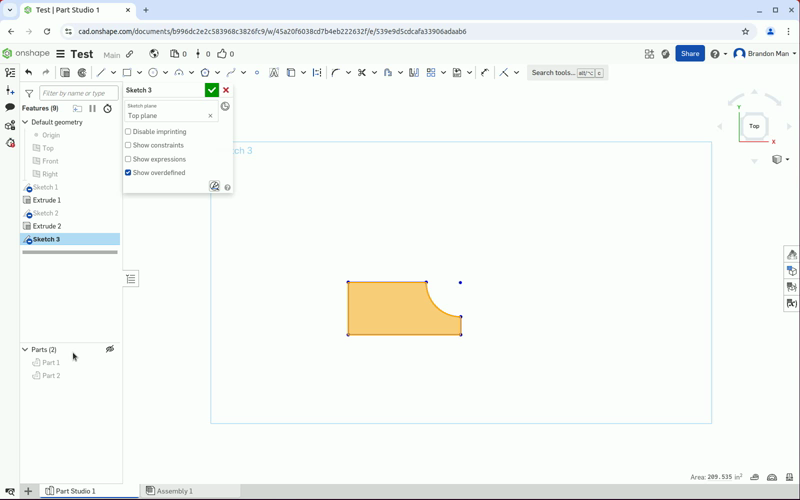
key(shift+e)
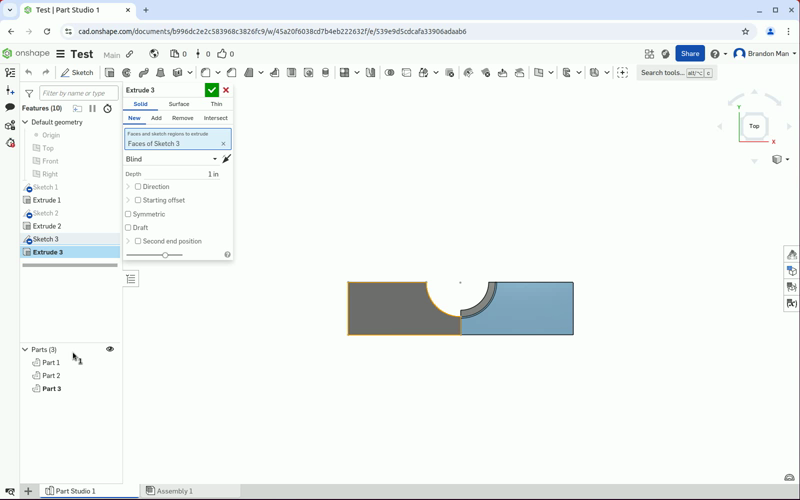
mouse_move(143, 106)
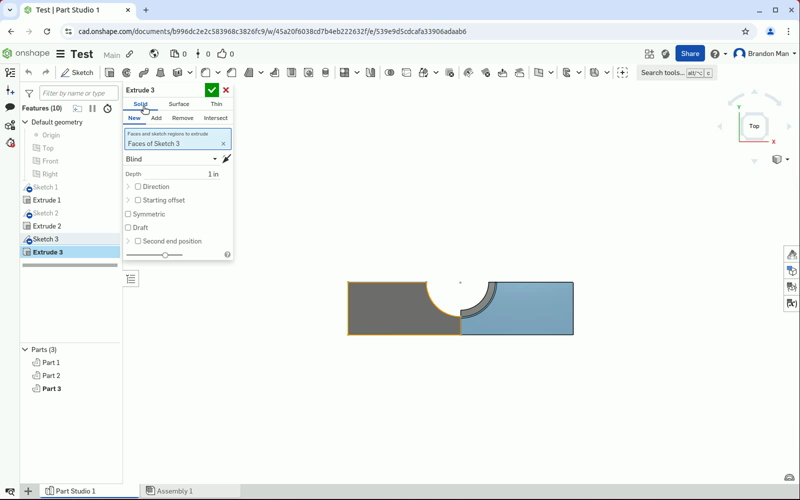
click(143, 106)
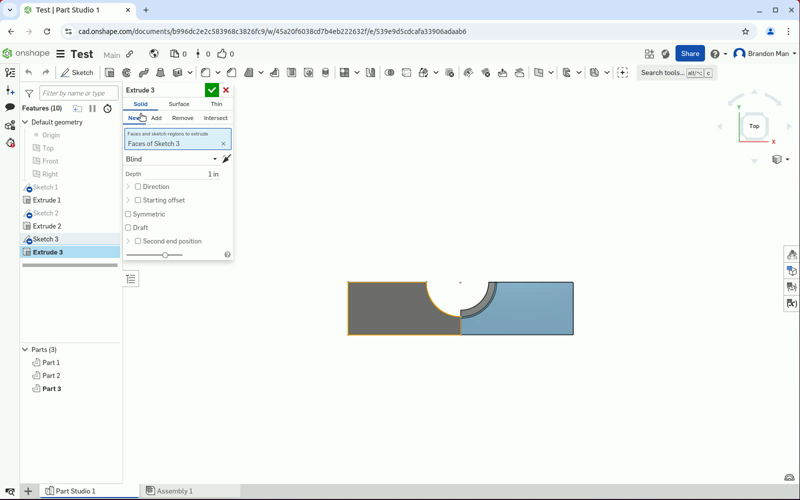
mouse_move(137, 120)
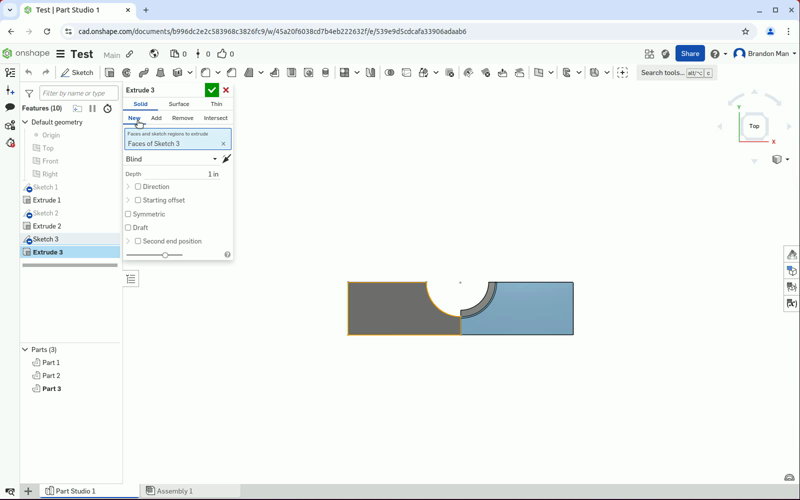
click(137, 120)
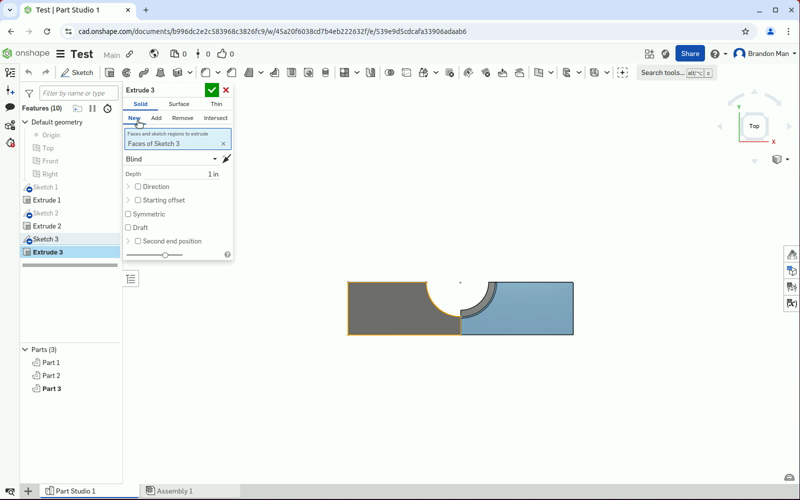
key(tab, 4)
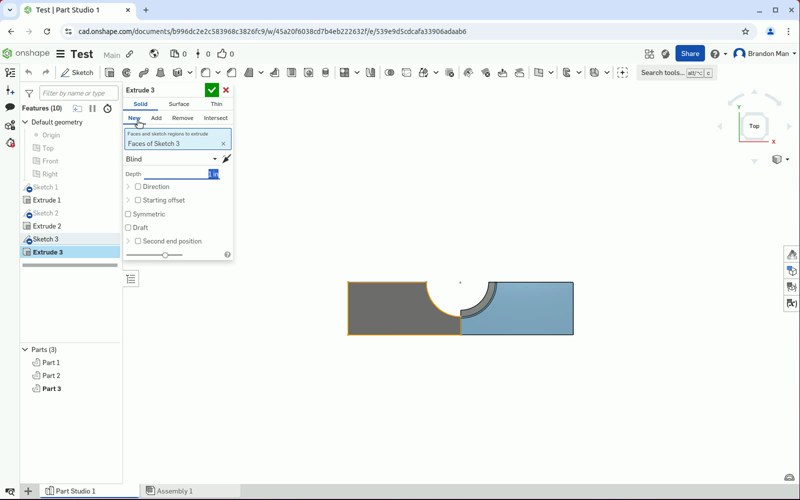
text(10.591)
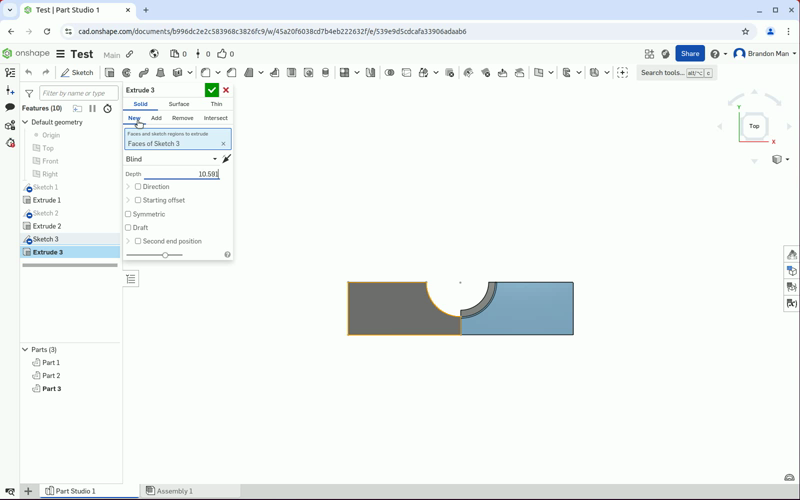
key(enter)
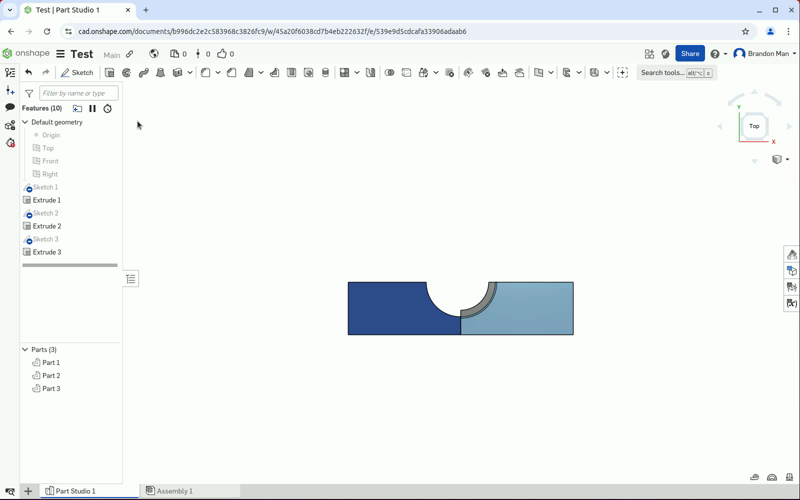
key(shift+h)
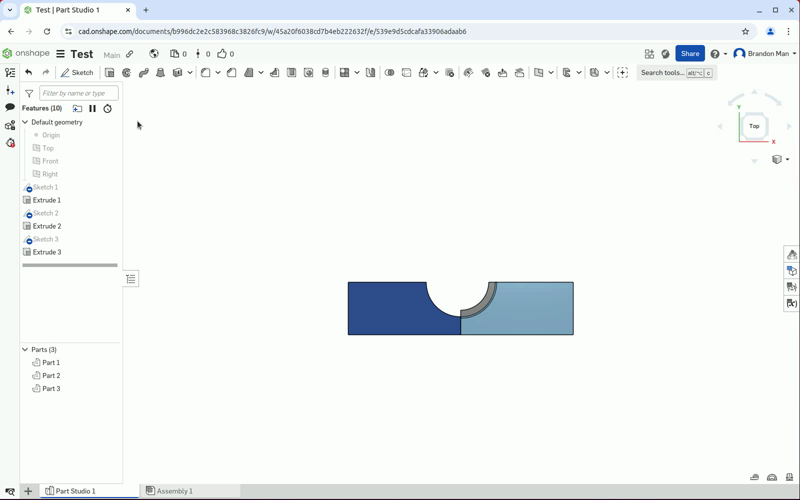
key(shift+h)
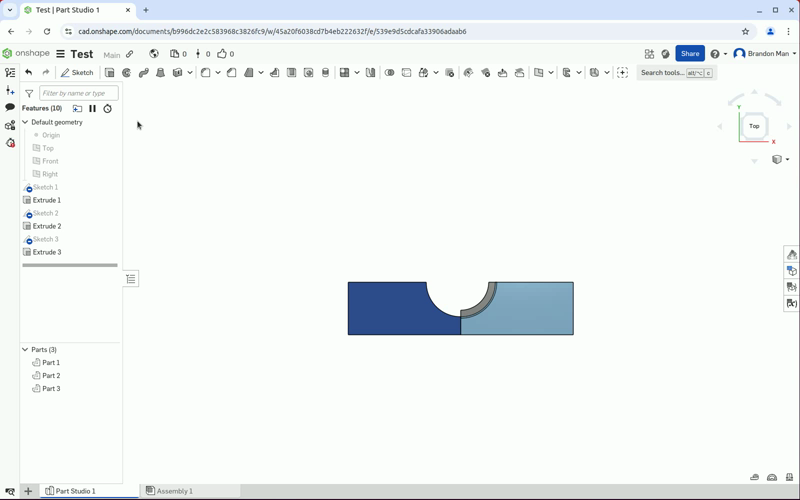
mouse_move(73, 189)
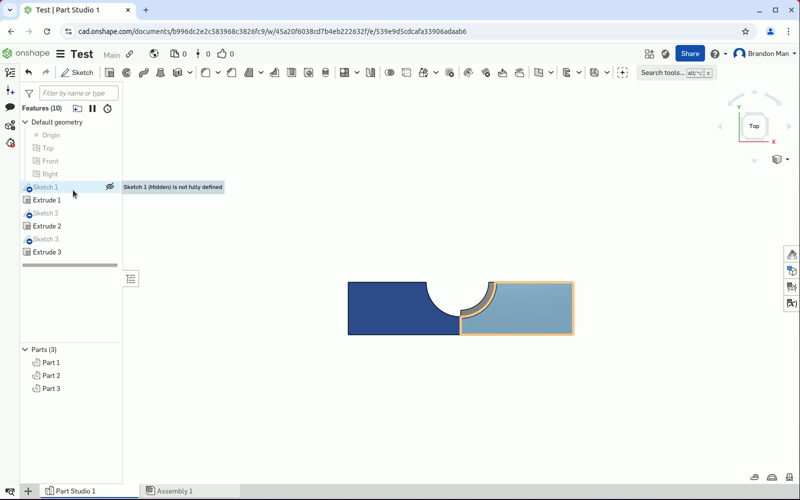
click(73, 189)
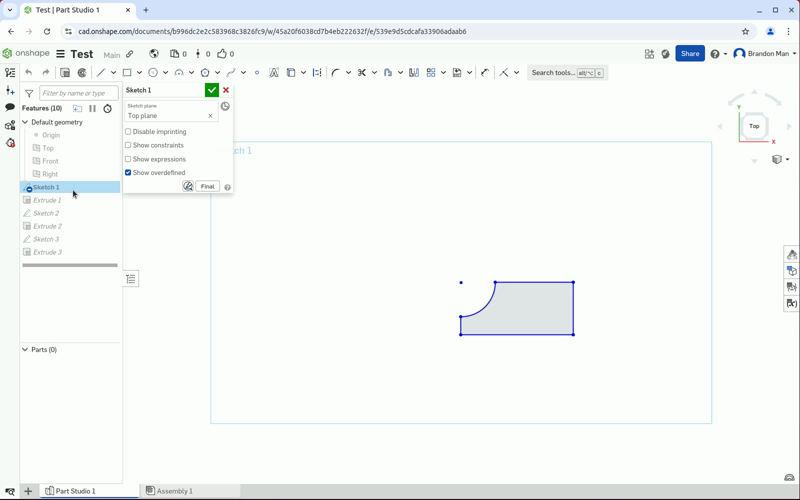
mouse_move(229, 92)
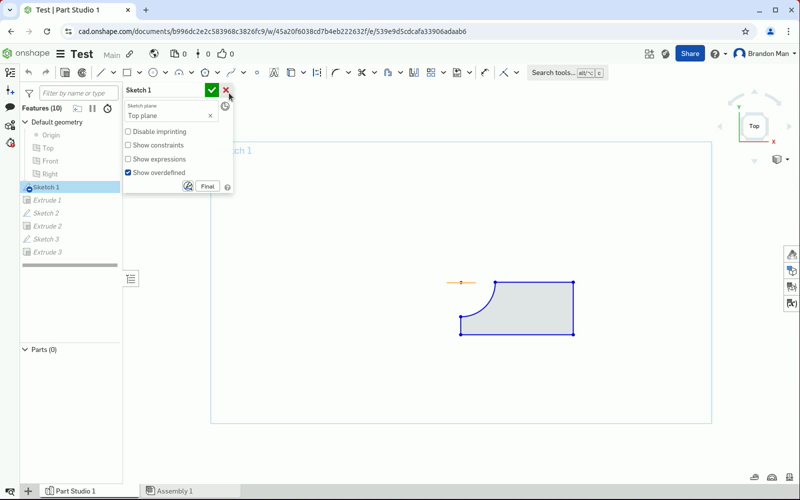
click(229, 92)
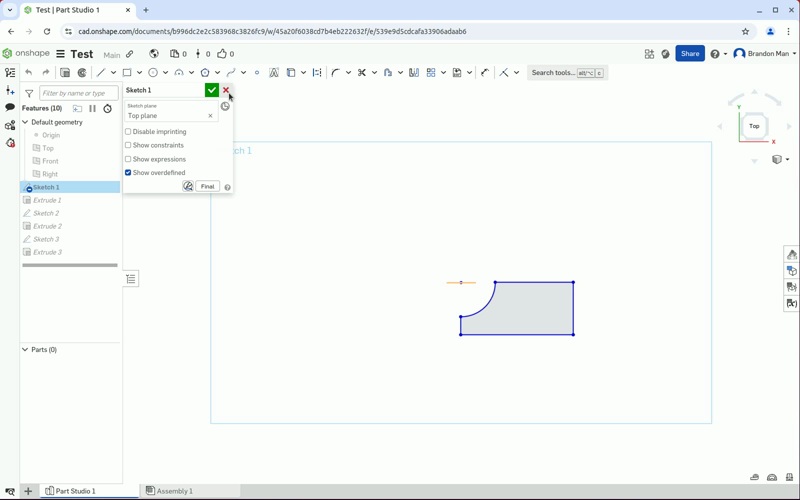
key(shift+s)
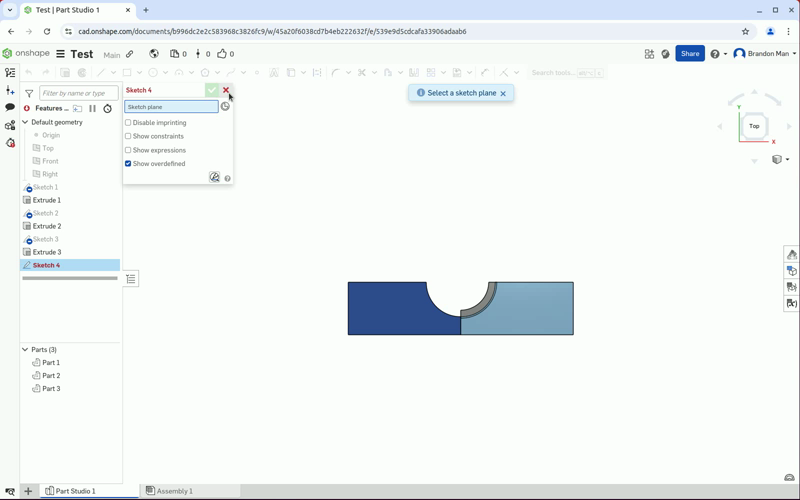
mouse_move(73, 150)
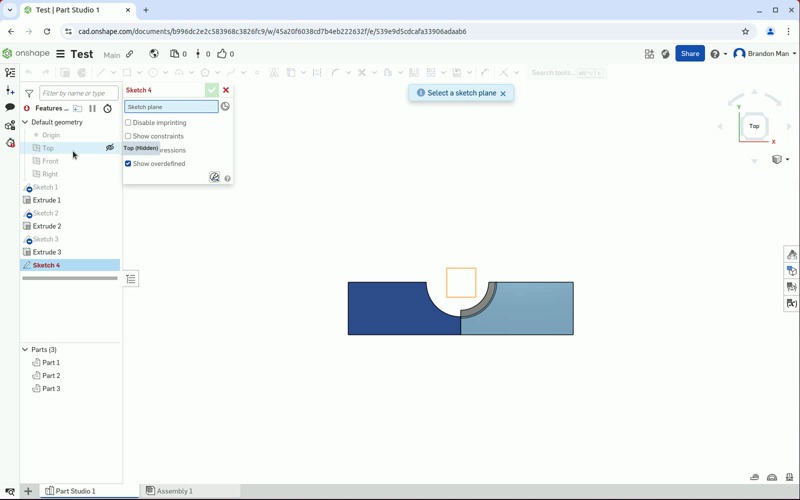
click(73, 150)
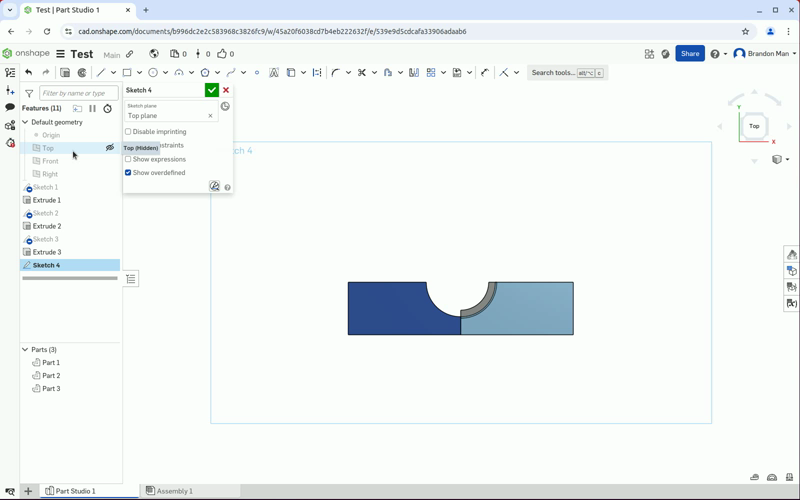
mouse_move(73, 352)
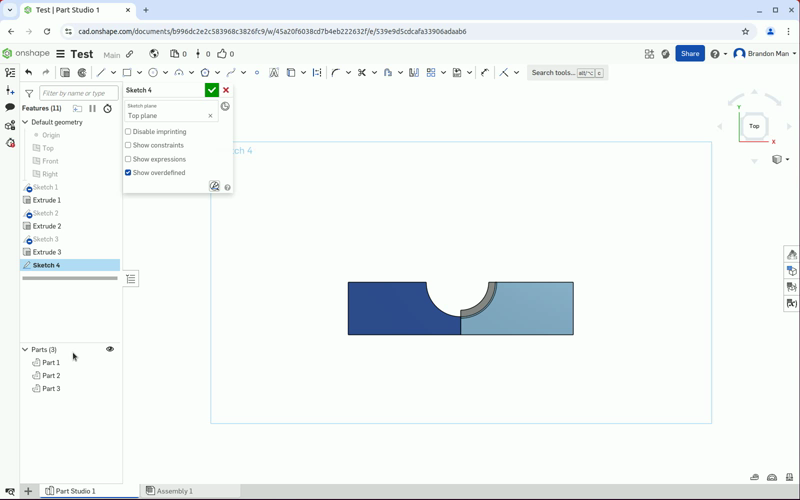
key(y)
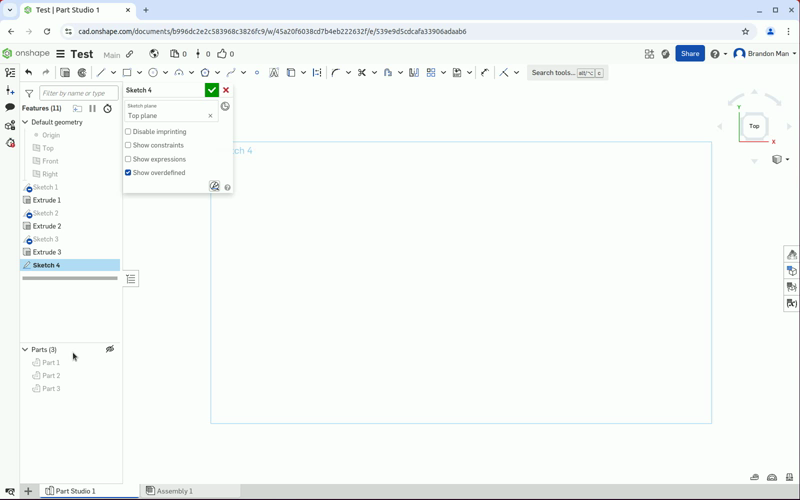
key(a)
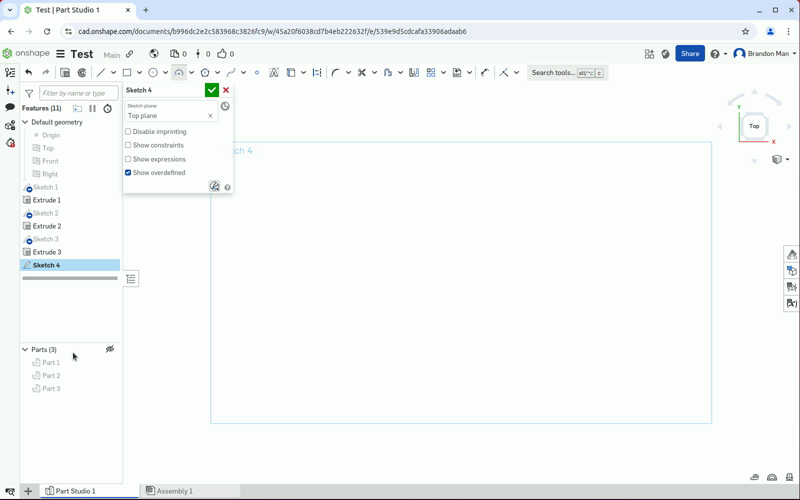
key_down(shift)
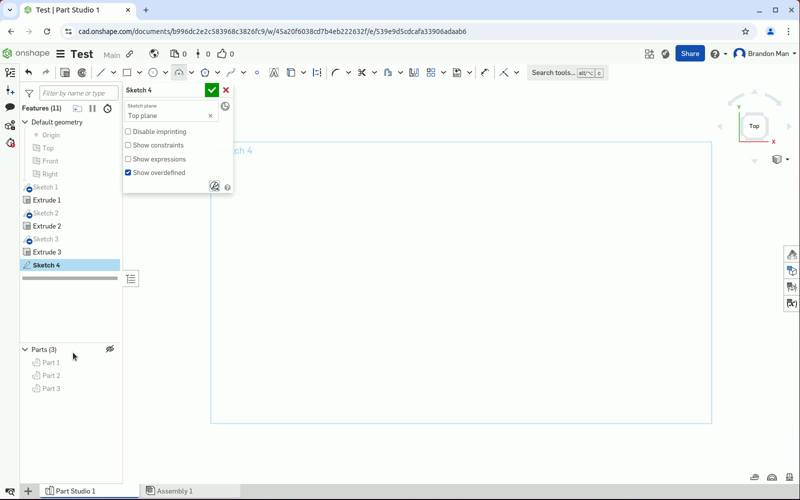
mouse_move(425, 282)
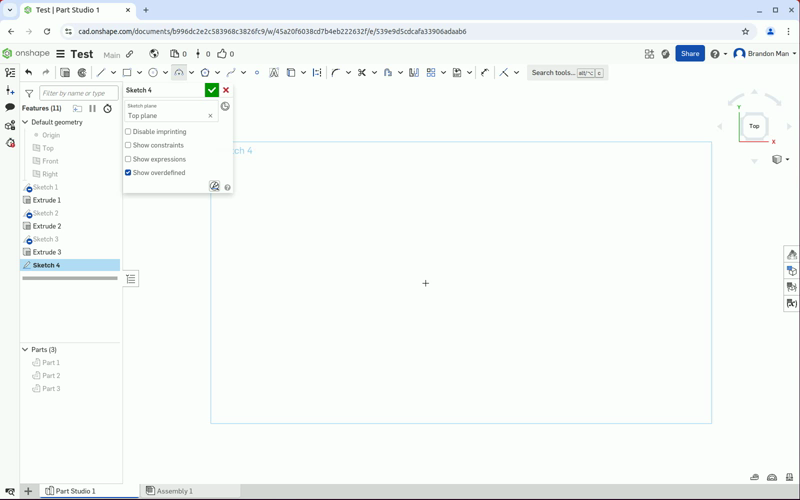
click(425, 282)
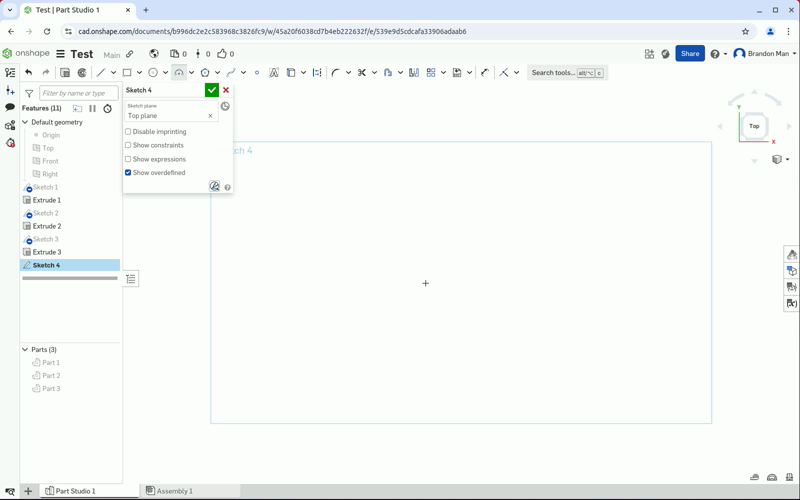
key_up(shift)
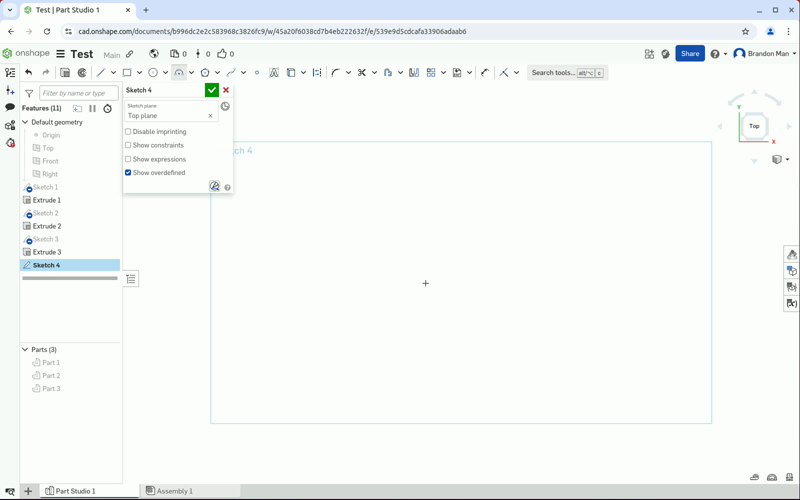
key_down(shift)
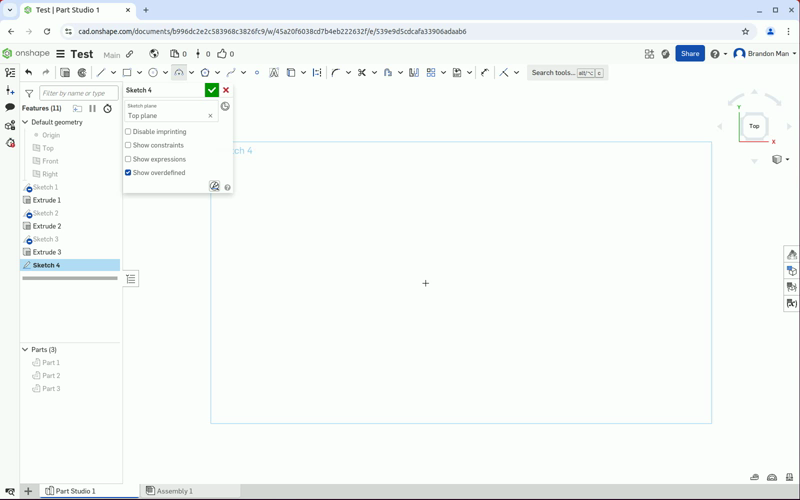
mouse_move(461, 318)
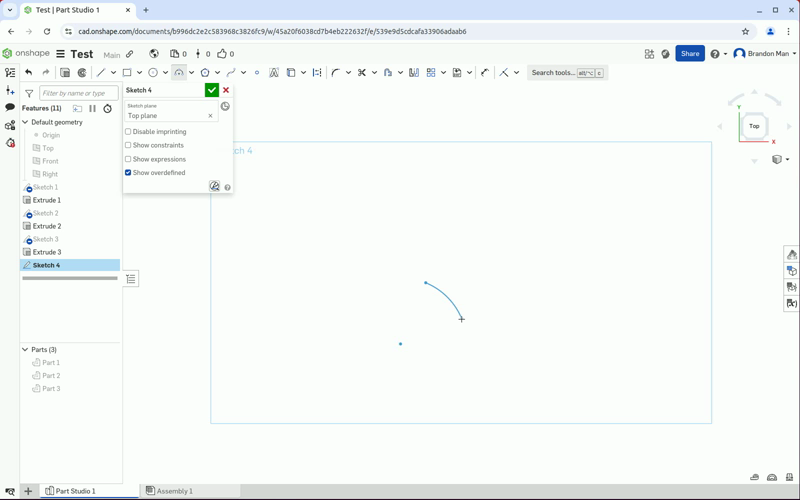
click(461, 318)
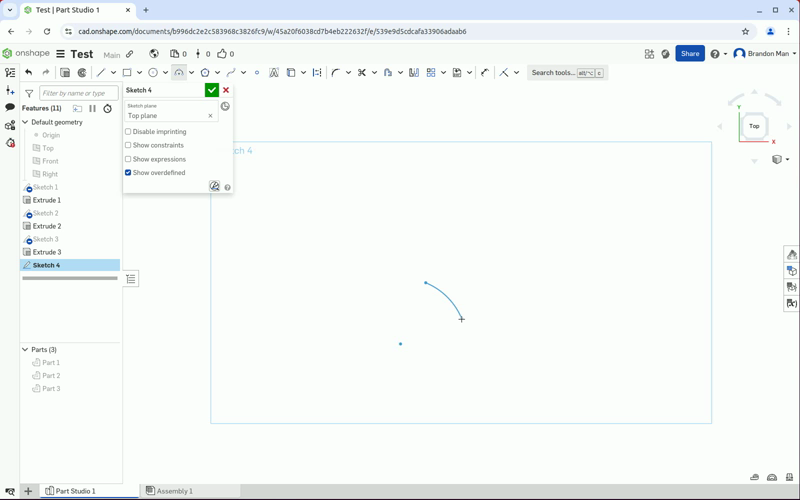
mouse_move(436, 308)
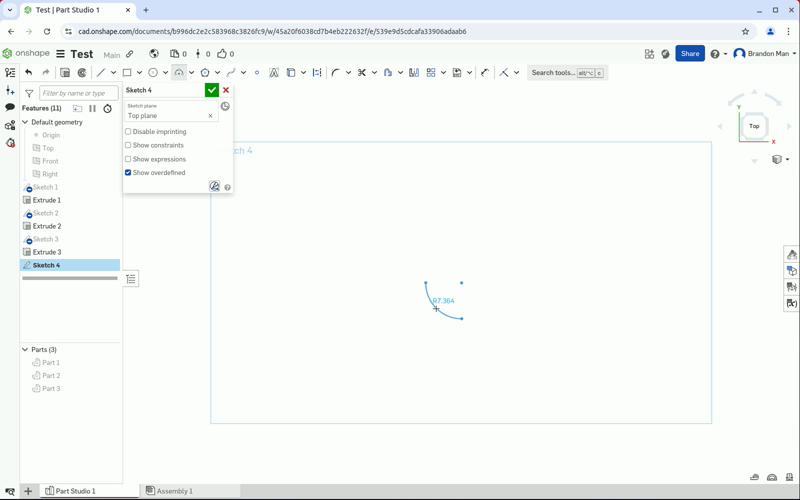
click(436, 308)
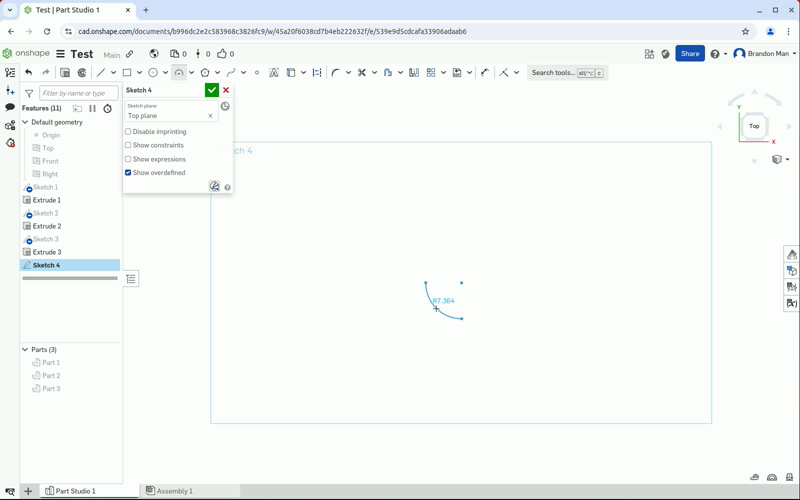
key_up(shift)
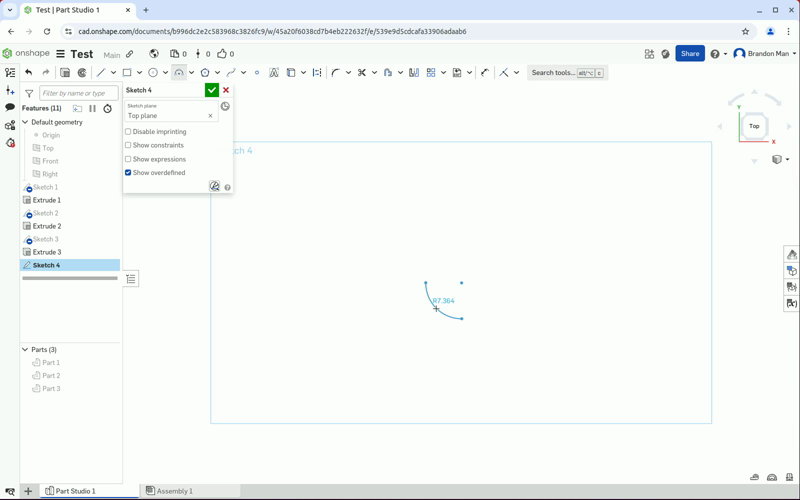
key(esc)
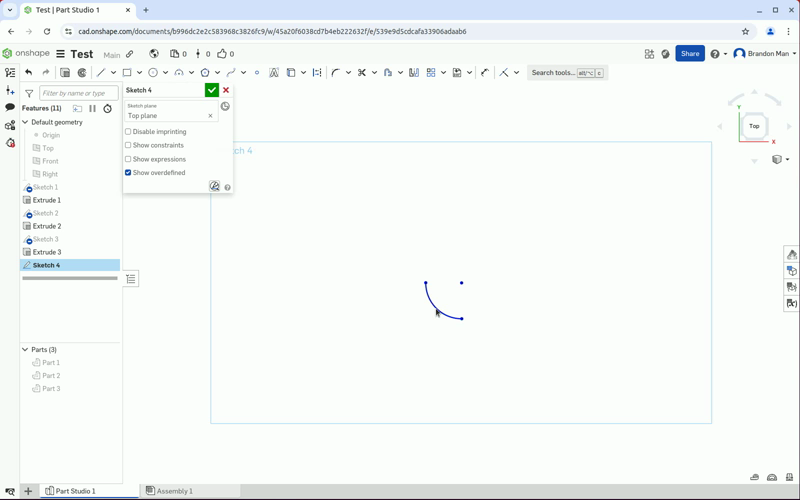
key(l)
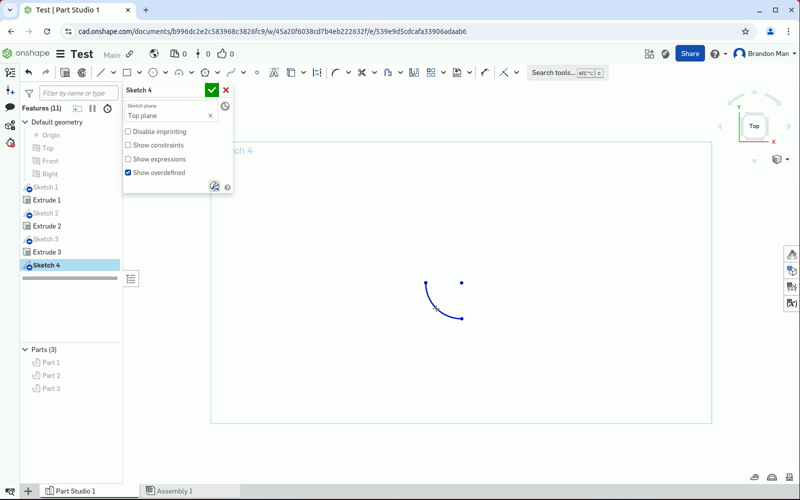
mouse_move(461, 318)
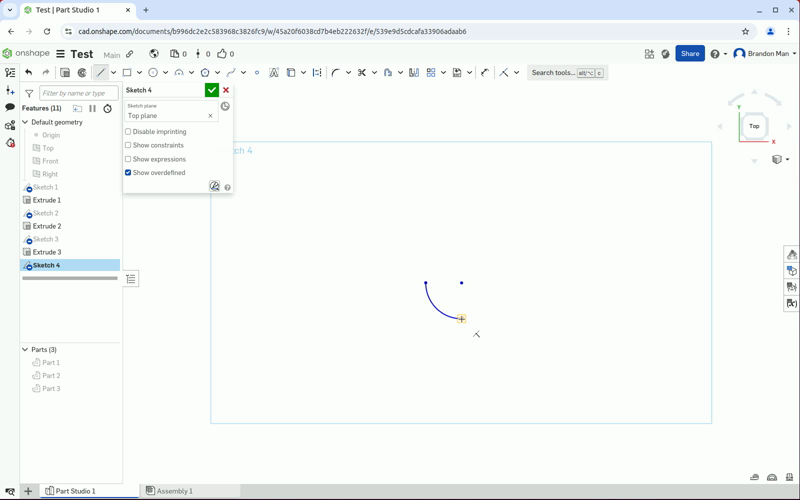
click(461, 318)
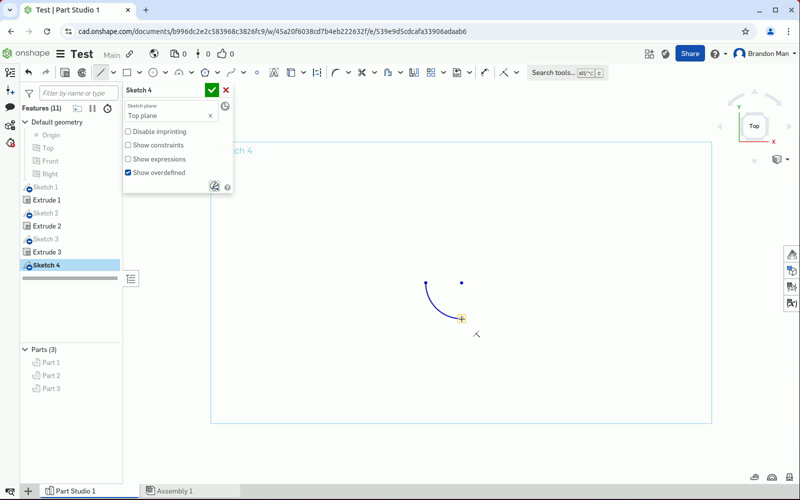
key_down(shift)
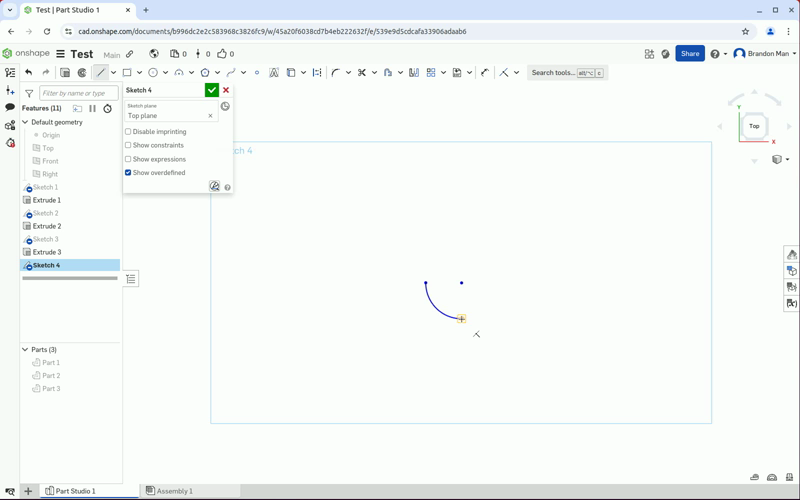
mouse_move(491, 318)
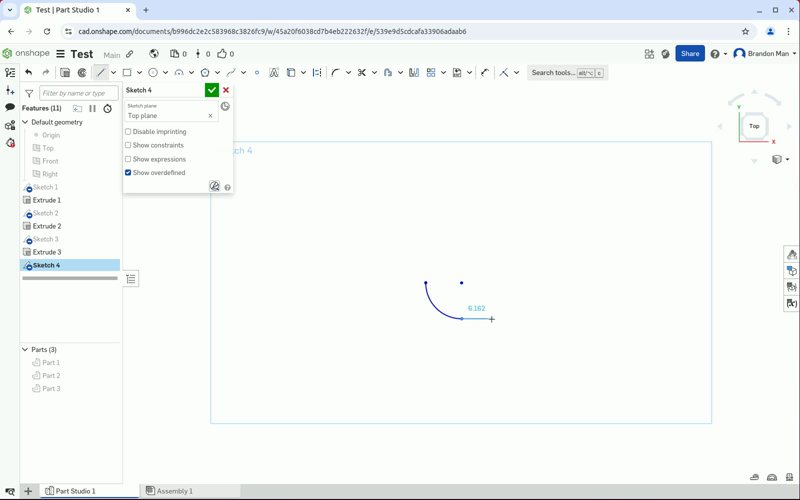
mouse_move(461, 310)
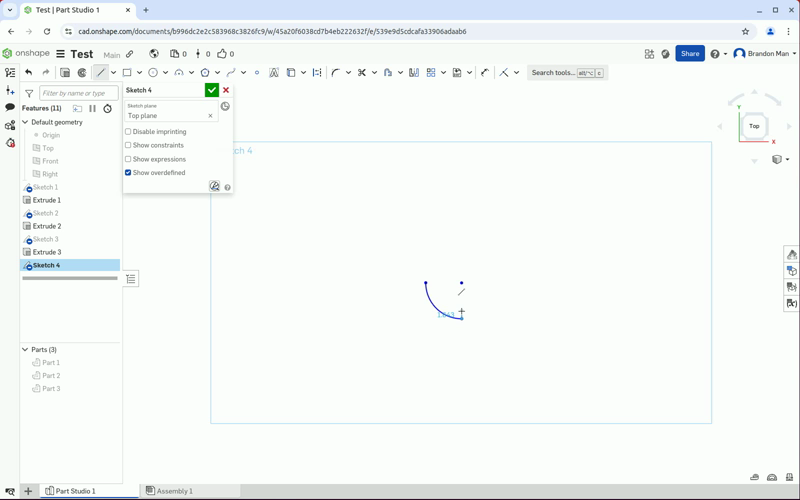
click(461, 310)
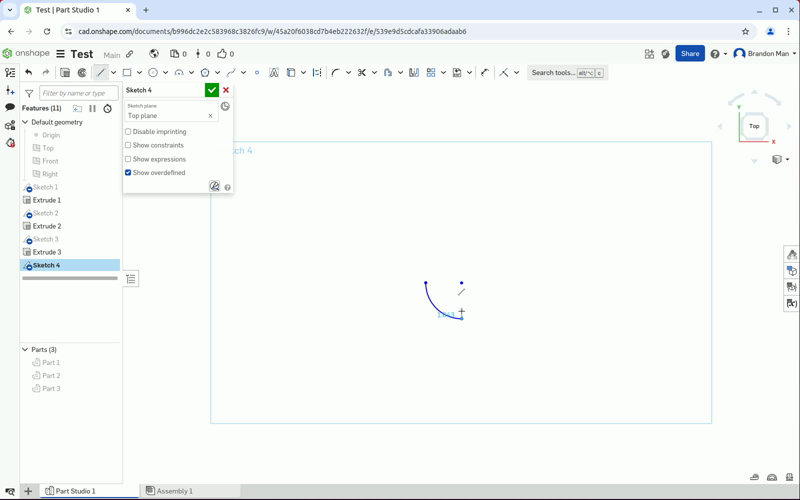
key_up(shift)
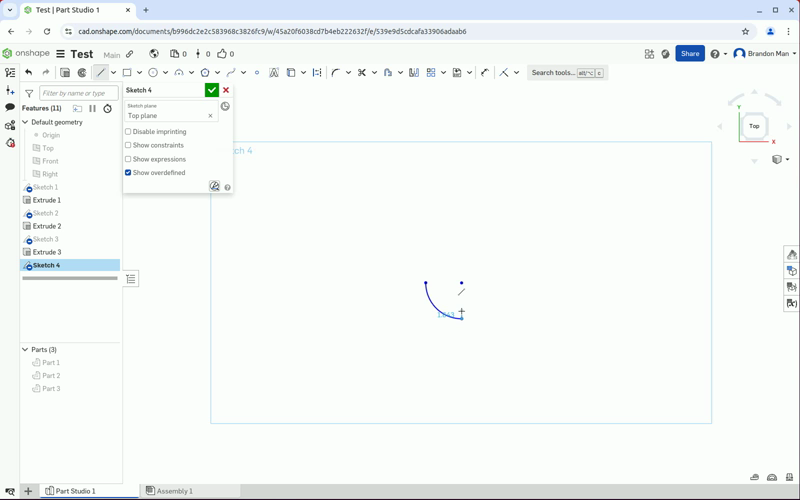
key(esc)
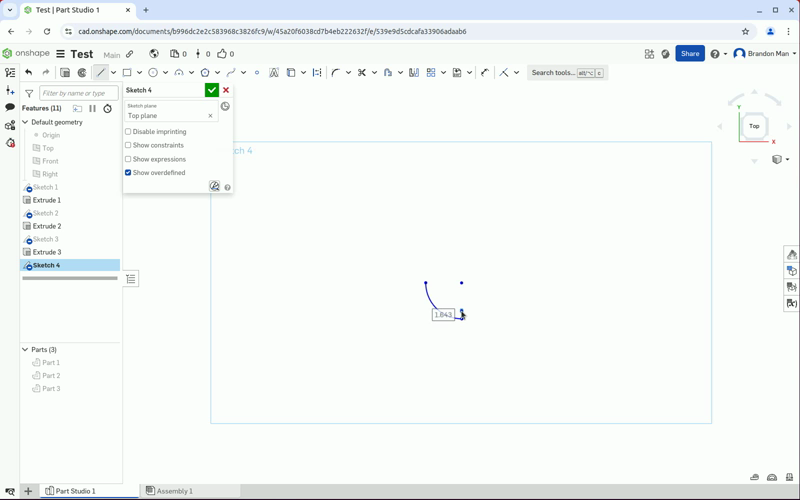
key(a)
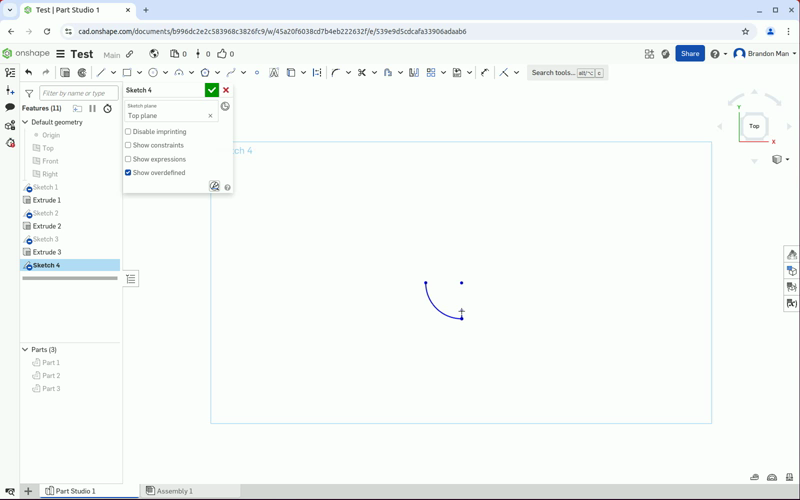
mouse_move(461, 310)
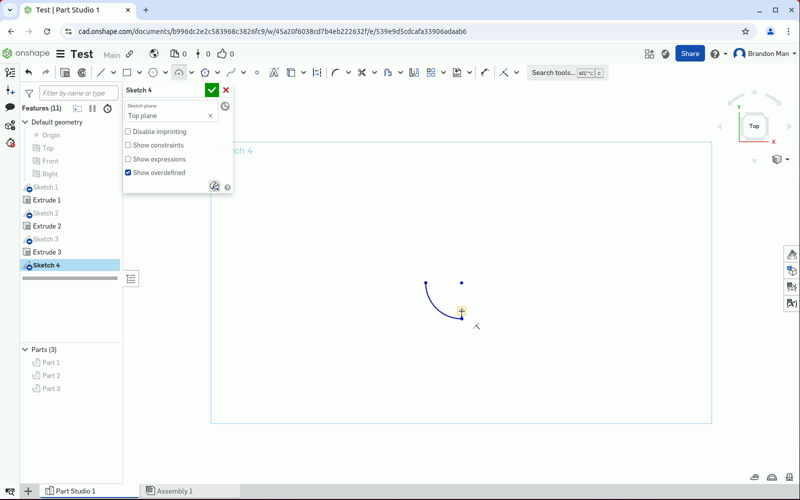
click(461, 310)
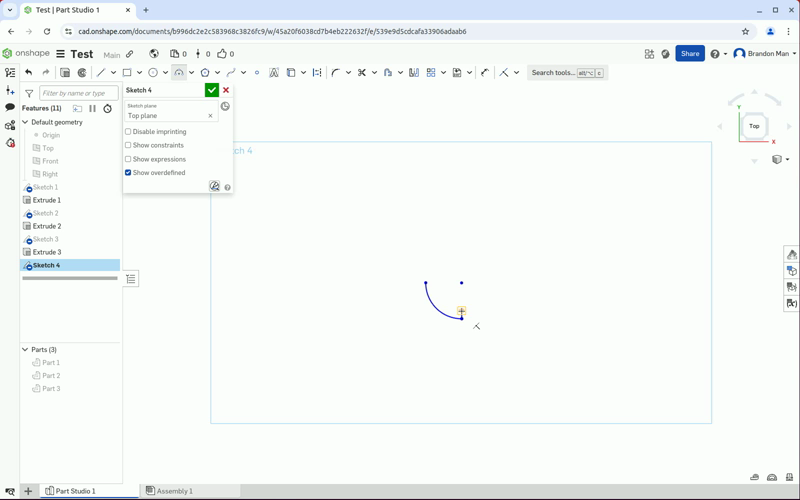
key_down(shift)
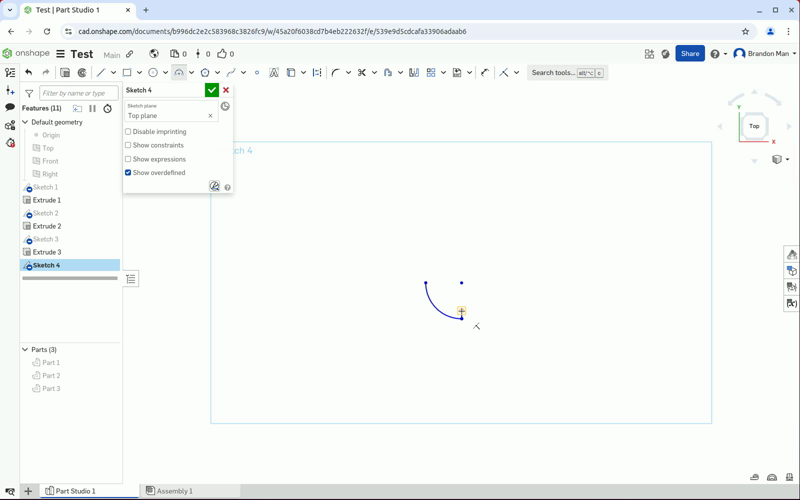
mouse_move(433, 282)
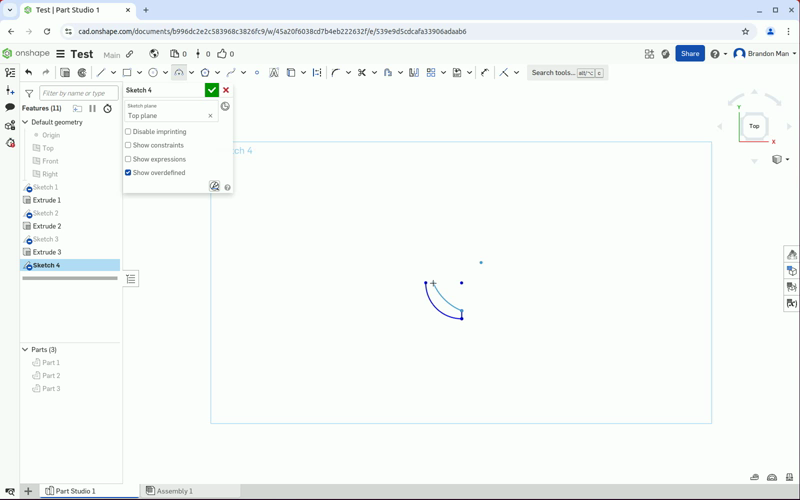
click(433, 282)
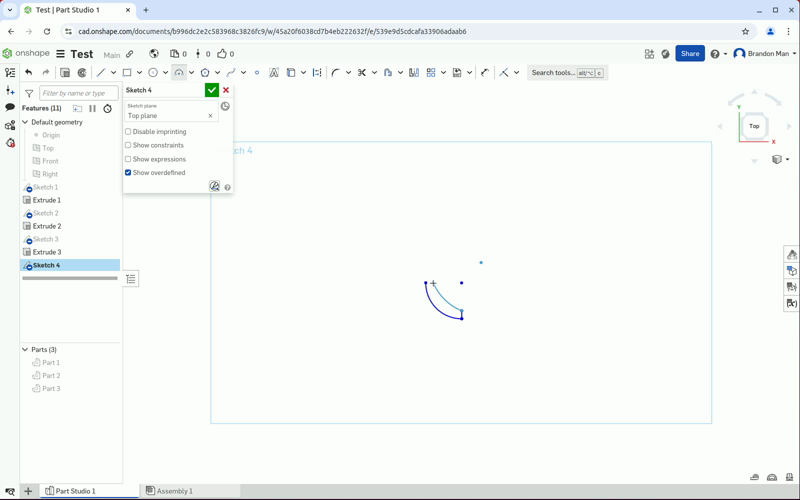
mouse_move(441, 302)
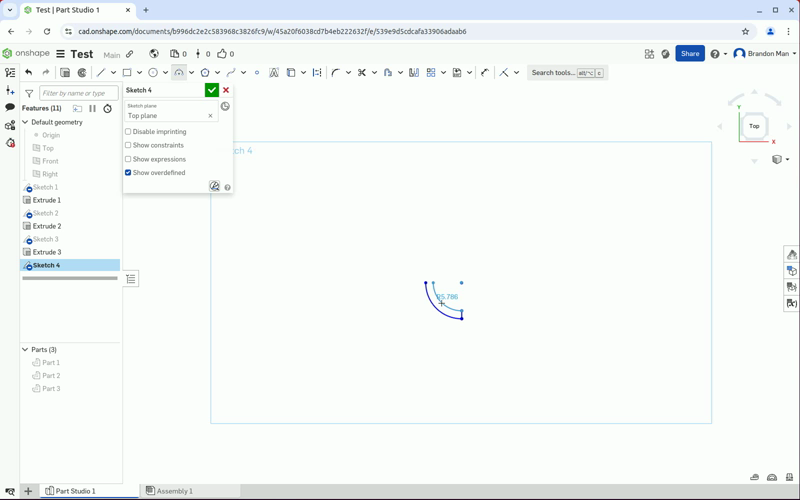
click(441, 302)
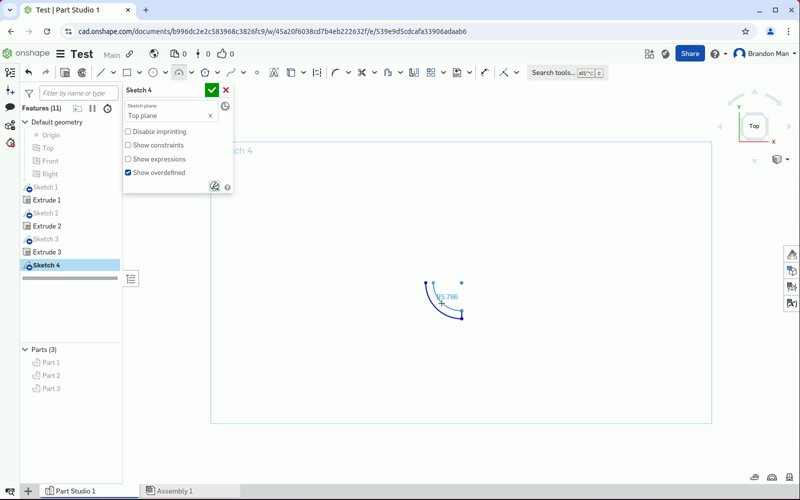
key_up(shift)
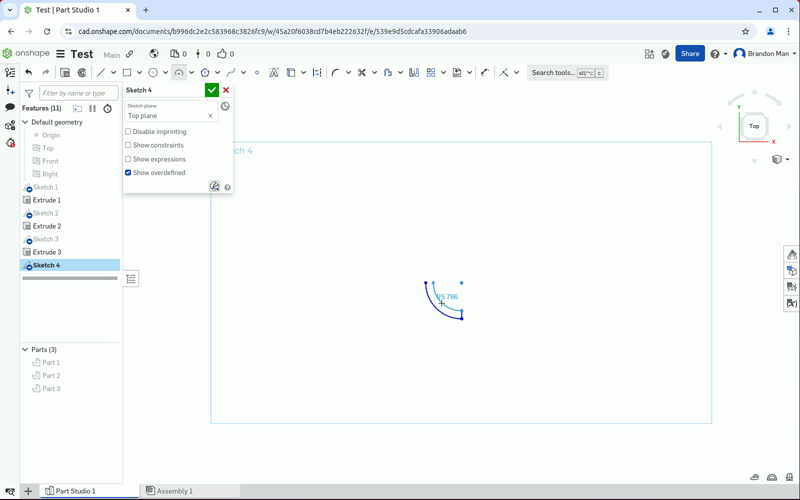
key(esc)
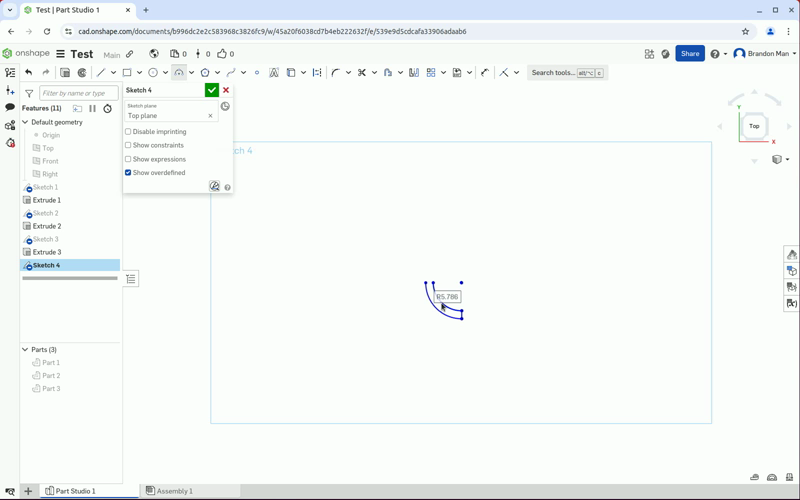
key(l)
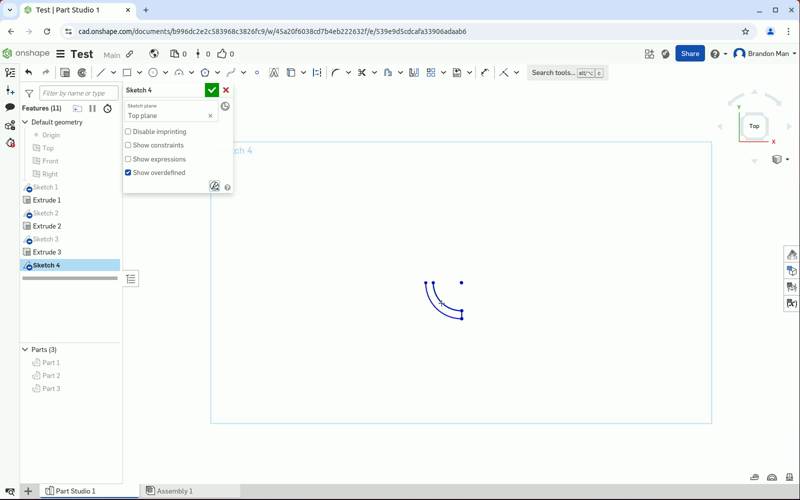
mouse_move(433, 282)
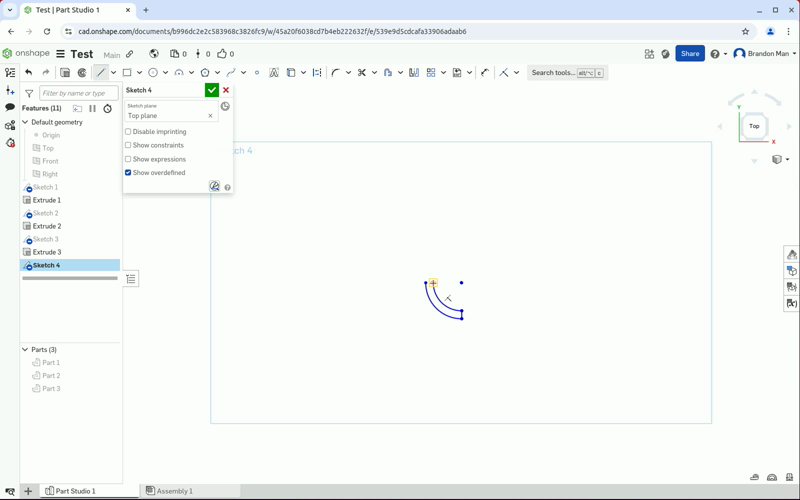
click(433, 282)
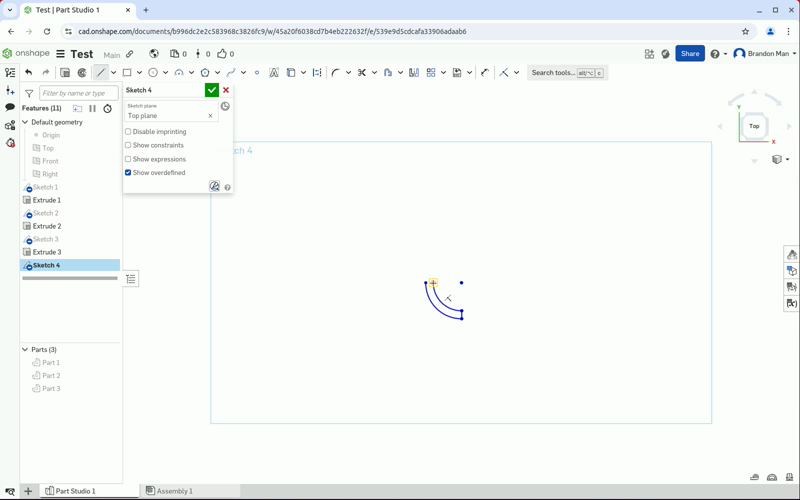
mouse_move(463, 282)
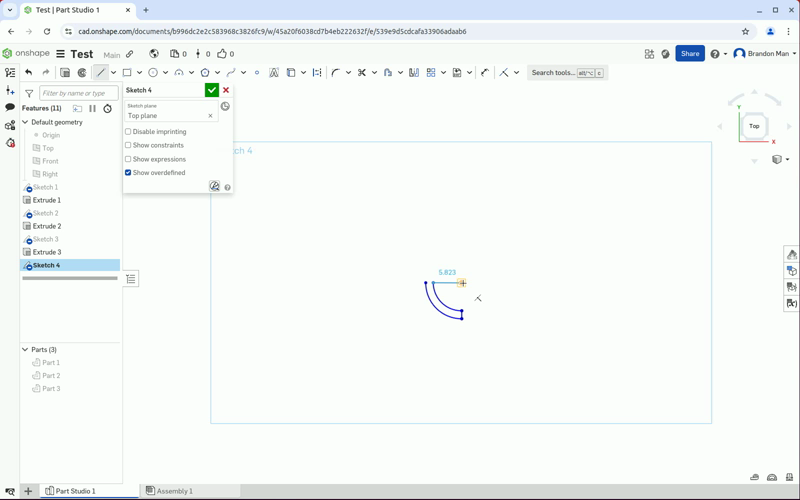
key_down(shift)
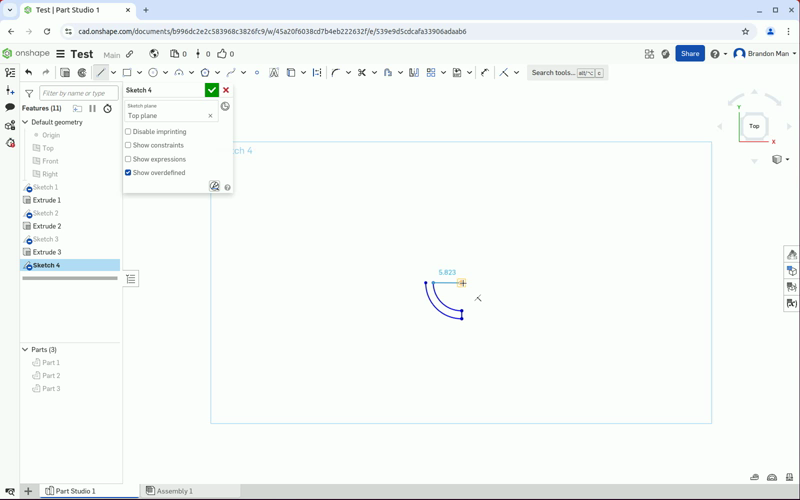
mouse_move(425, 282)
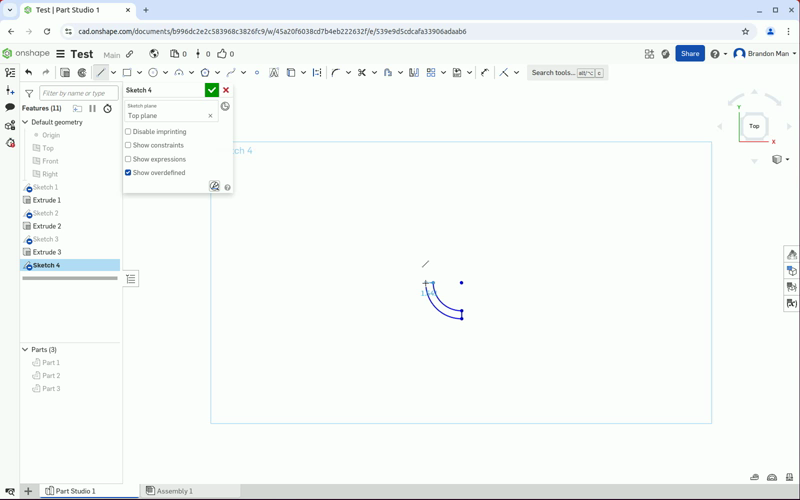
key_up(shift)
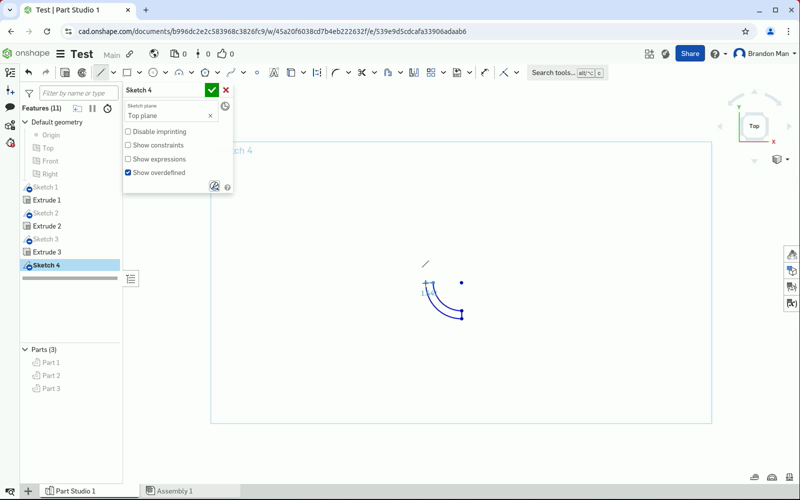
click(425, 282)
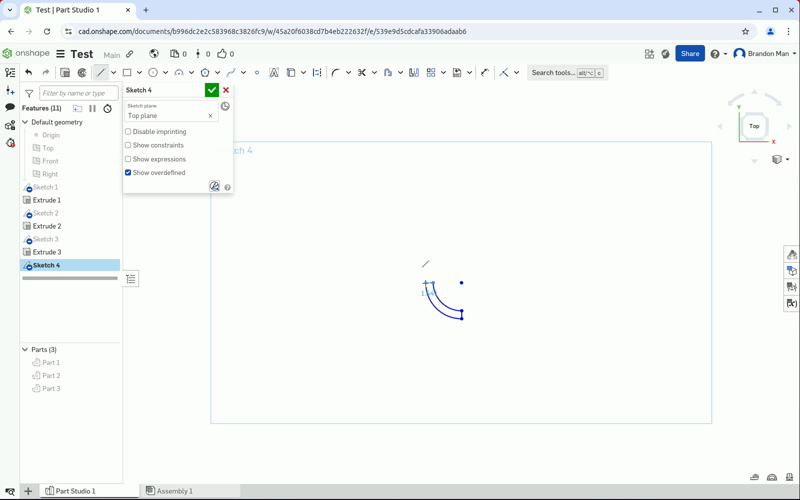
key(esc)
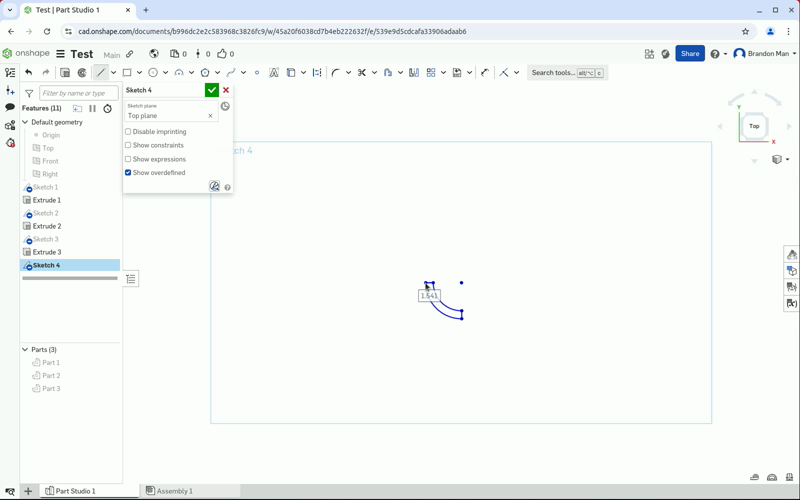
mouse_move(440, 305)
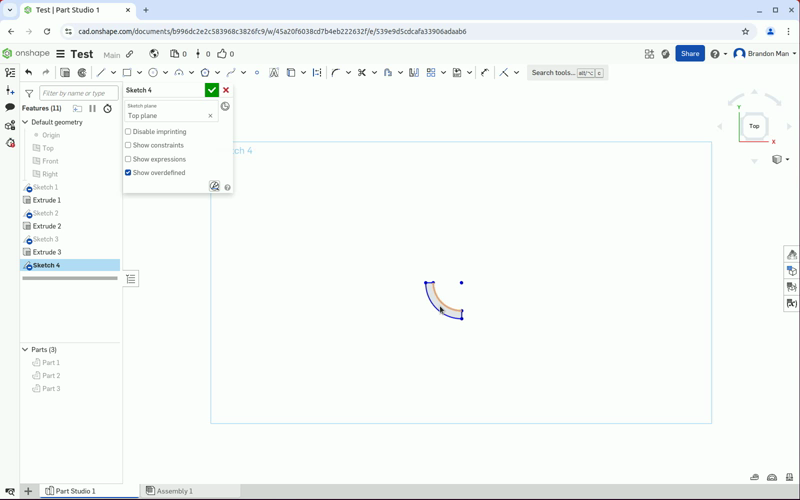
scroll(6)
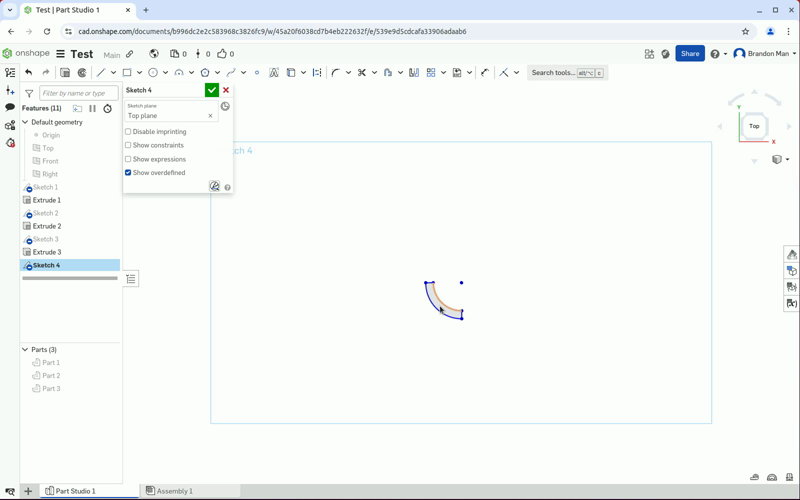
scroll(6)
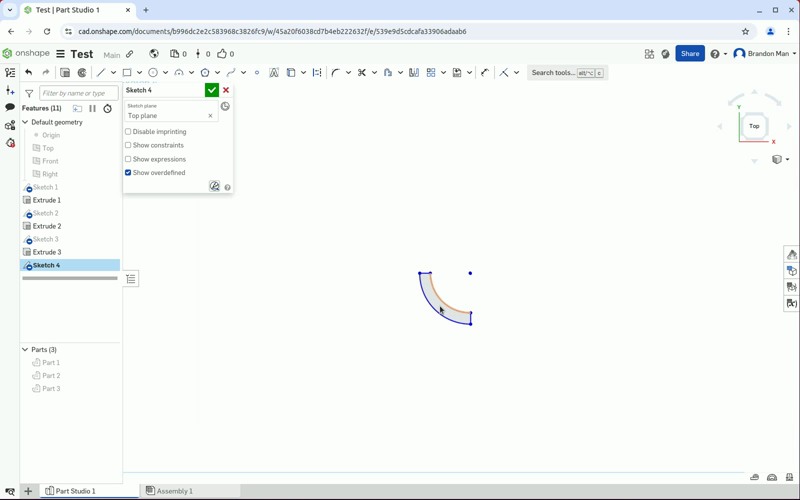
scroll(6)
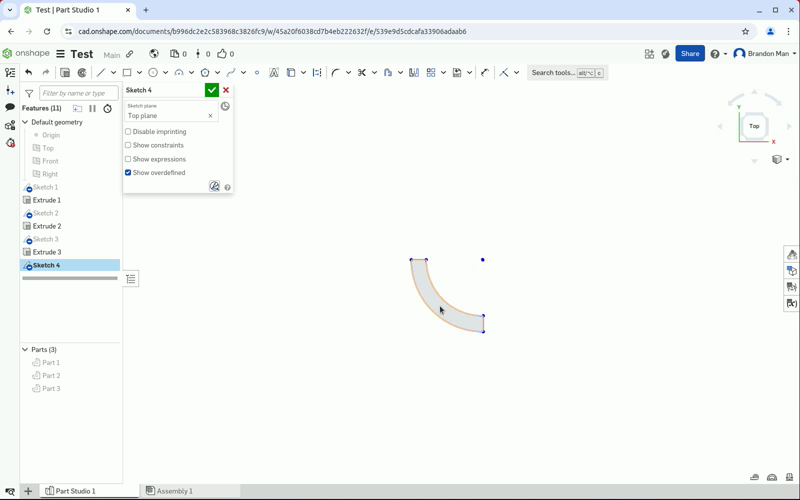
scroll(6)
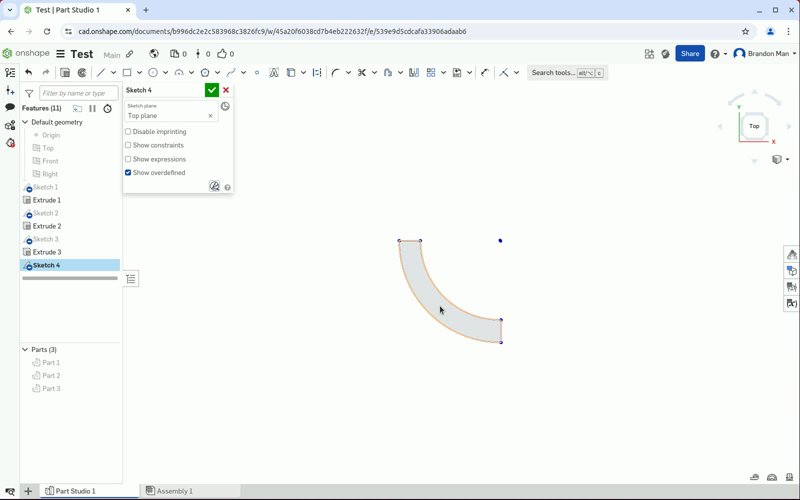
scroll(6)
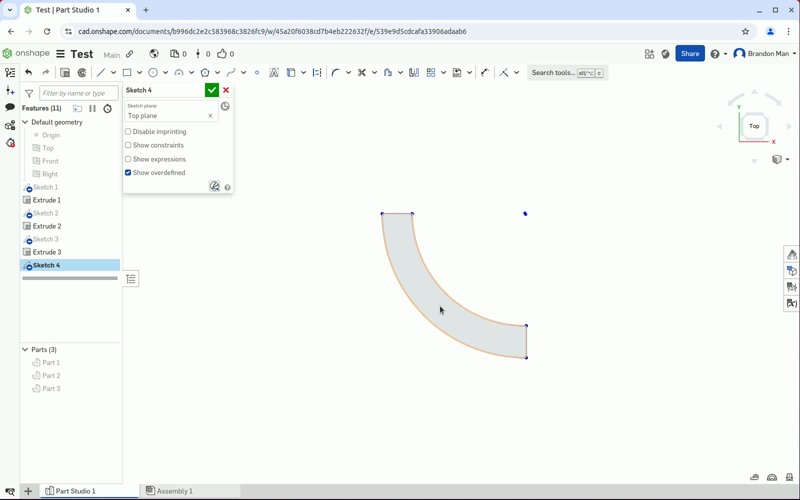
scroll(6)
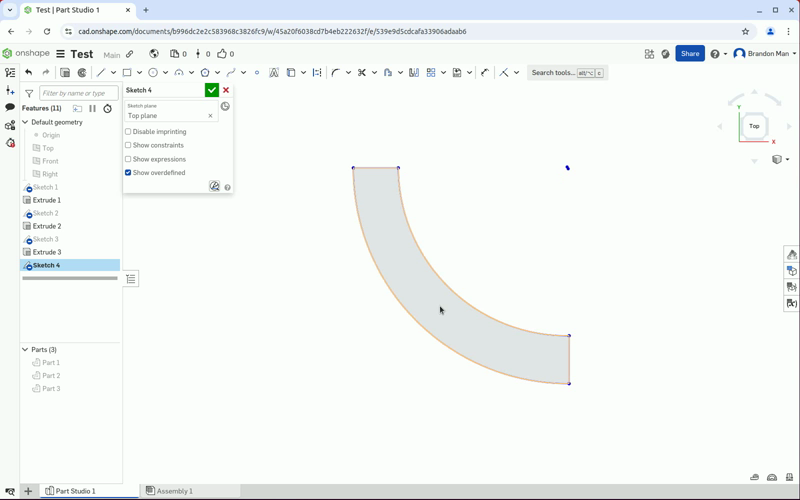
scroll(6)
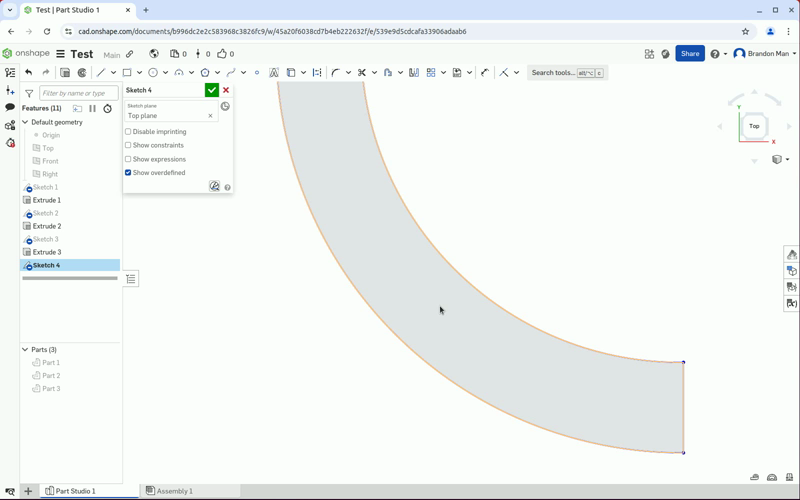
click(440, 305)
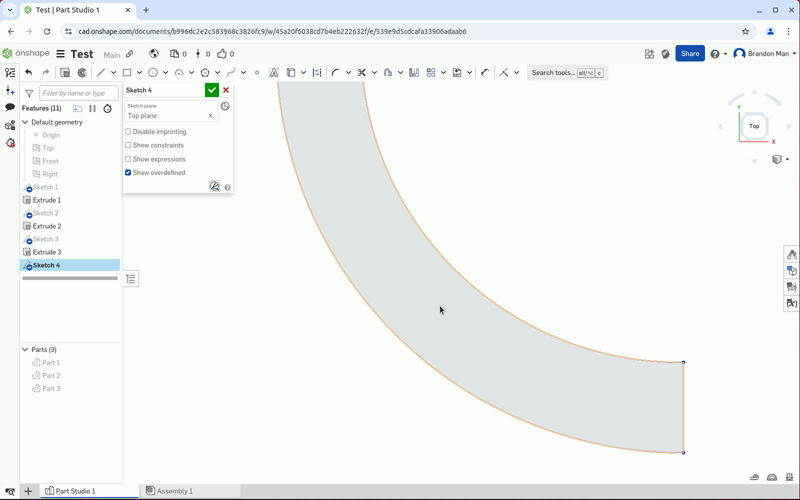
scroll(-6)
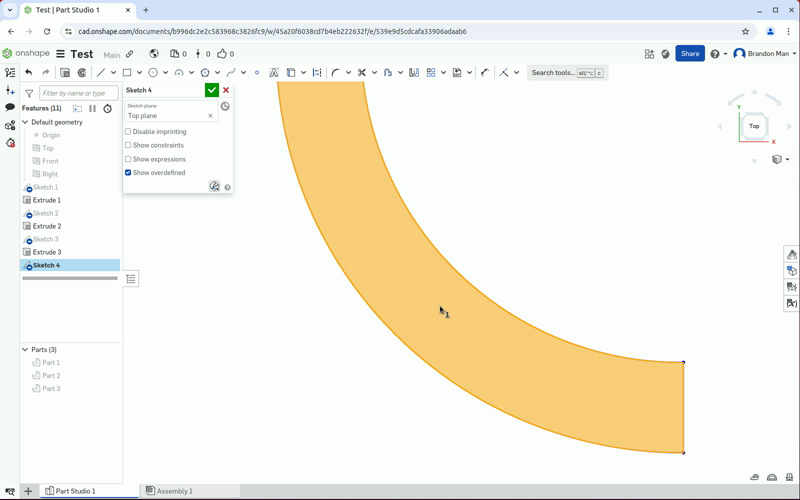
scroll(-6)
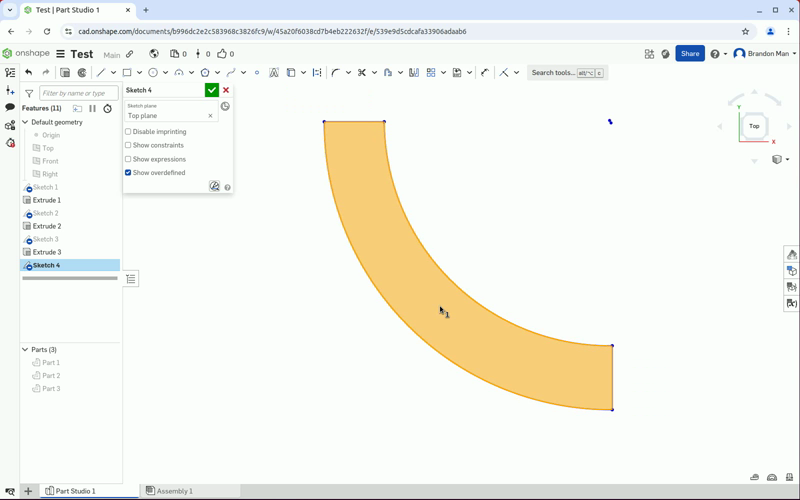
scroll(-6)
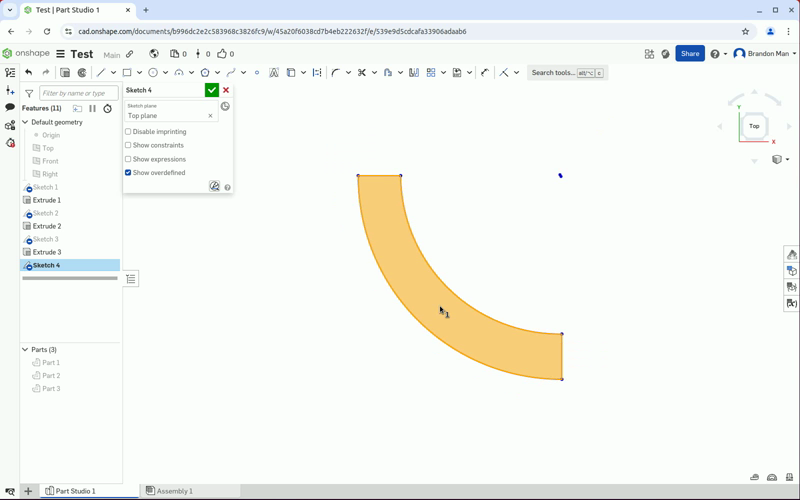
scroll(-6)
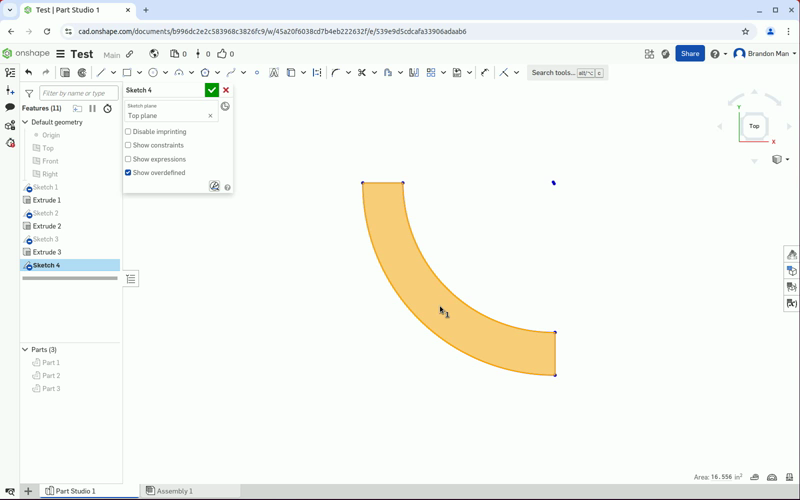
scroll(-6)
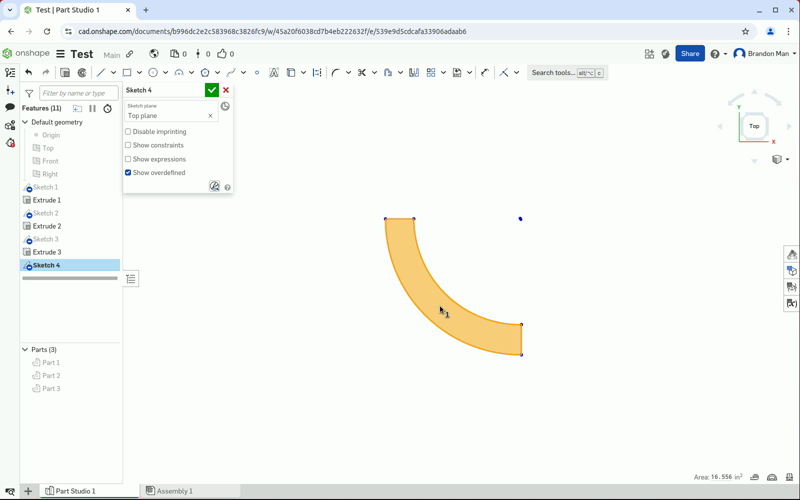
scroll(-6)
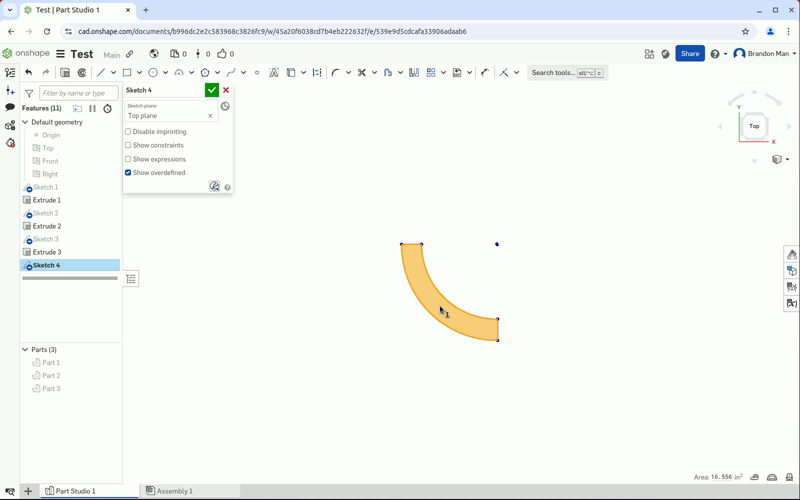
scroll(-6)
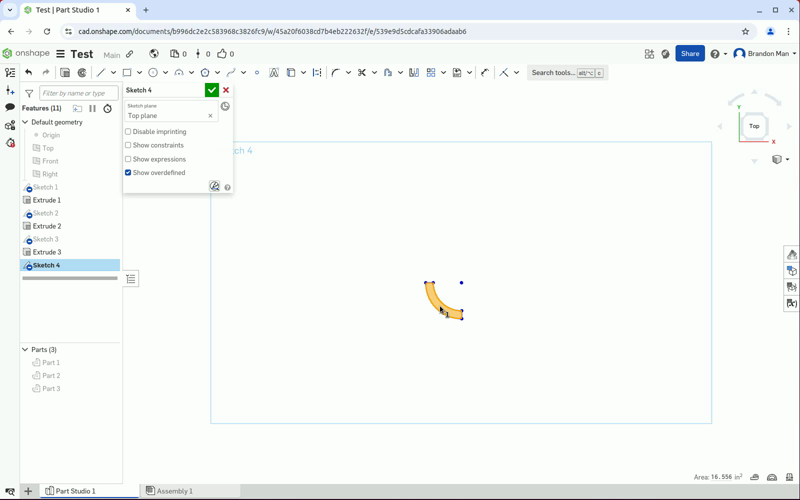
mouse_move(73, 352)
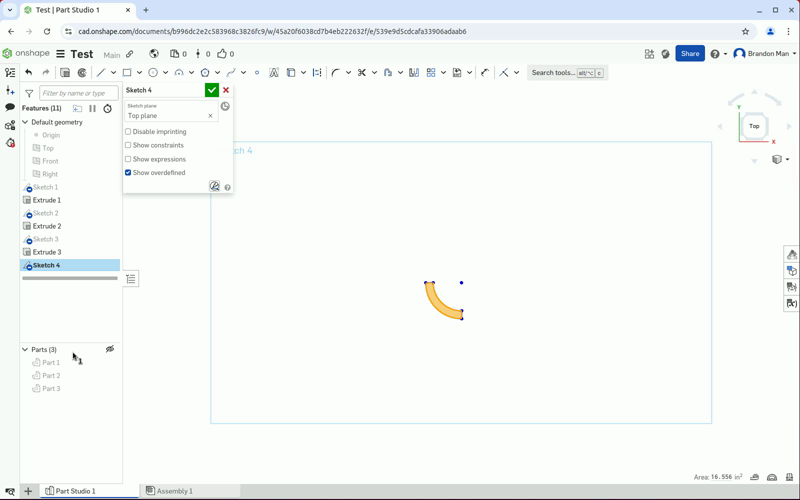
key(shift+y)
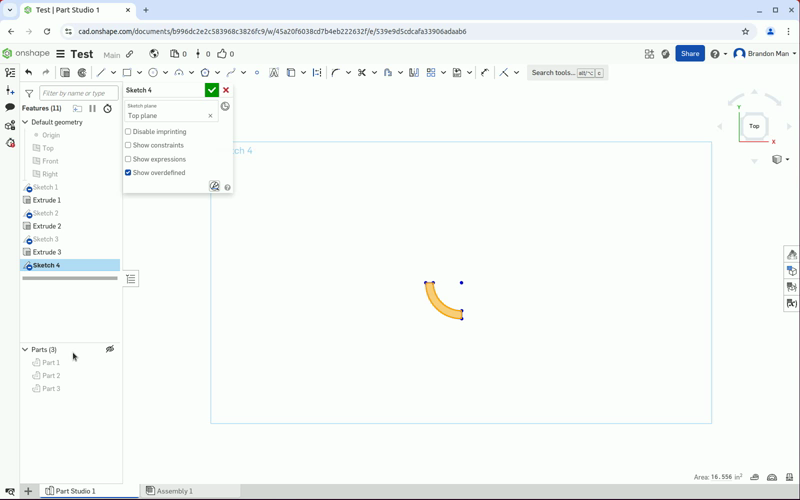
key(shift+e)
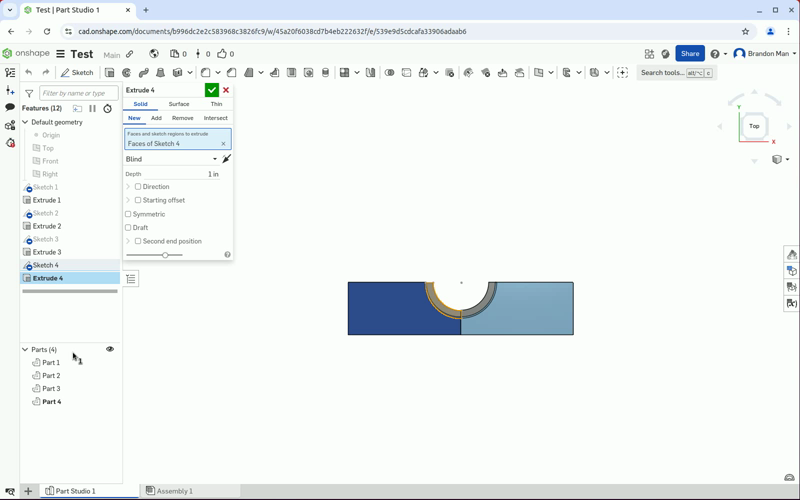
mouse_move(143, 106)
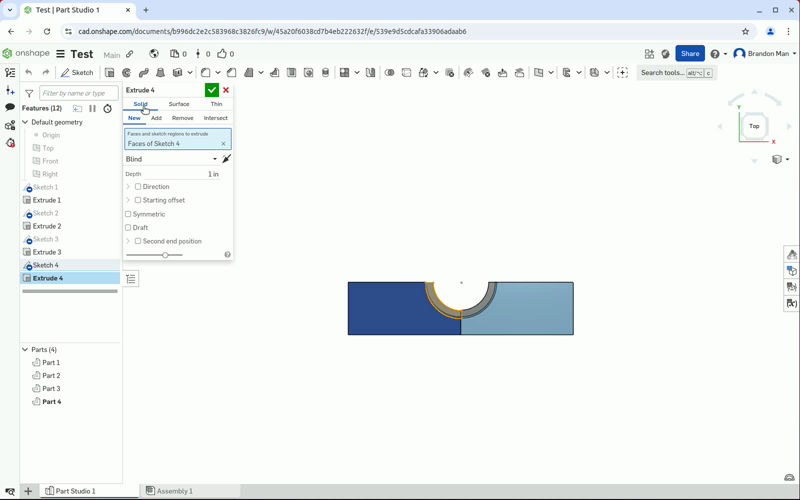
click(143, 106)
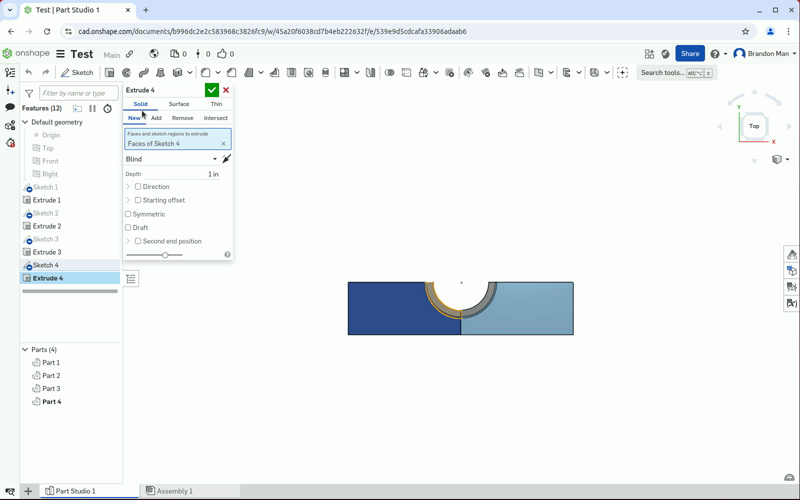
mouse_move(137, 120)
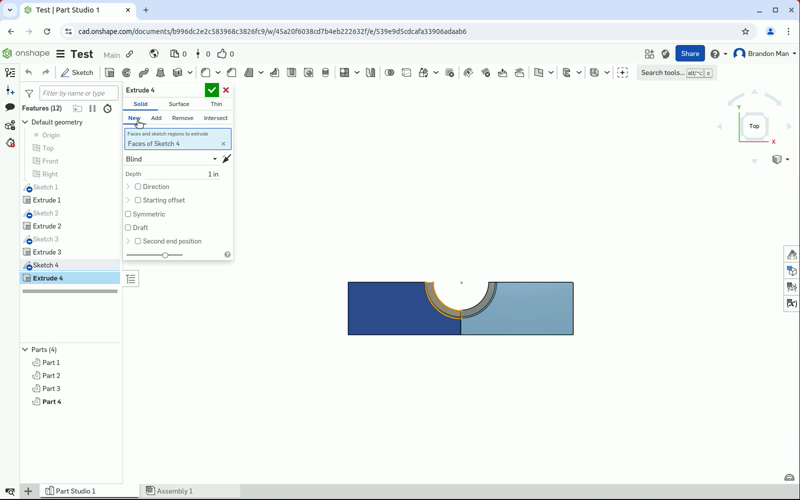
click(137, 120)
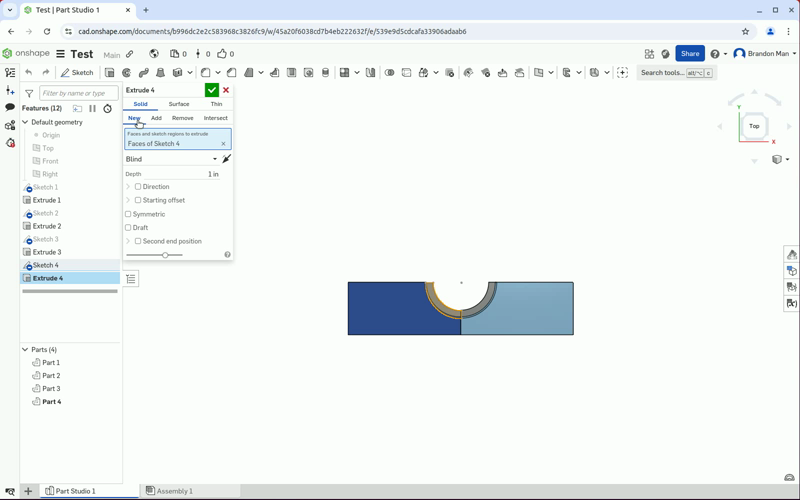
key(tab, 4)
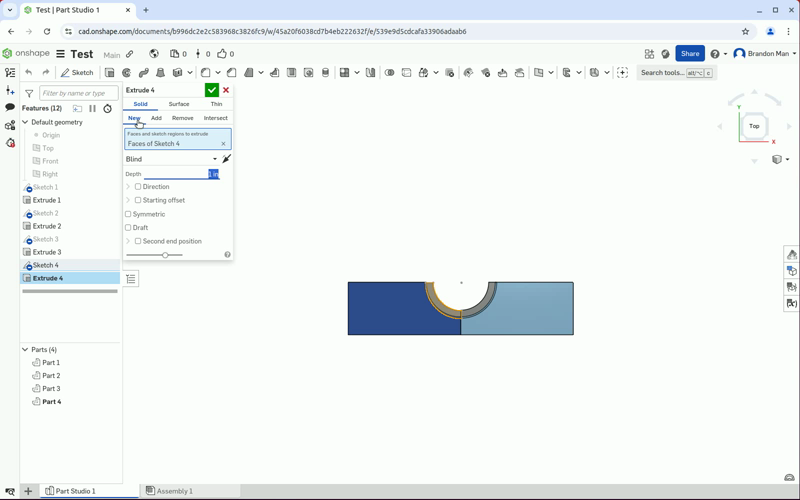
text(10.591)
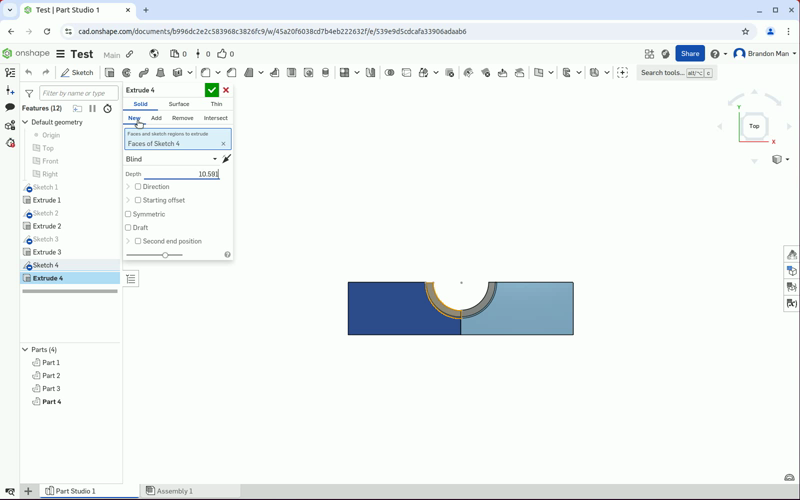
key(enter)
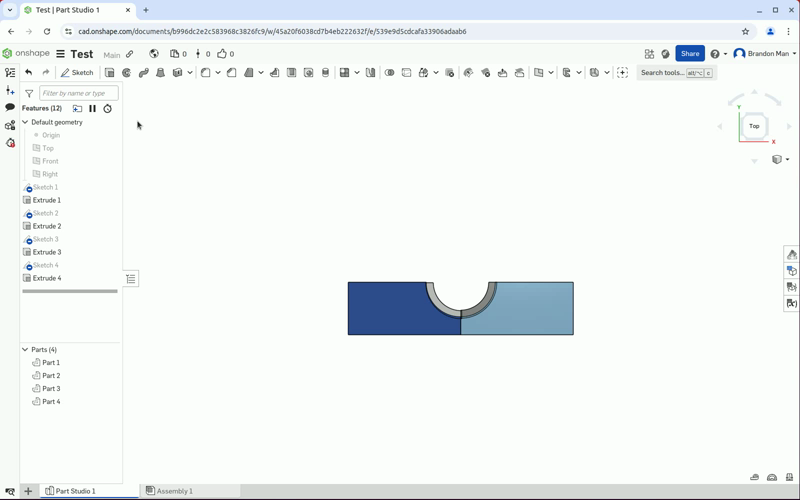
key(shift+h)
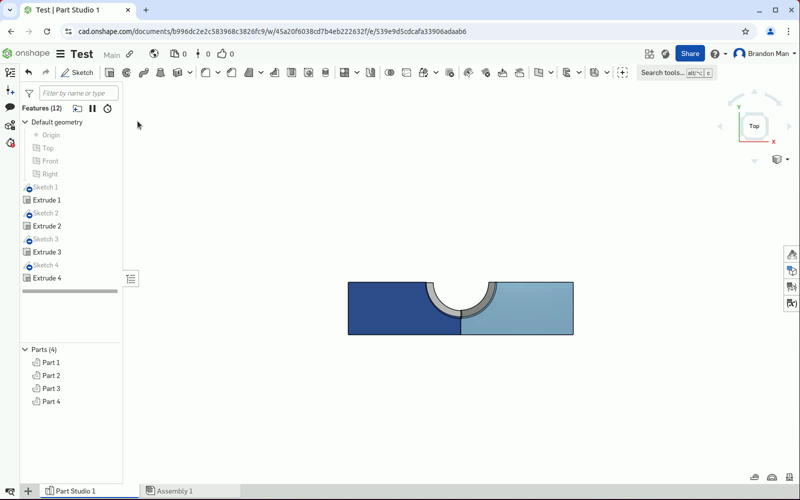
key(shift+h)
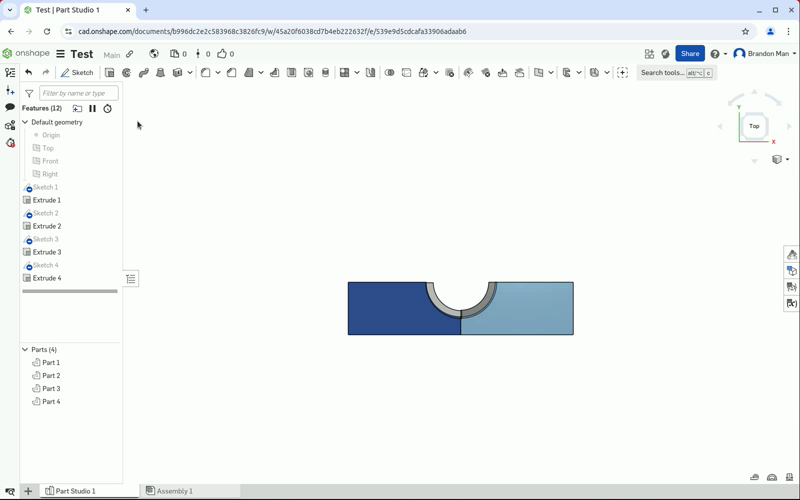
mouse_move(73, 189)
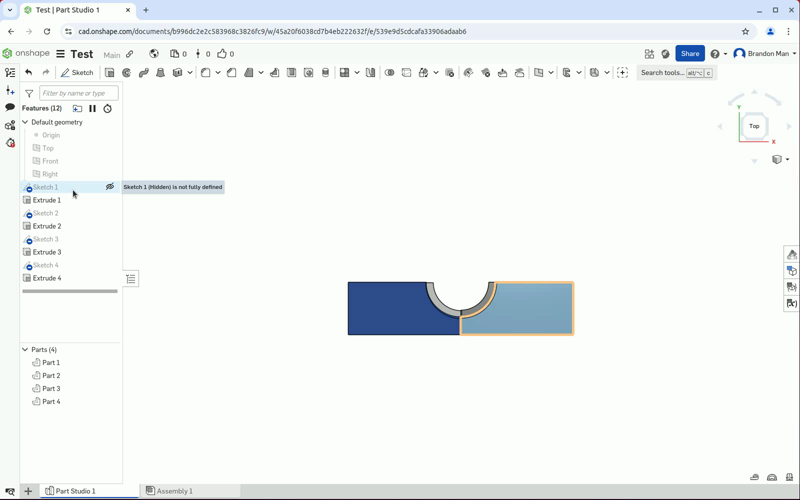
click(73, 189)
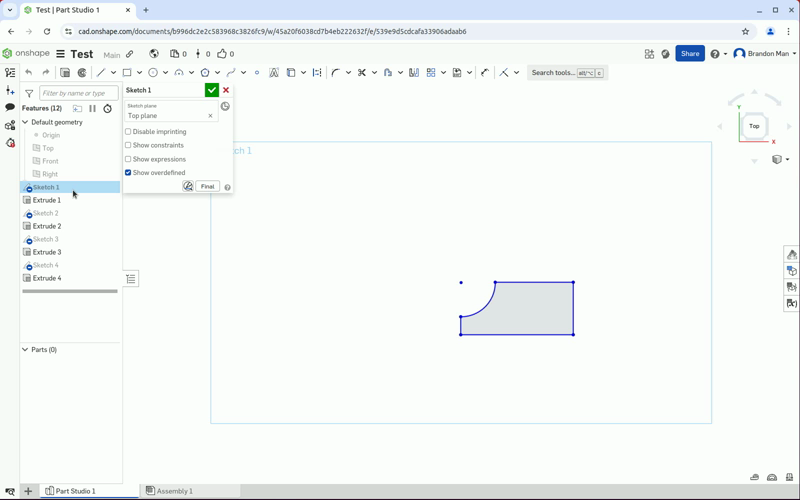
mouse_move(229, 92)
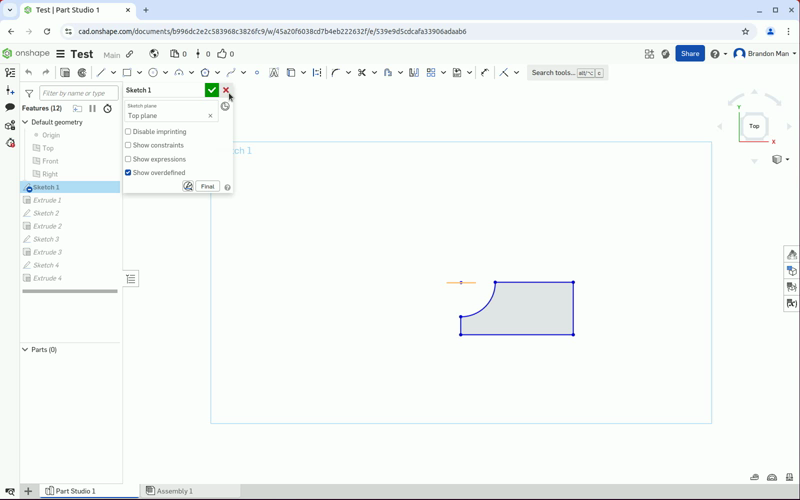
click(229, 92)
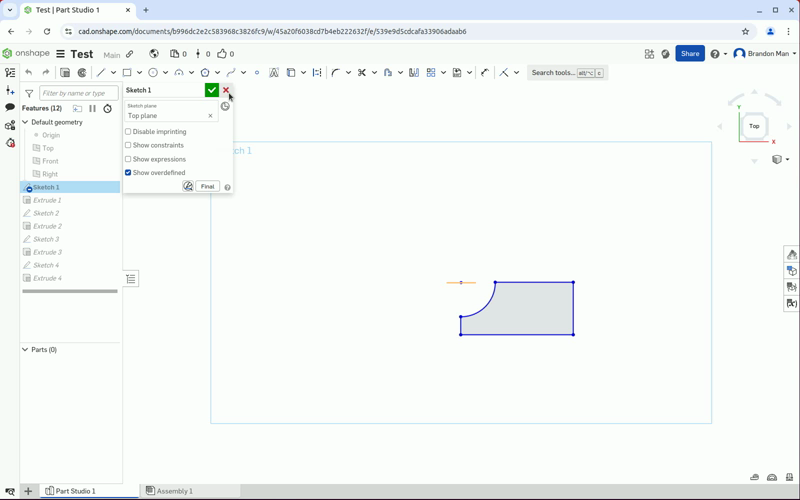
key(shift+s)
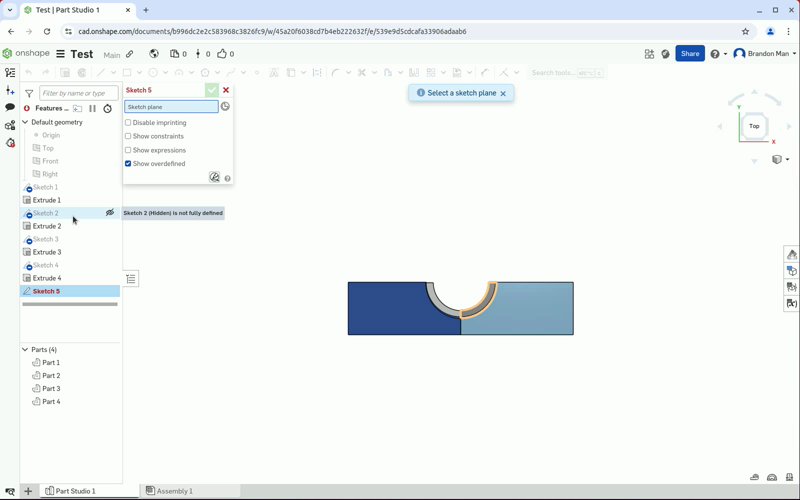
scroll(3)
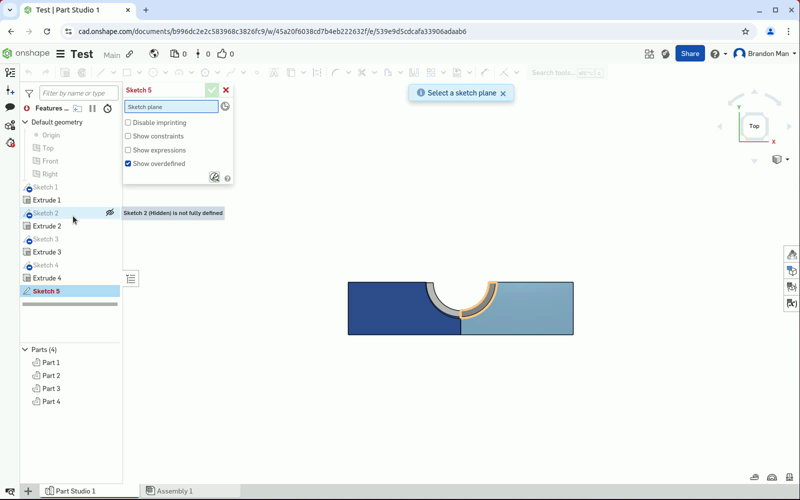
mouse_move(73, 150)
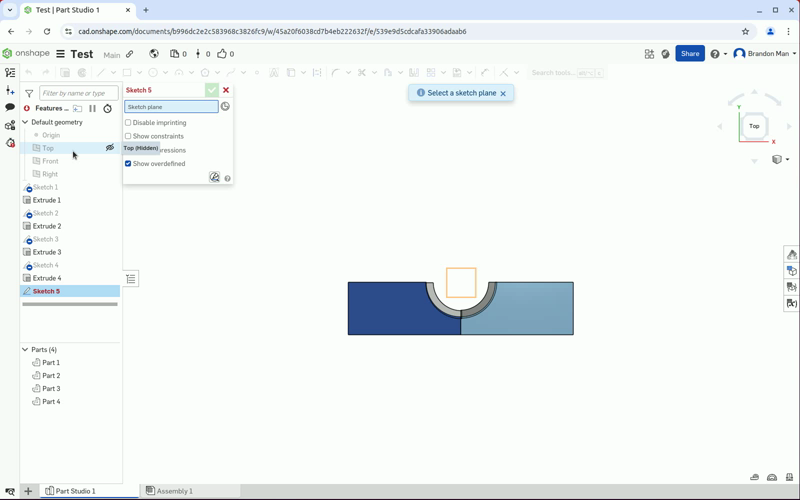
click(73, 150)
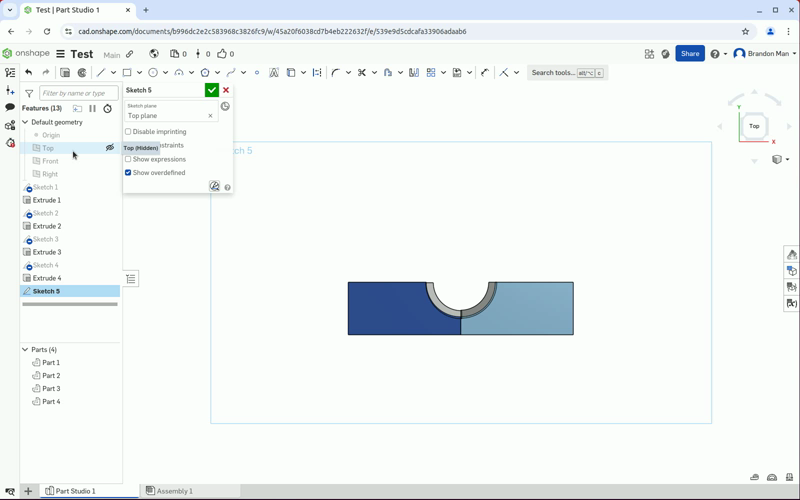
mouse_move(73, 352)
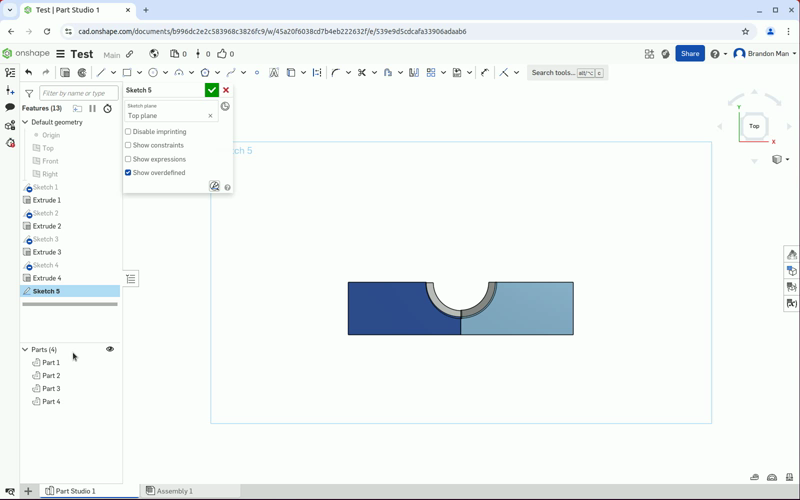
key(y)
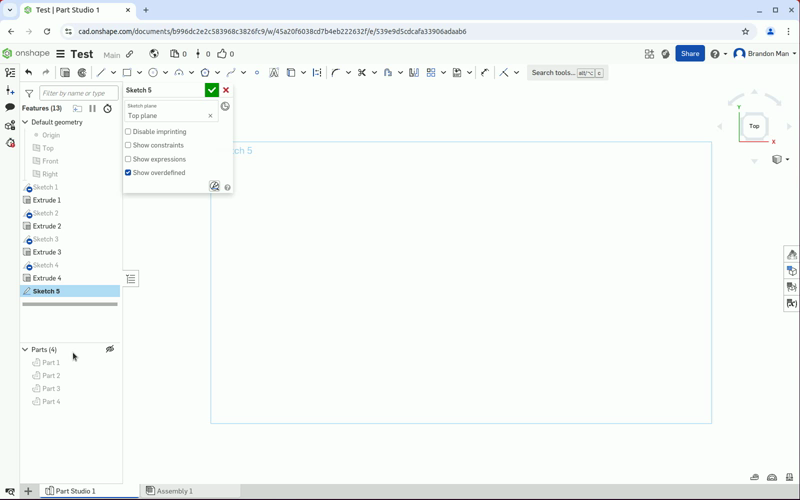
key(a)
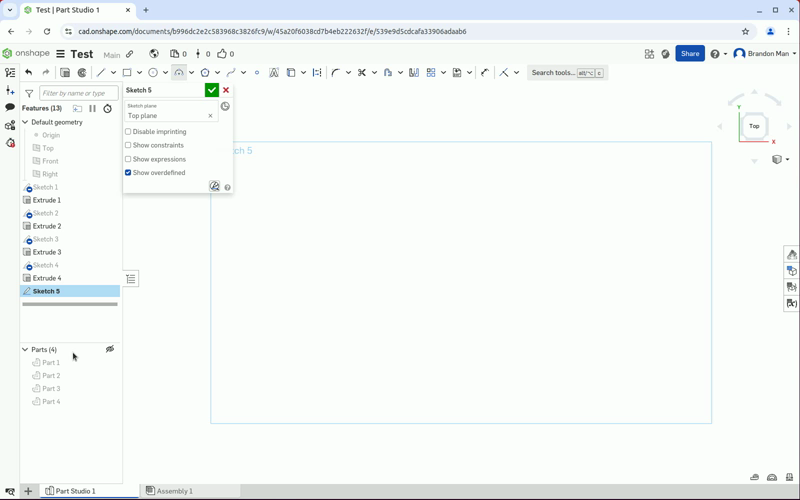
key_down(shift)
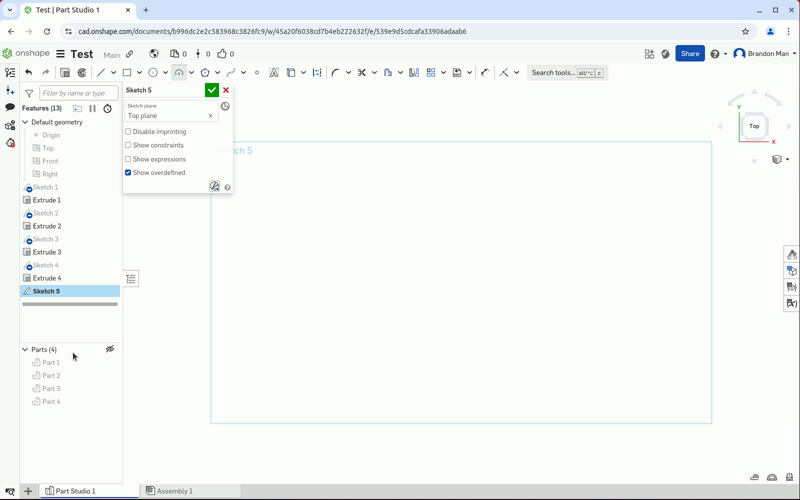
mouse_move(425, 282)
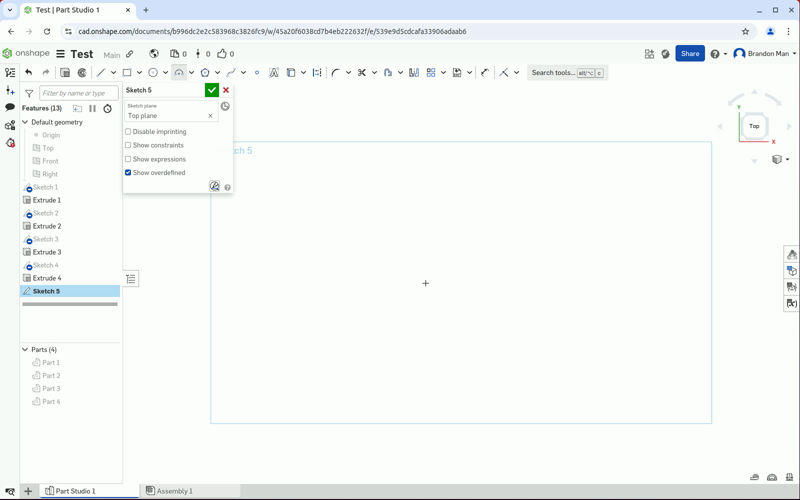
click(425, 282)
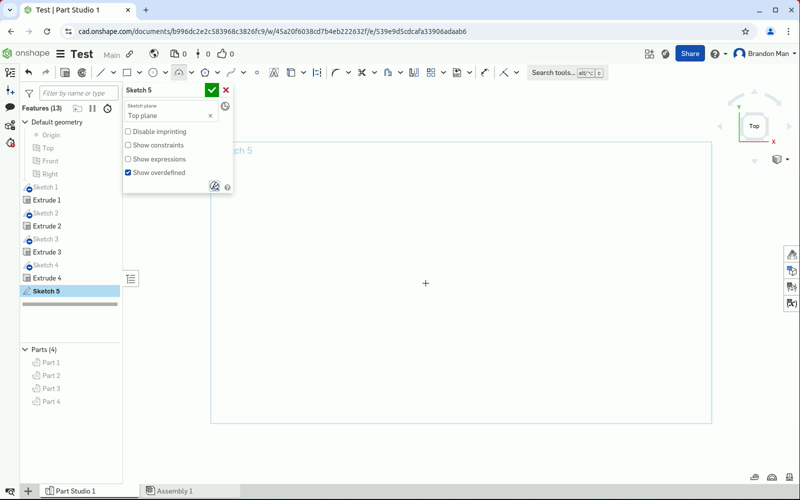
key_up(shift)
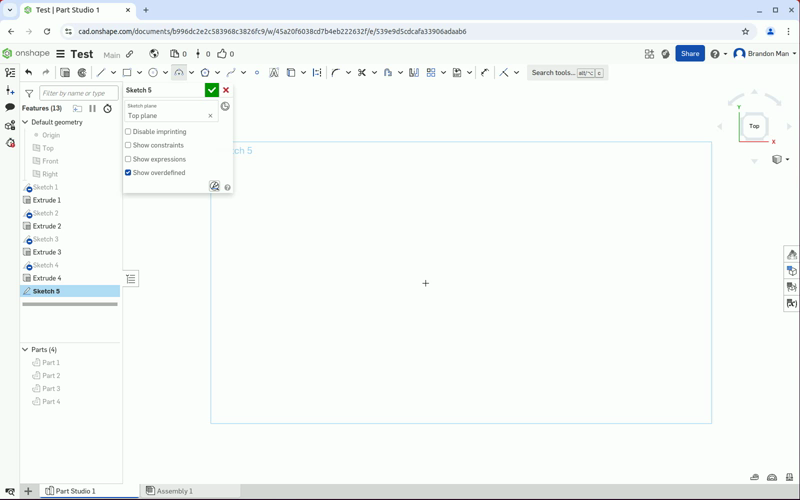
key_down(shift)
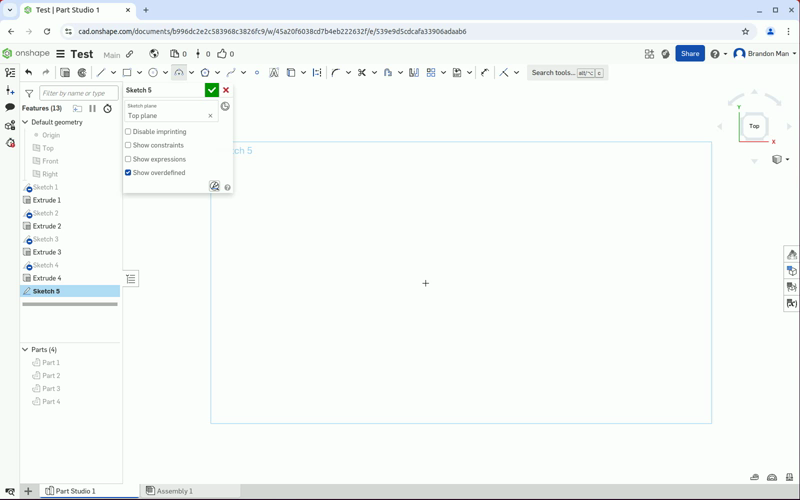
mouse_move(461, 318)
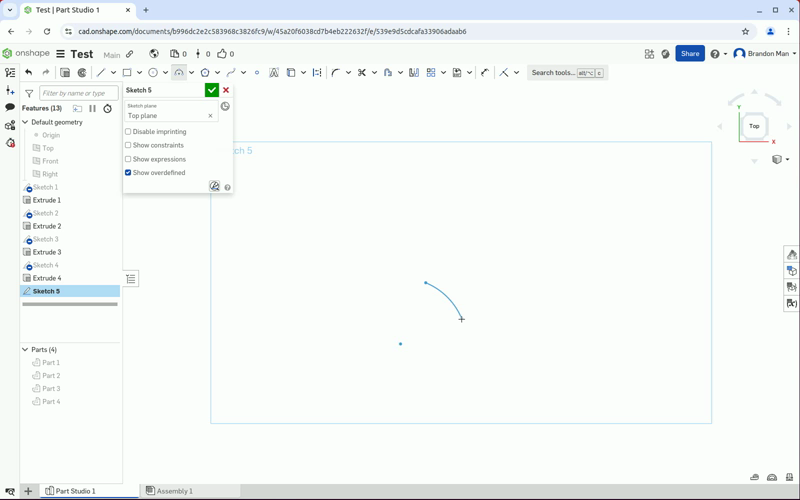
click(461, 318)
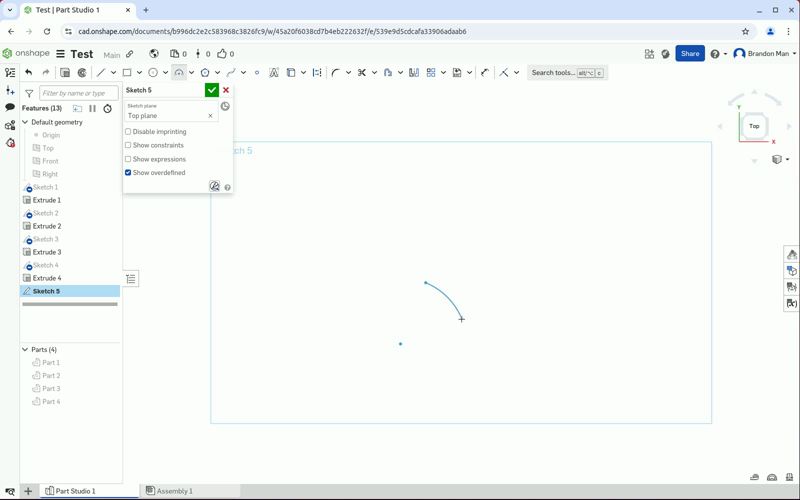
mouse_move(436, 308)
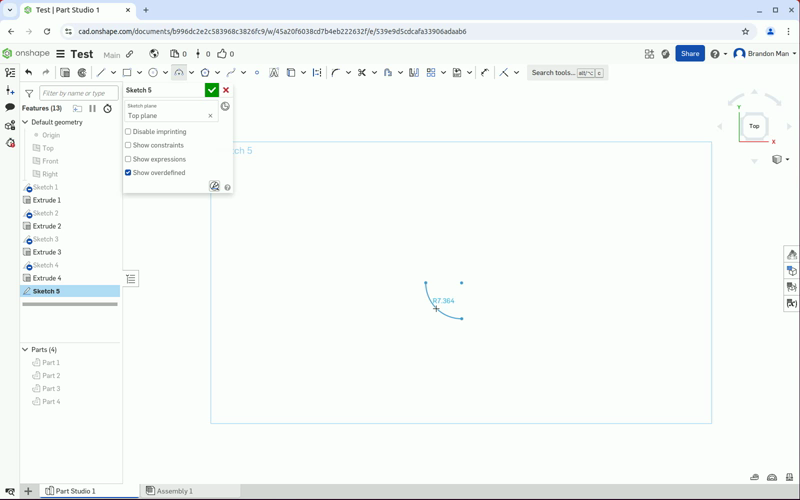
click(436, 308)
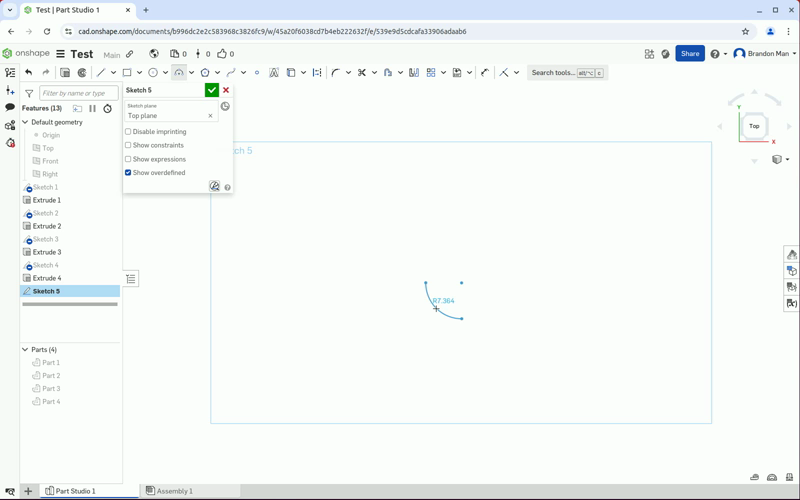
key_up(shift)
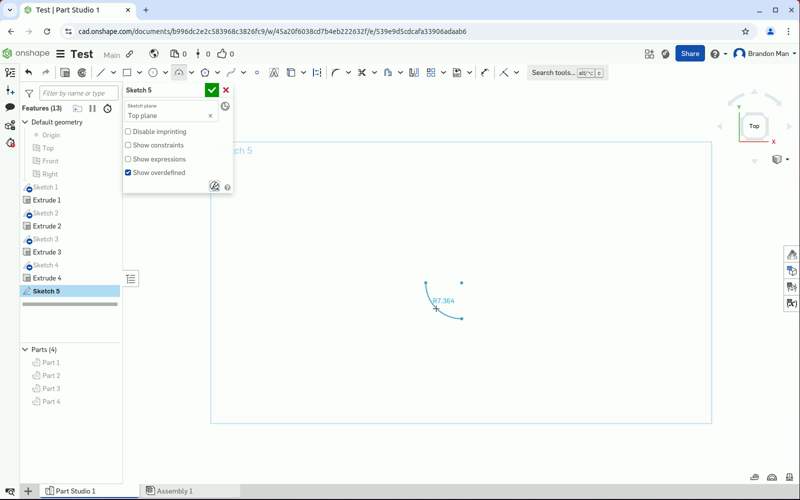
key(esc)
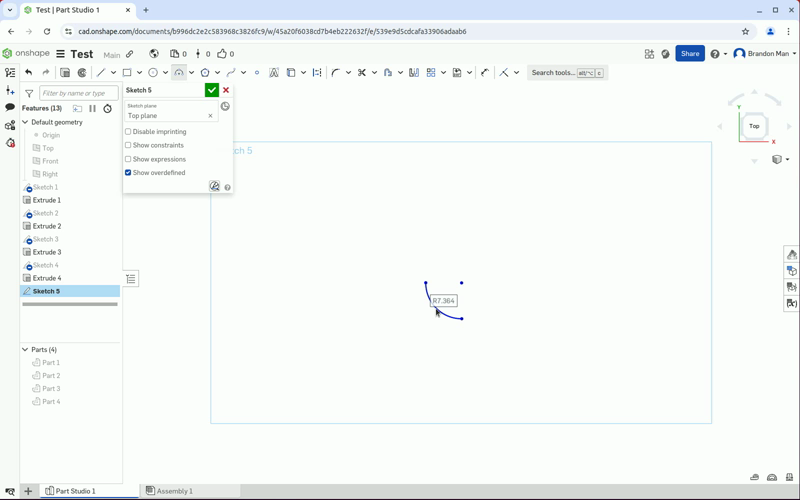
key(l)
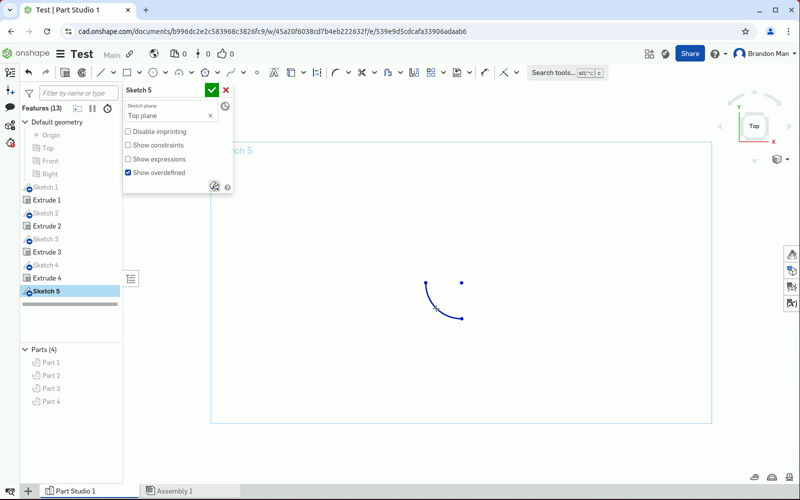
mouse_move(461, 318)
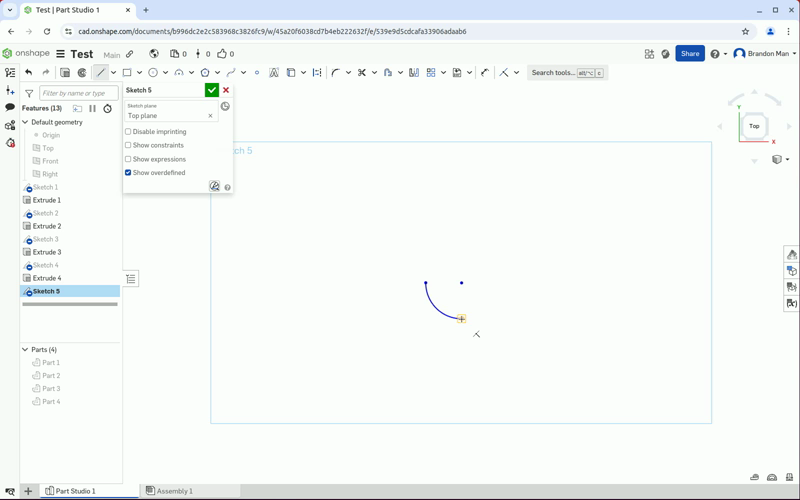
click(461, 318)
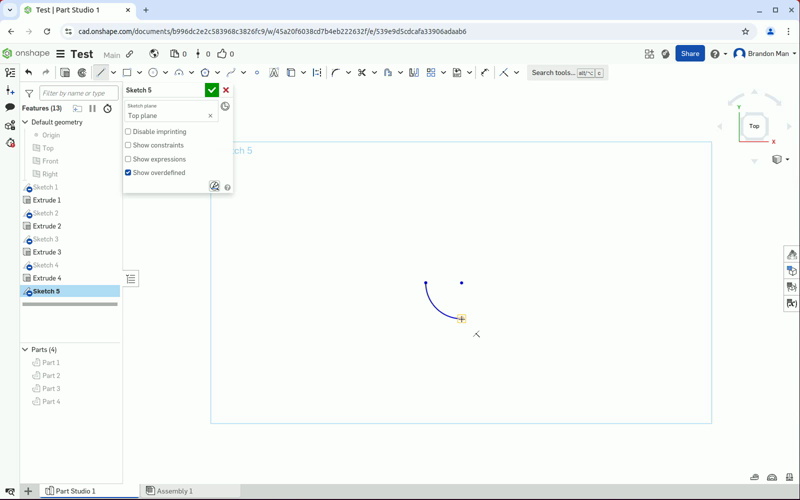
key_down(shift)
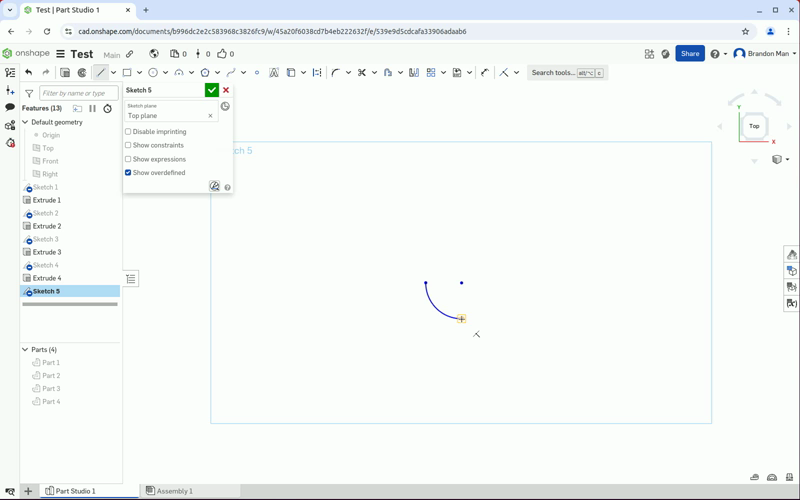
mouse_move(491, 318)
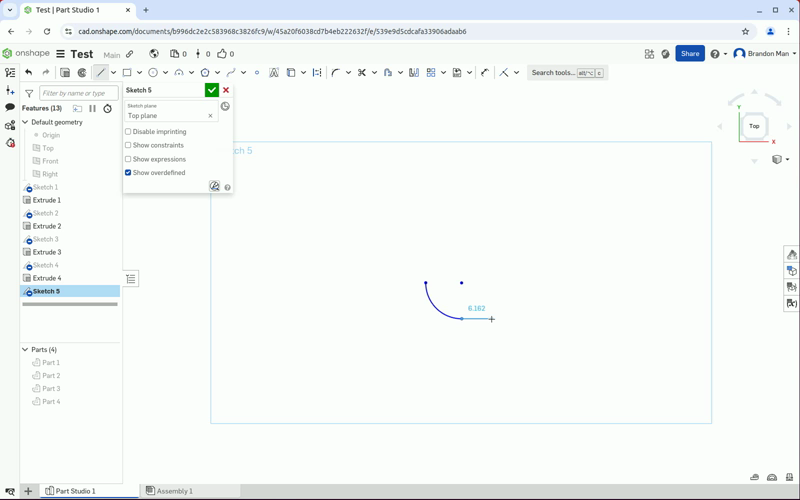
mouse_move(461, 310)
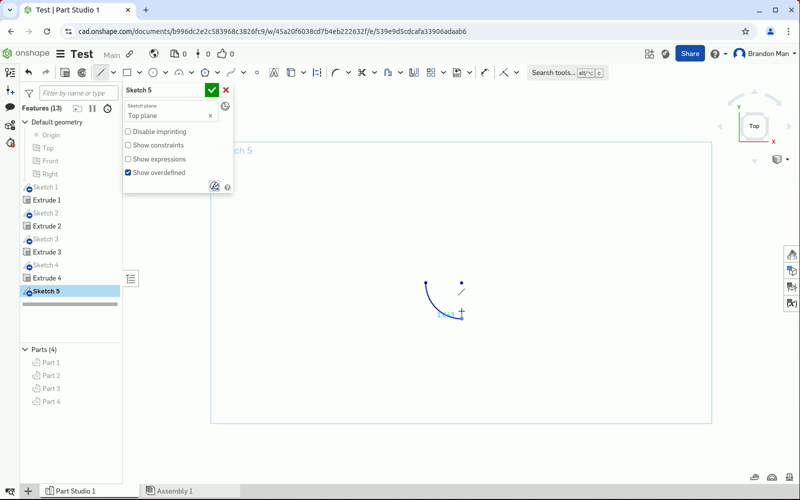
click(461, 310)
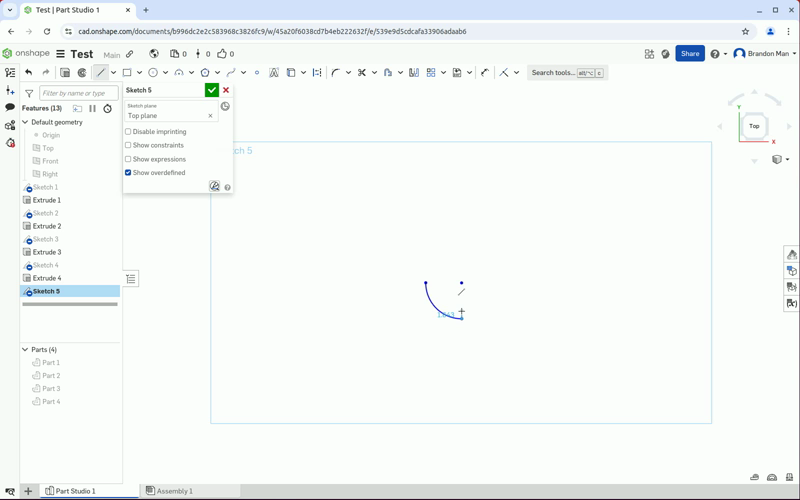
key_up(shift)
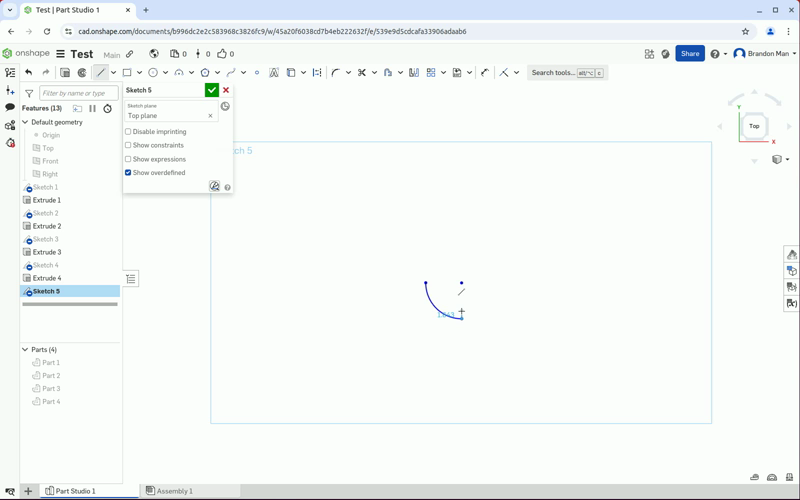
key(esc)
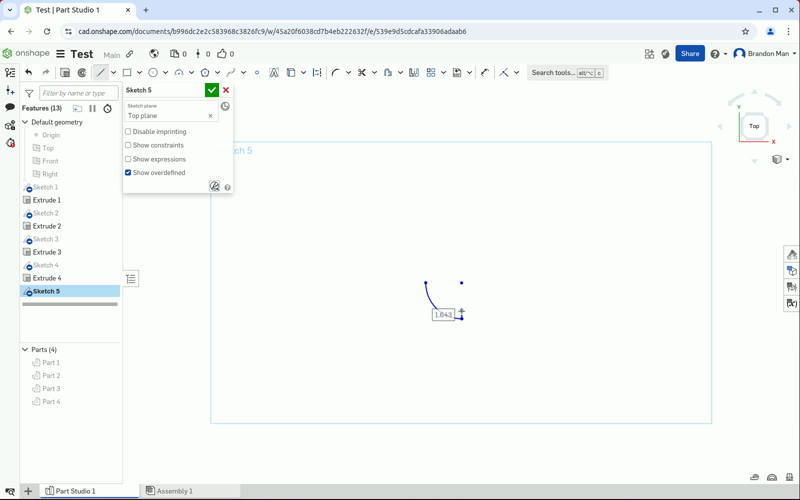
key(a)
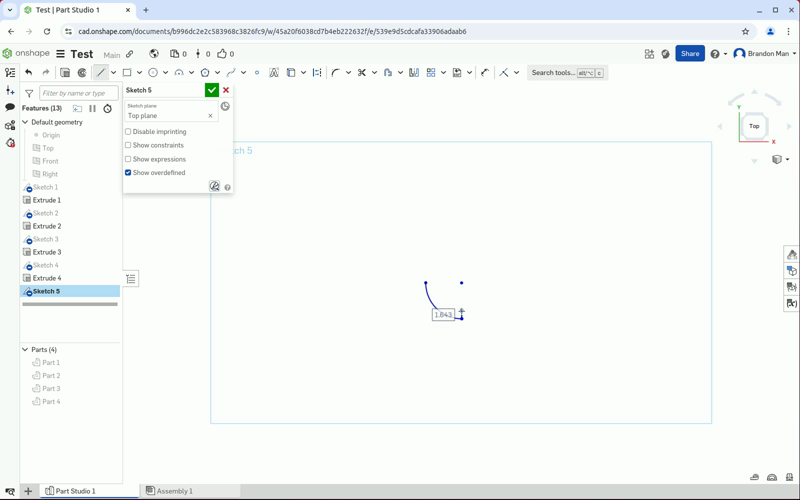
mouse_move(461, 310)
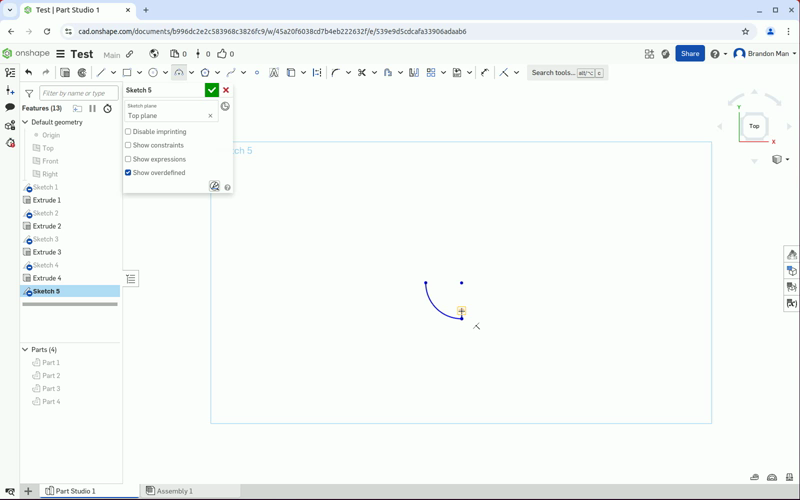
click(461, 310)
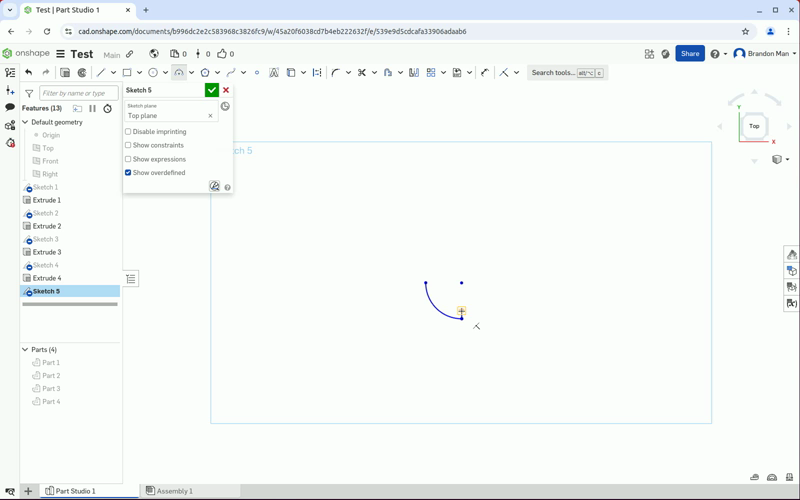
key_down(shift)
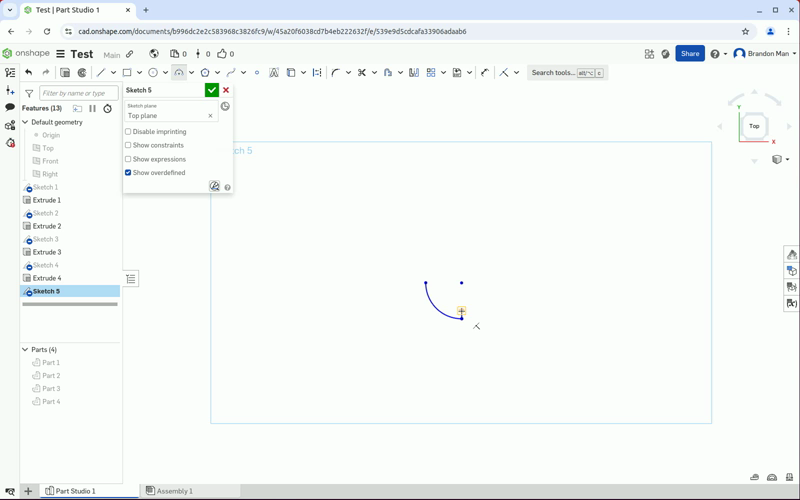
mouse_move(433, 282)
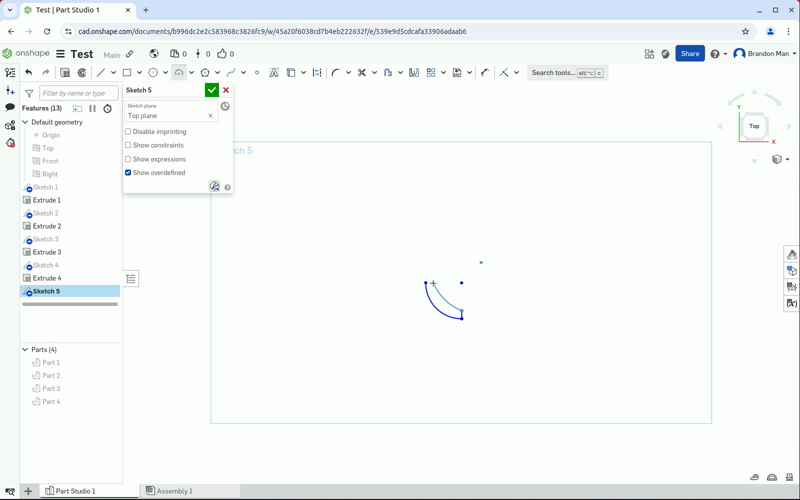
click(433, 282)
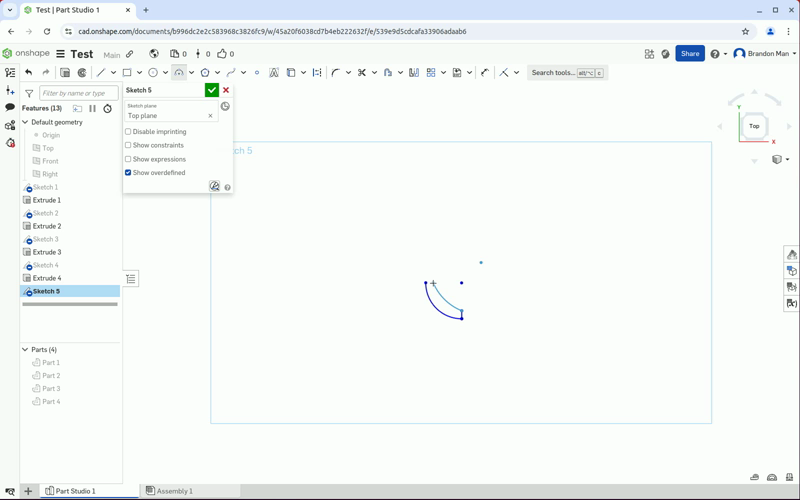
mouse_move(441, 302)
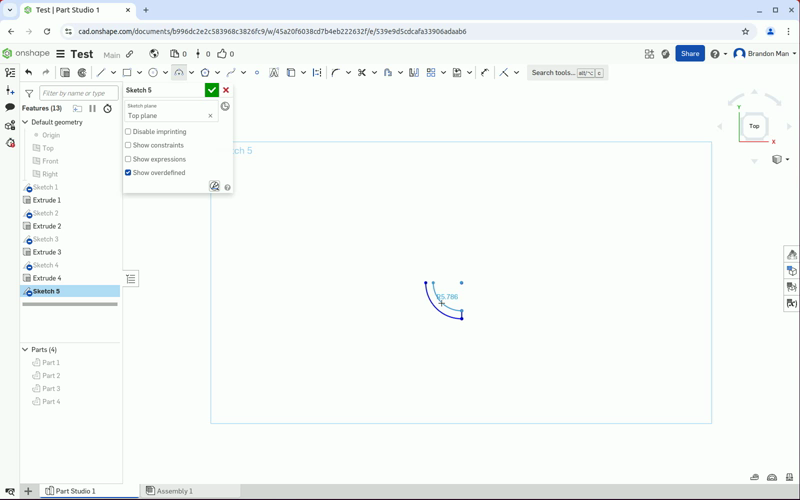
click(441, 302)
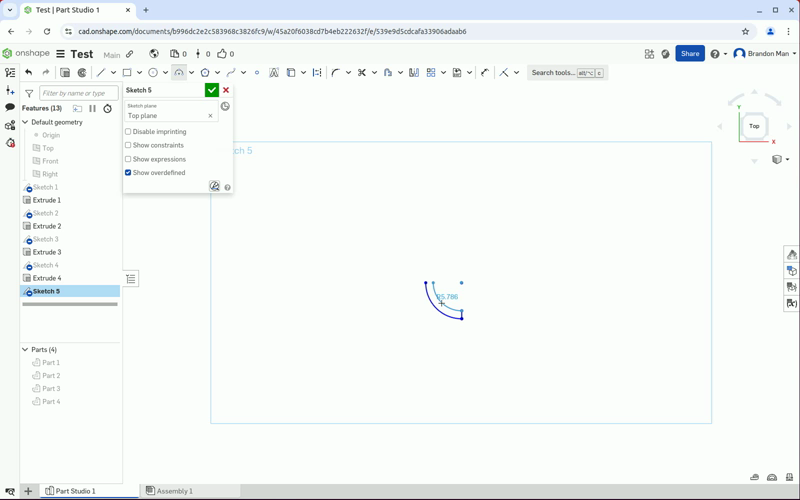
key_up(shift)
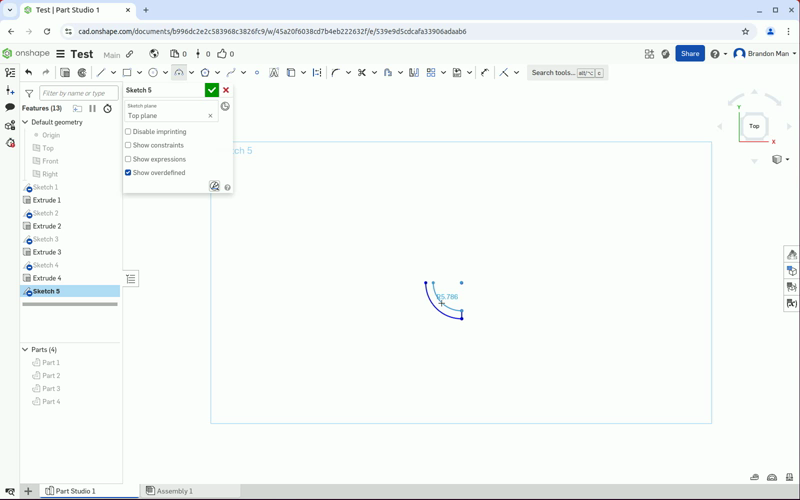
key(esc)
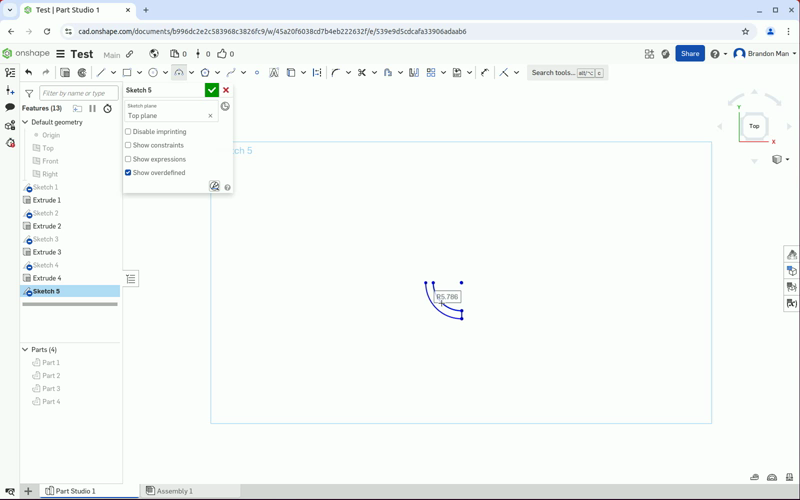
key(l)
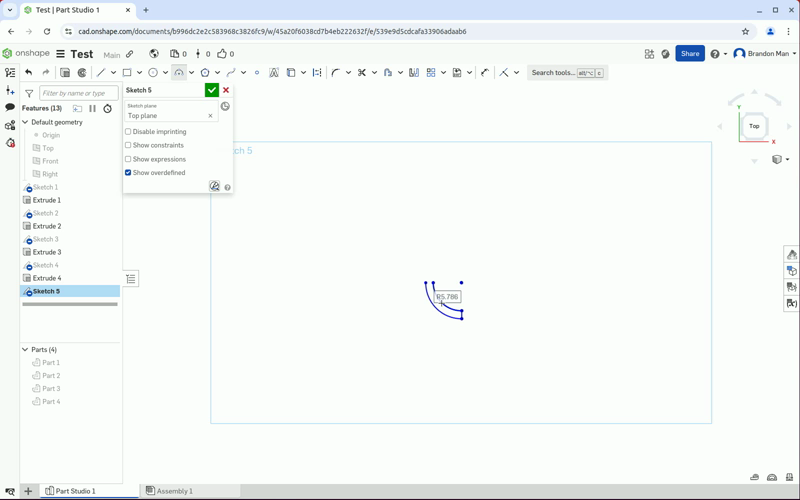
mouse_move(433, 282)
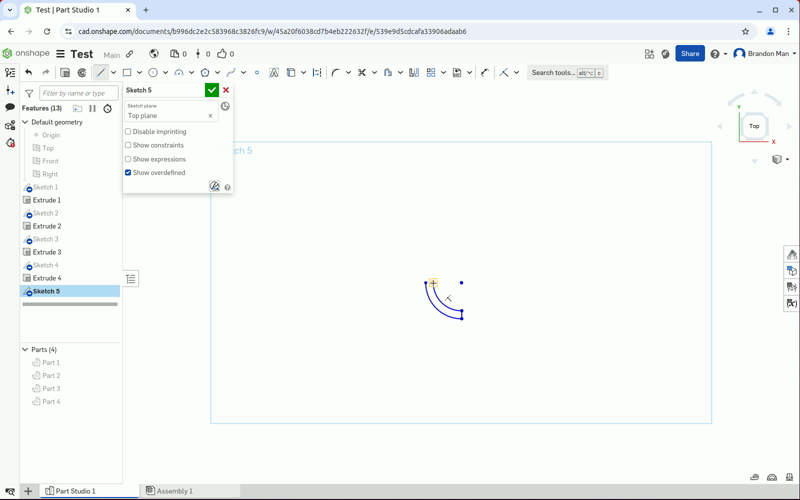
click(433, 282)
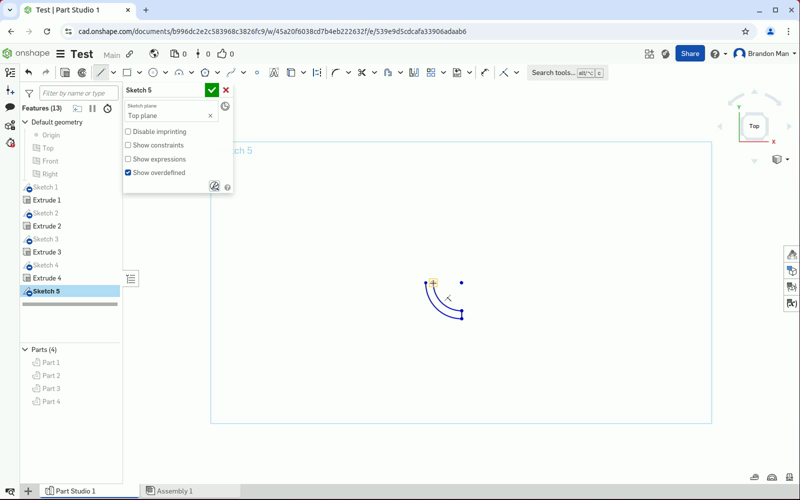
mouse_move(463, 282)
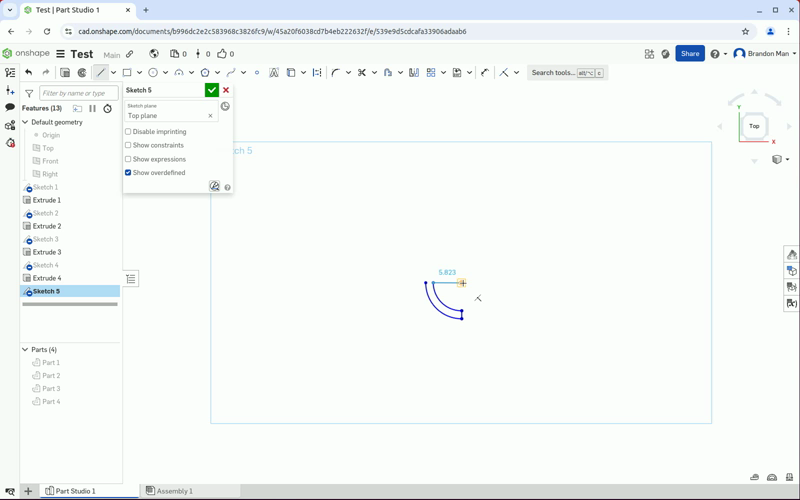
key_down(shift)
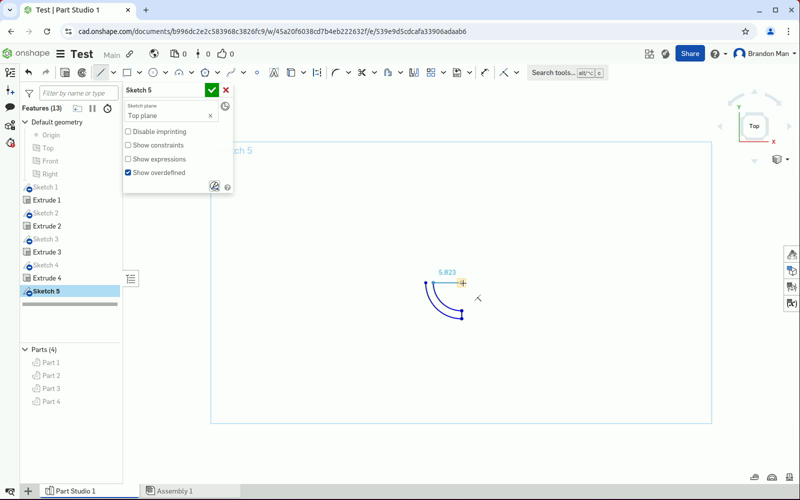
mouse_move(425, 282)
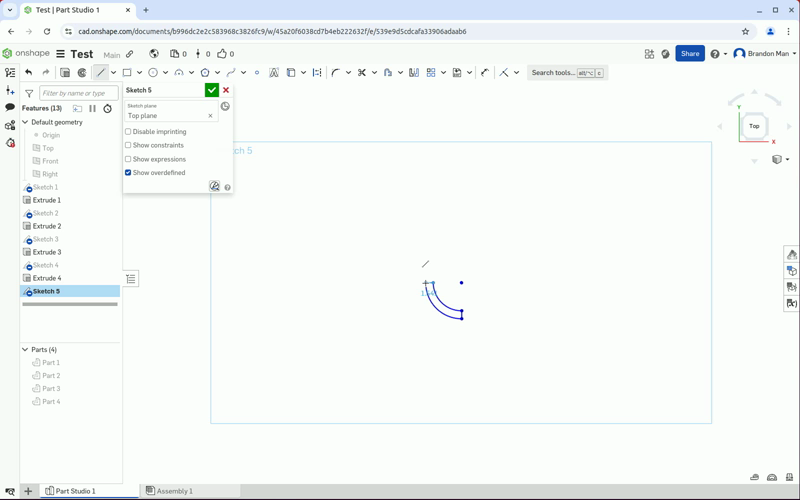
key_up(shift)
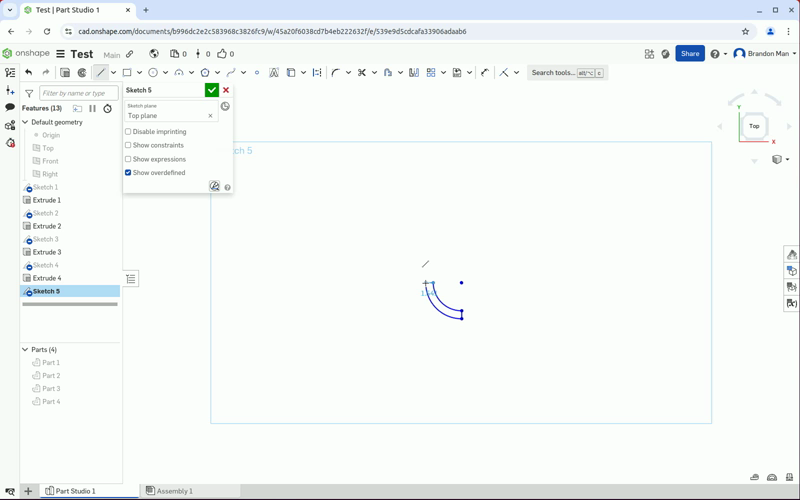
click(425, 282)
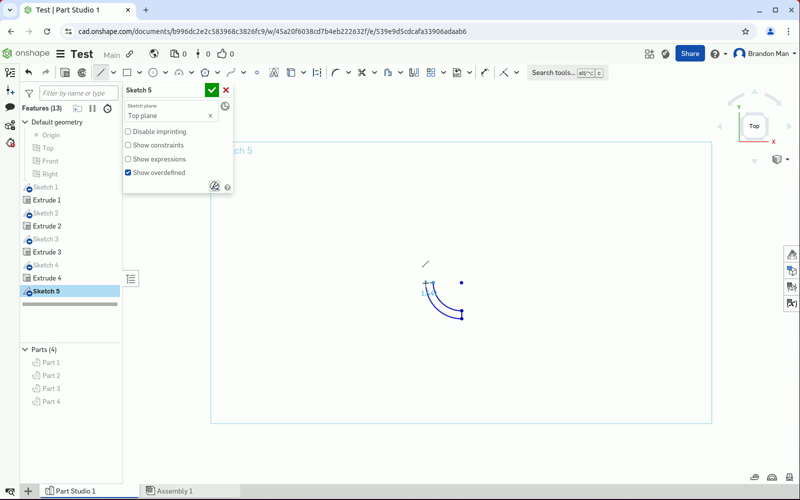
key(esc)
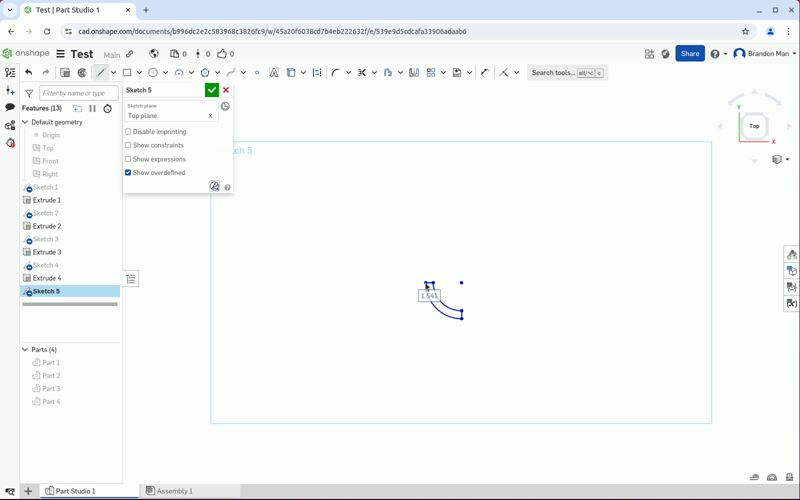
mouse_move(444, 308)
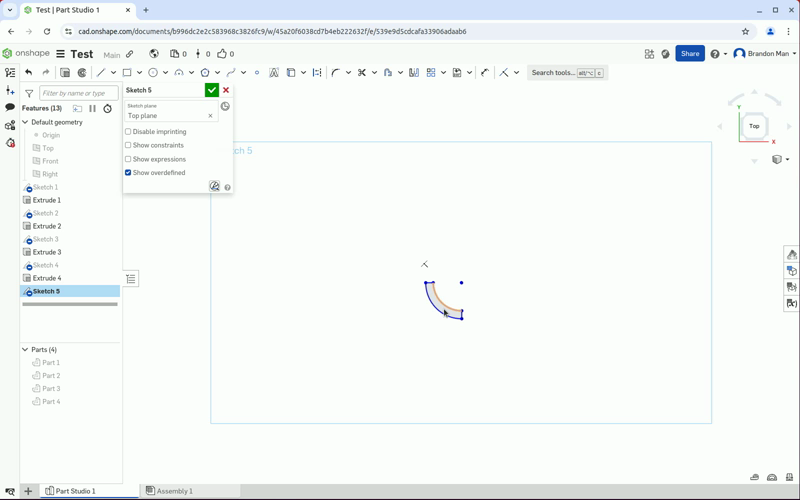
scroll(6)
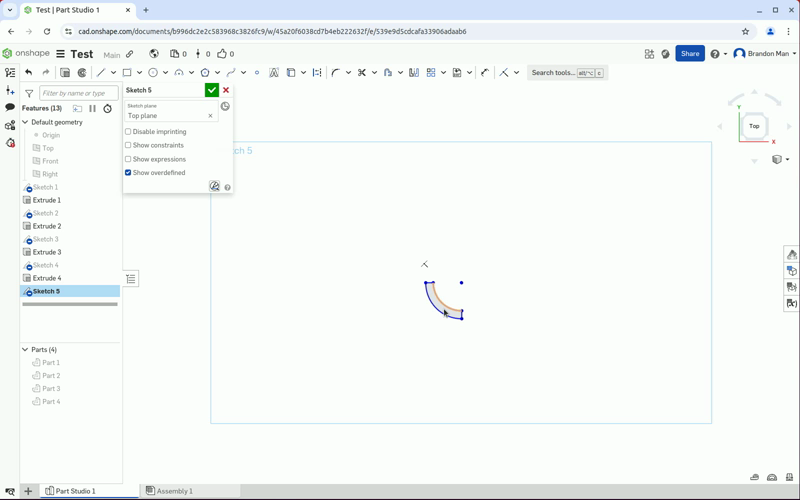
scroll(6)
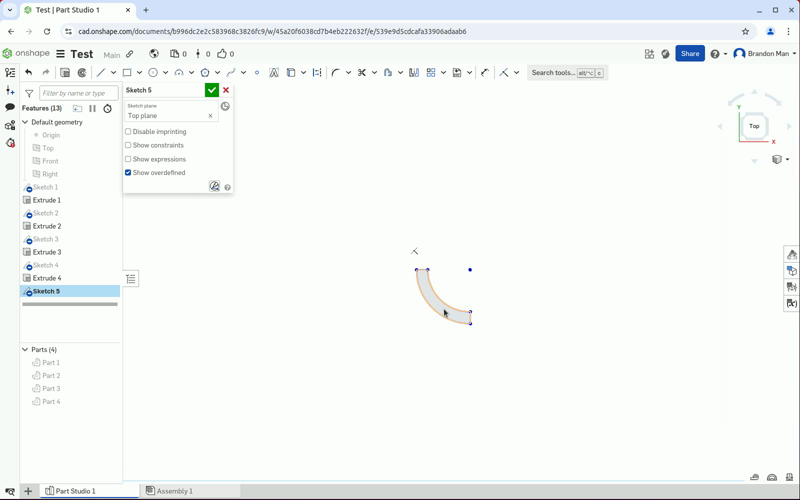
scroll(6)
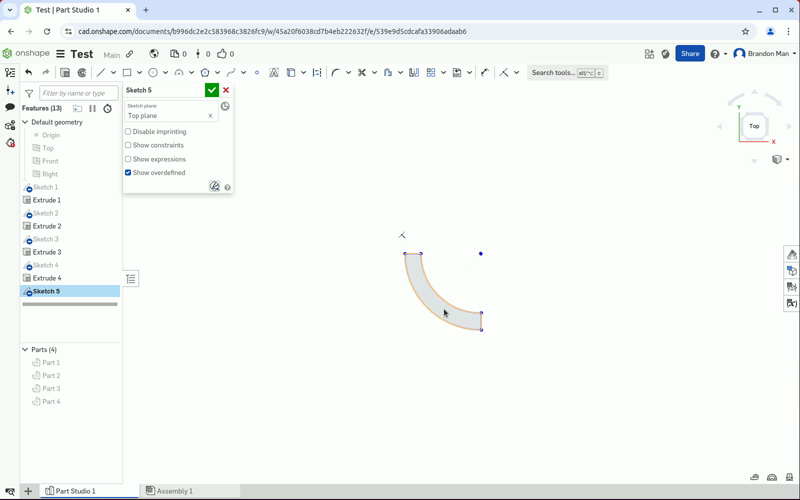
scroll(6)
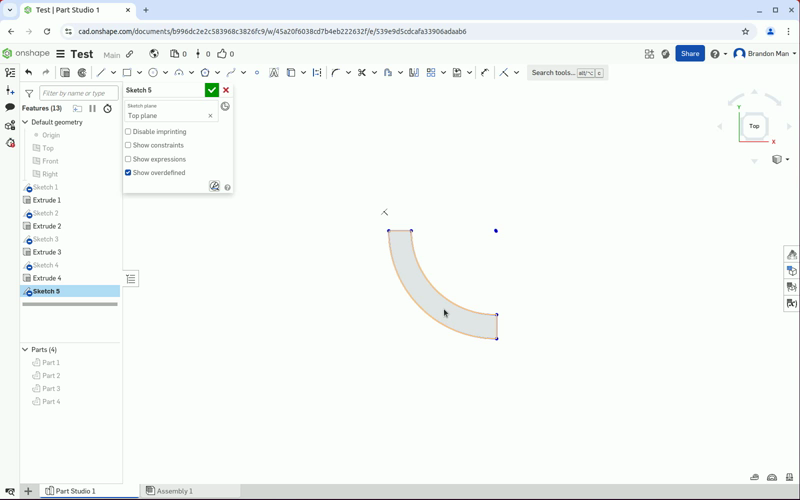
scroll(6)
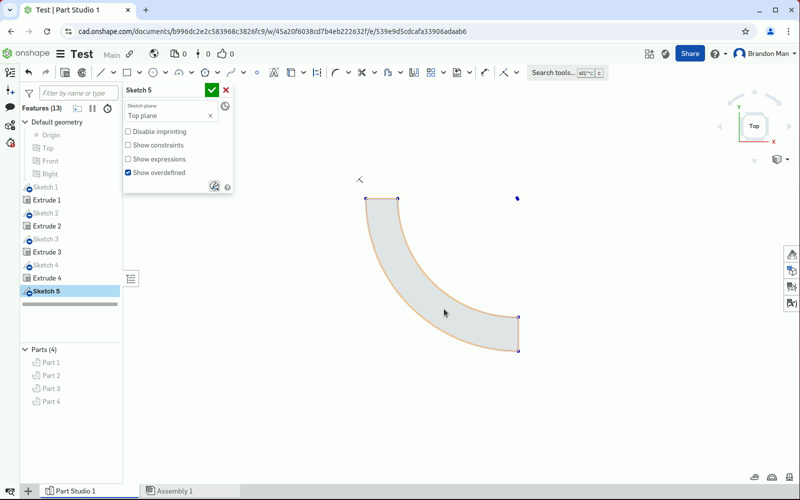
scroll(6)
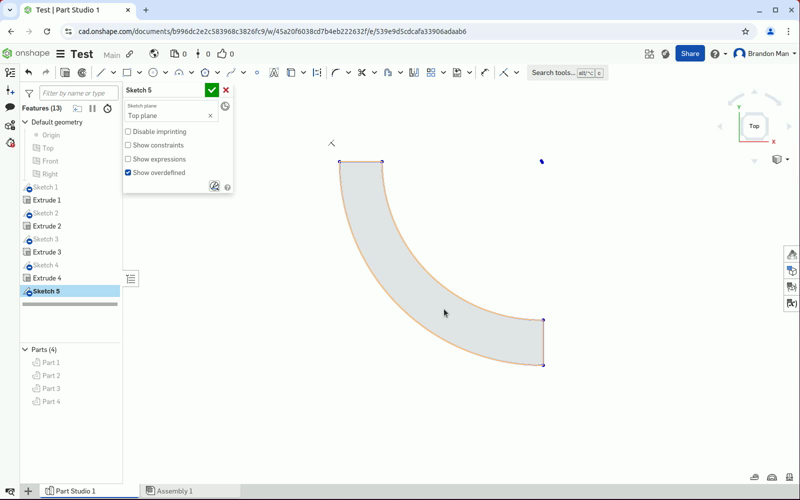
scroll(6)
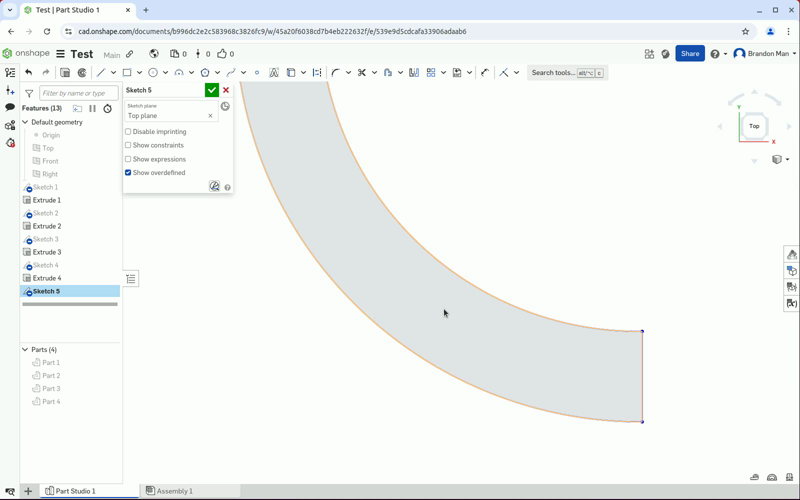
click(444, 308)
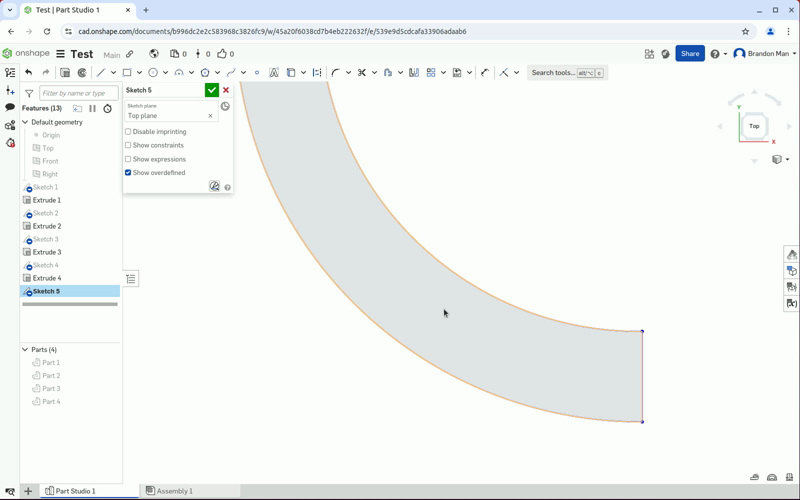
scroll(-6)
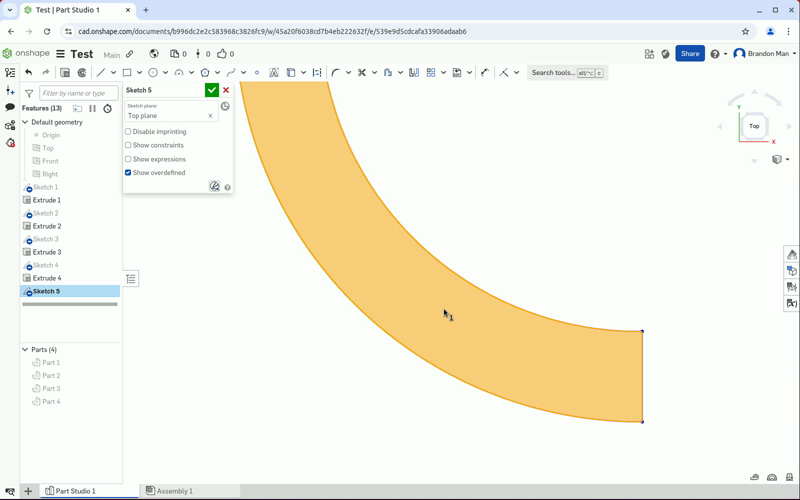
scroll(-6)
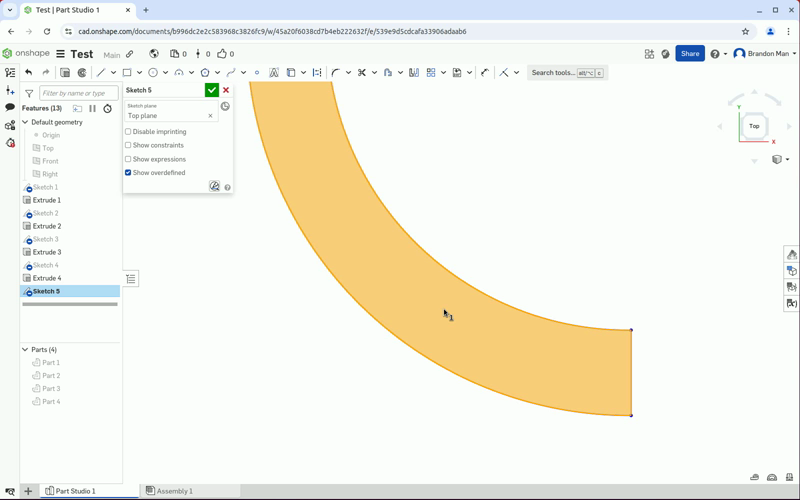
scroll(-6)
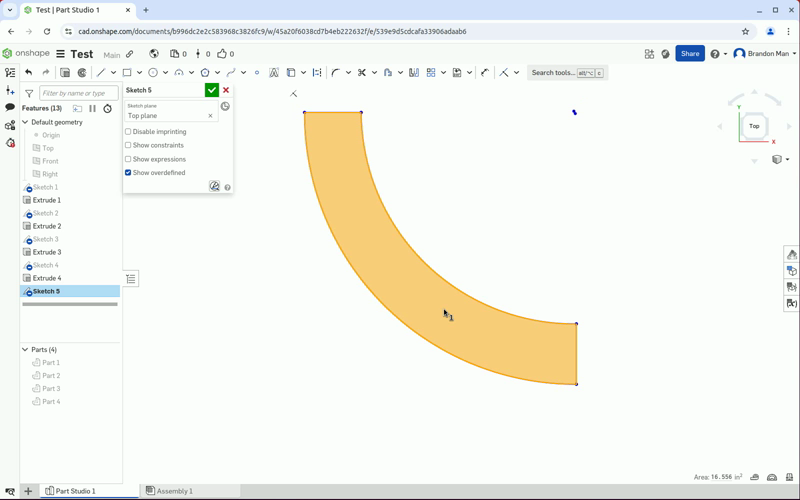
scroll(-6)
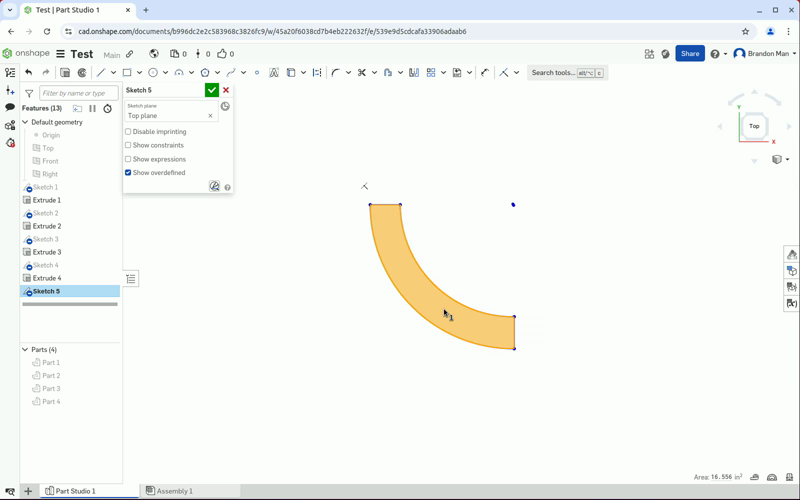
scroll(-6)
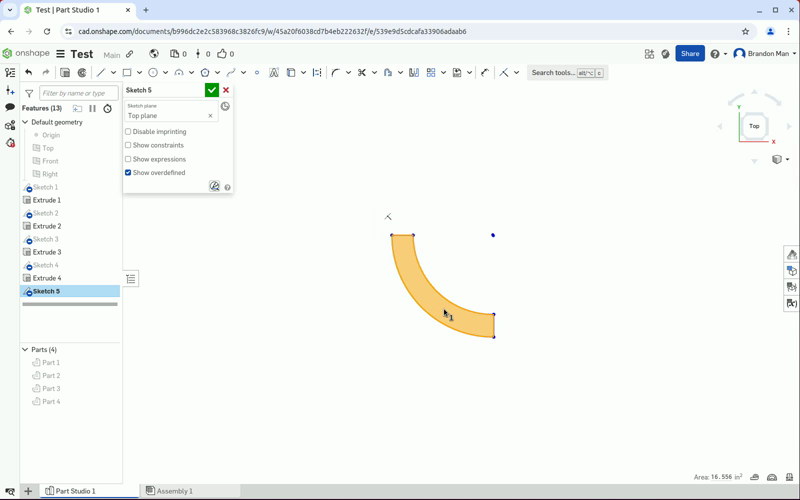
scroll(-6)
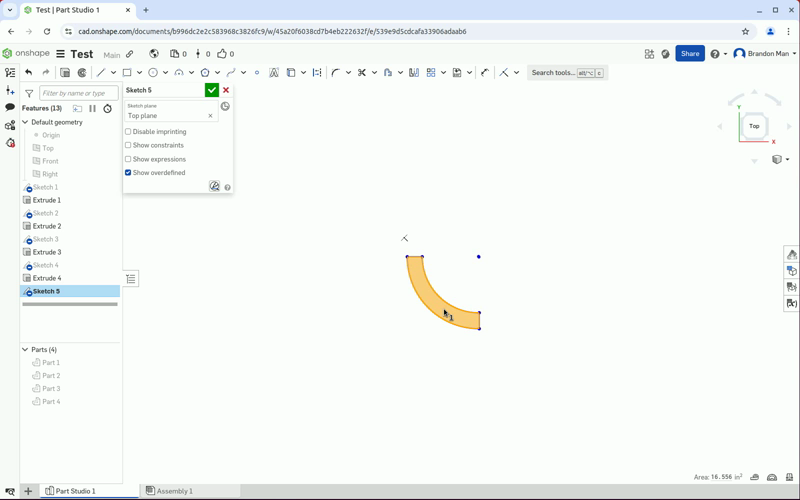
scroll(-6)
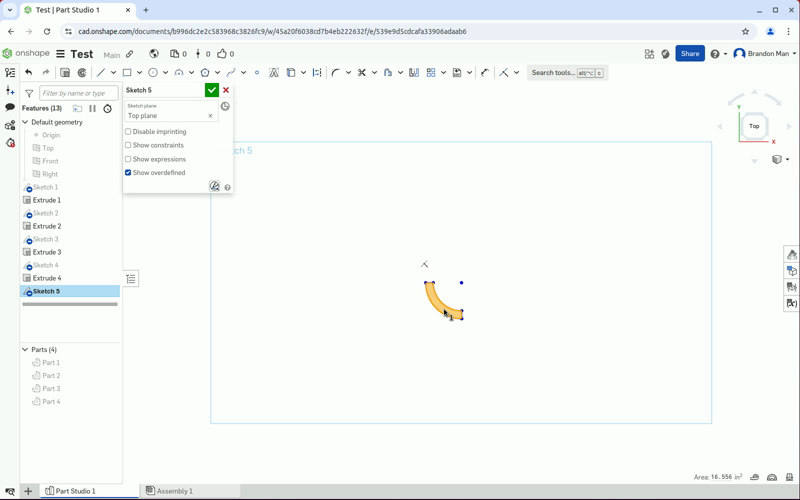
mouse_move(73, 352)
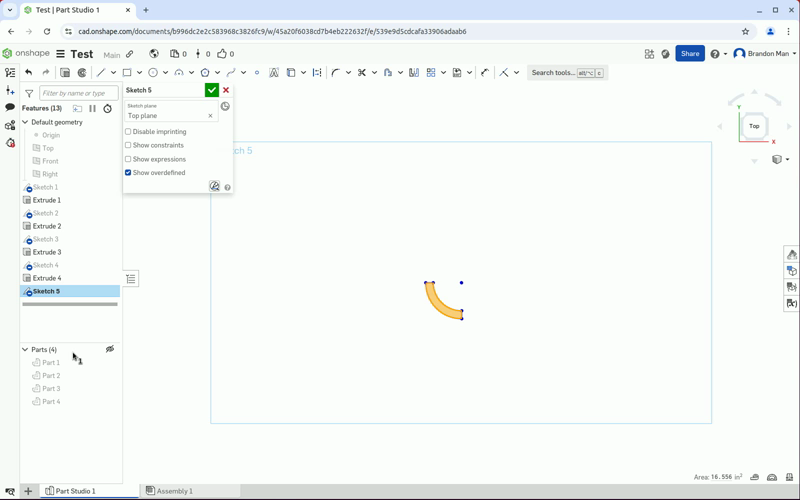
key(shift+y)
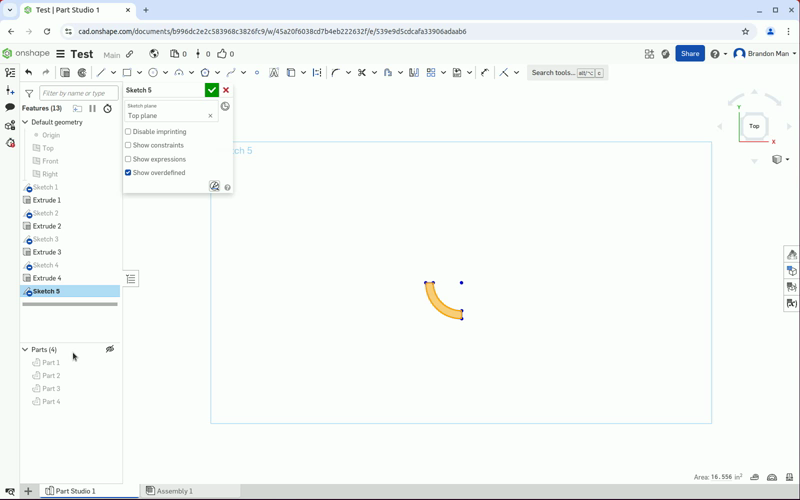
key(shift+e)
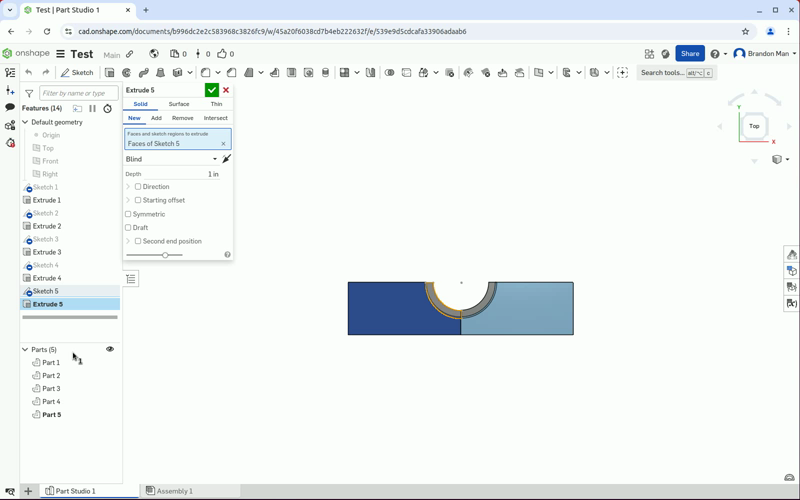
mouse_move(143, 106)
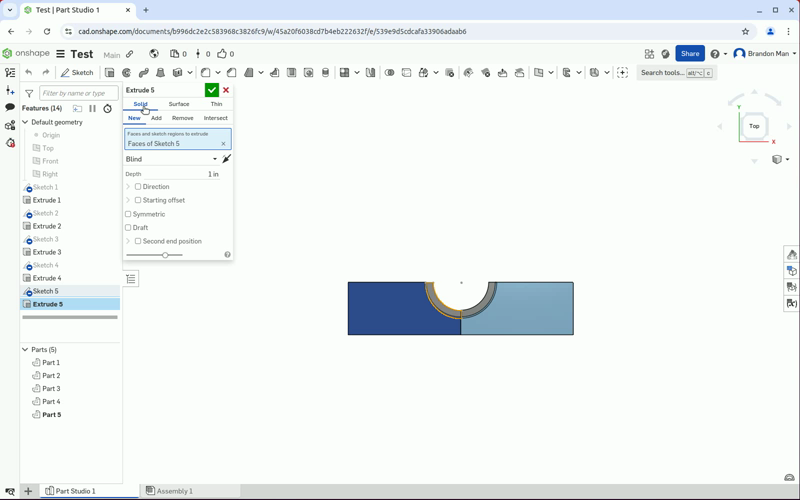
click(143, 106)
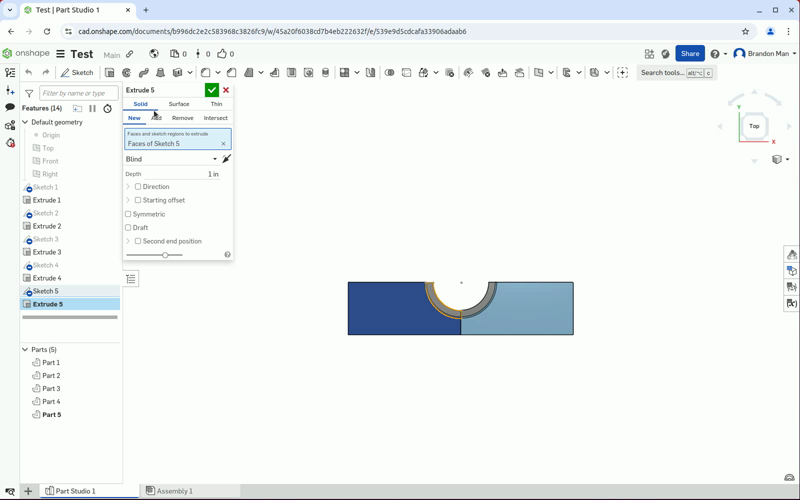
mouse_move(186, 120)
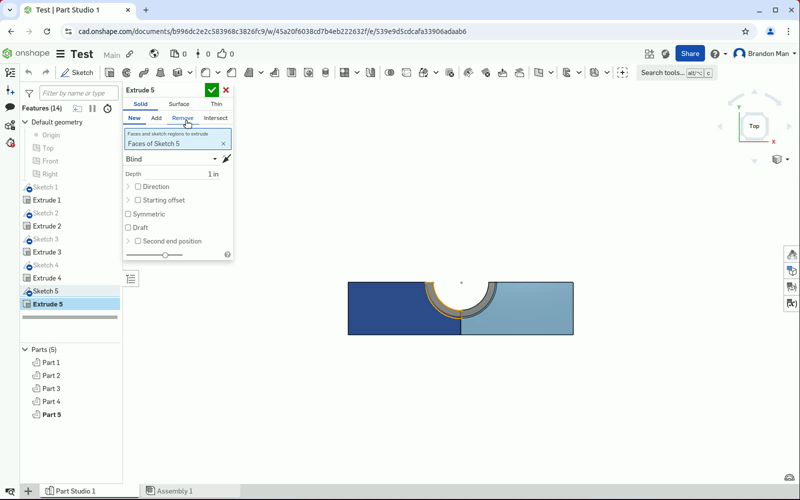
click(186, 120)
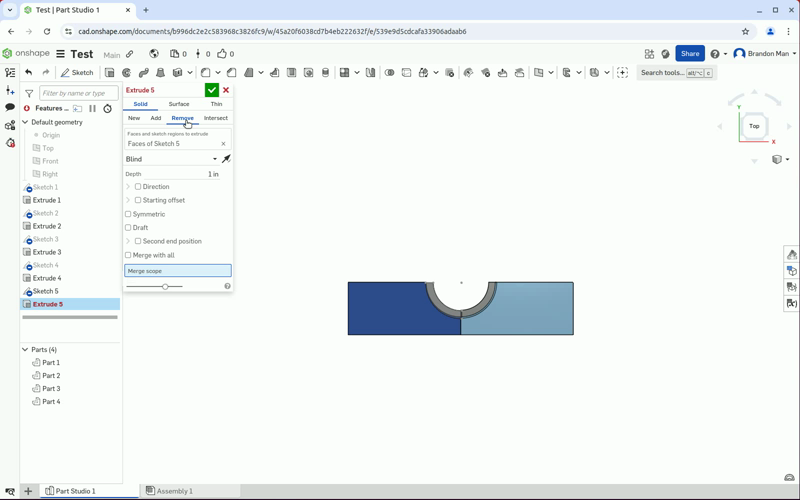
key(tab, 4)
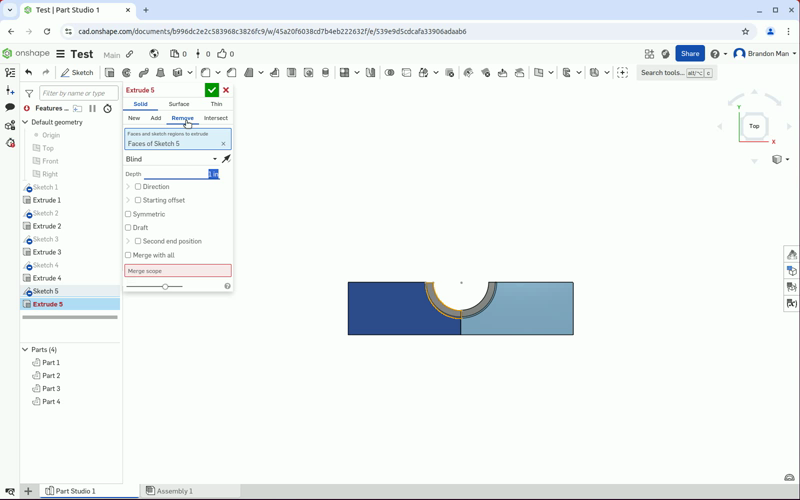
text(-5.296)
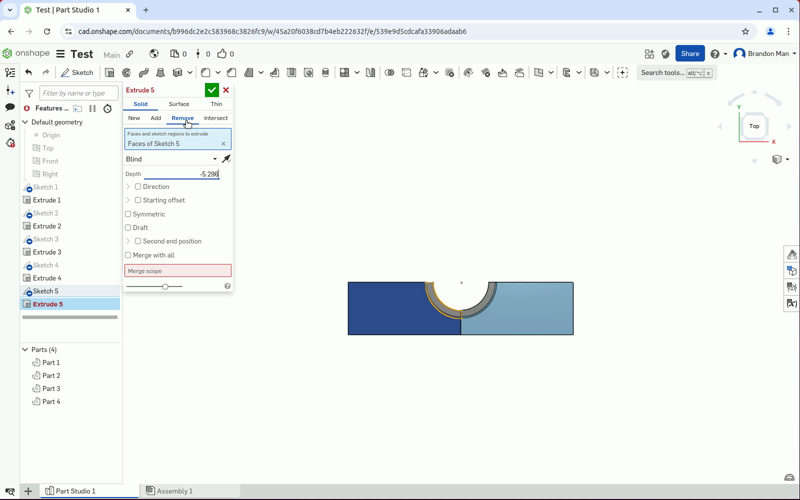
key(tab, 6)
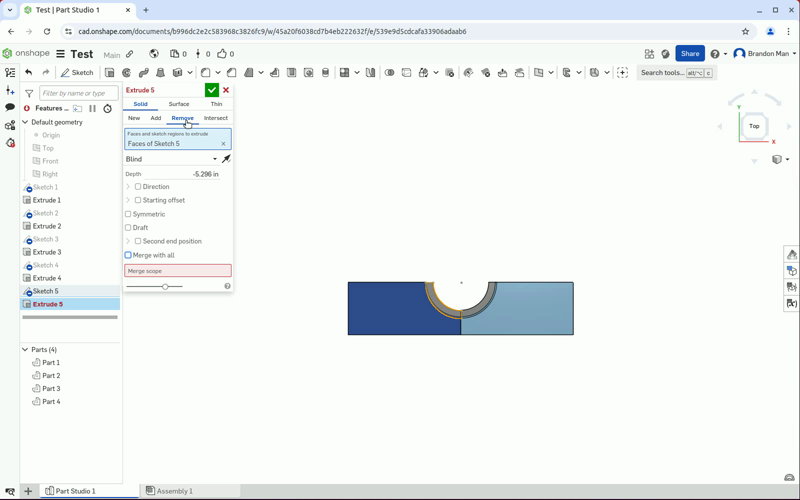
key(space)
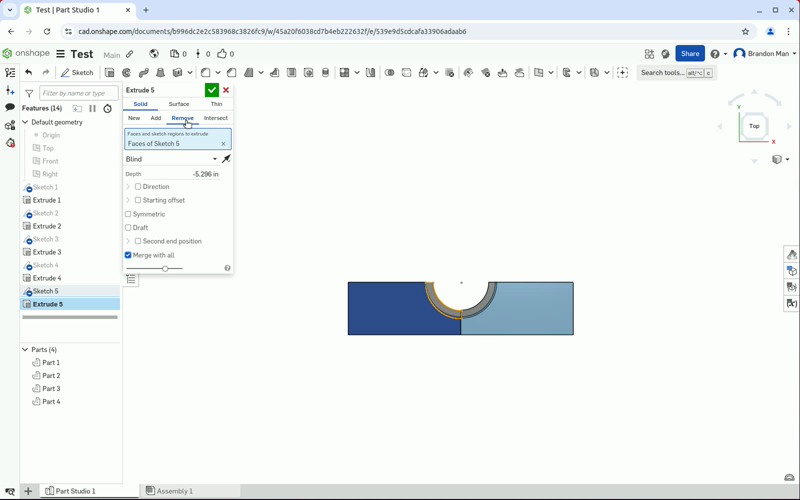
key(enter)
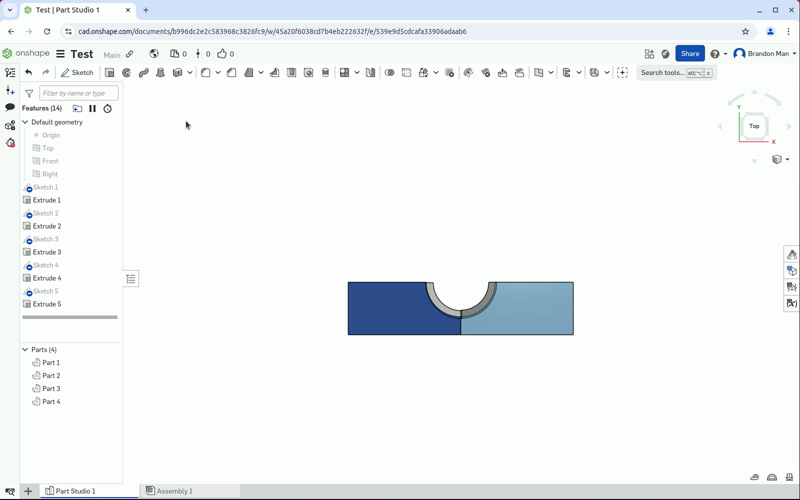
key(shift+h)
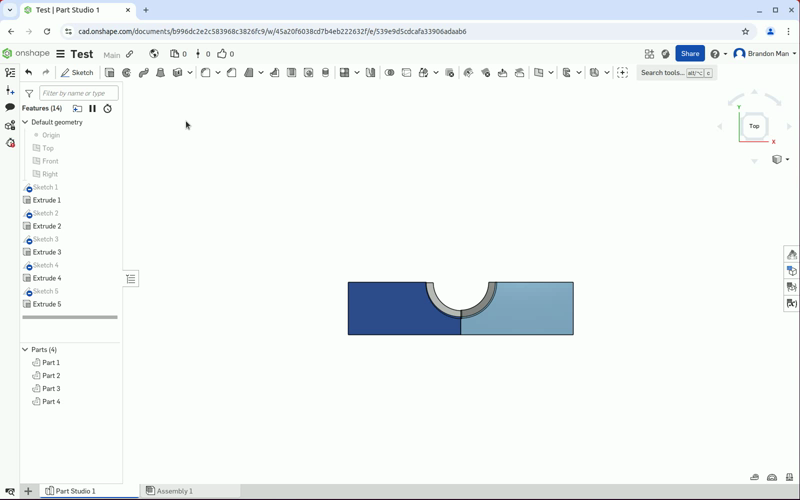
key(shift+h)
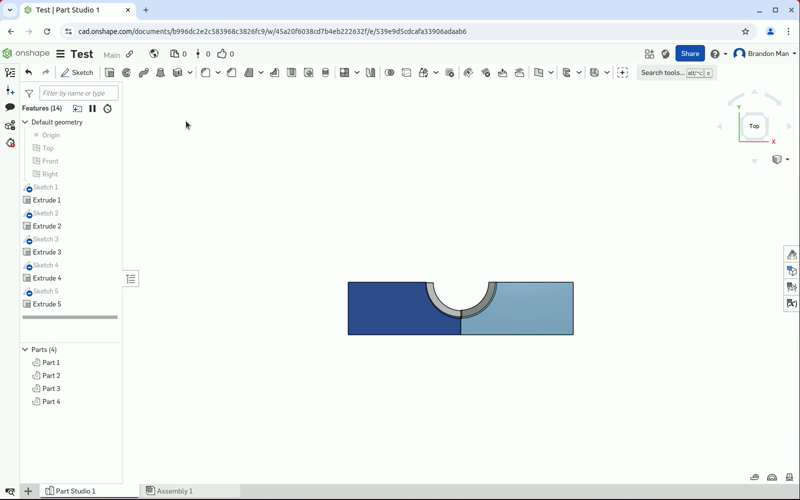
mouse_move(73, 189)
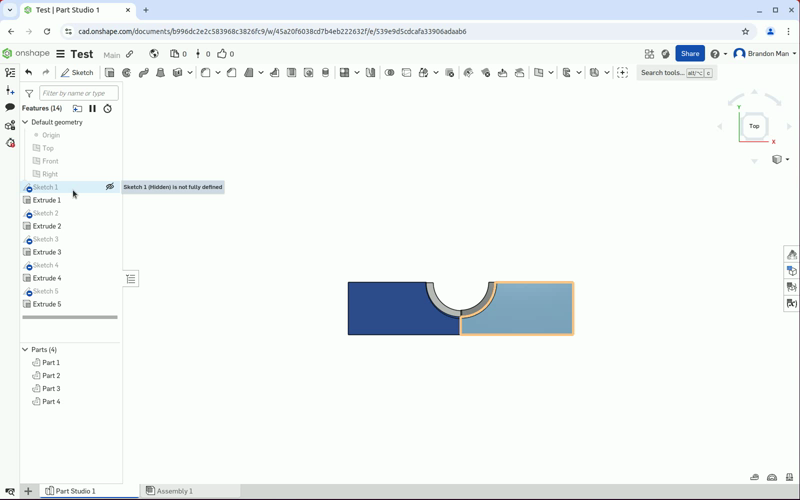
click(73, 189)
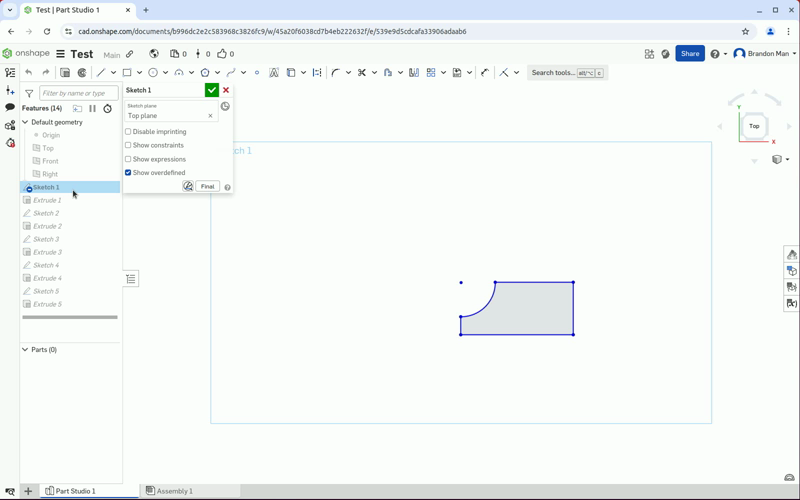
mouse_move(229, 92)
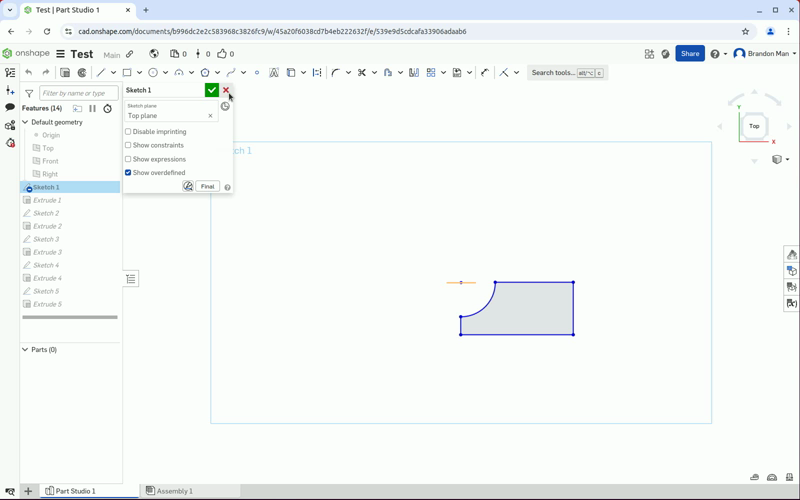
click(229, 92)
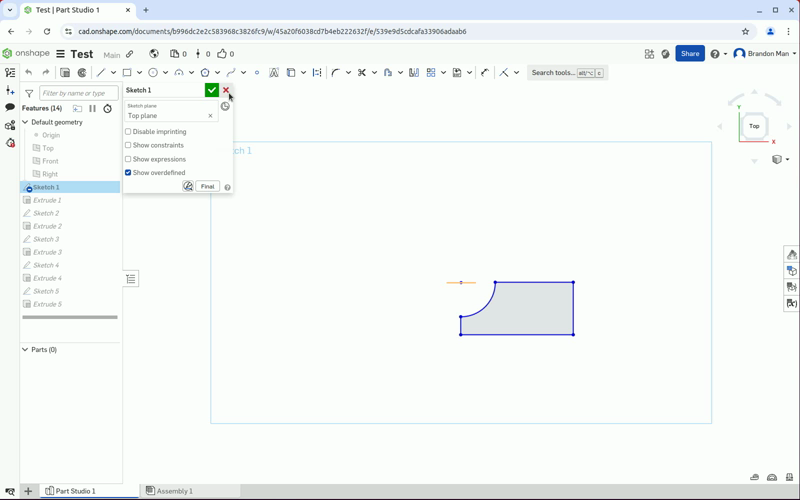
key(shift+s)
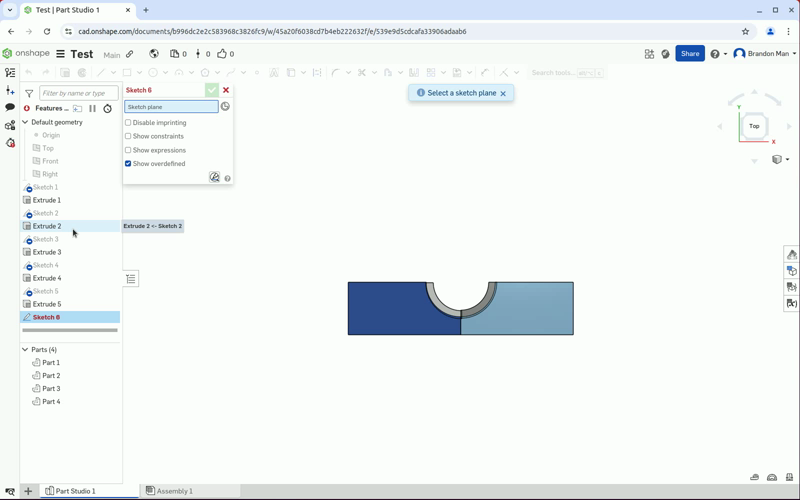
scroll(3)
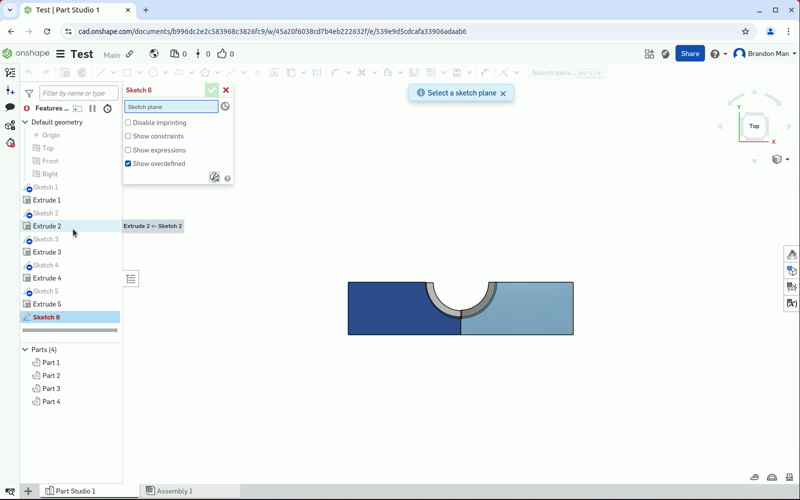
mouse_move(73, 150)
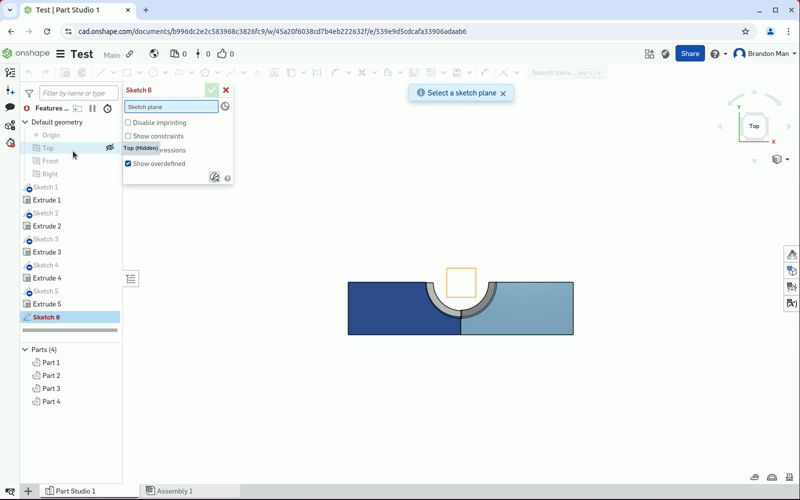
click(73, 150)
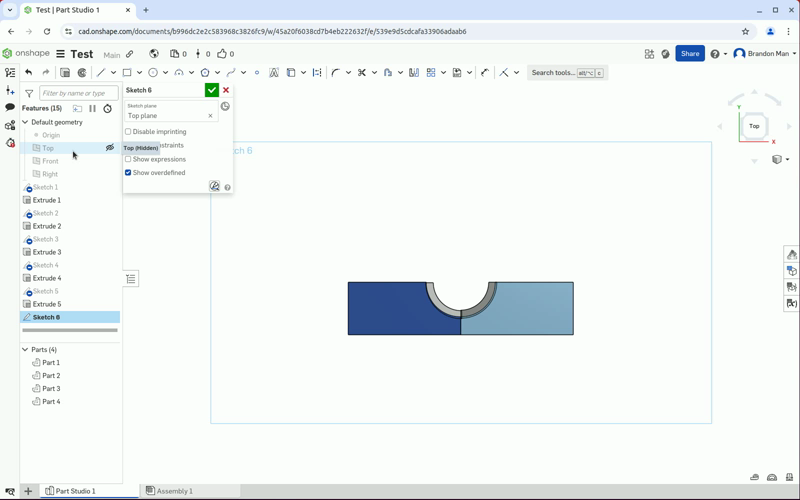
mouse_move(73, 352)
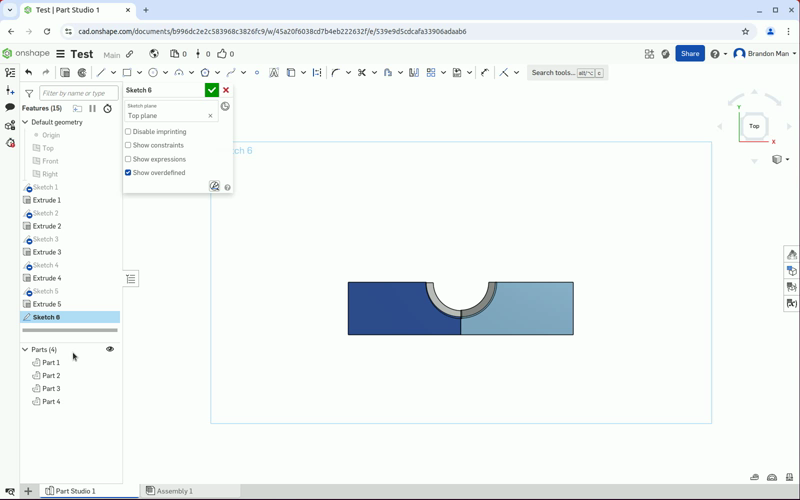
key(y)
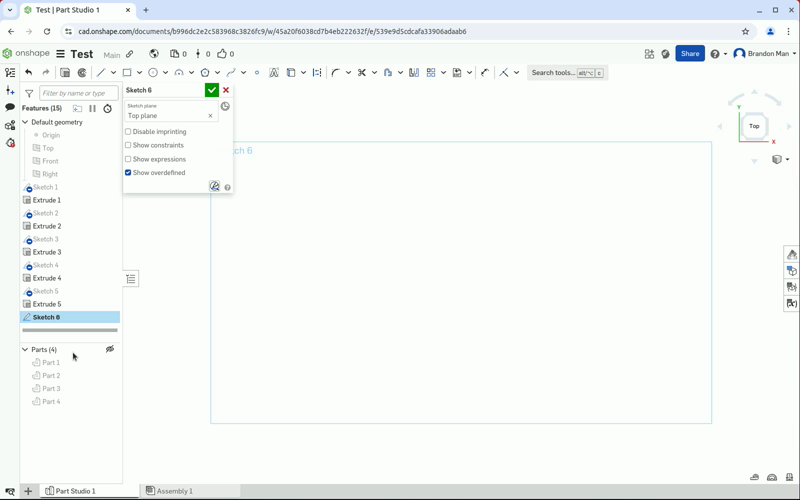
key(a)
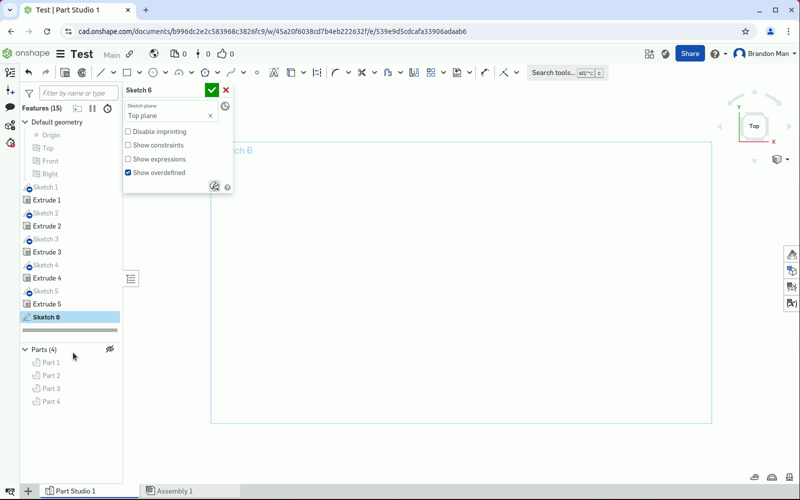
key_down(shift)
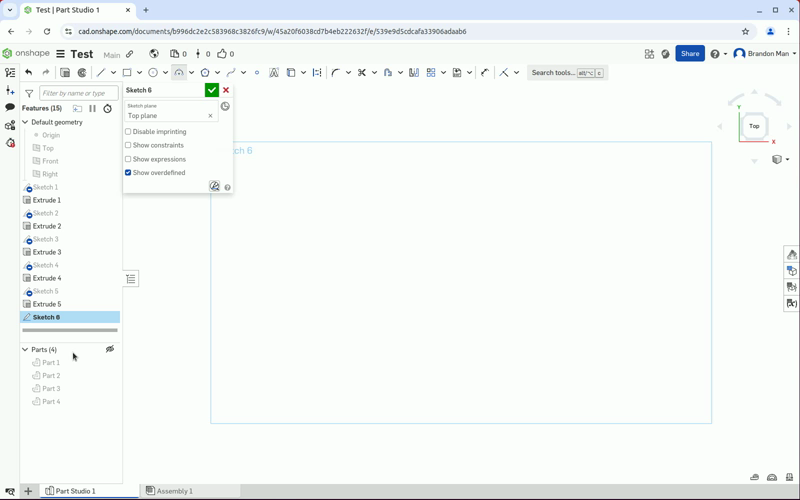
mouse_move(460, 318)
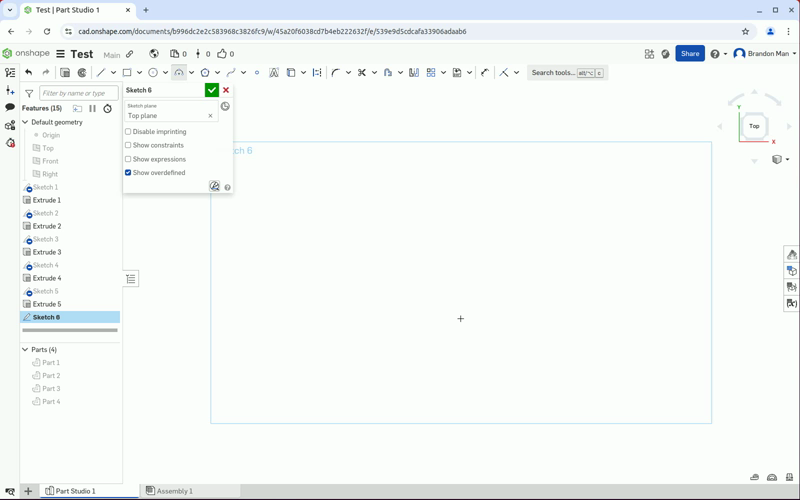
click(460, 318)
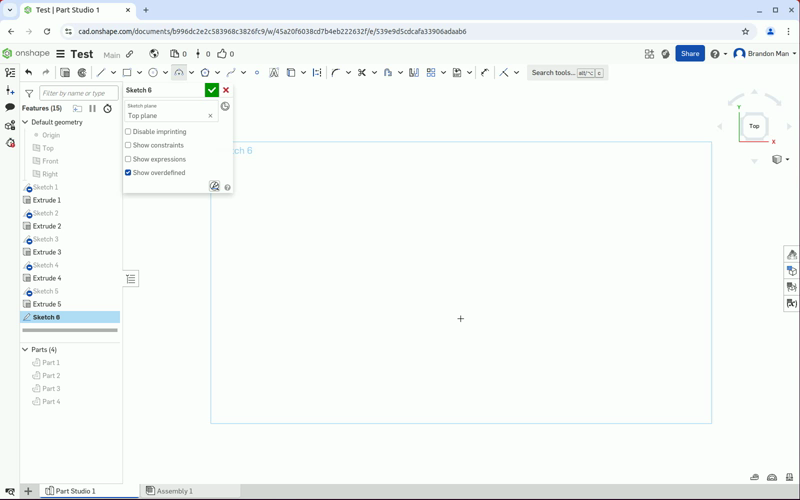
key_up(shift)
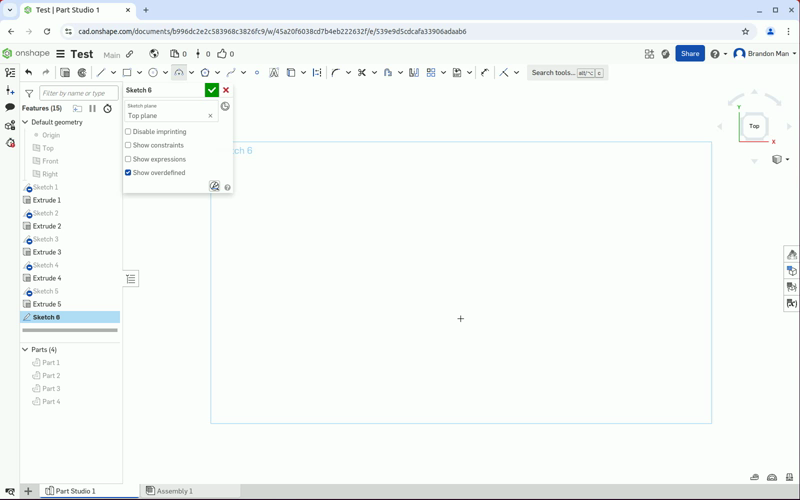
key_down(shift)
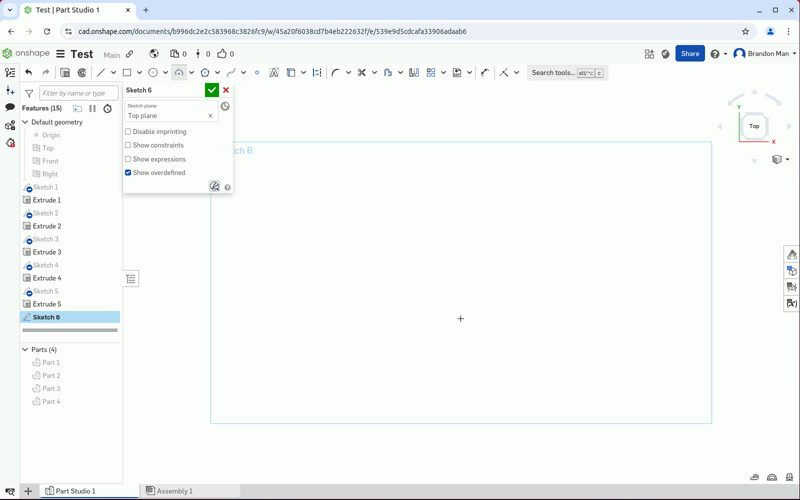
mouse_move(496, 282)
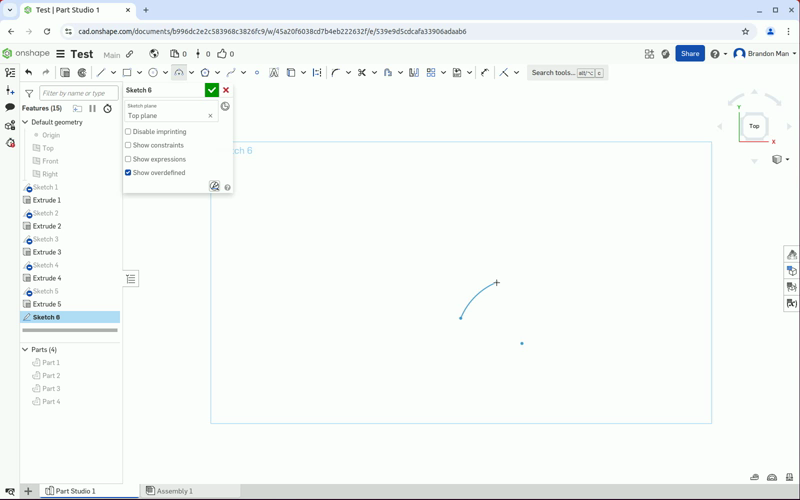
click(496, 282)
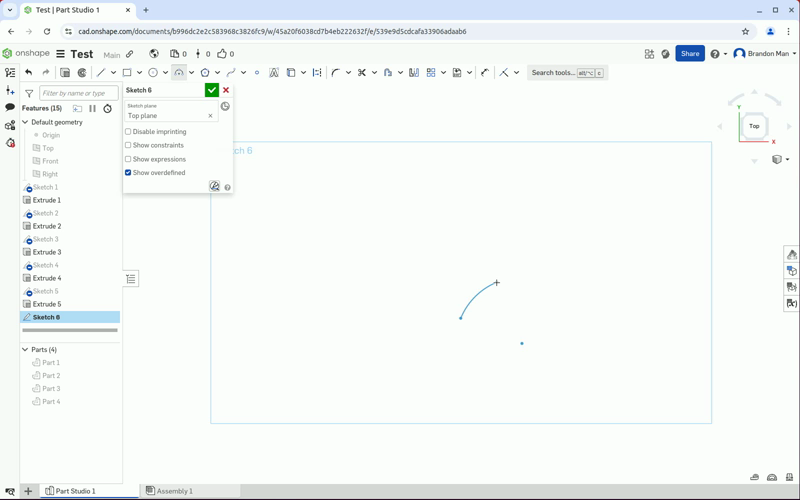
mouse_move(486, 307)
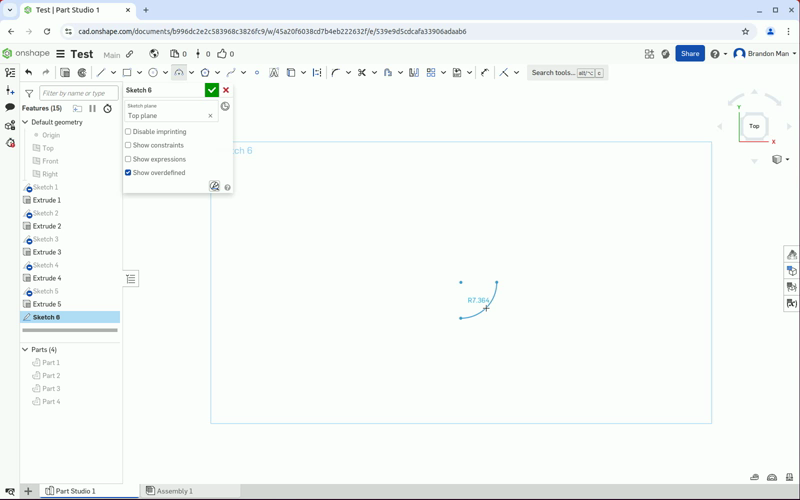
click(486, 307)
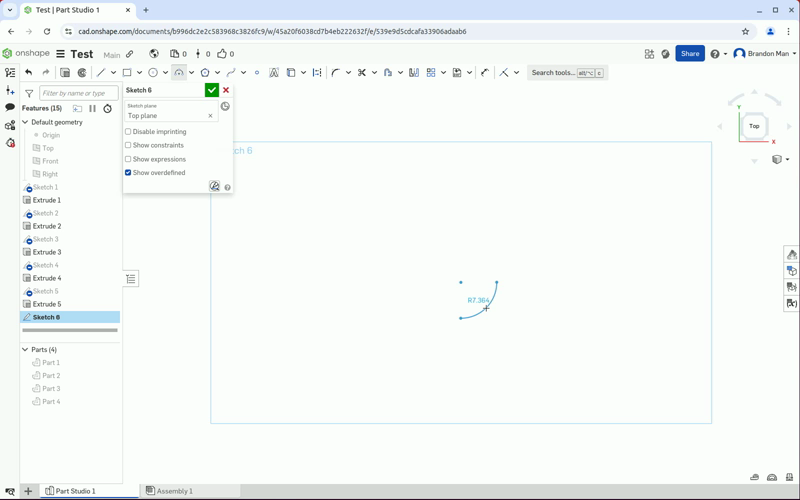
key_up(shift)
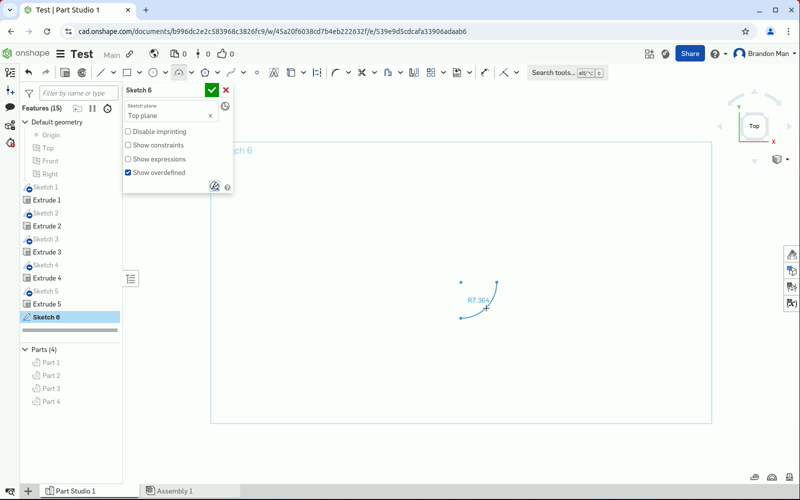
key(esc)
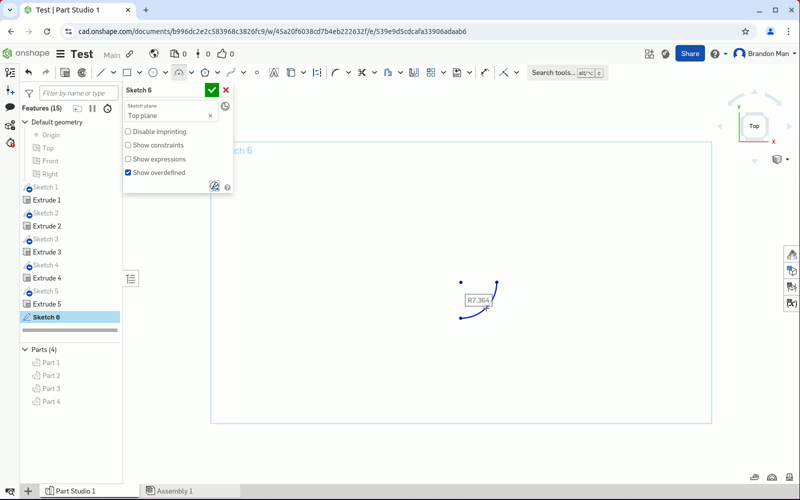
key(l)
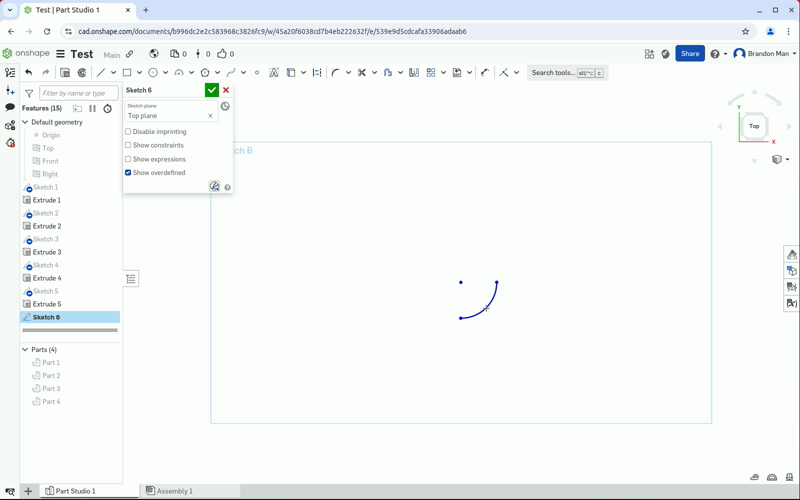
mouse_move(496, 282)
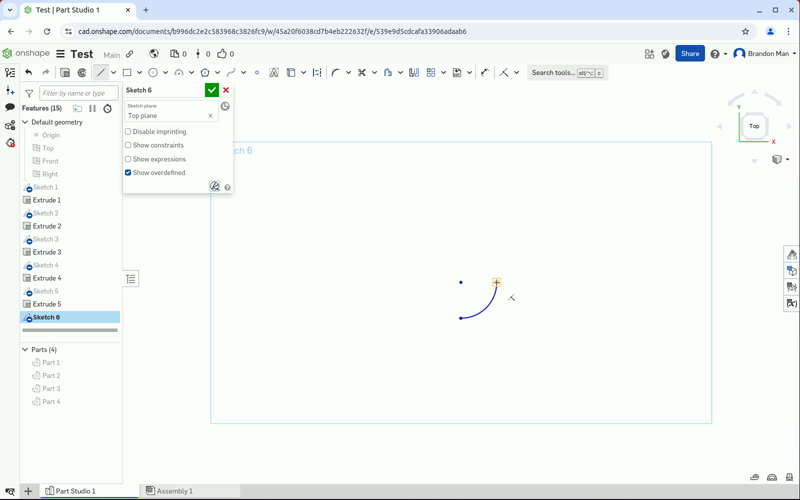
click(496, 282)
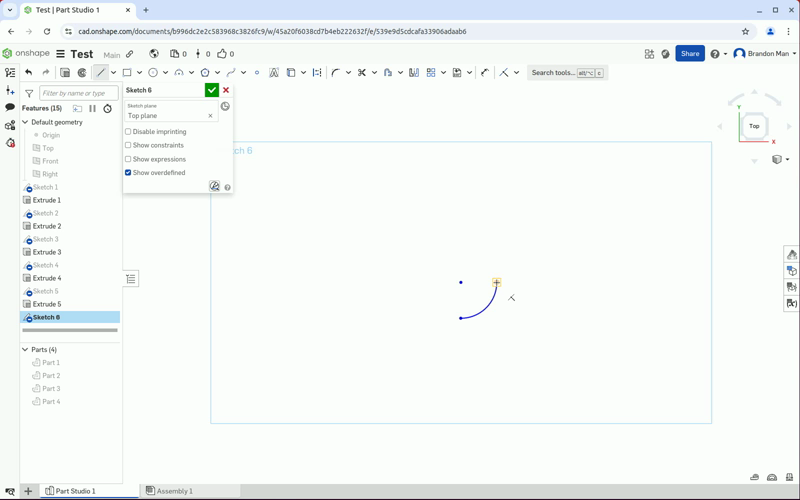
key_down(shift)
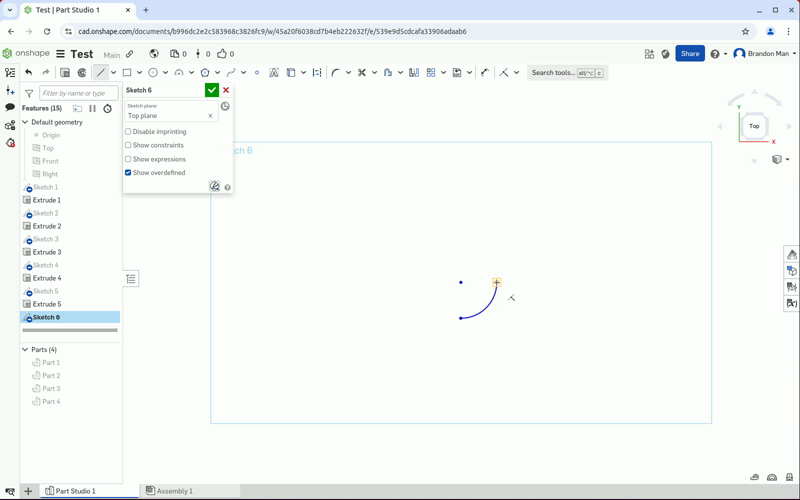
mouse_move(526, 282)
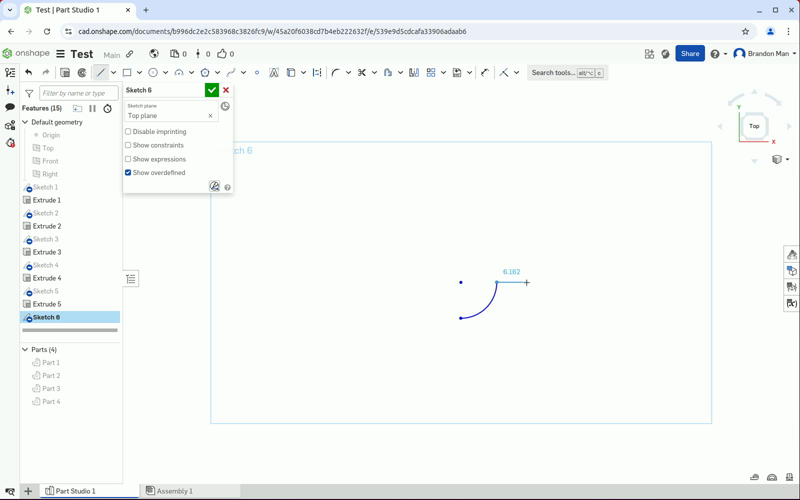
mouse_move(488, 282)
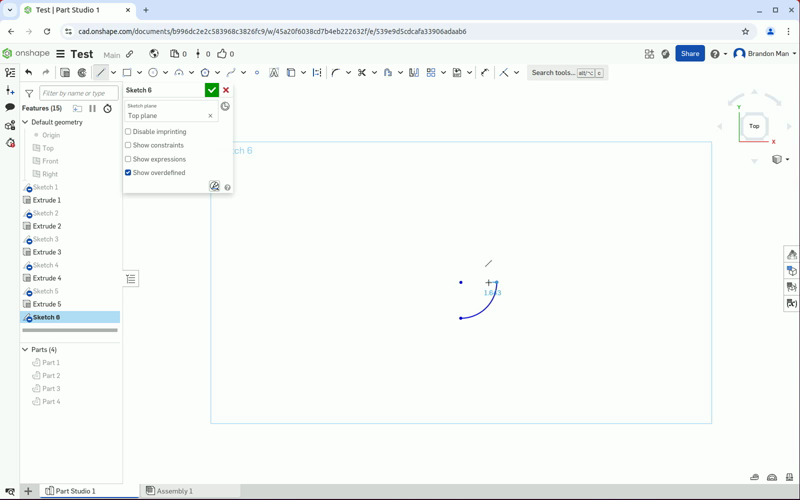
click(488, 282)
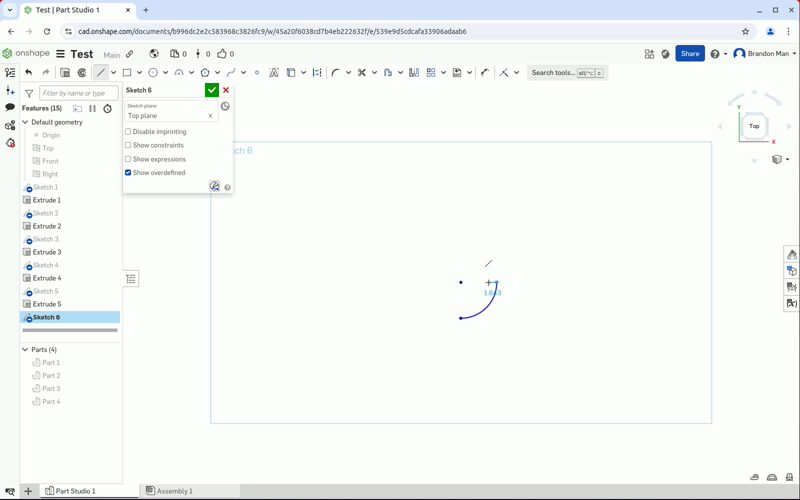
key_up(shift)
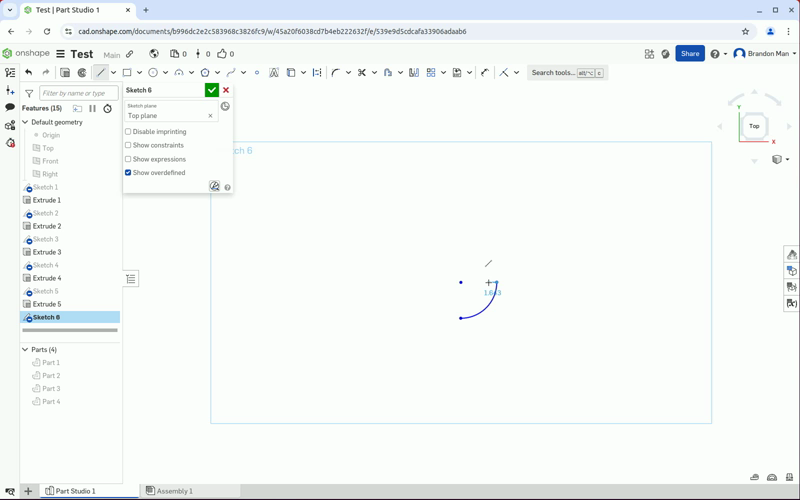
key(esc)
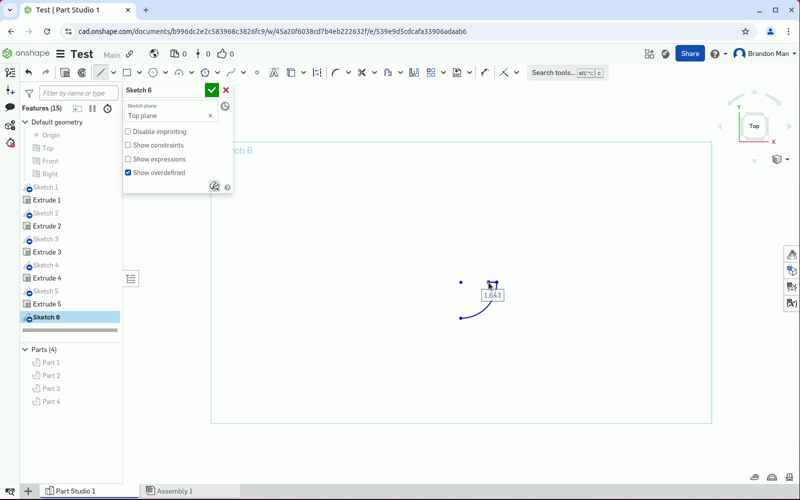
key(a)
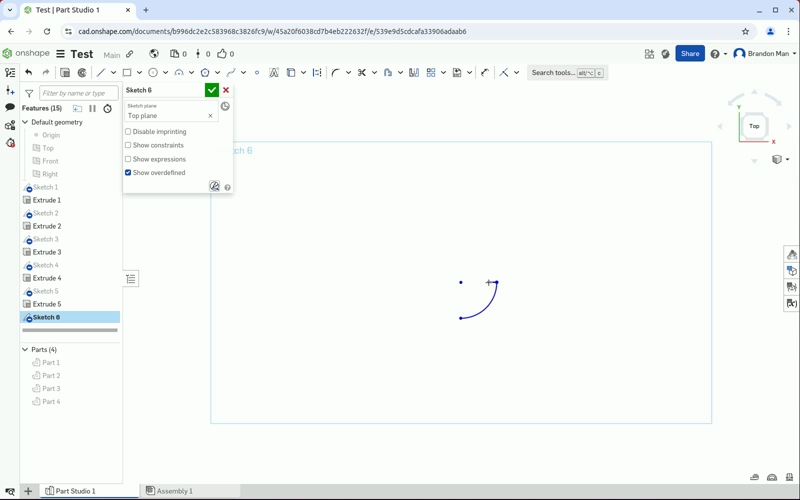
mouse_move(488, 282)
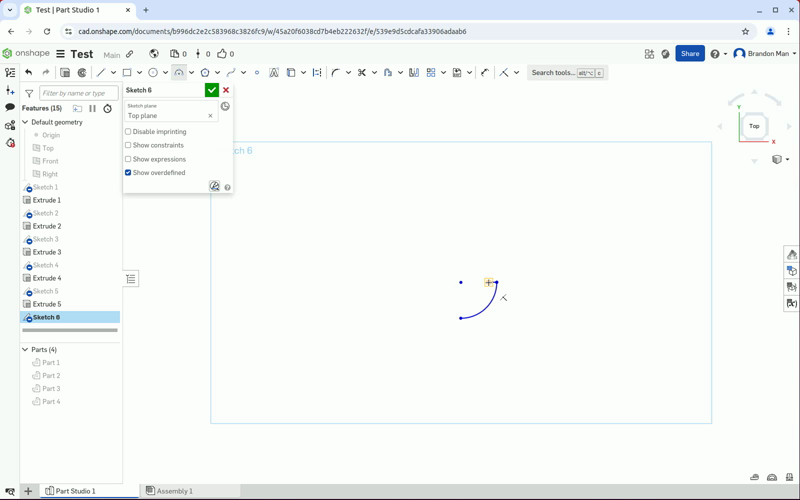
click(488, 282)
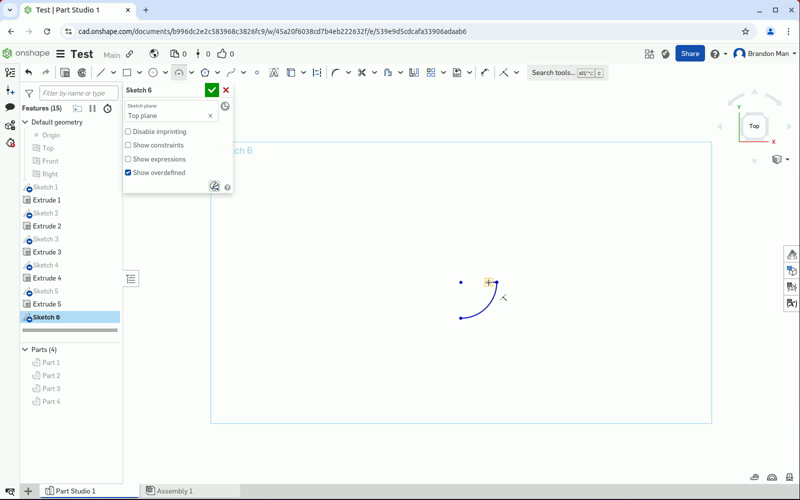
key_down(shift)
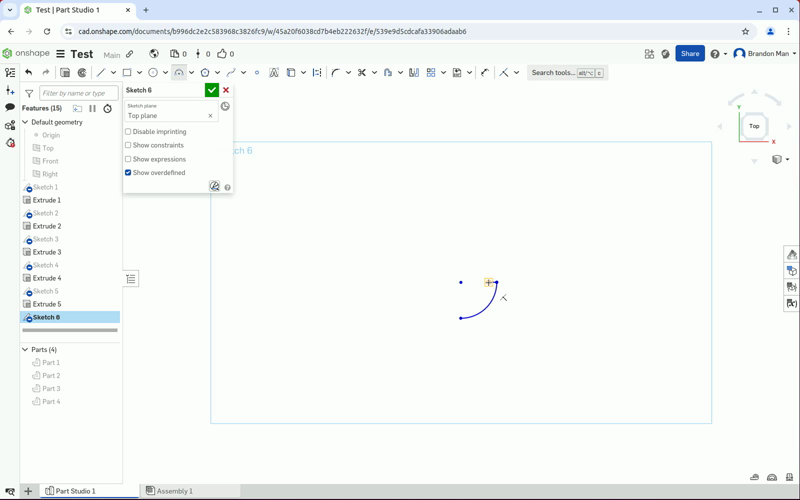
mouse_move(460, 310)
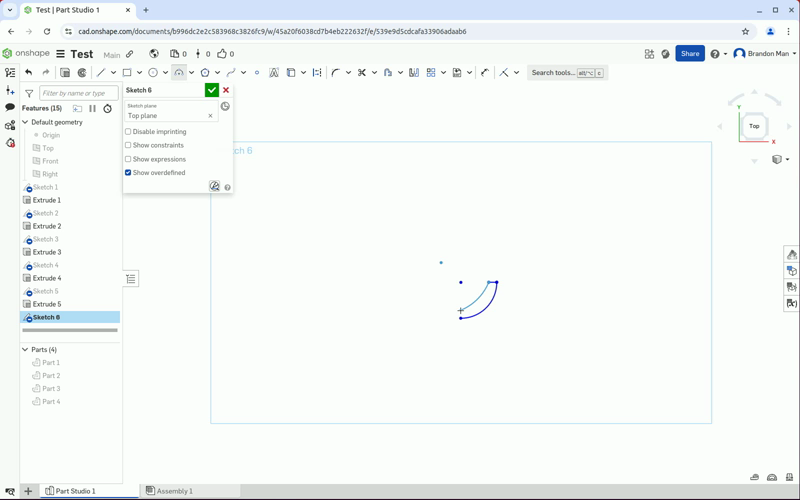
click(460, 310)
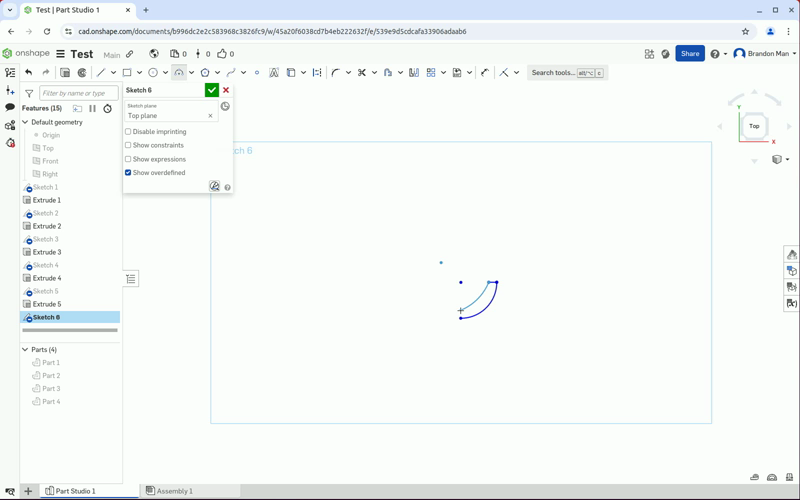
mouse_move(480, 301)
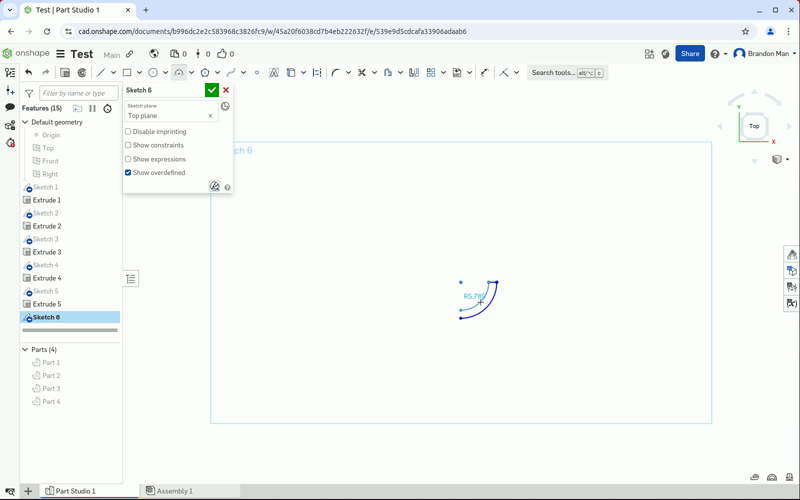
click(480, 301)
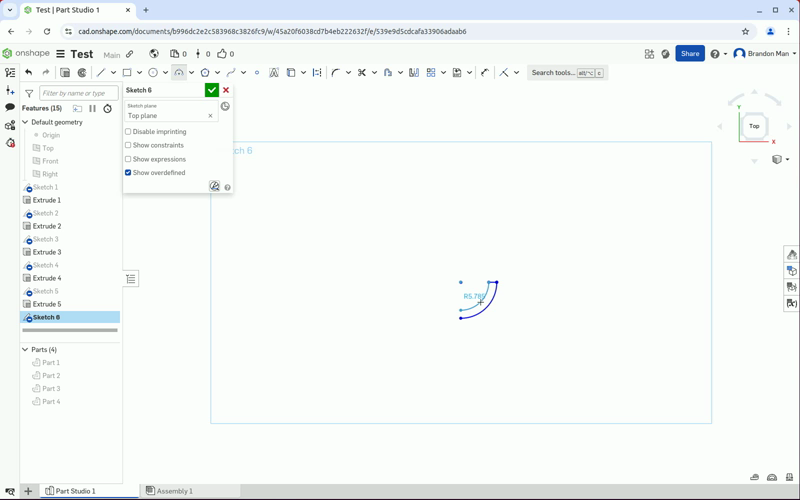
key_up(shift)
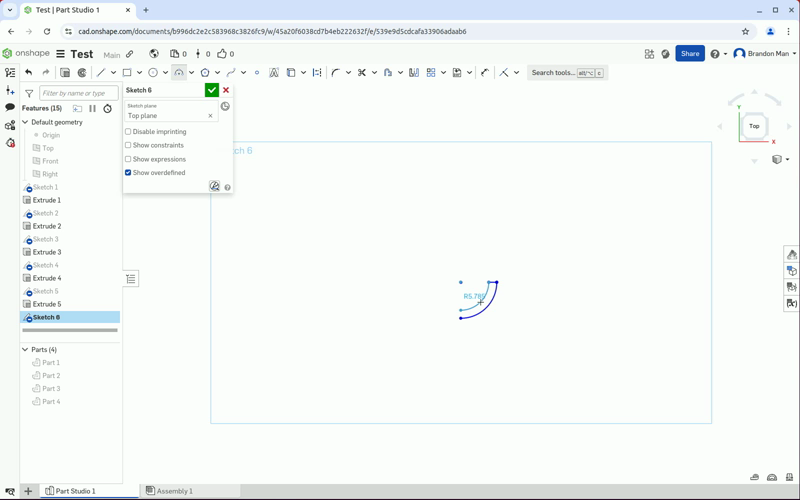
key(esc)
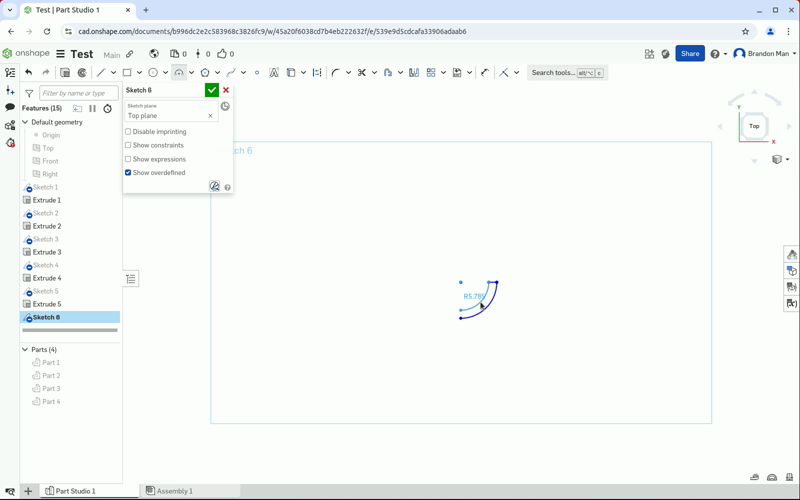
key(l)
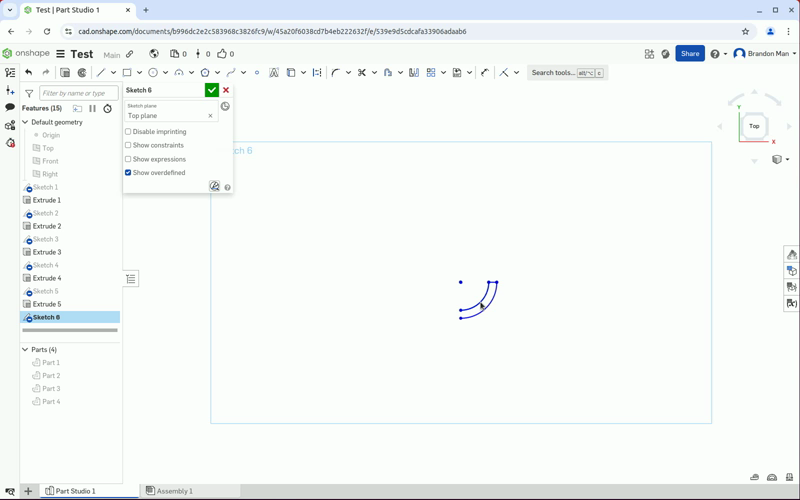
mouse_move(460, 310)
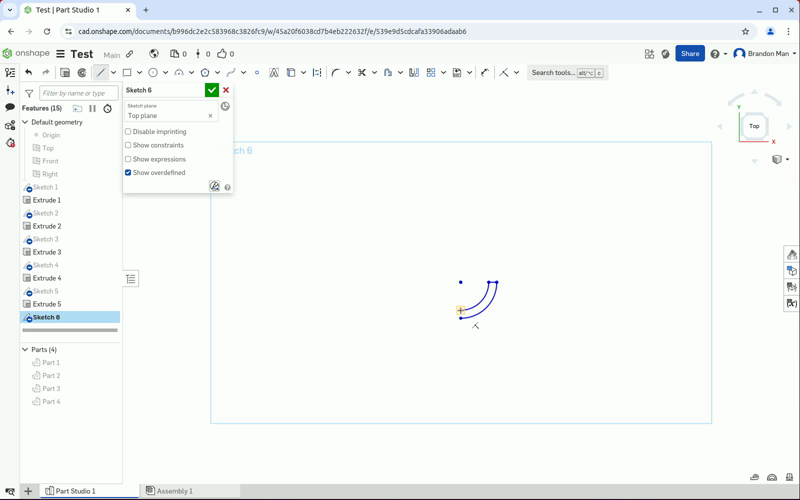
click(460, 310)
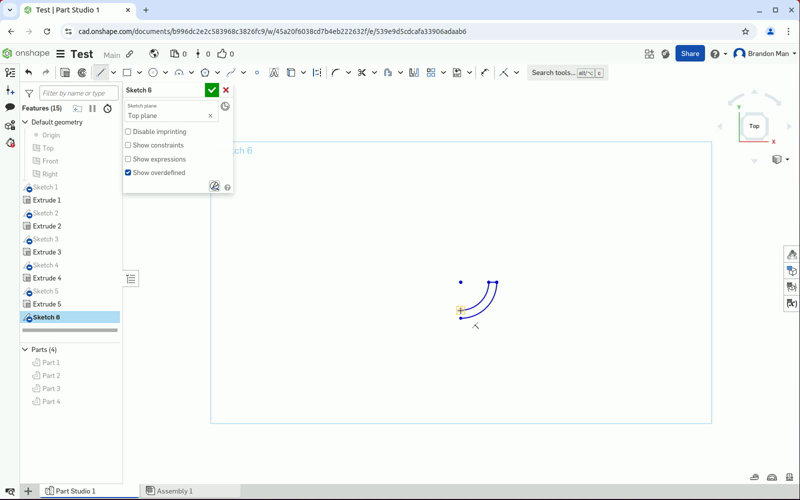
mouse_move(490, 310)
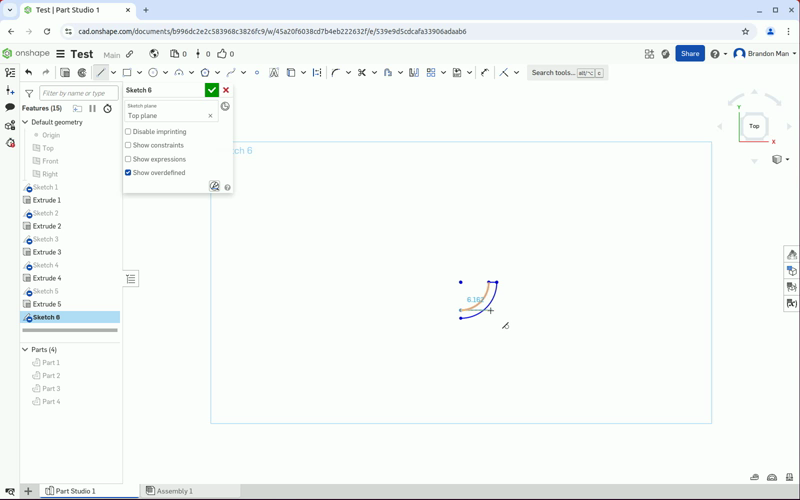
key_down(shift)
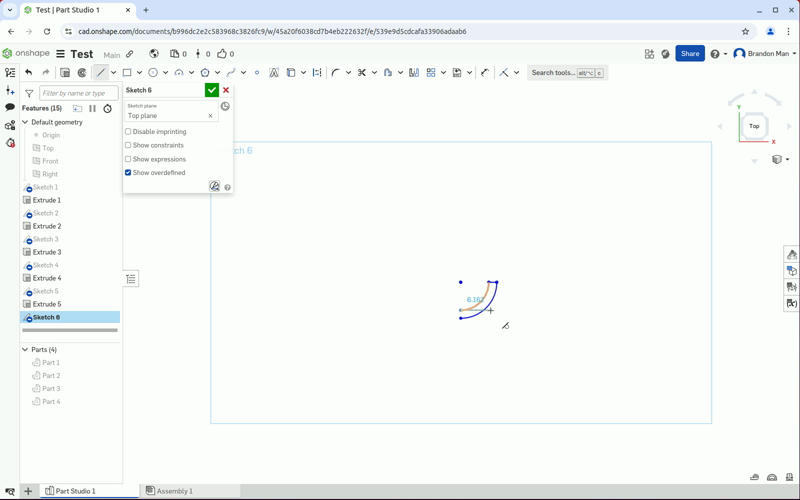
mouse_move(460, 318)
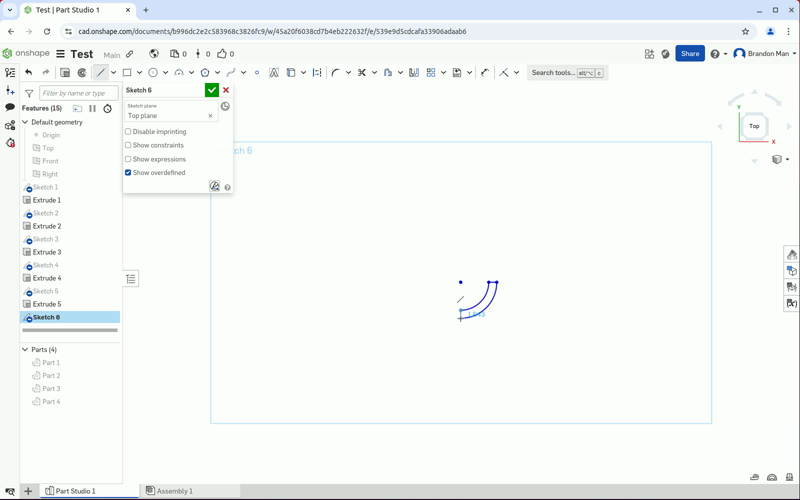
key_up(shift)
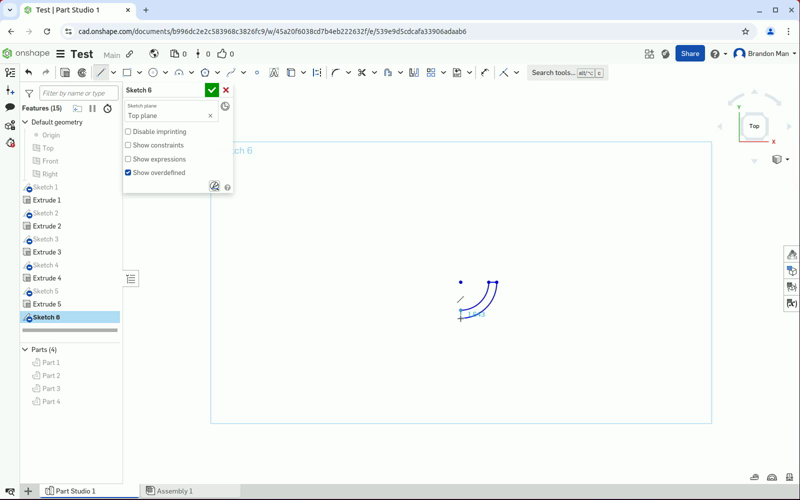
click(460, 318)
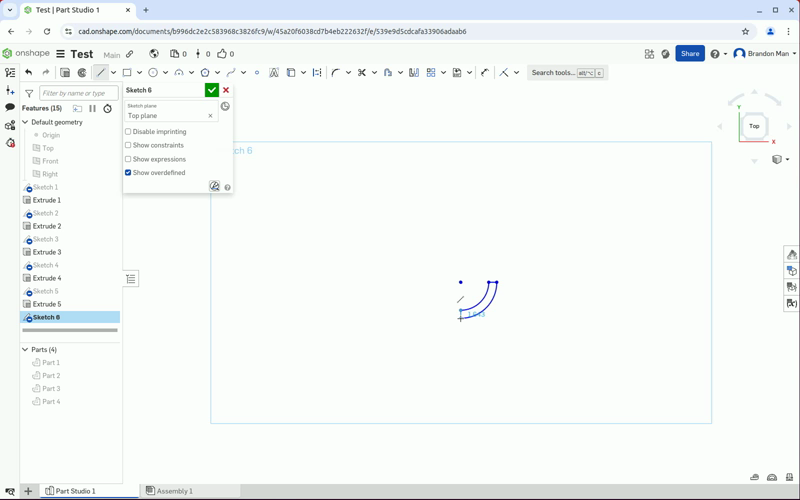
key(esc)
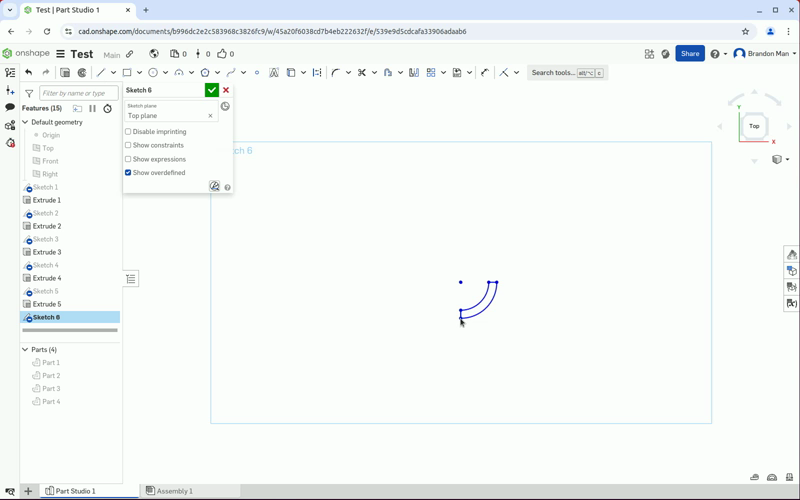
mouse_move(462, 315)
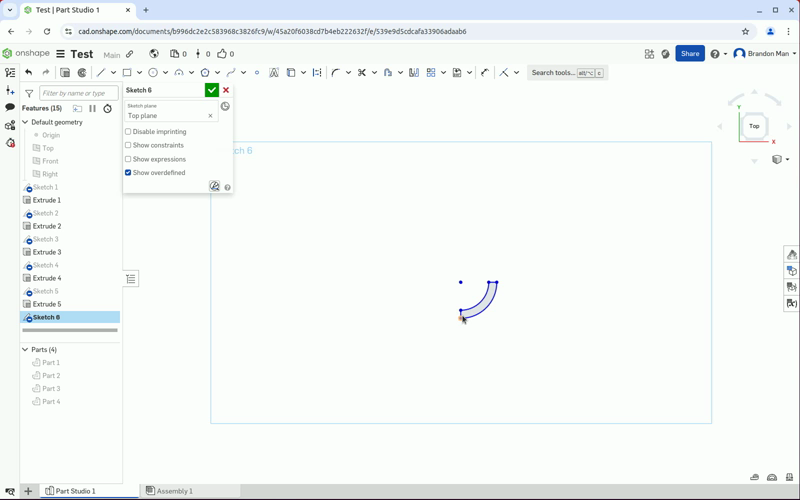
scroll(6)
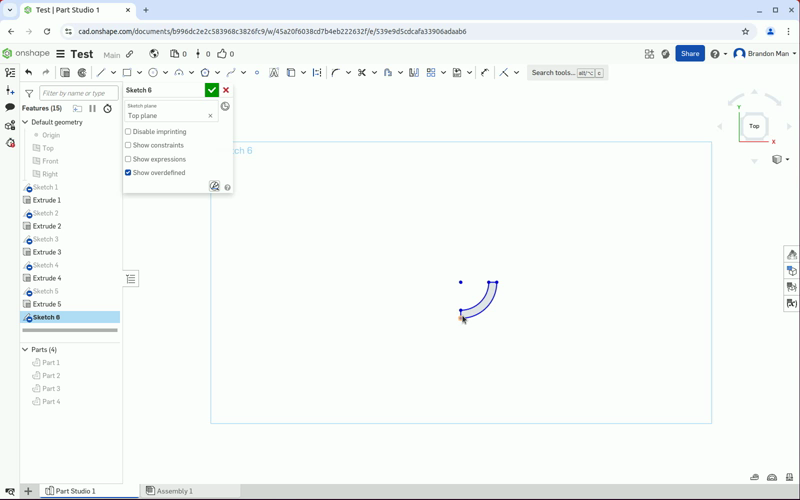
scroll(6)
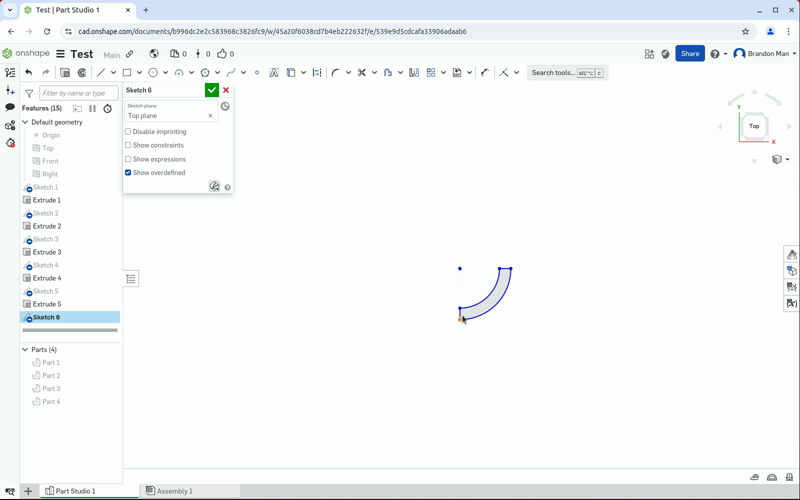
scroll(6)
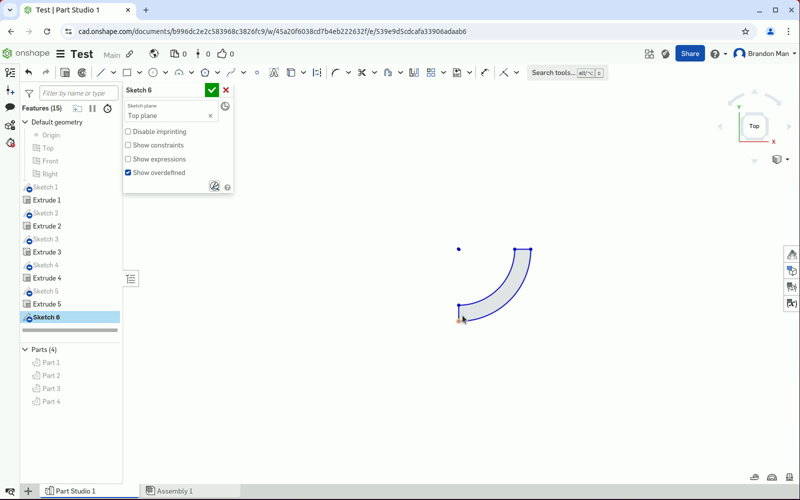
scroll(6)
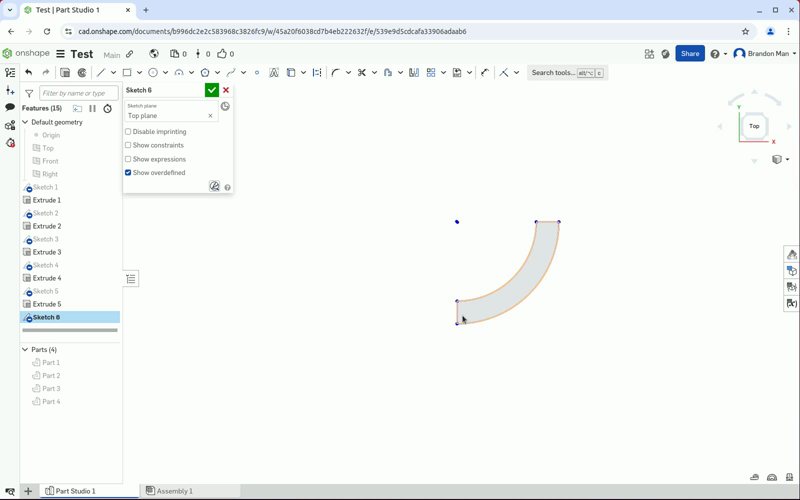
scroll(6)
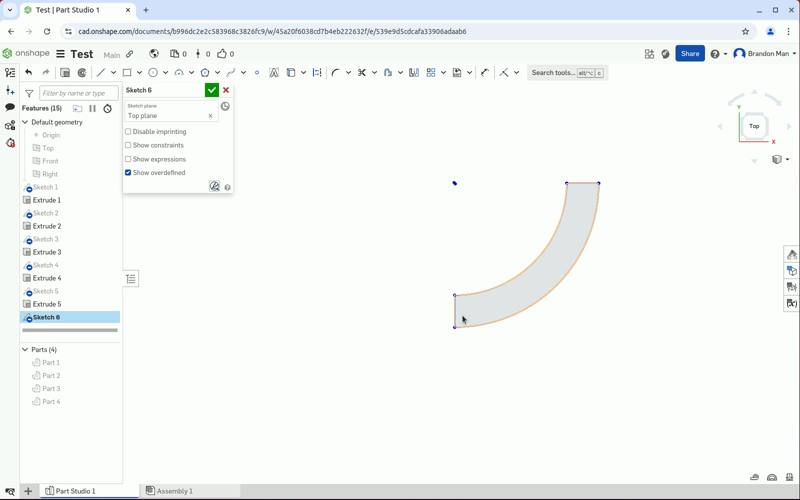
scroll(6)
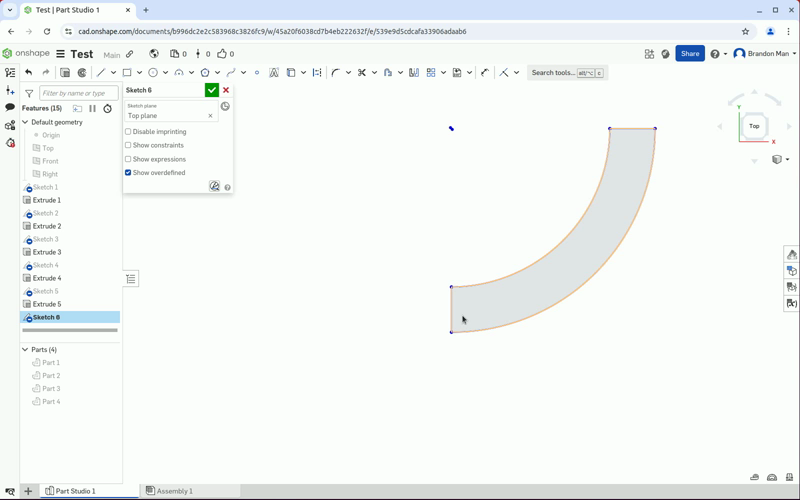
scroll(6)
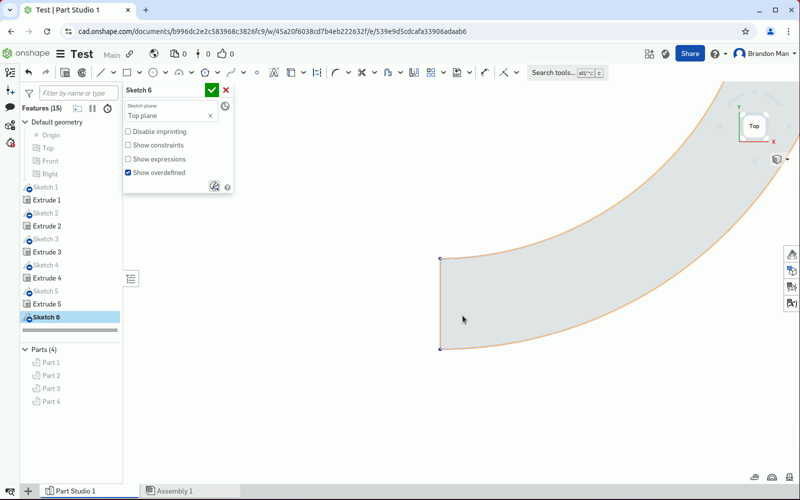
click(462, 315)
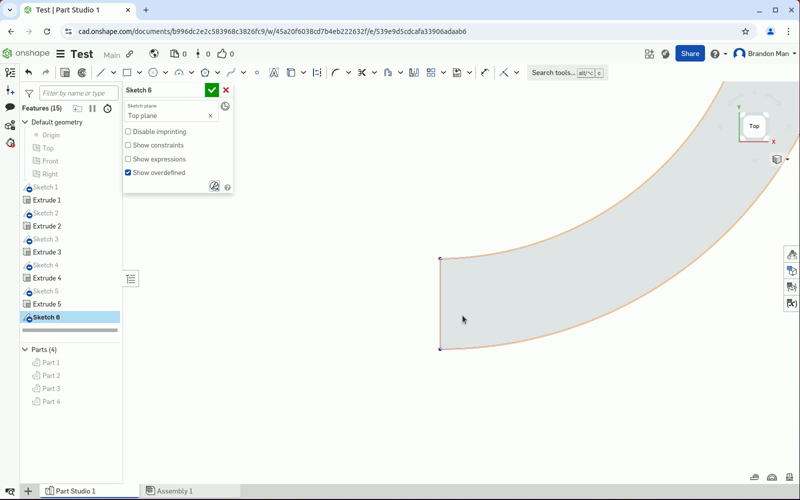
scroll(-6)
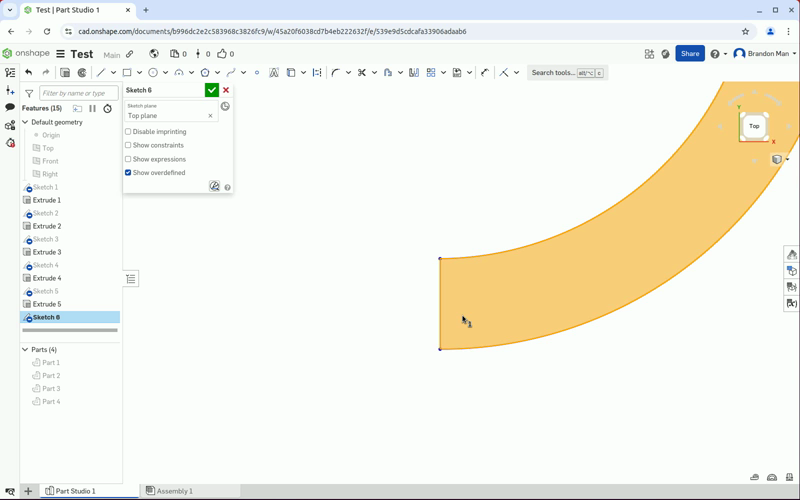
scroll(-6)
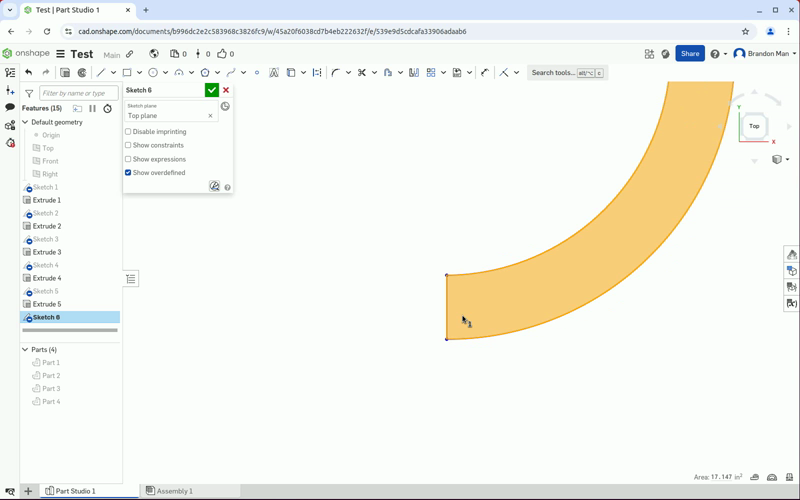
scroll(-6)
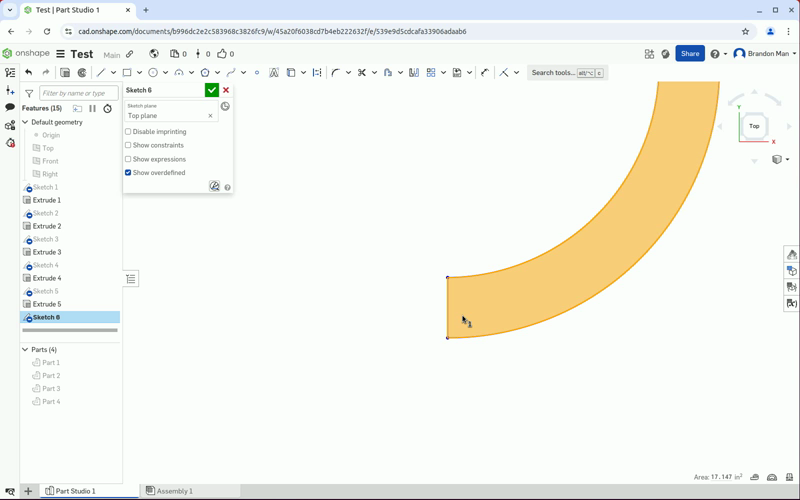
scroll(-6)
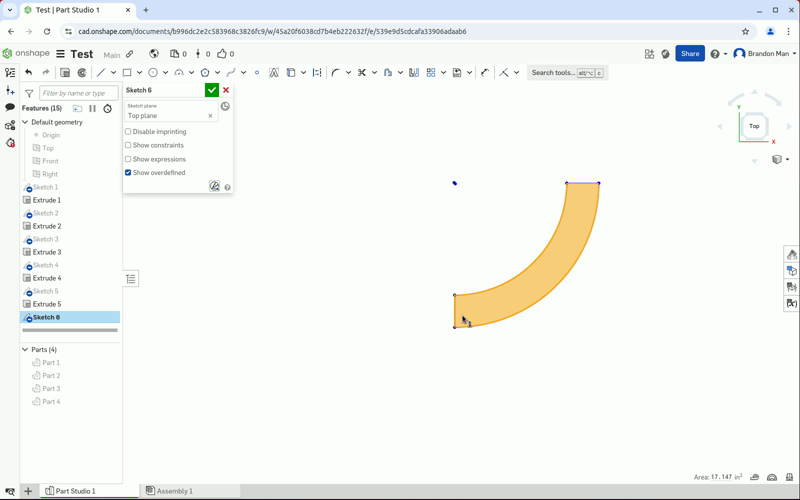
scroll(-6)
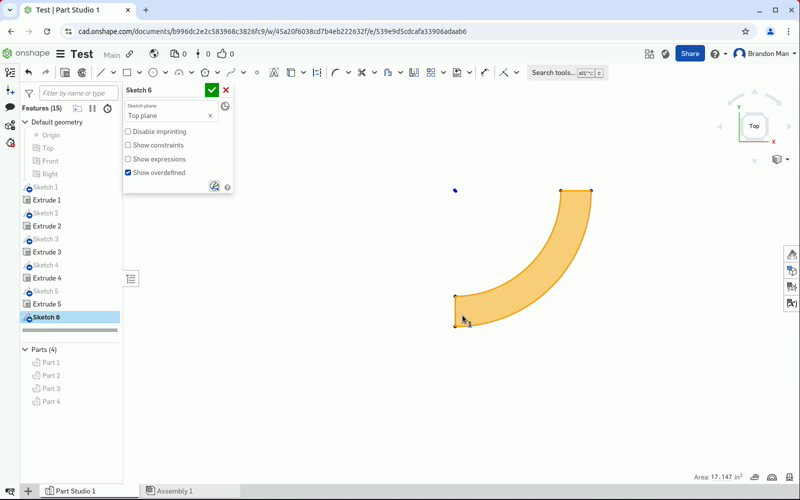
scroll(-6)
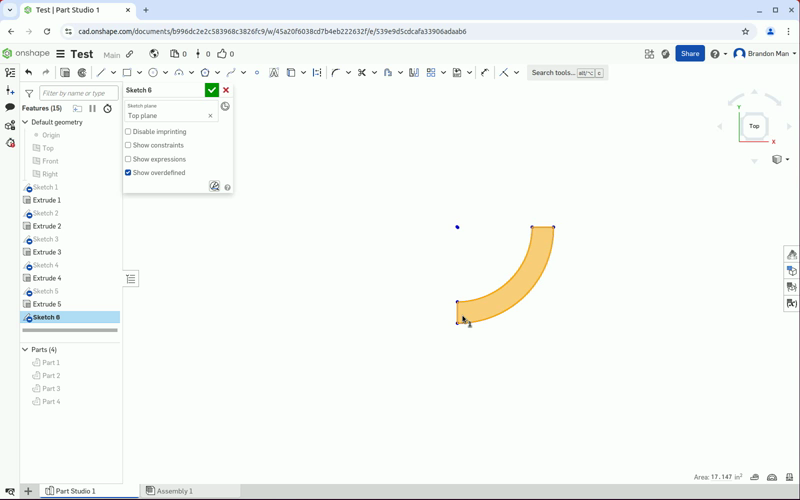
scroll(-6)
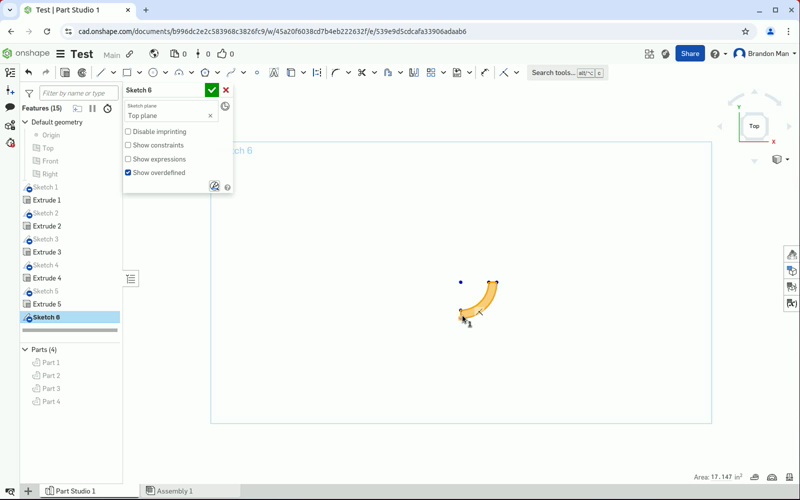
mouse_move(73, 352)
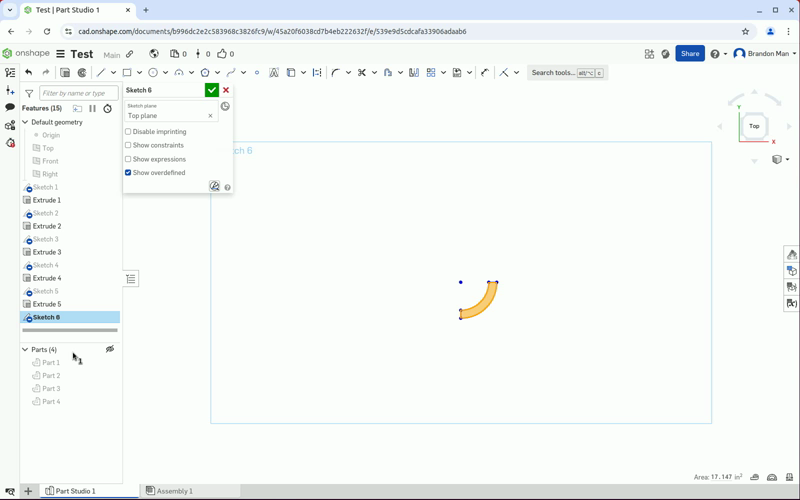
key(shift+y)
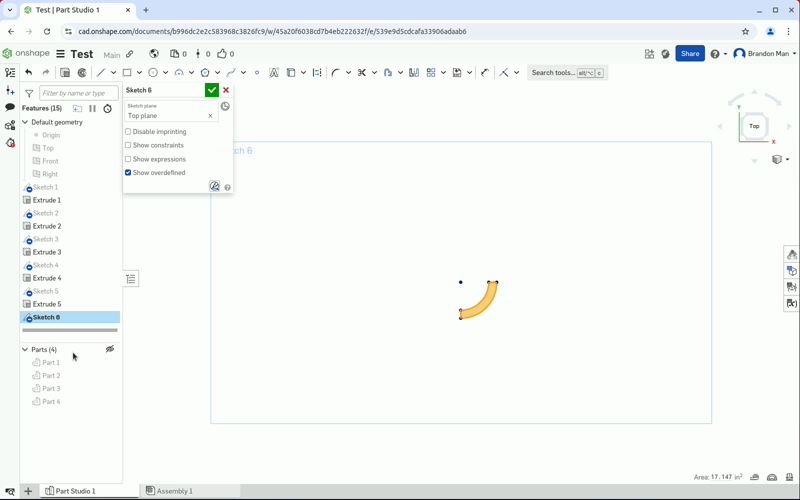
key(shift+e)
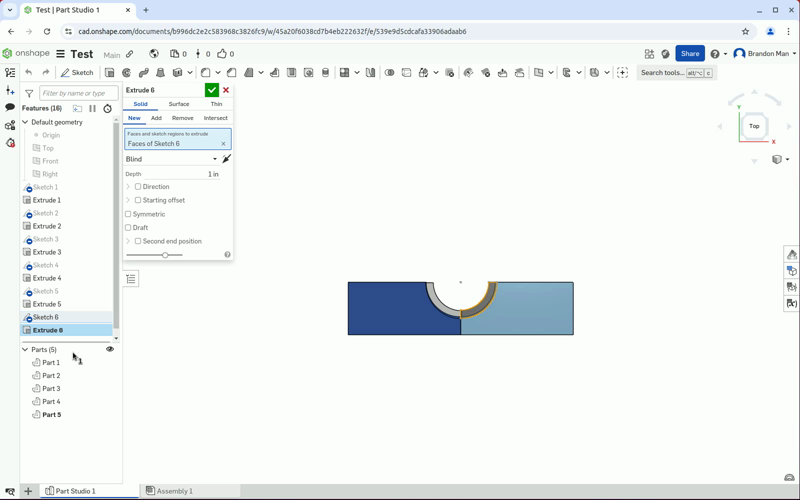
mouse_move(143, 106)
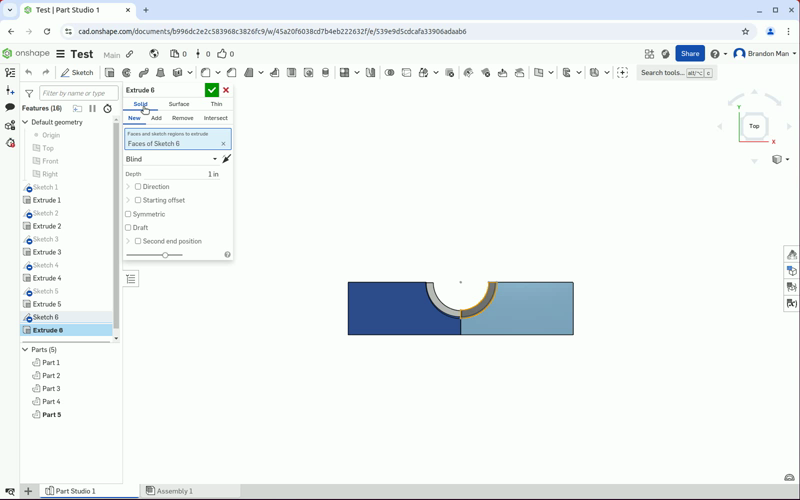
click(143, 106)
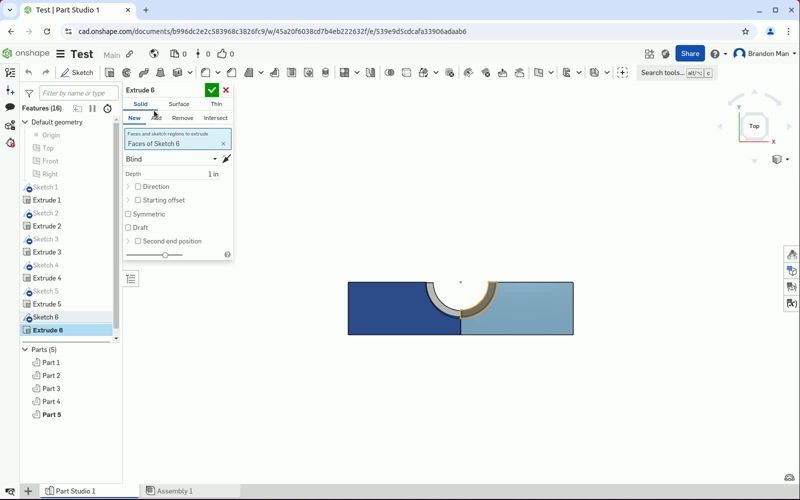
mouse_move(186, 120)
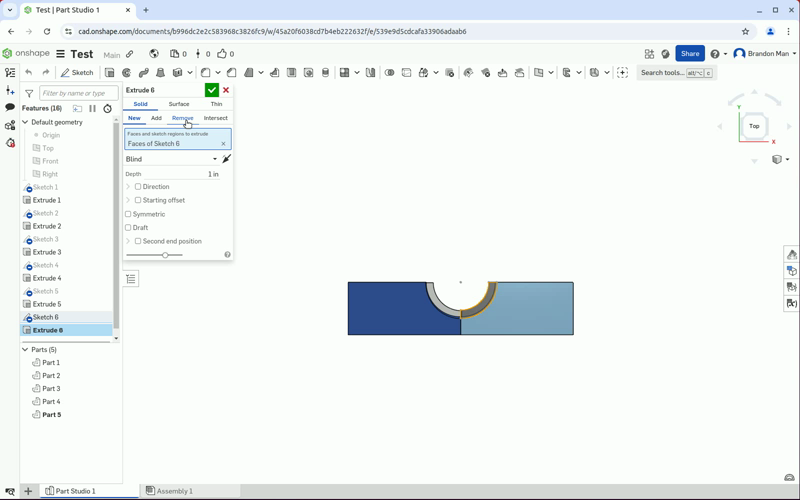
click(186, 120)
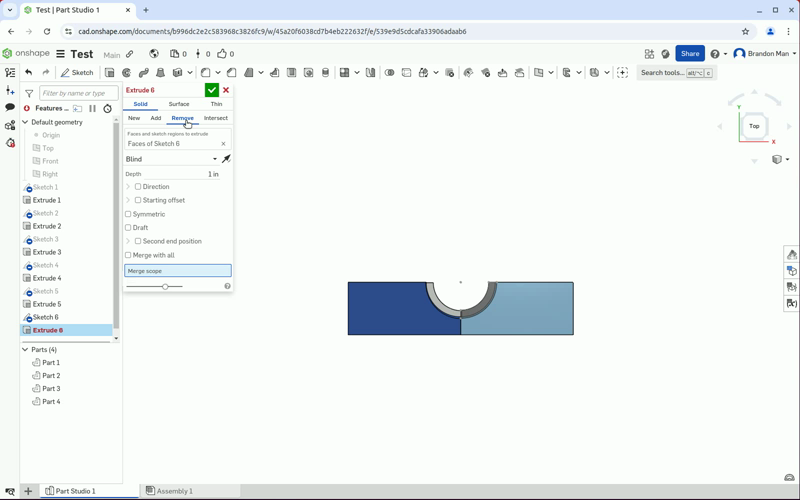
key(tab, 4)
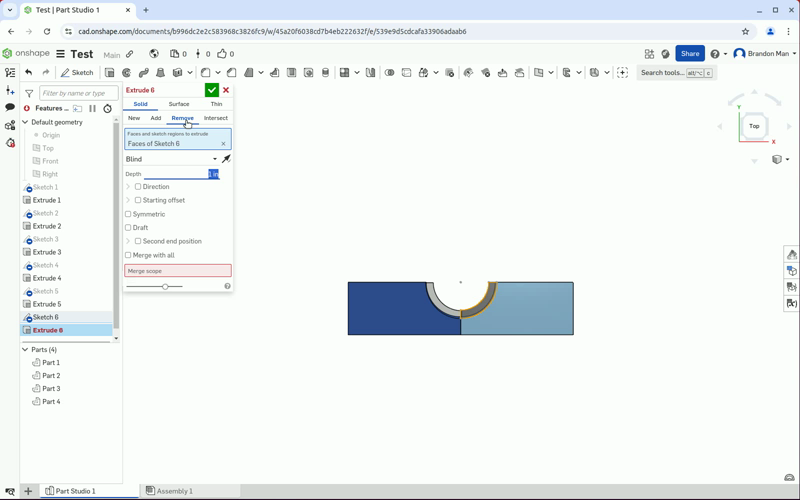
text(-5.296)
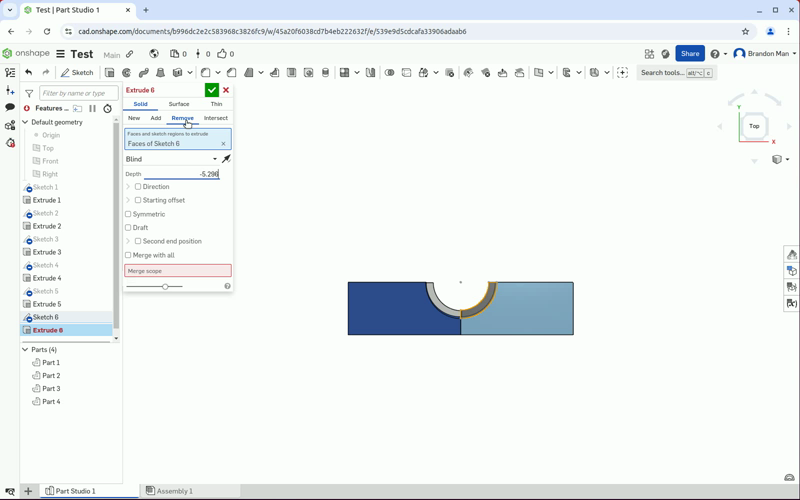
key(tab, 6)
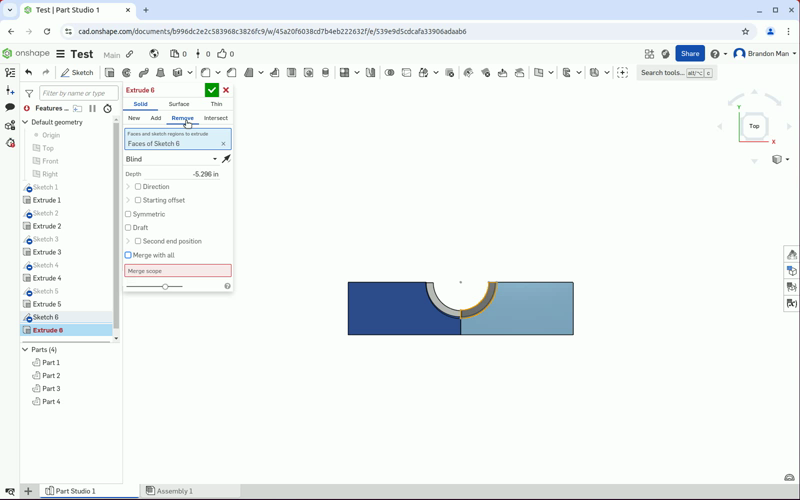
key(space)
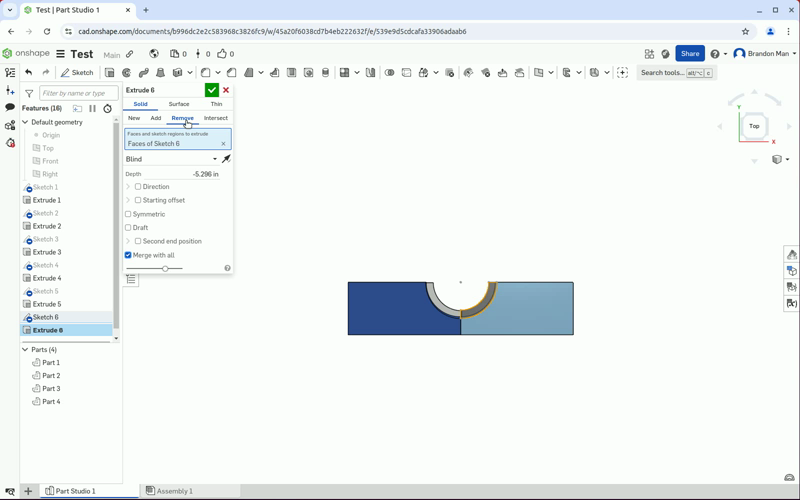
key(enter)
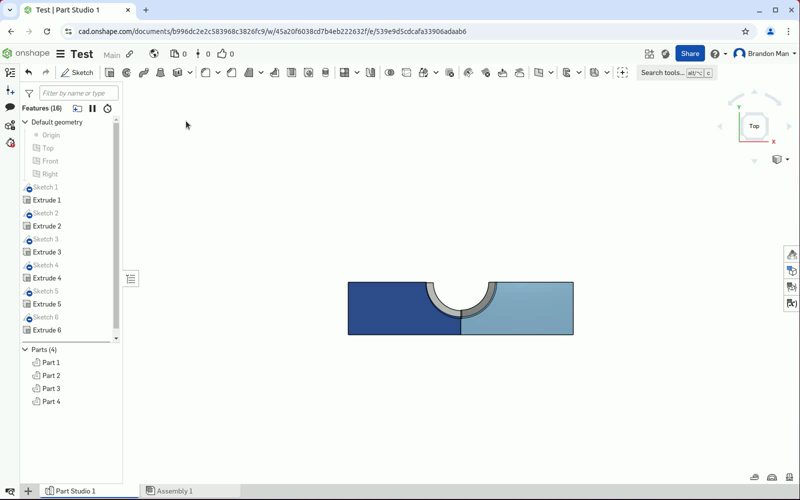
key(shift+h)
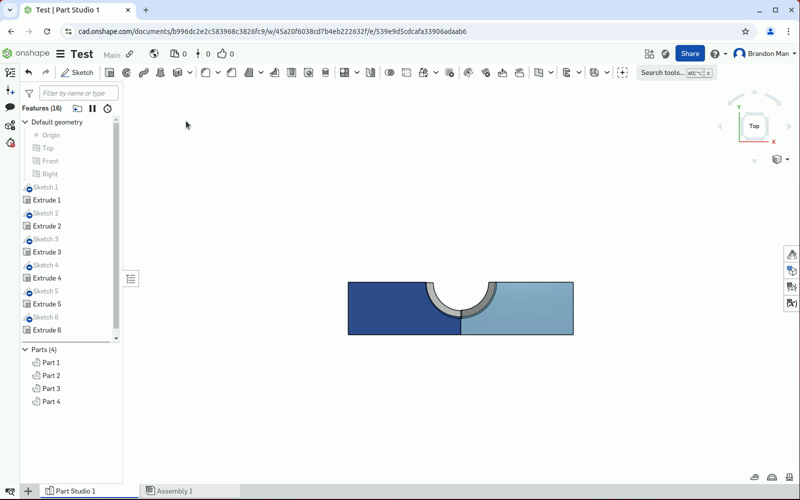
key(shift+h)
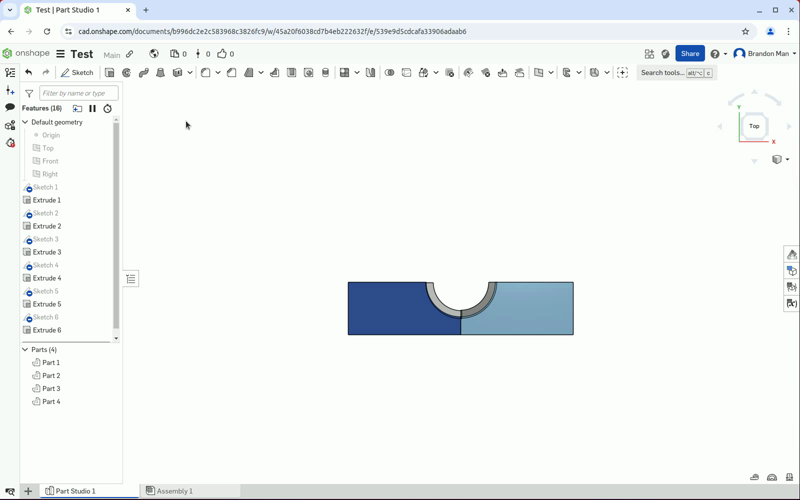
mouse_move(69, 189)
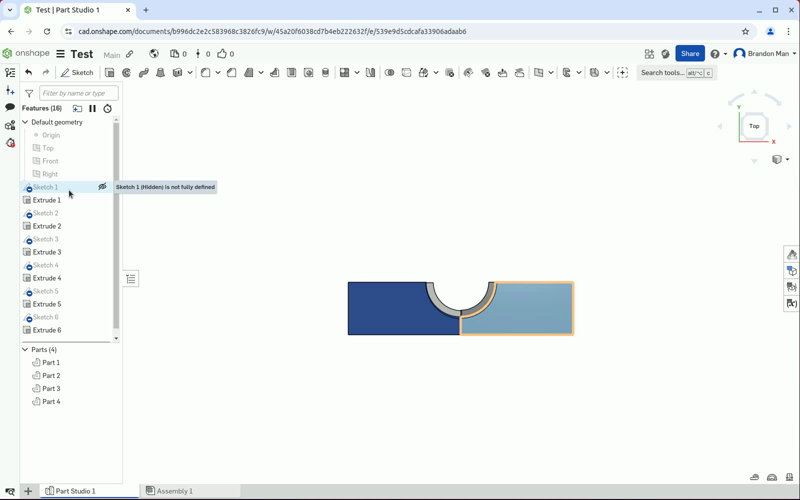
click(69, 189)
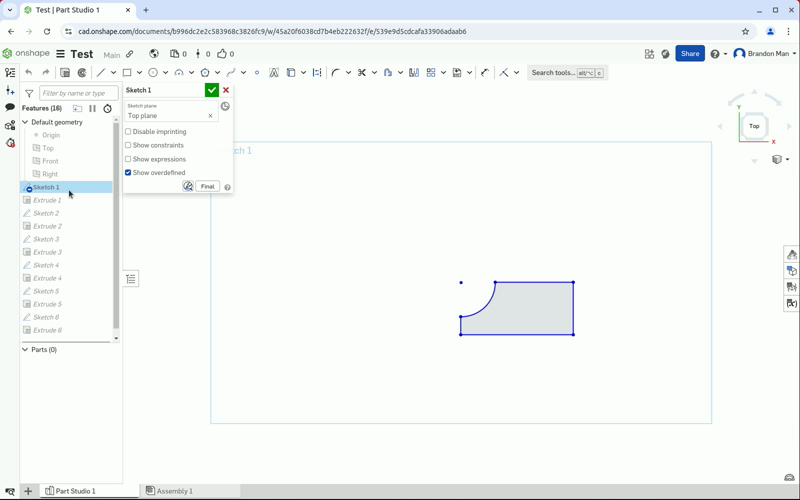
mouse_move(229, 92)
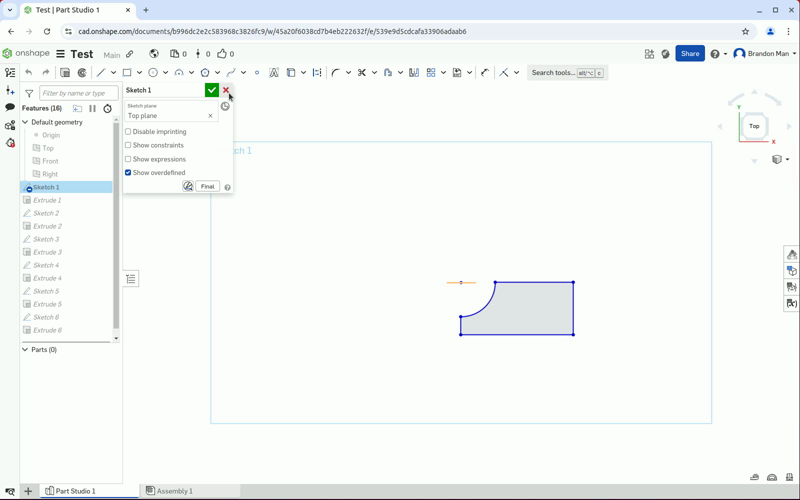
click(229, 92)
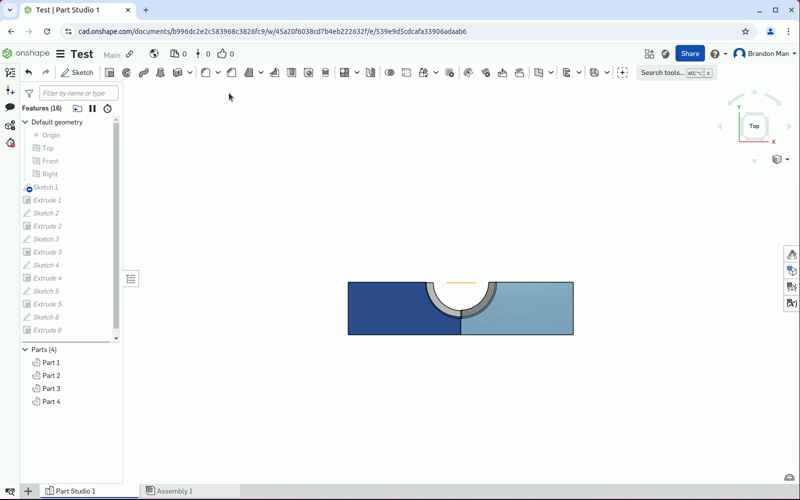
mouse_move(73, 352)
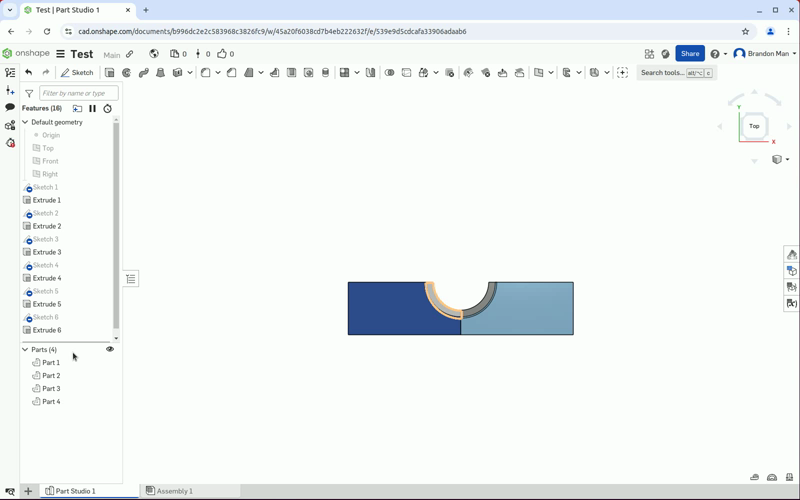
key(y)
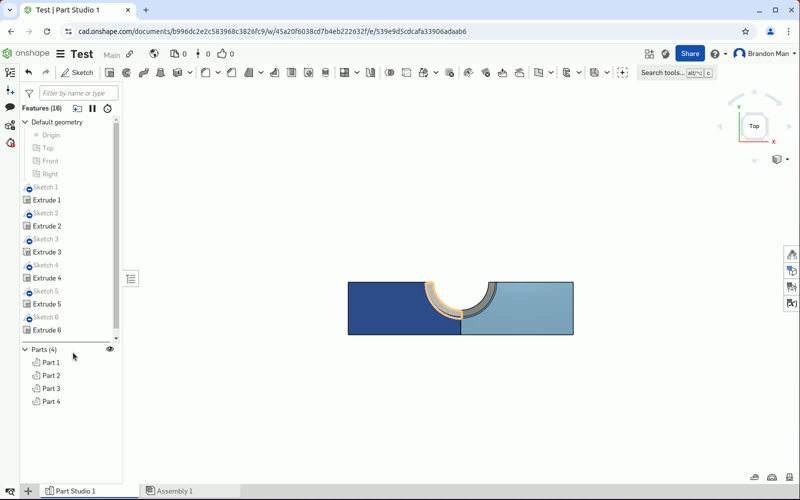
key(shift+p)
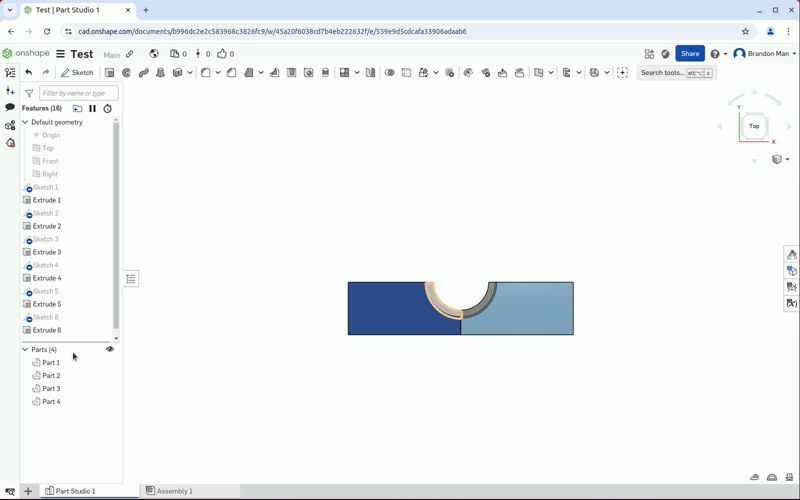
key(space)
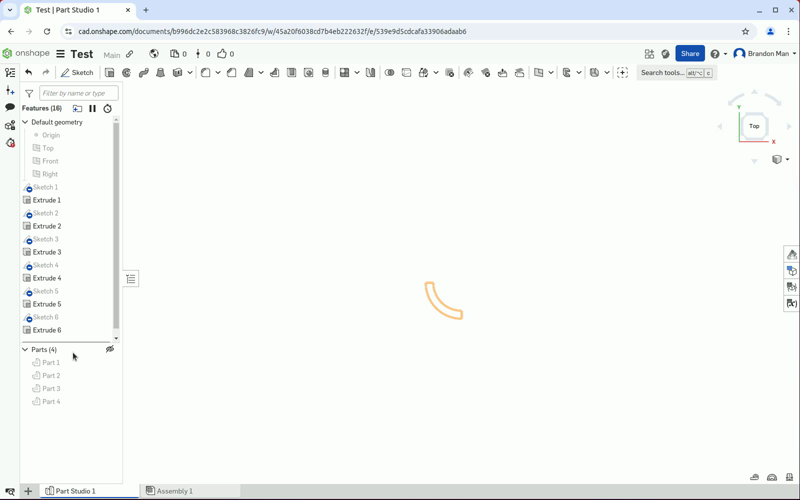
key_down(shift)
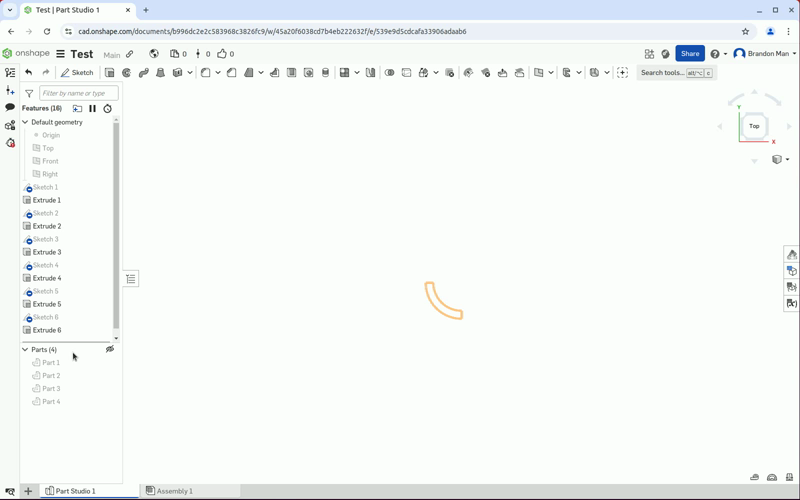
key(up)
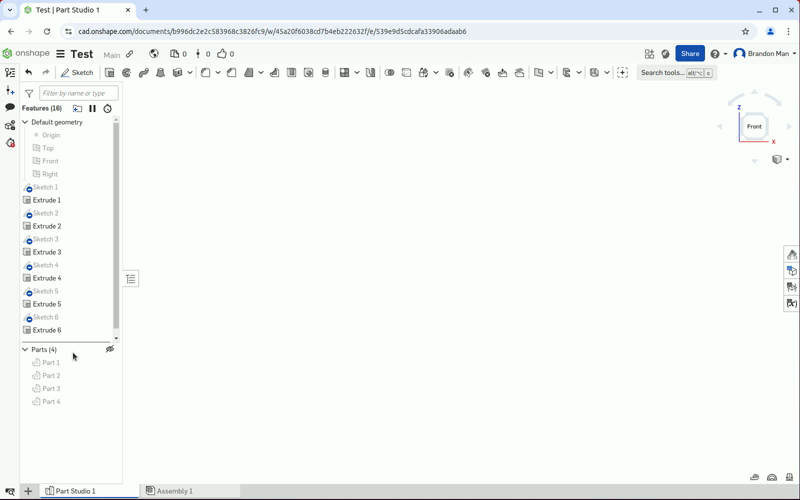
key_up(shift)
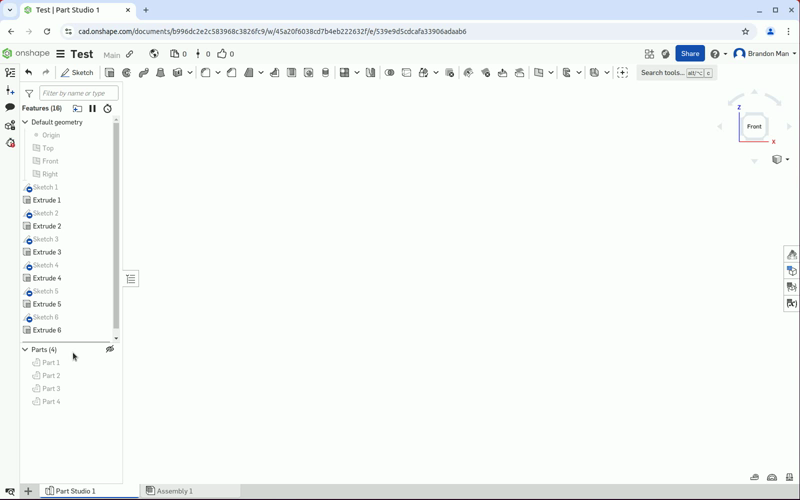
mouse_move(73, 352)
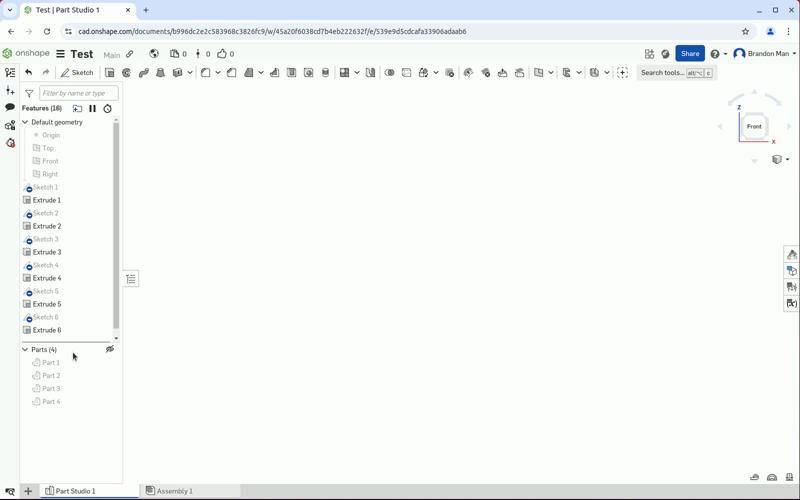
key(shift+y)
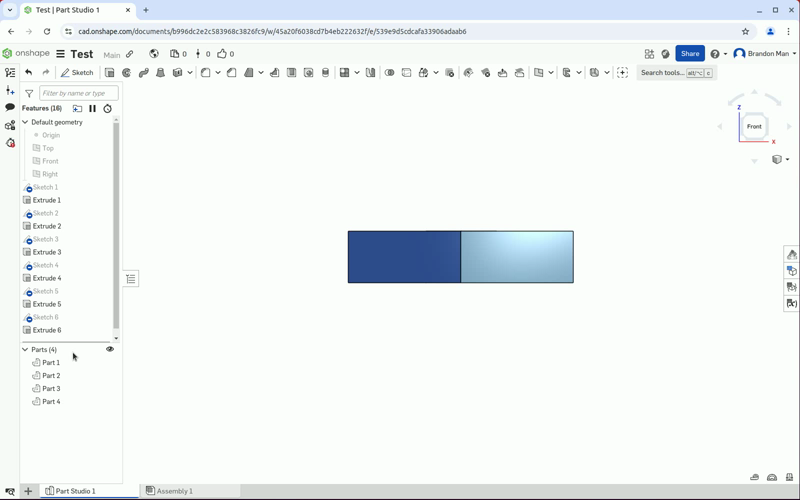
mouse_move(541, 75)
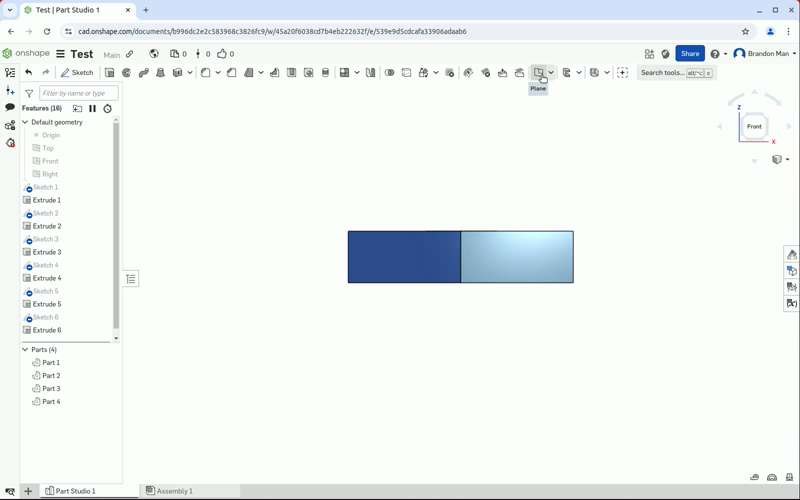
click(541, 75)
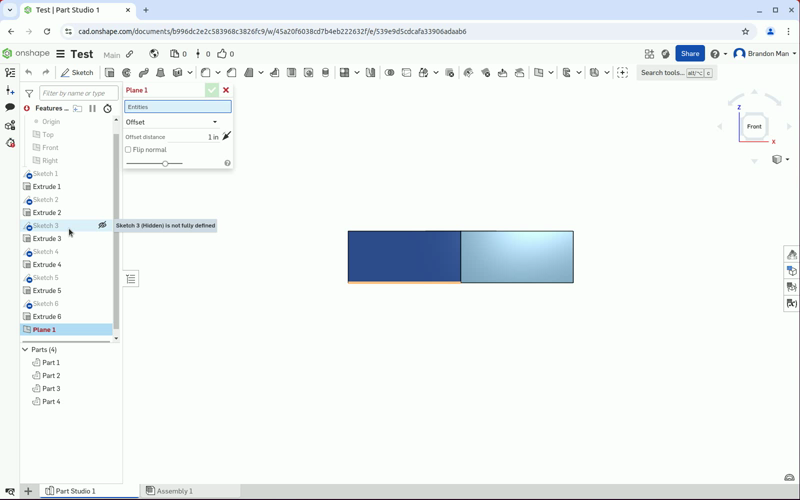
scroll(3)
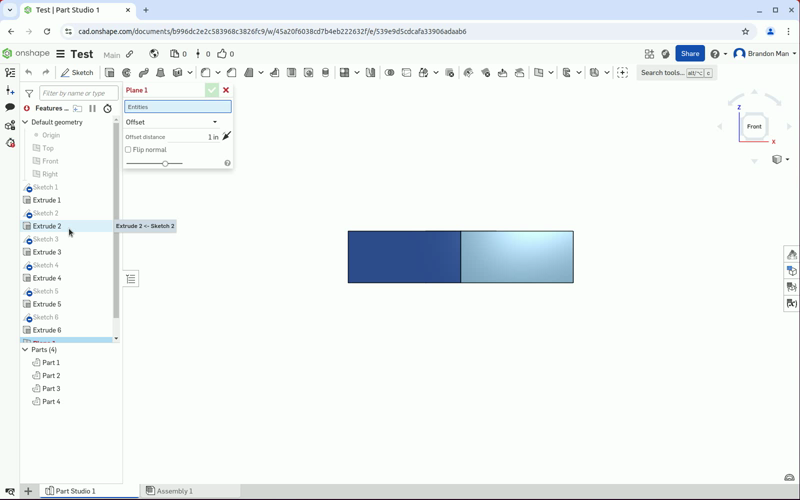
mouse_move(69, 163)
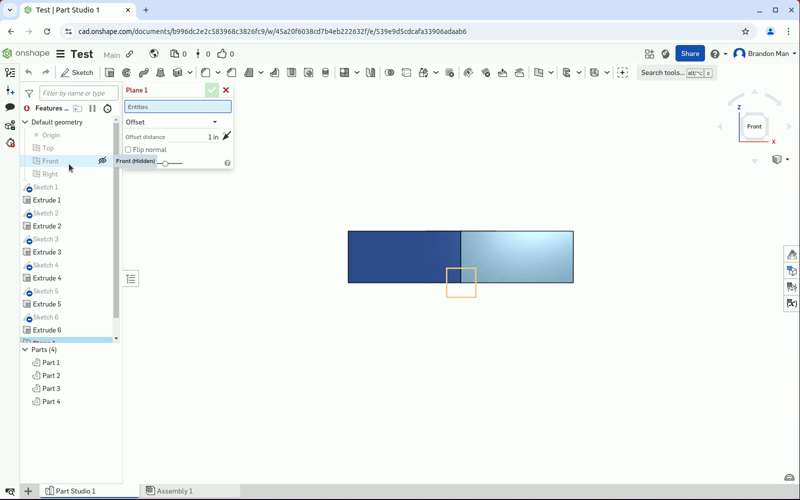
click(69, 163)
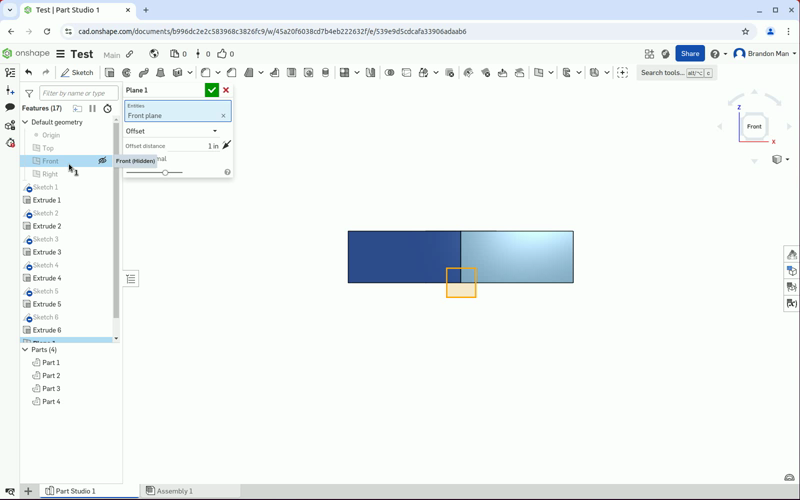
key(tab, 2)
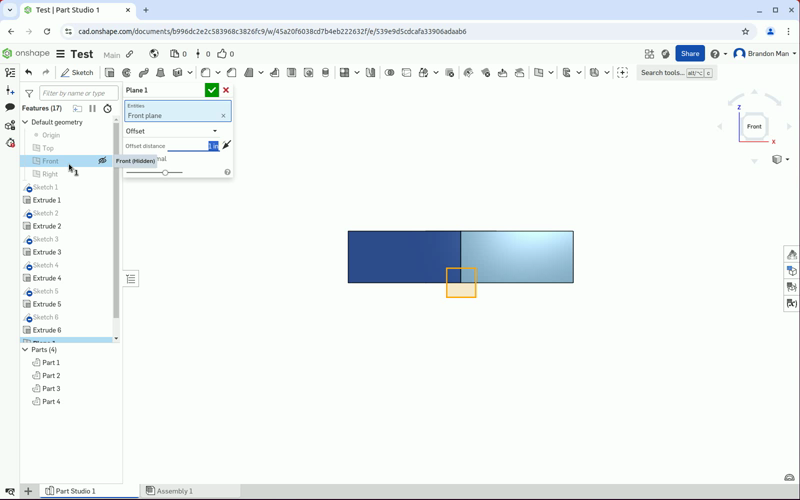
text(10.599)
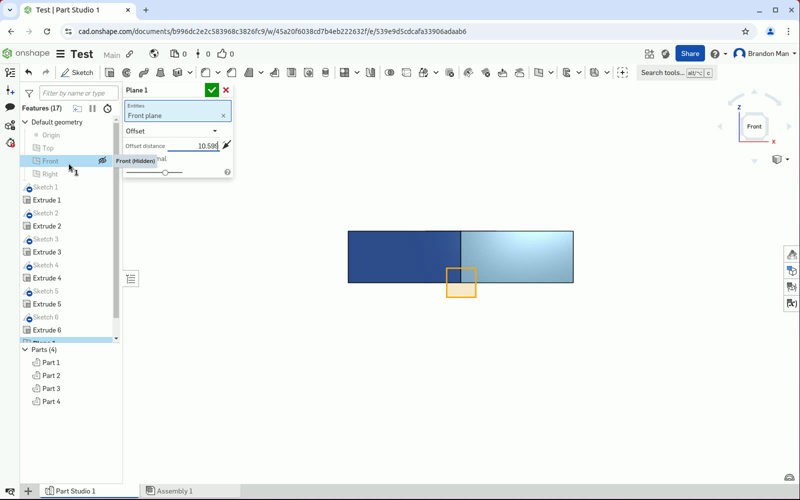
key(enter, 2)
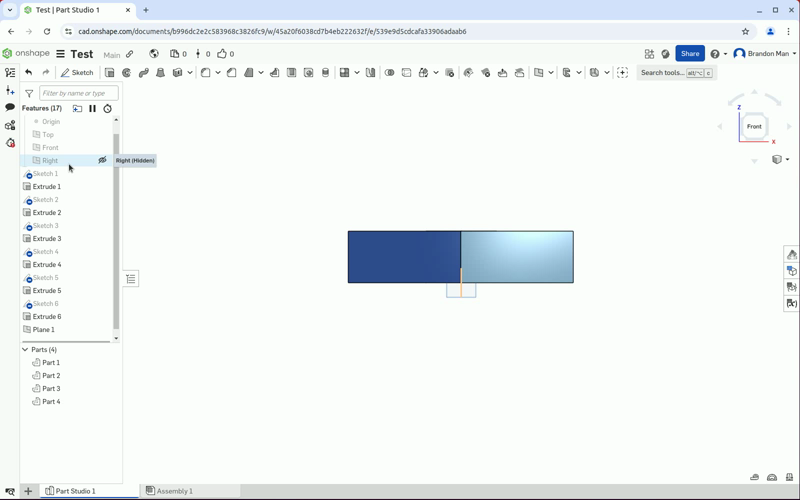
key(shift+s)
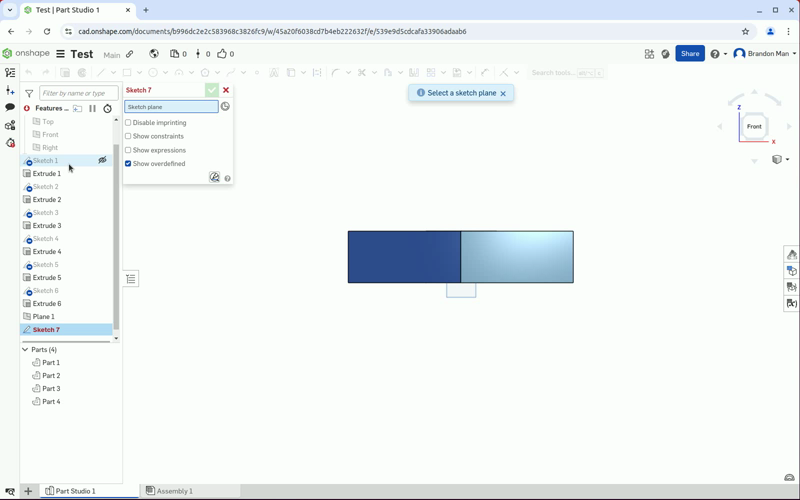
mouse_move(69, 319)
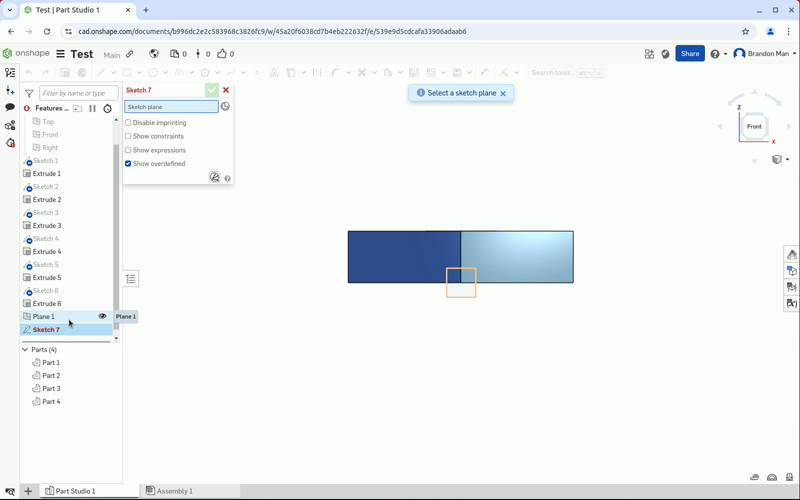
click(69, 319)
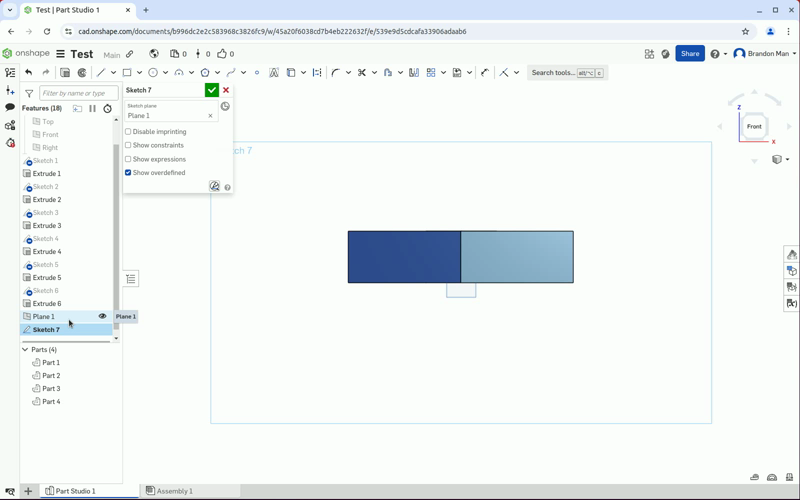
mouse_move(73, 352)
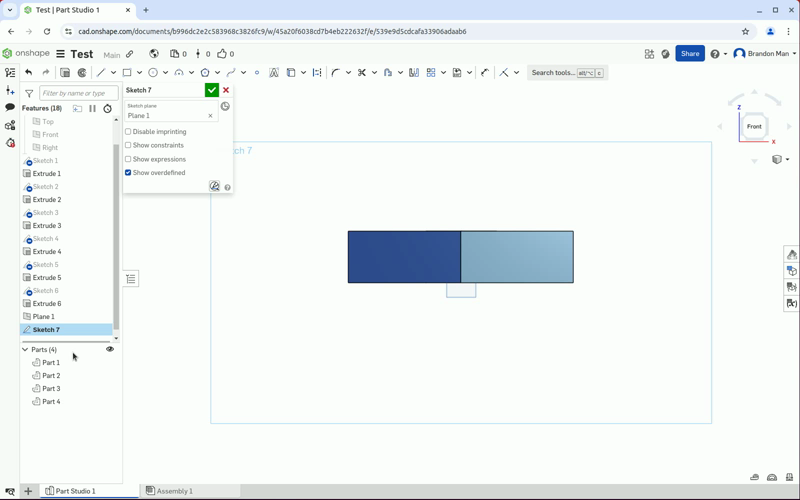
key(y)
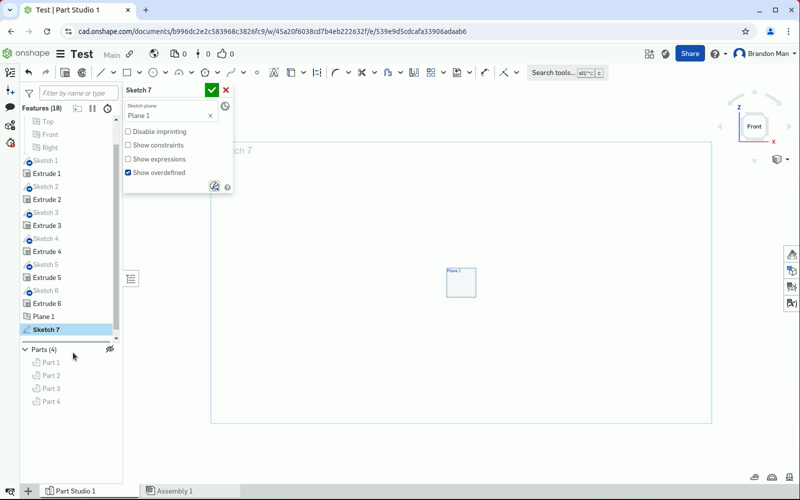
key(c)
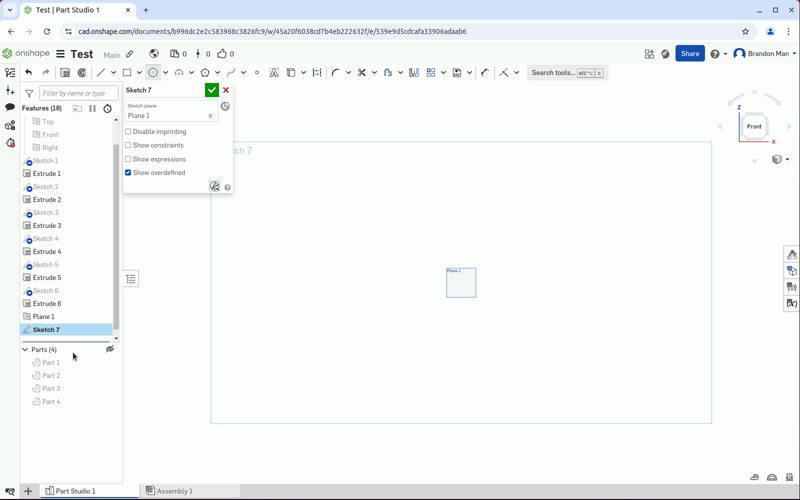
key_down(shift)
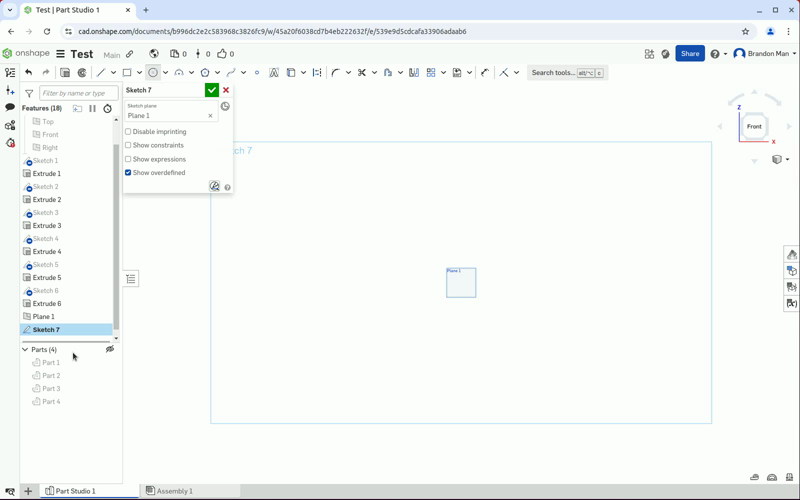
mouse_move(368, 257)
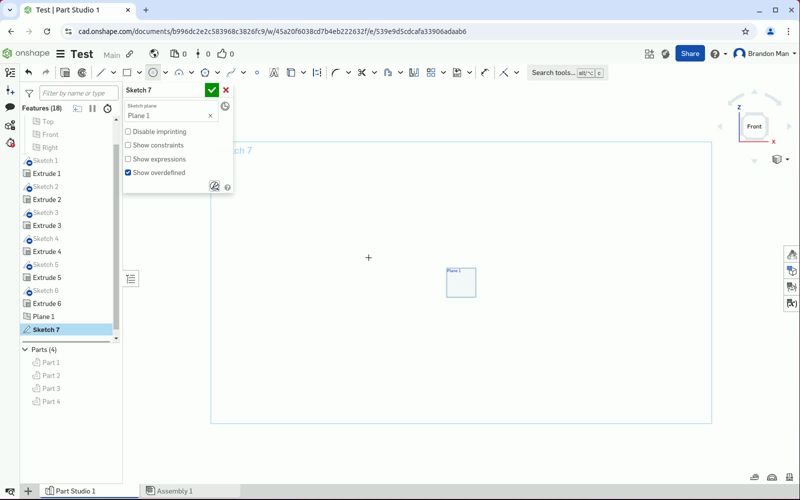
click(368, 257)
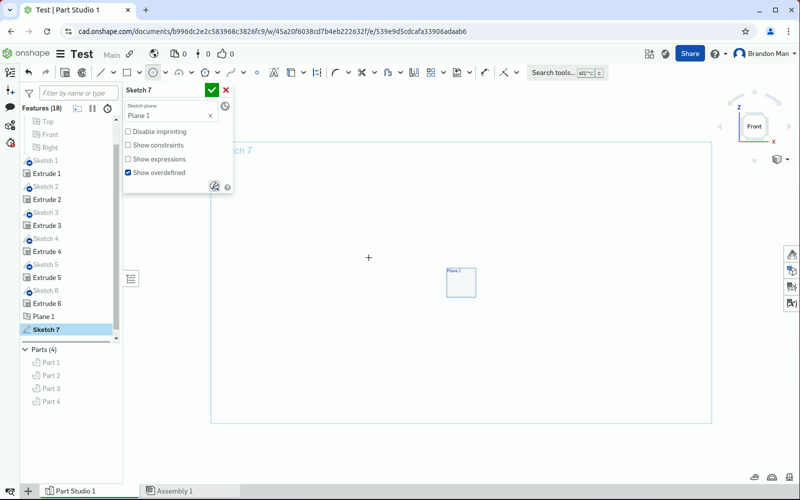
key_up(shift)
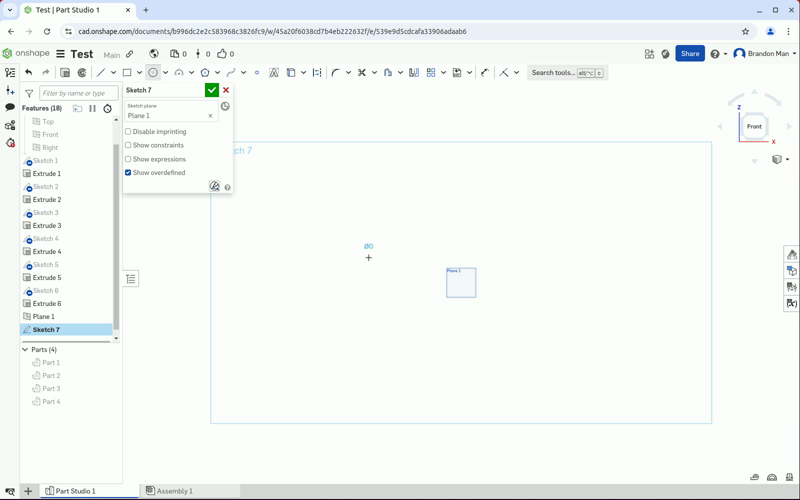
mouse_move(376, 257)
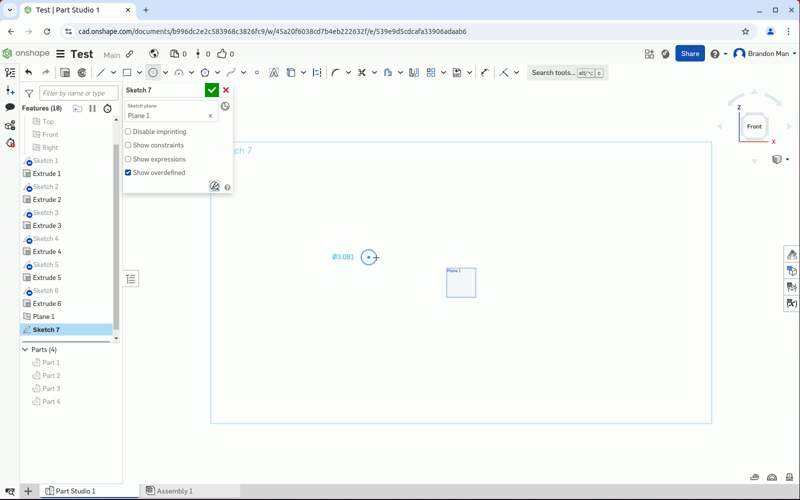
click(376, 257)
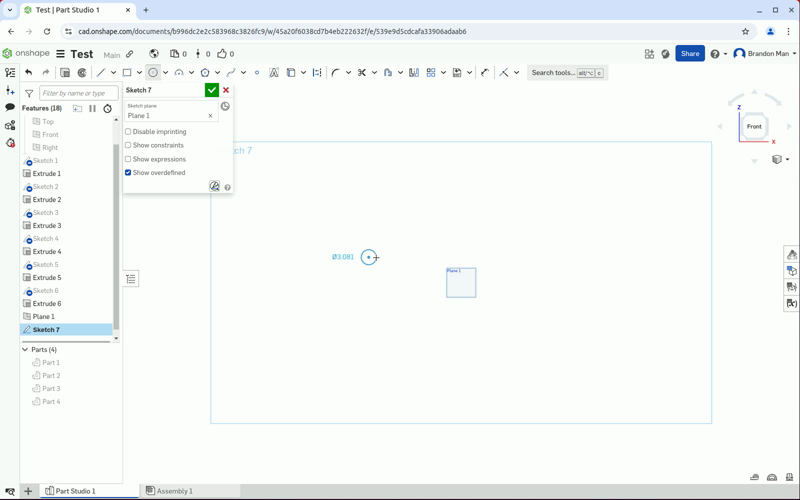
key(esc)
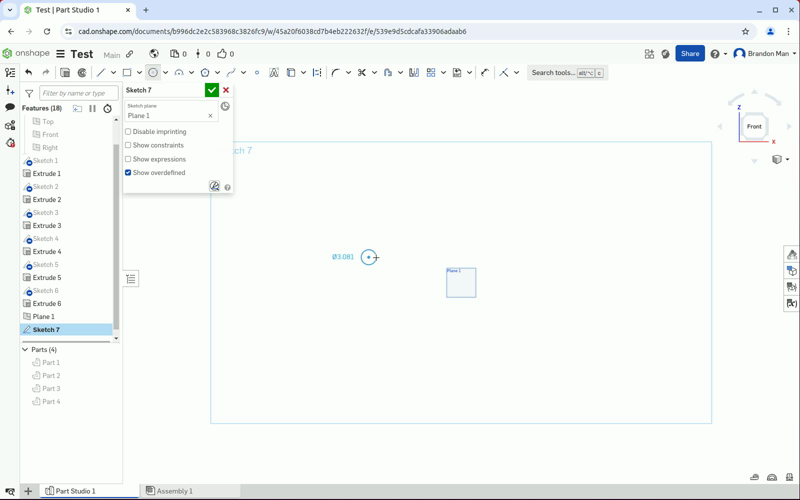
mouse_move(372, 256)
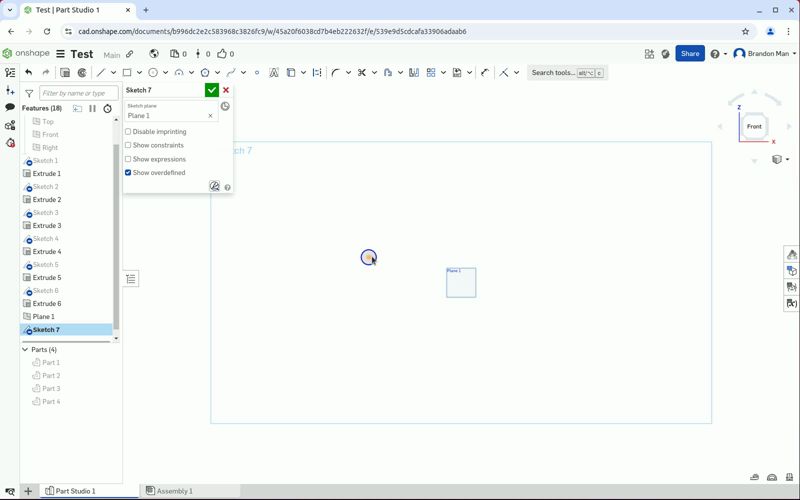
scroll(6)
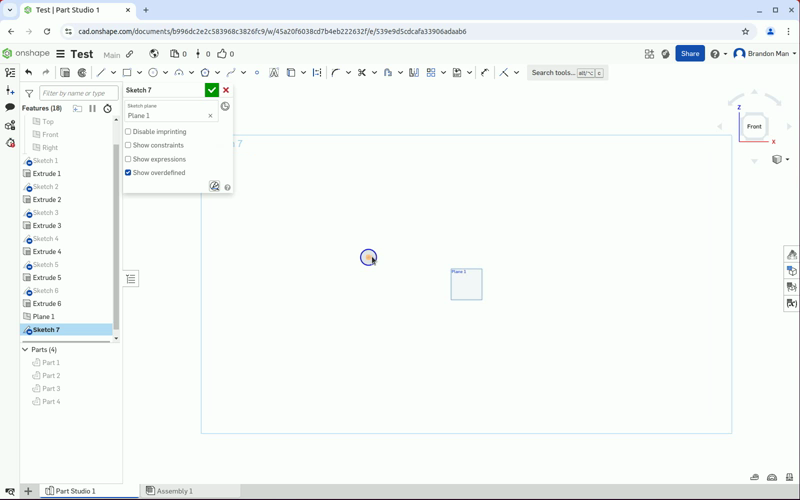
scroll(6)
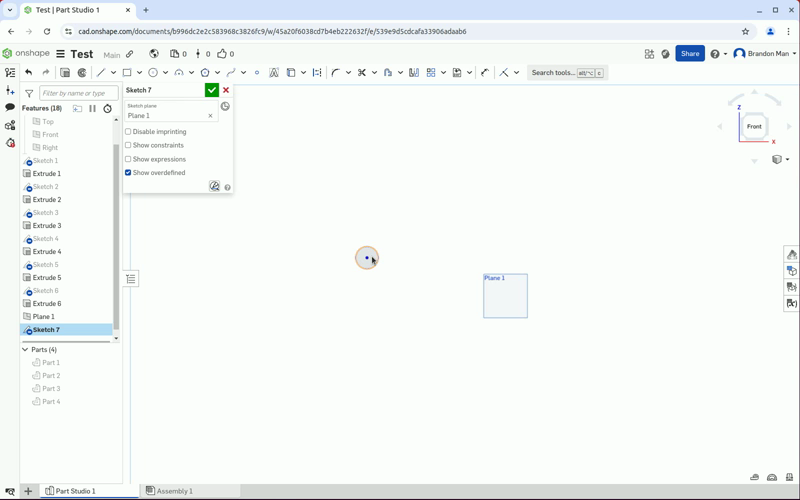
scroll(6)
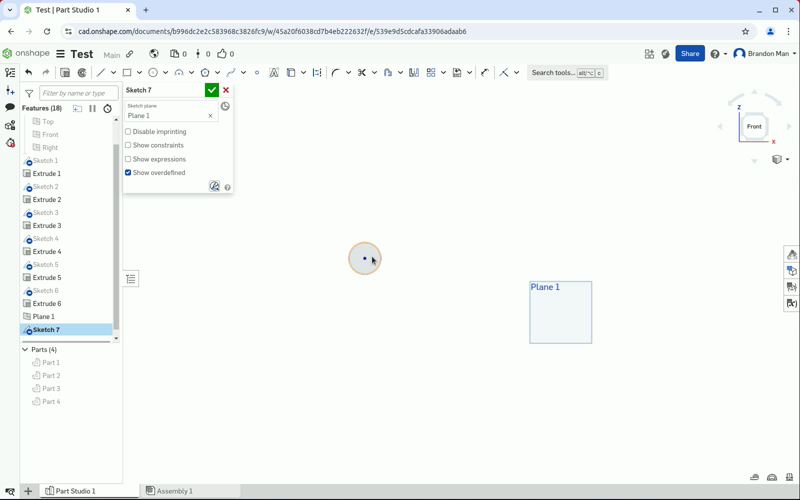
scroll(6)
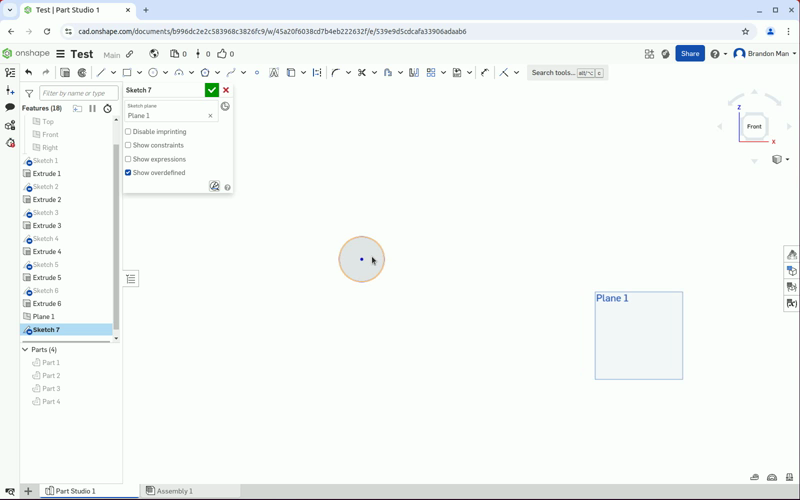
scroll(6)
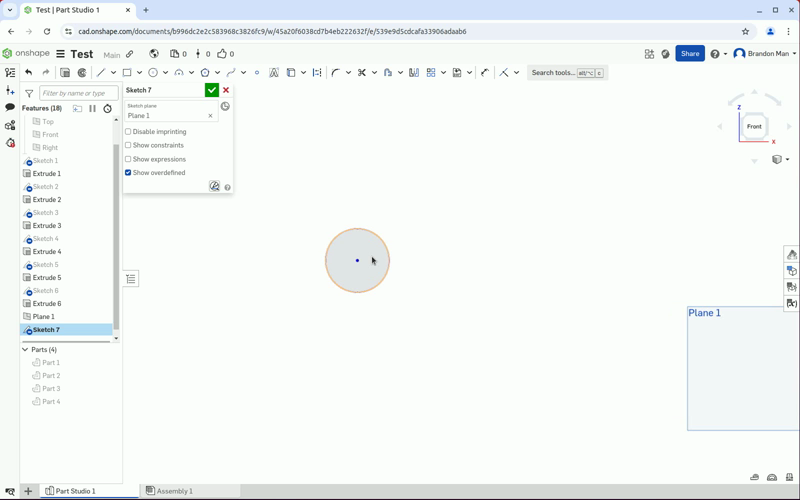
scroll(6)
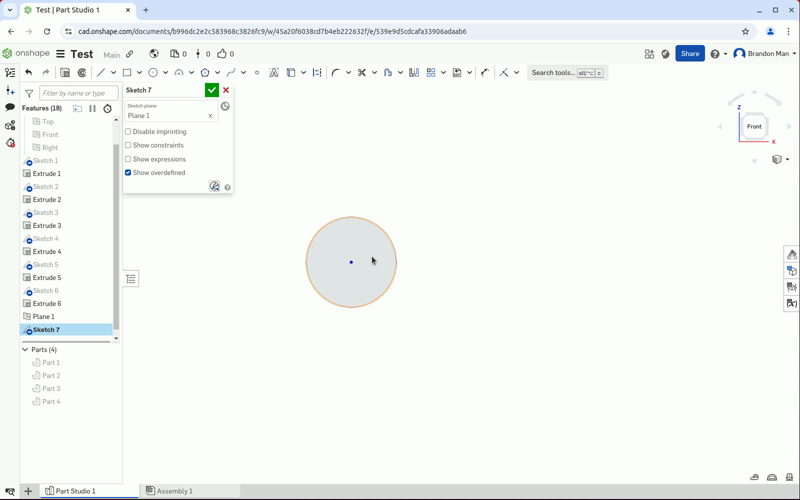
scroll(6)
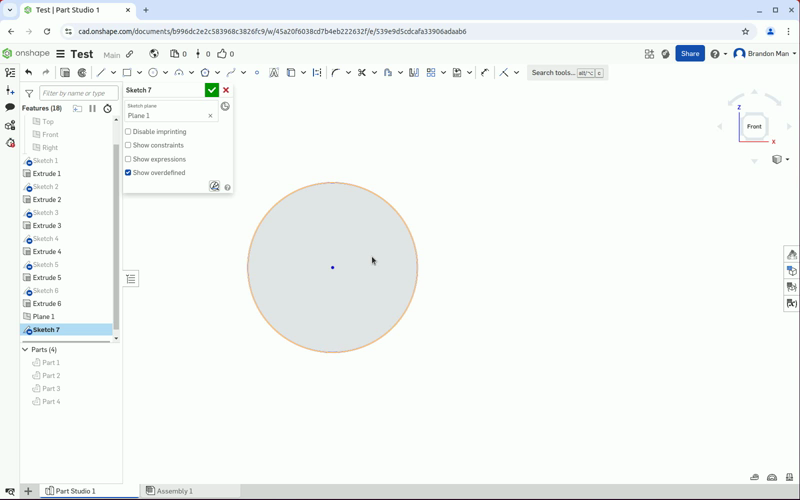
click(372, 256)
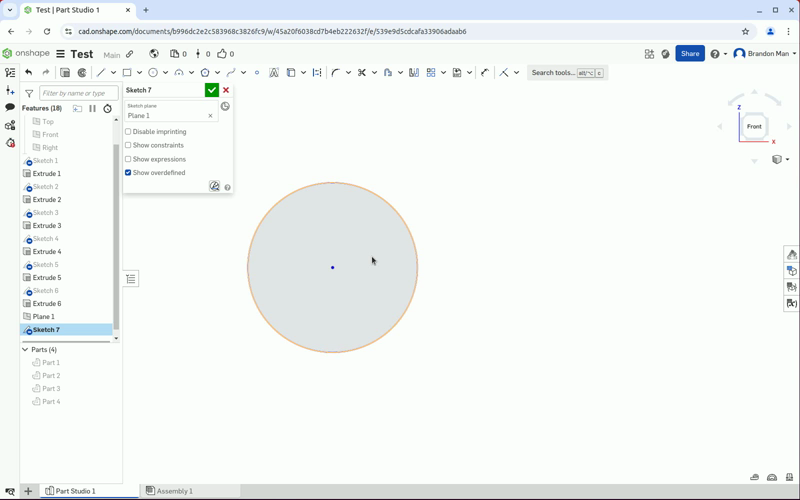
scroll(-6)
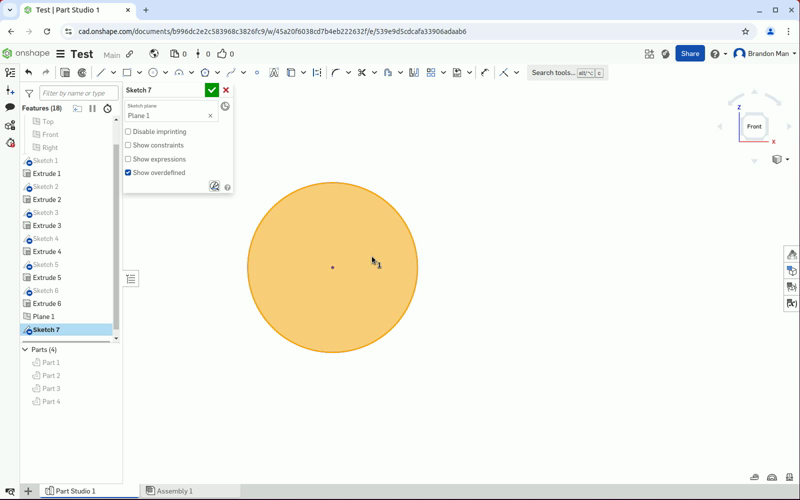
scroll(-6)
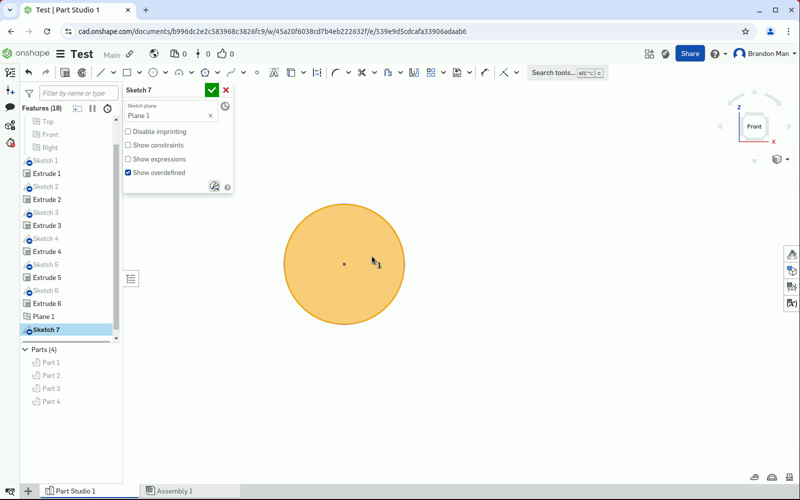
scroll(-6)
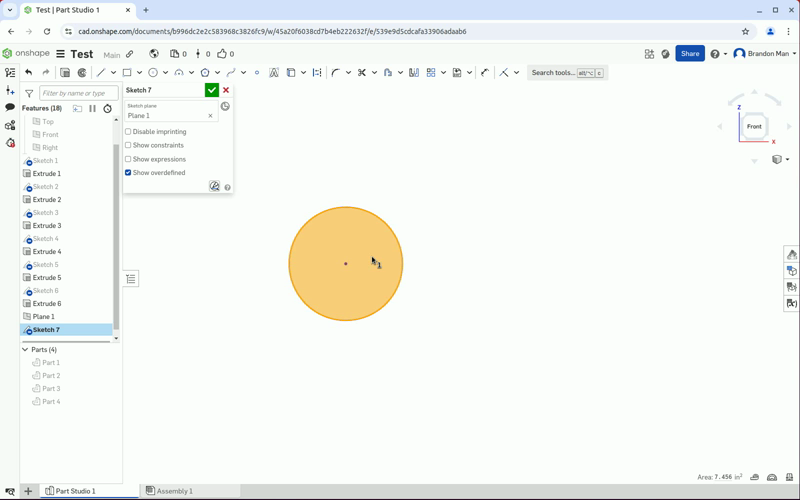
scroll(-6)
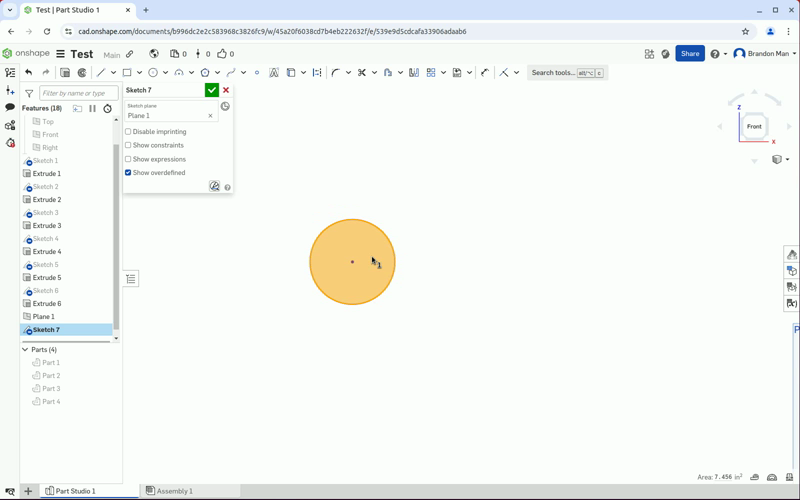
scroll(-6)
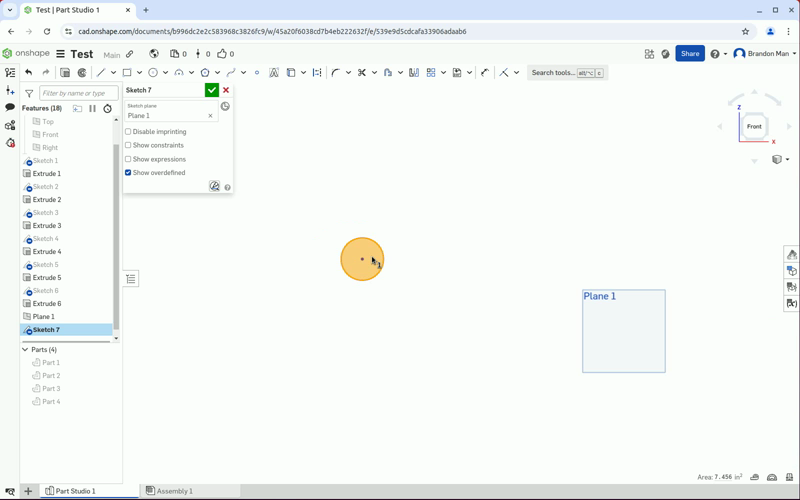
scroll(-6)
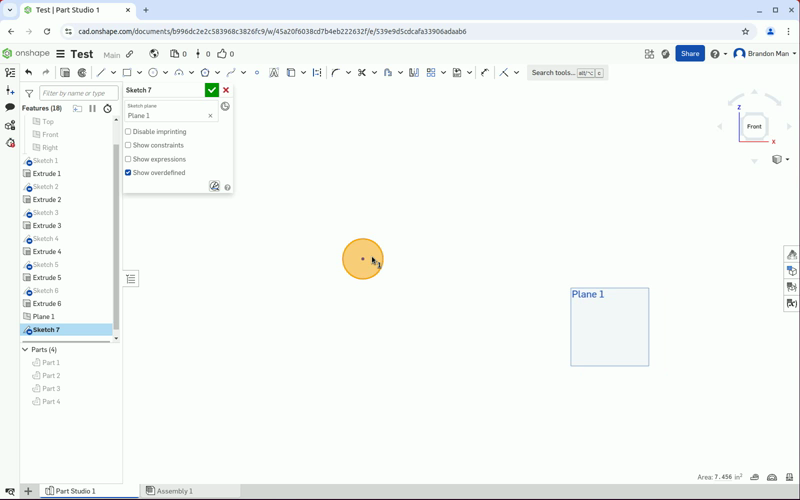
scroll(-6)
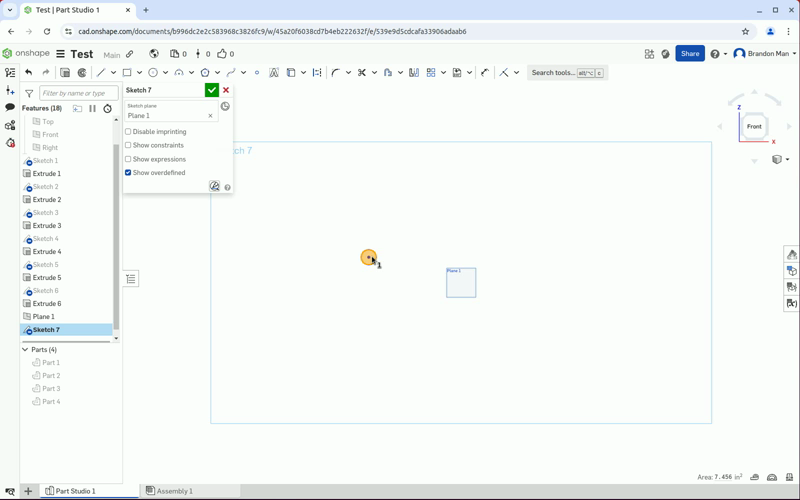
mouse_move(73, 352)
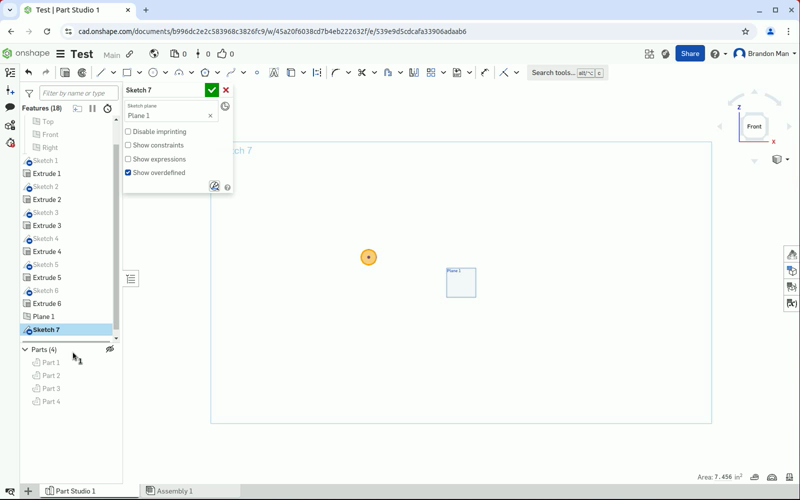
key(shift+y)
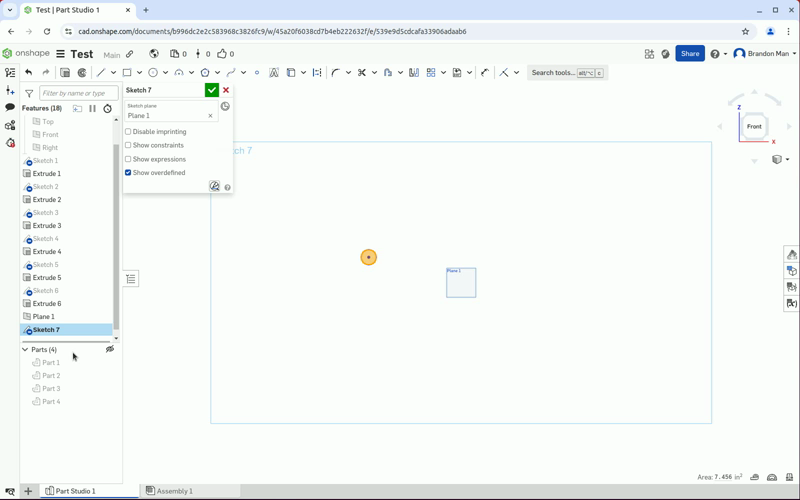
key(shift+e)
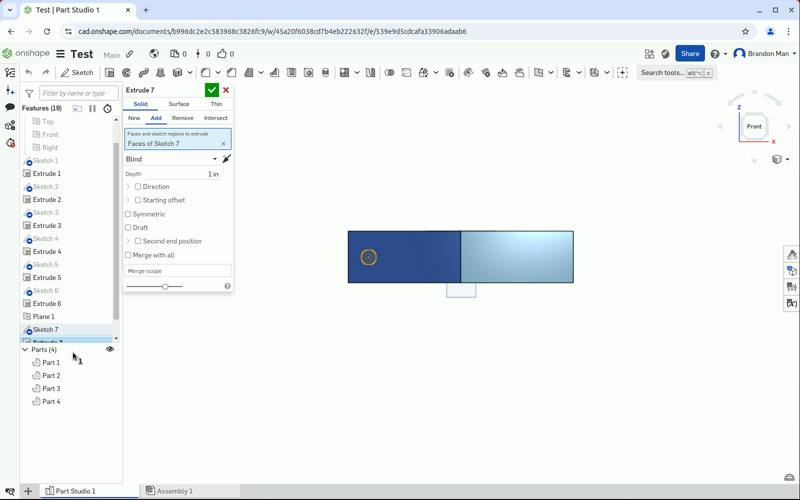
mouse_move(143, 106)
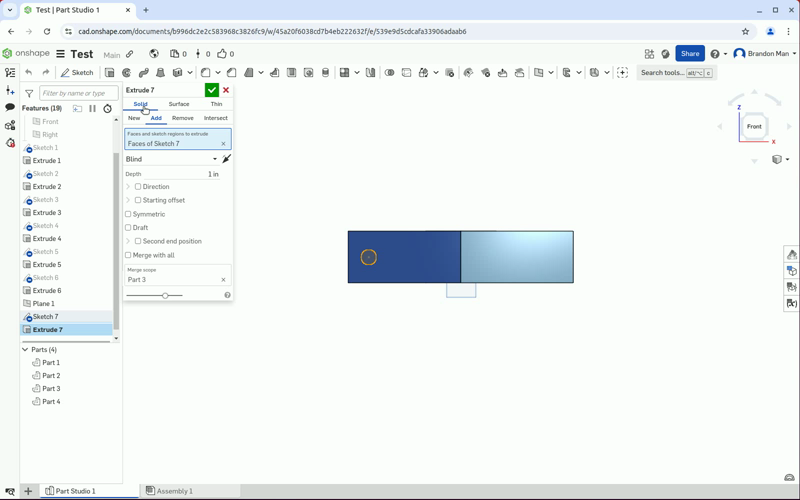
click(143, 106)
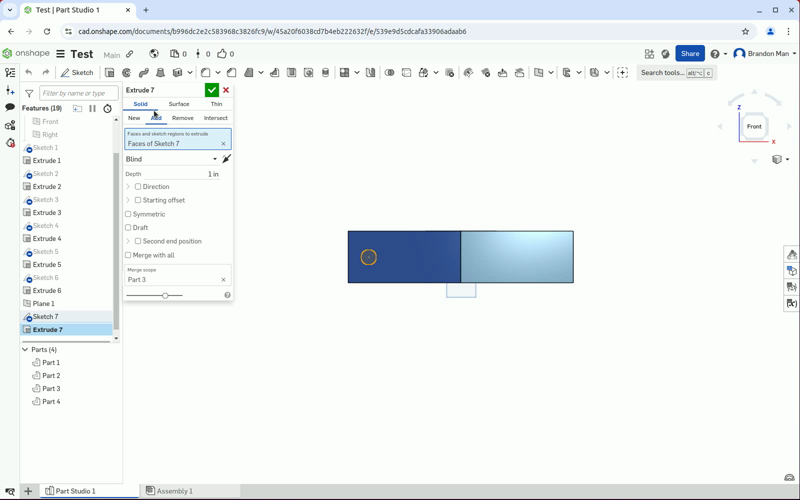
mouse_move(186, 120)
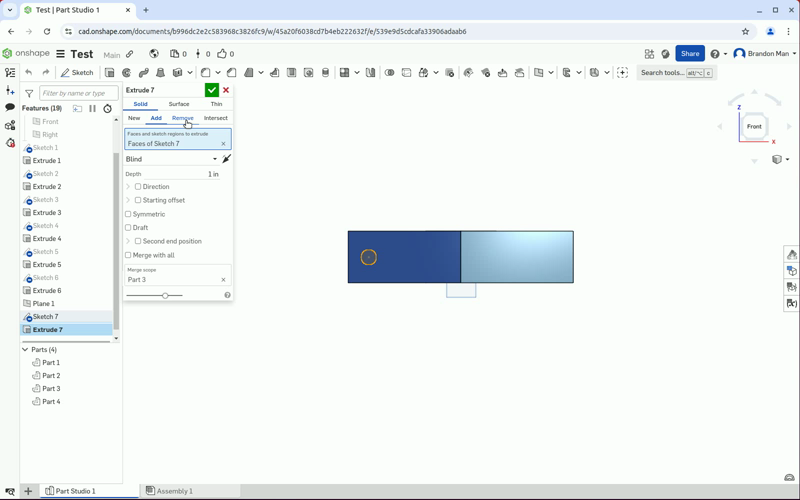
click(186, 120)
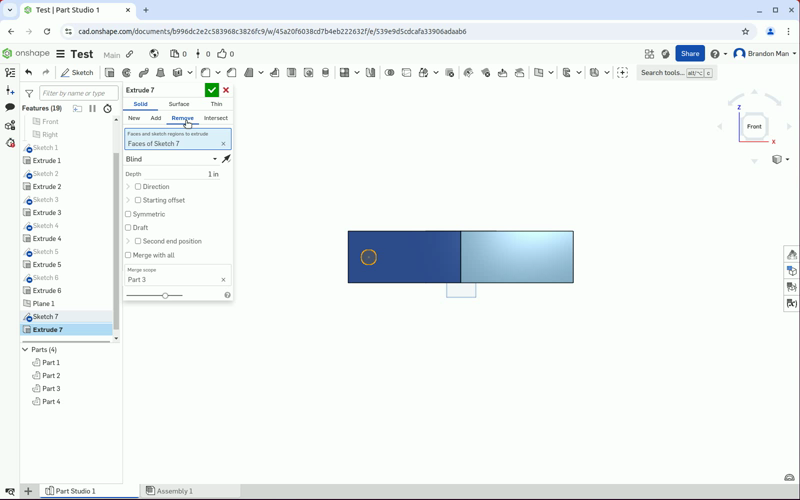
key(tab, 4)
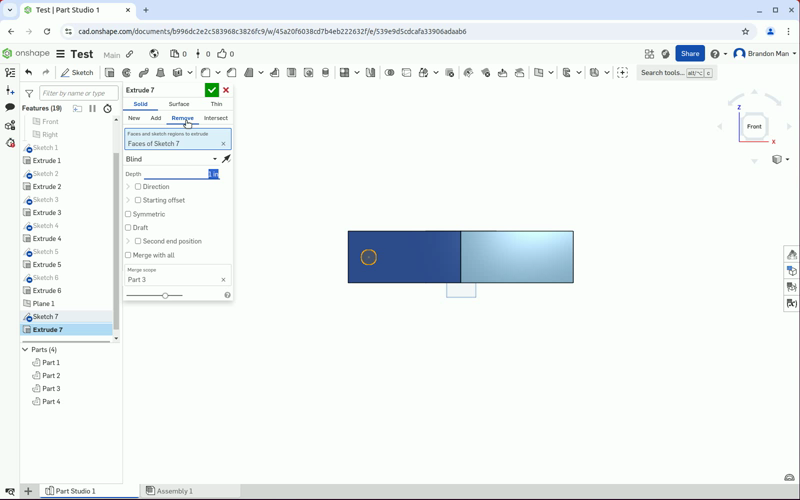
text(22.145)
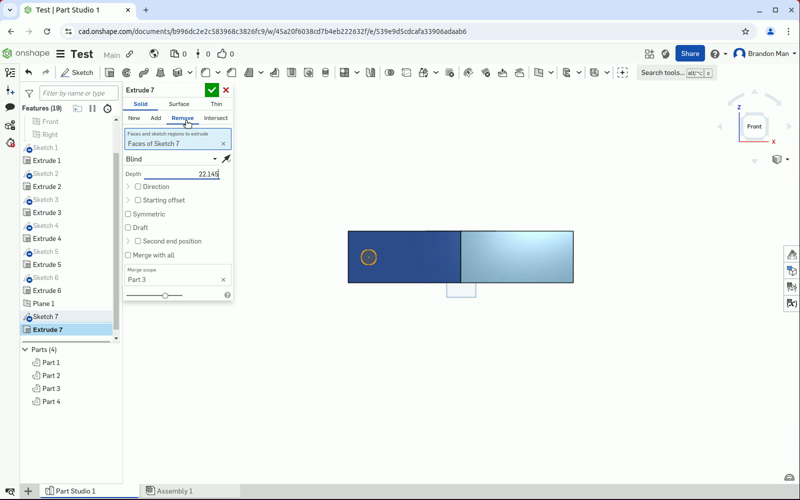
key(tab, 6)
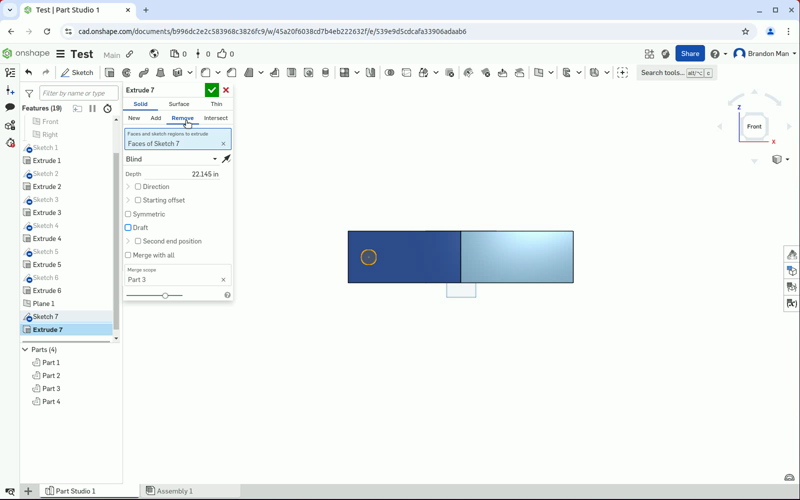
key(space)
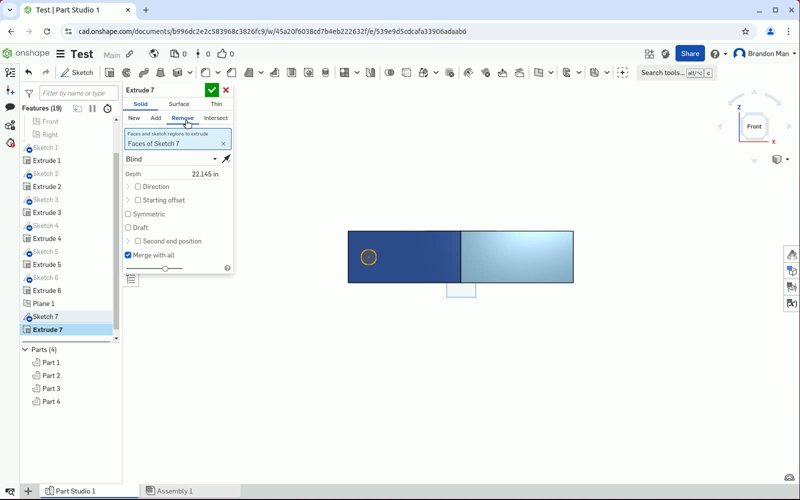
key(enter)
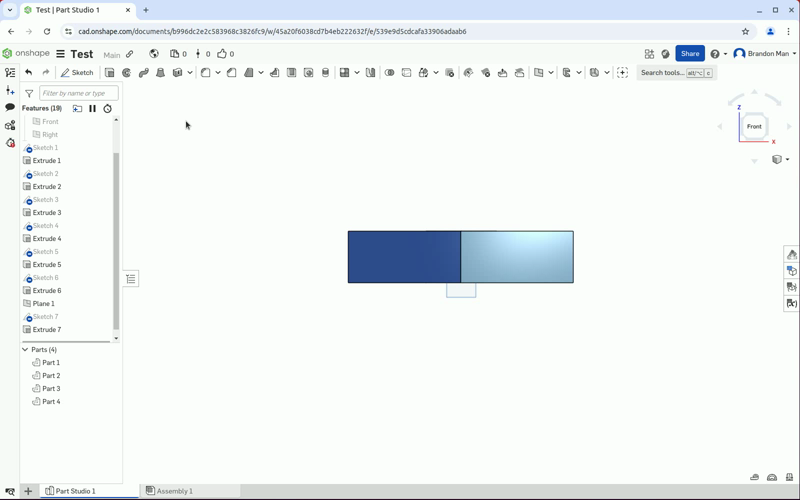
key(shift+h)
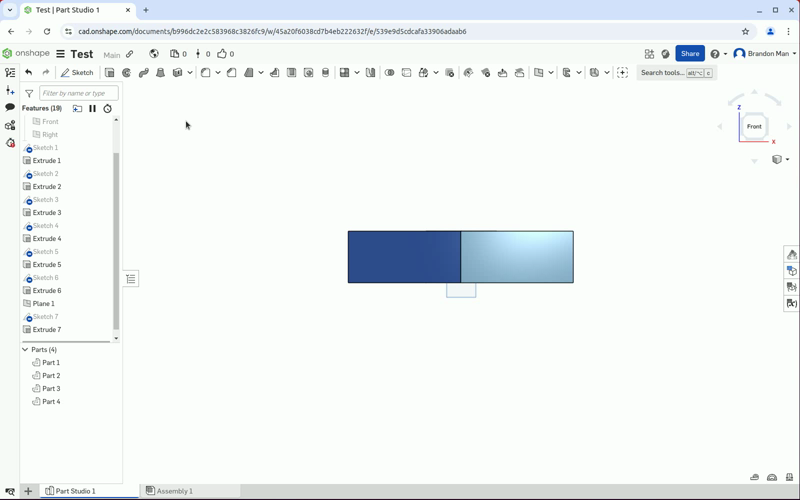
key(shift+h)
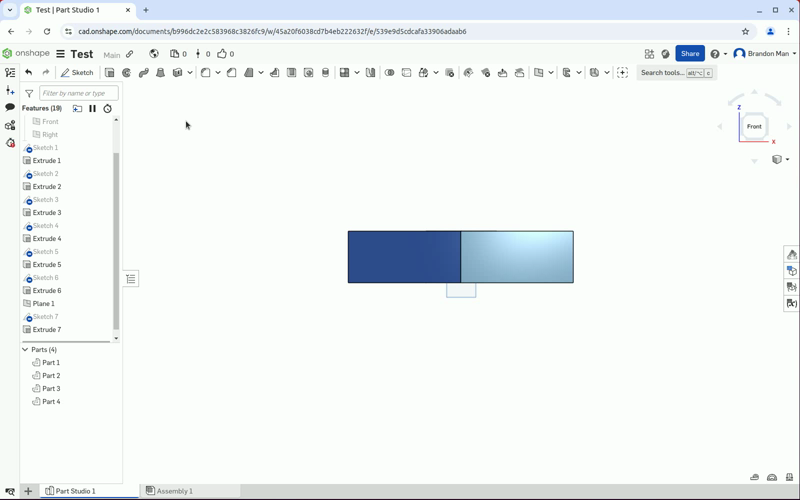
mouse_move(69, 150)
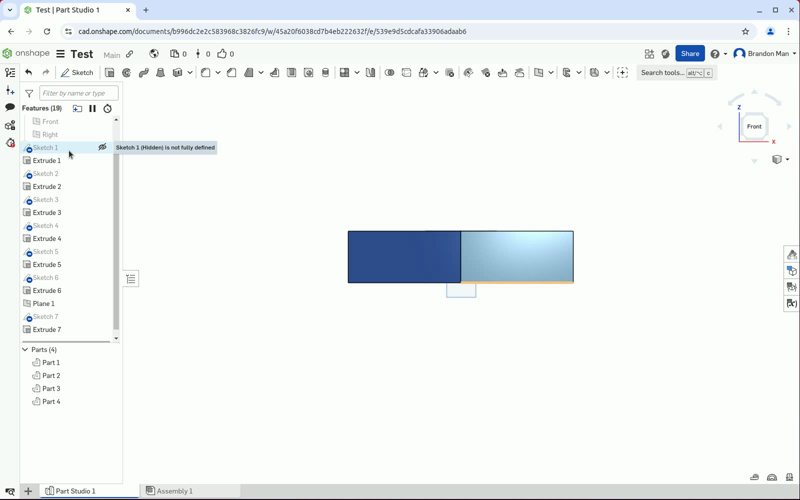
click(69, 150)
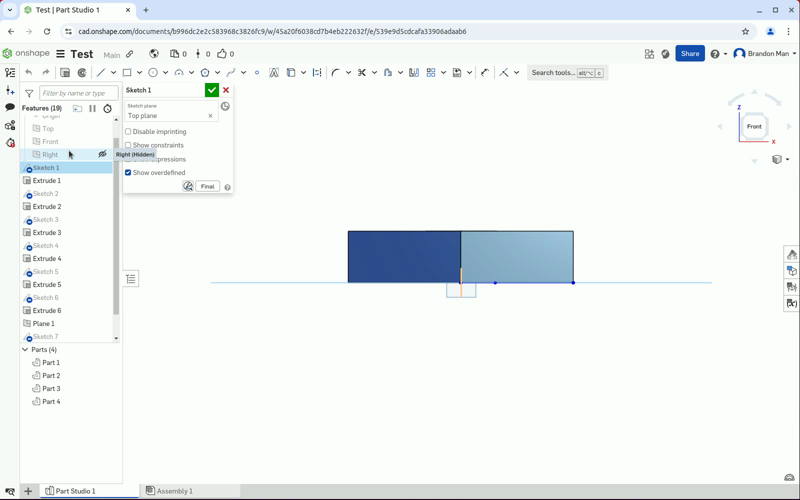
mouse_move(229, 92)
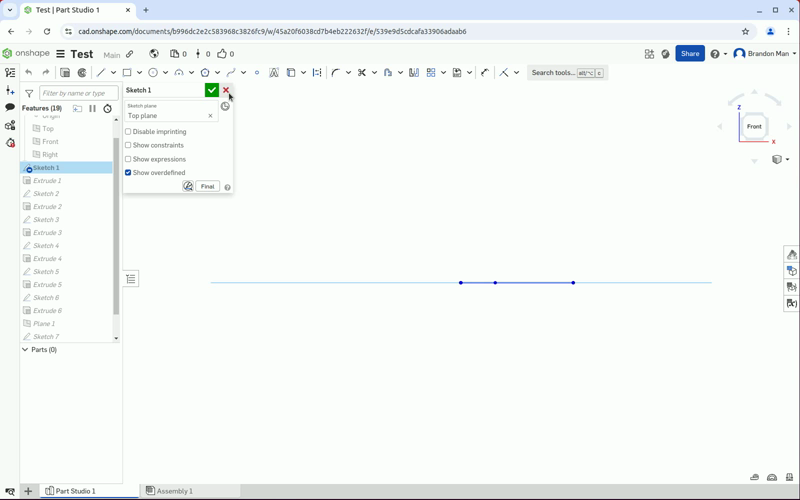
click(229, 92)
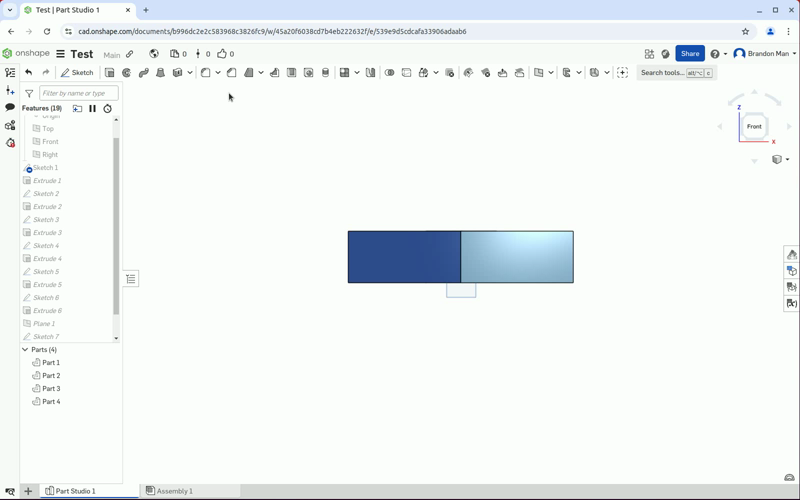
key(shift+s)
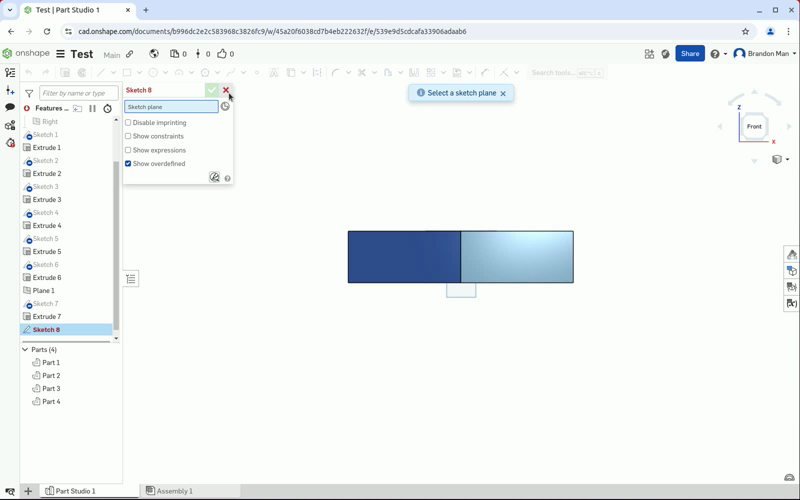
mouse_move(69, 293)
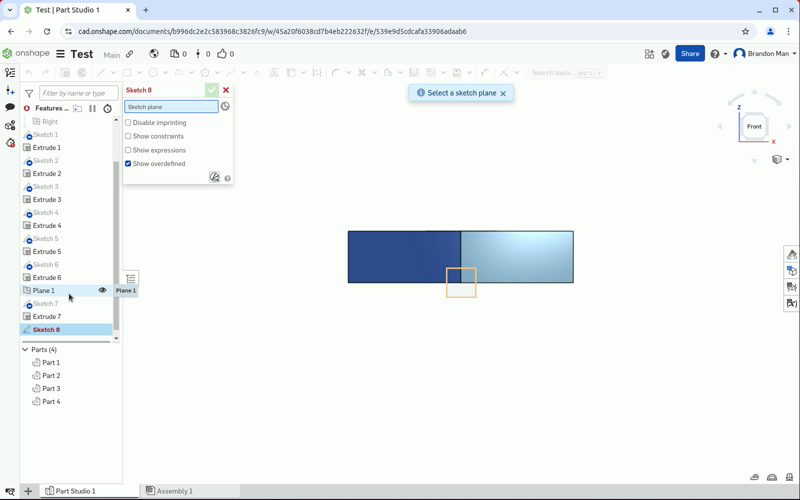
click(69, 293)
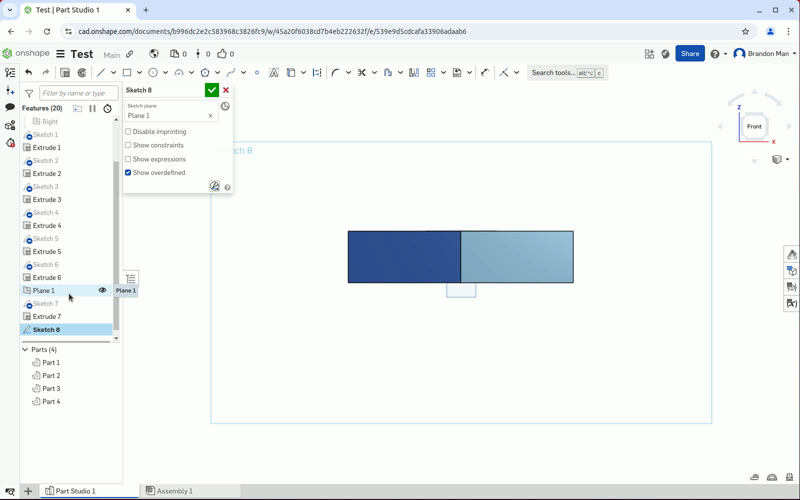
mouse_move(73, 352)
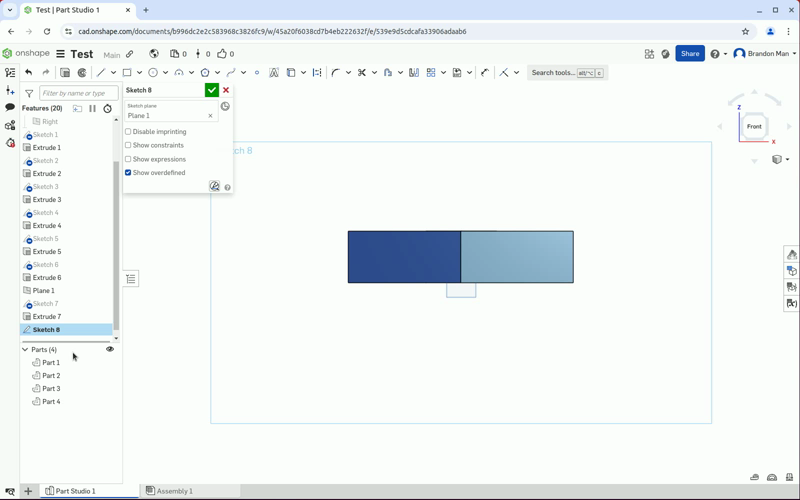
key(y)
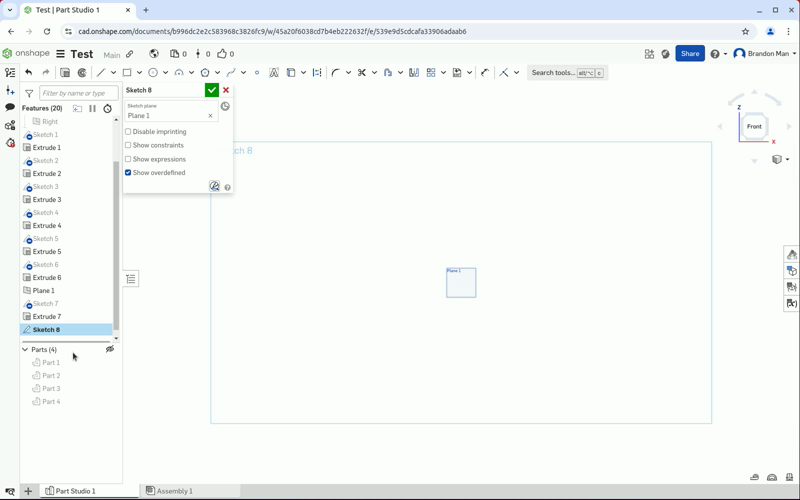
key(c)
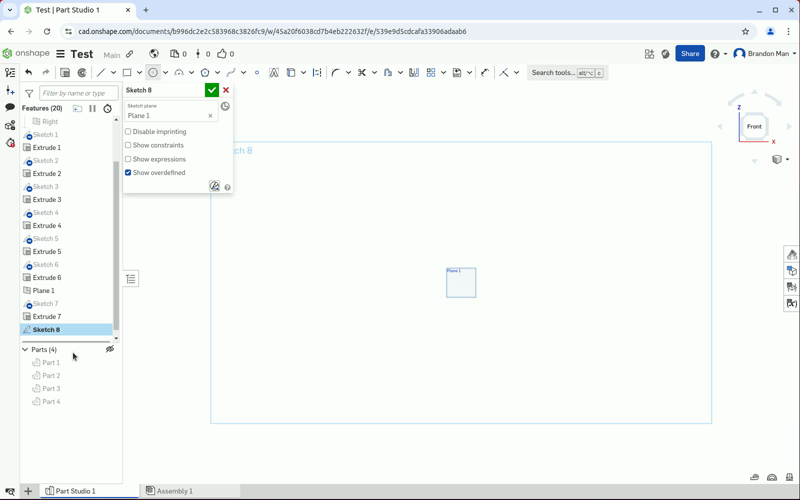
key_down(shift)
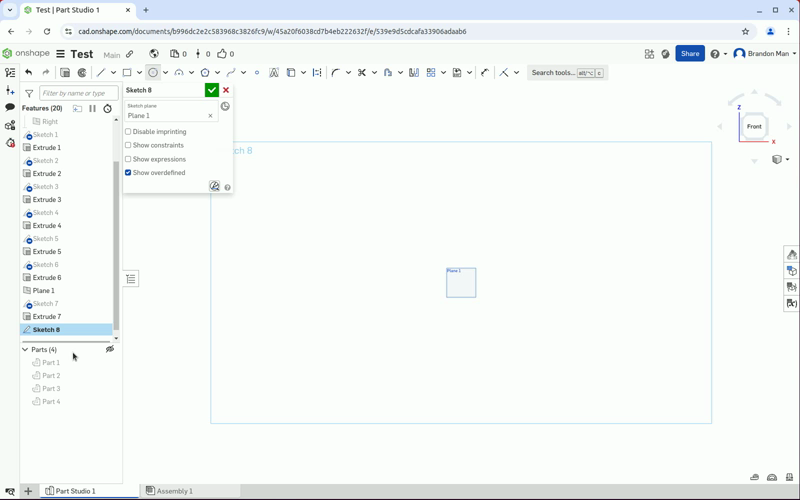
mouse_move(553, 257)
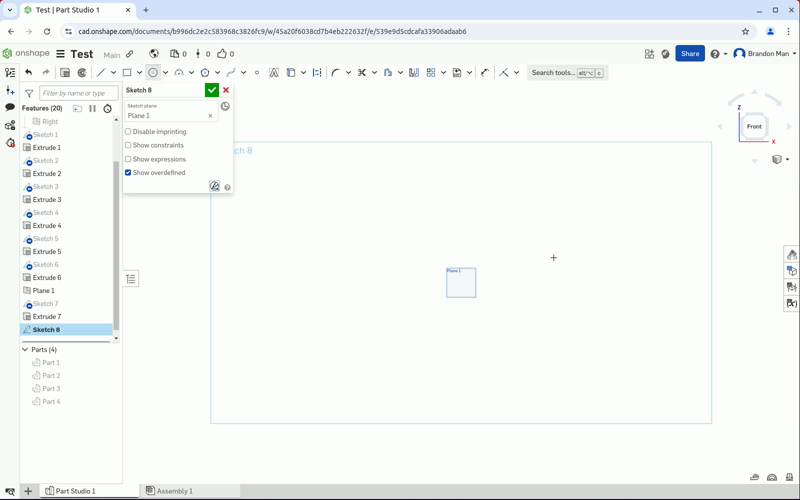
click(553, 257)
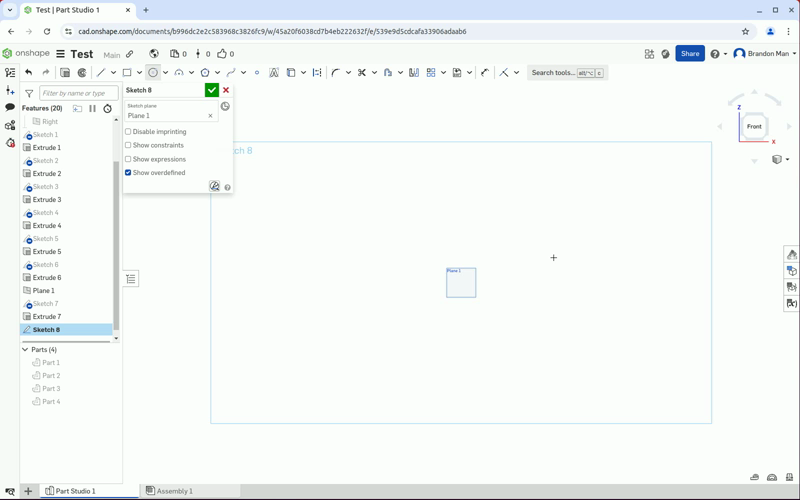
key_up(shift)
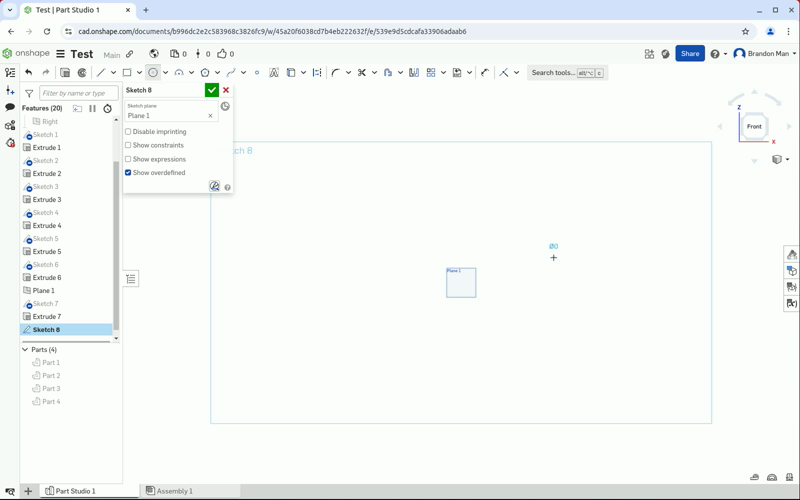
mouse_move(561, 257)
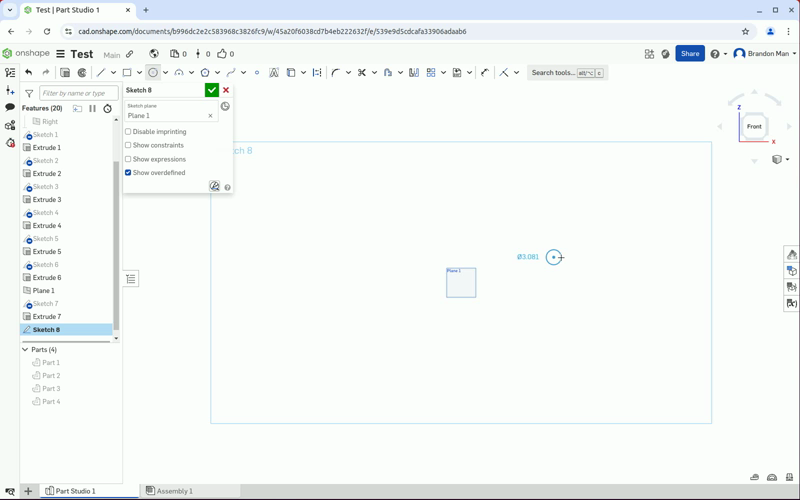
click(561, 257)
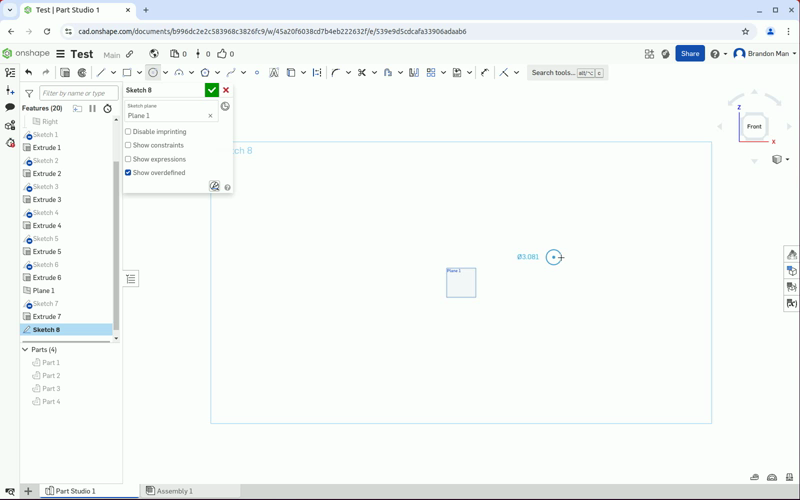
key(esc)
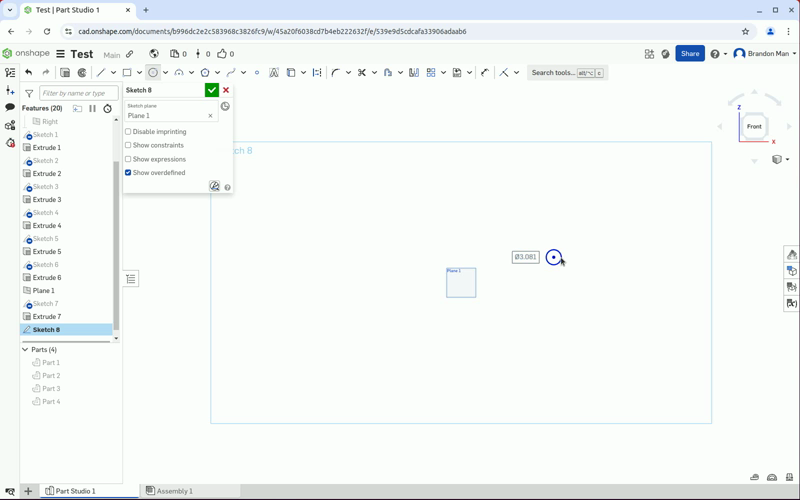
mouse_move(556, 254)
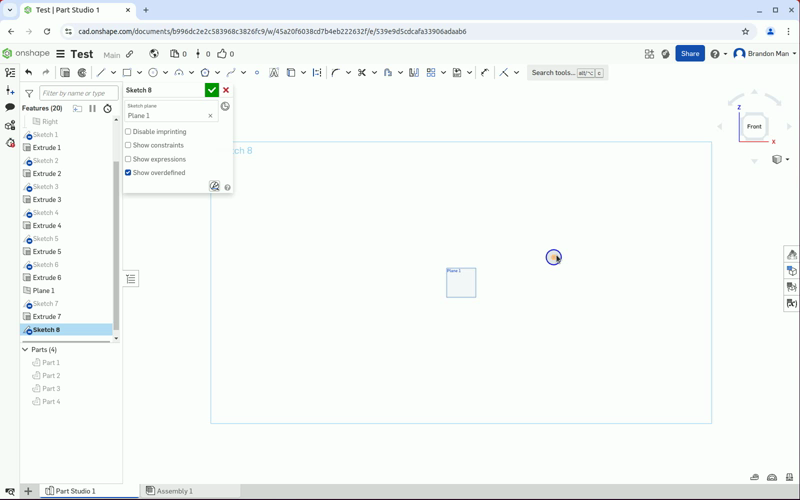
scroll(6)
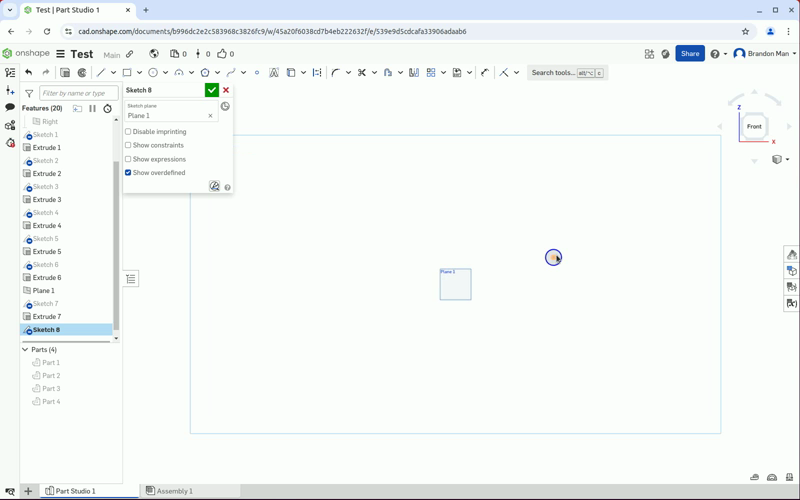
scroll(6)
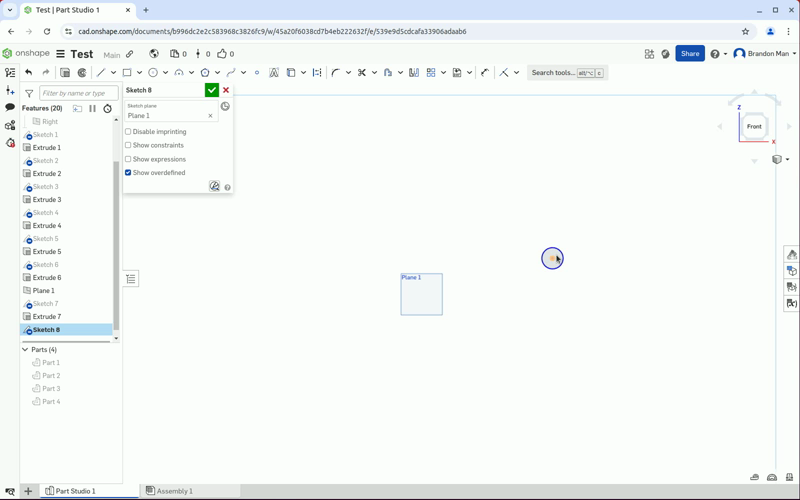
scroll(6)
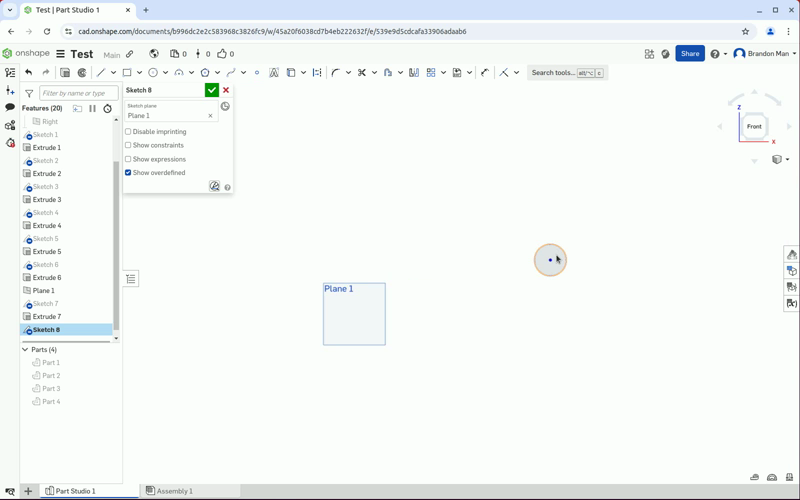
scroll(6)
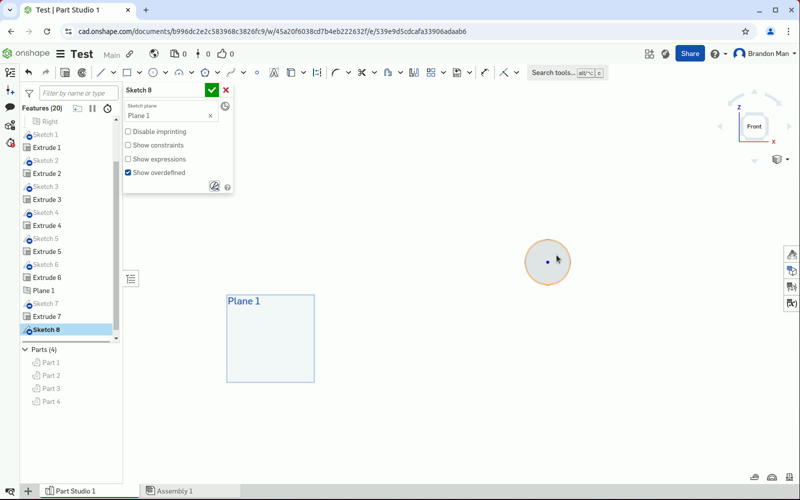
scroll(6)
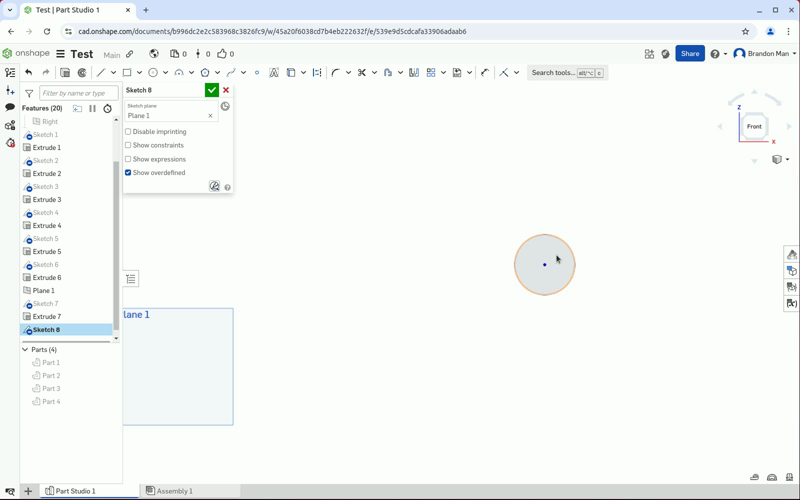
scroll(6)
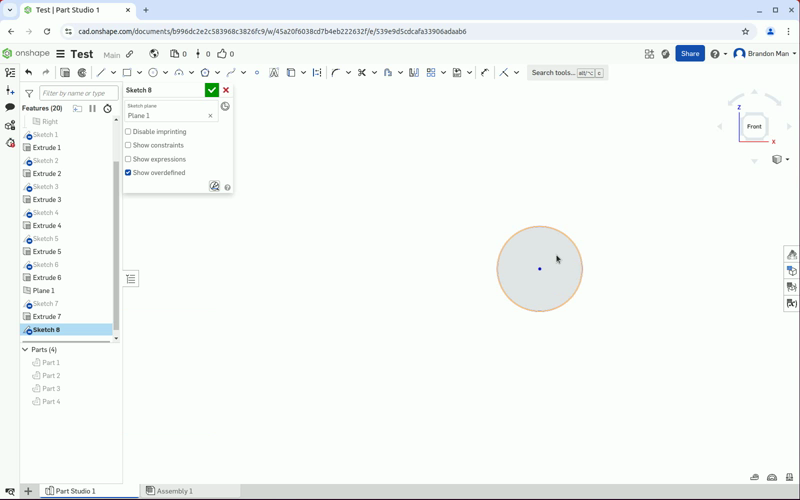
scroll(6)
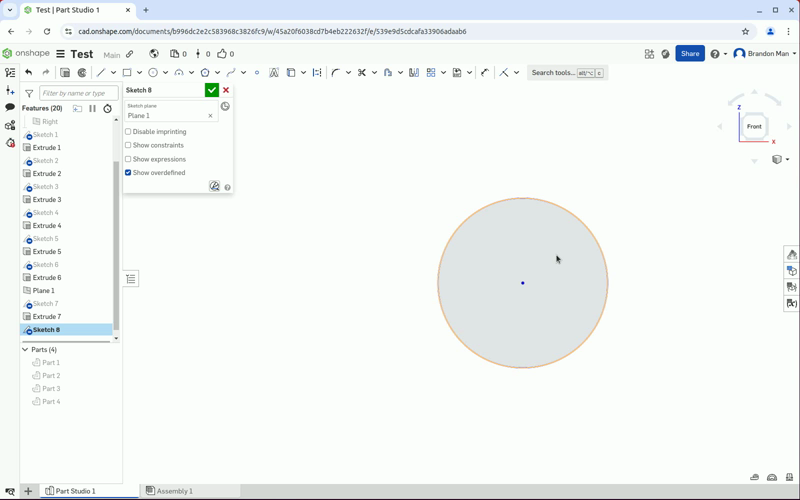
click(556, 254)
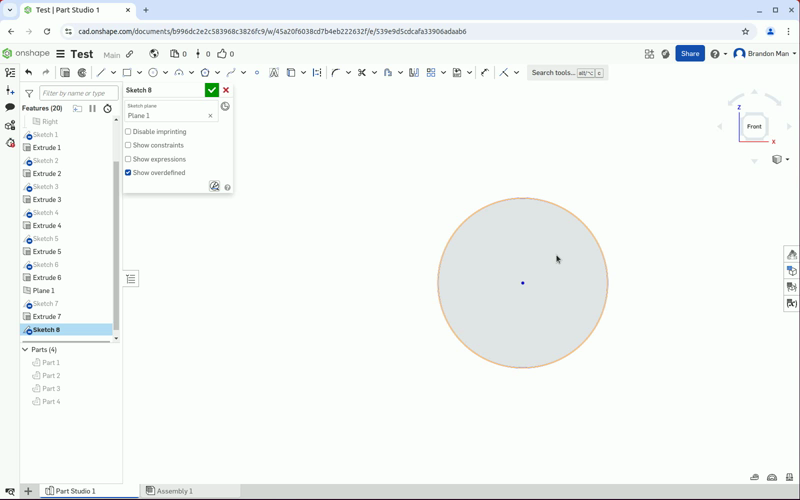
scroll(-6)
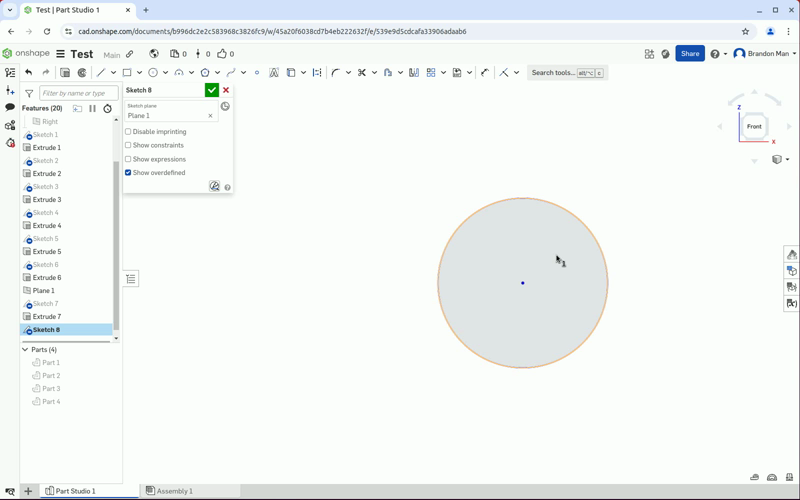
scroll(-6)
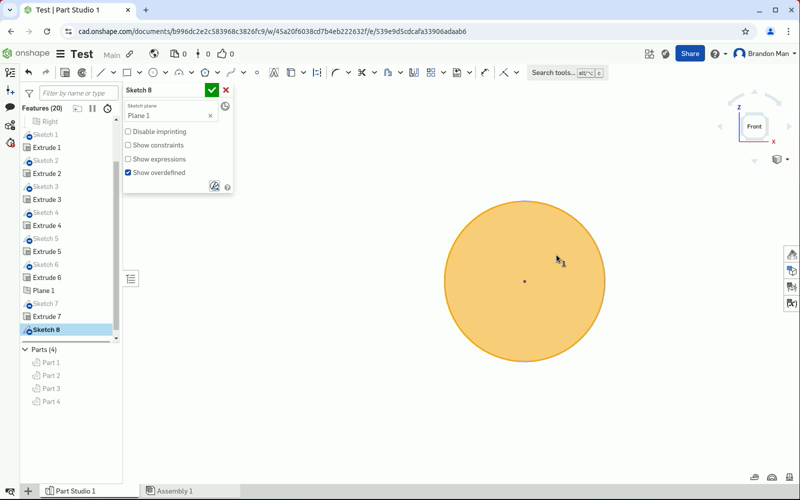
scroll(-6)
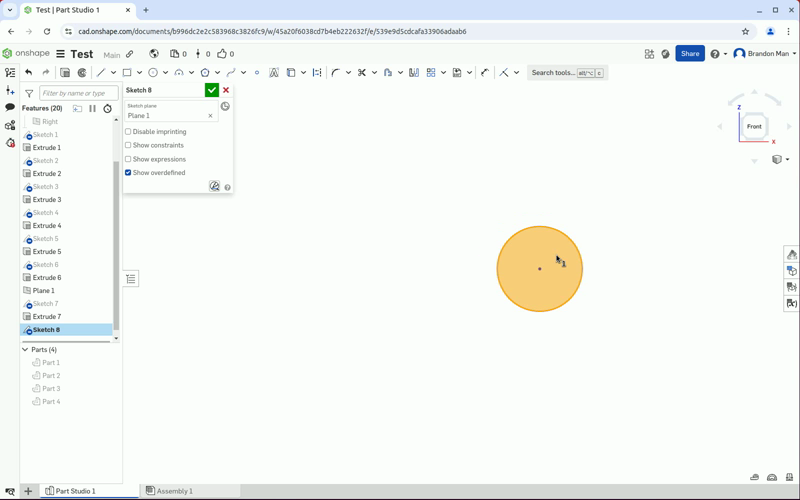
scroll(-6)
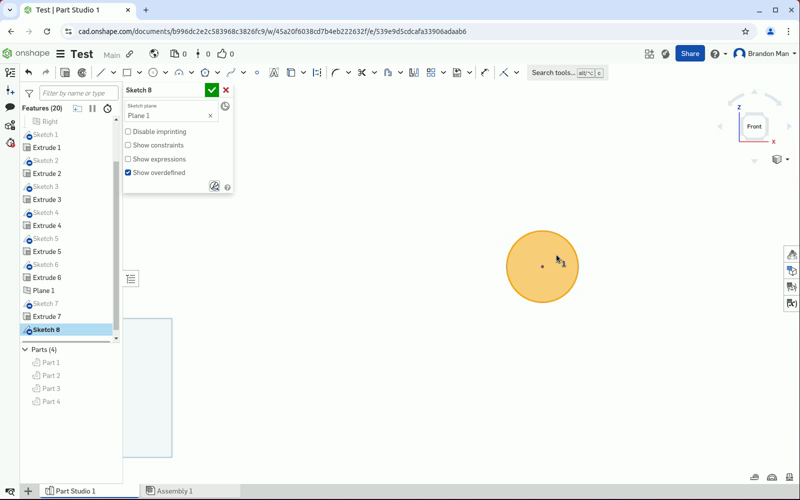
scroll(-6)
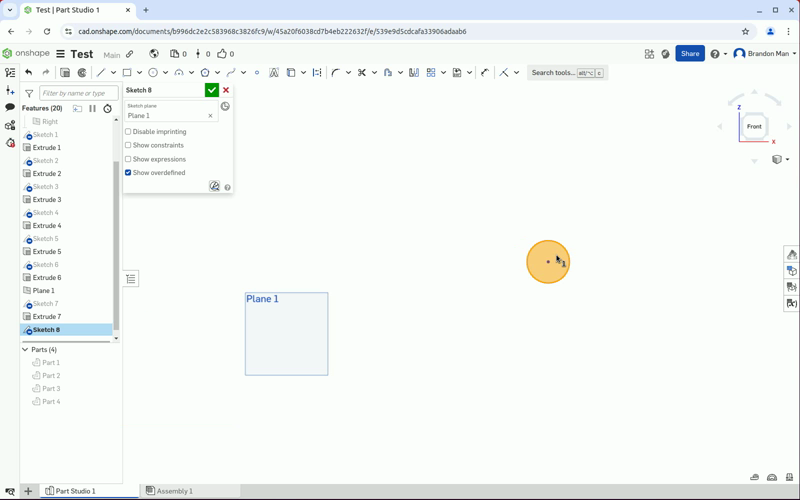
scroll(-6)
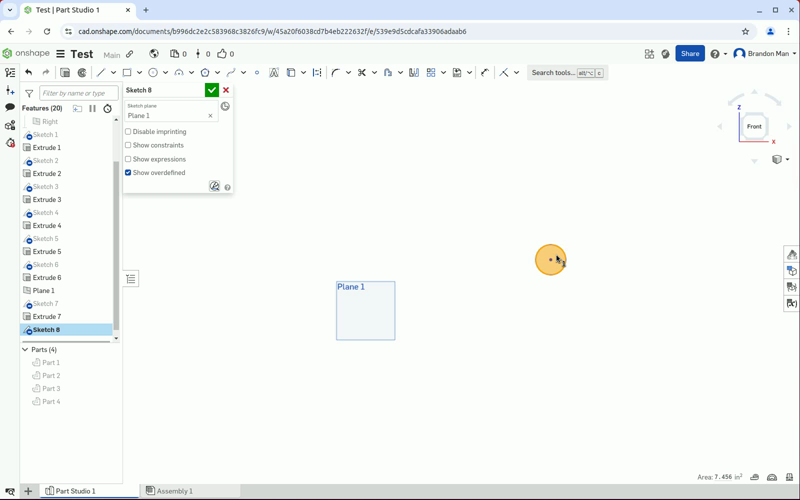
scroll(-6)
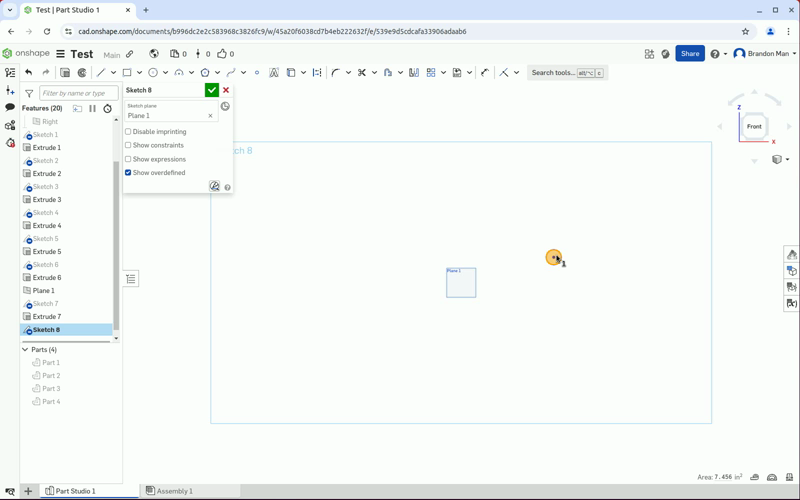
mouse_move(73, 352)
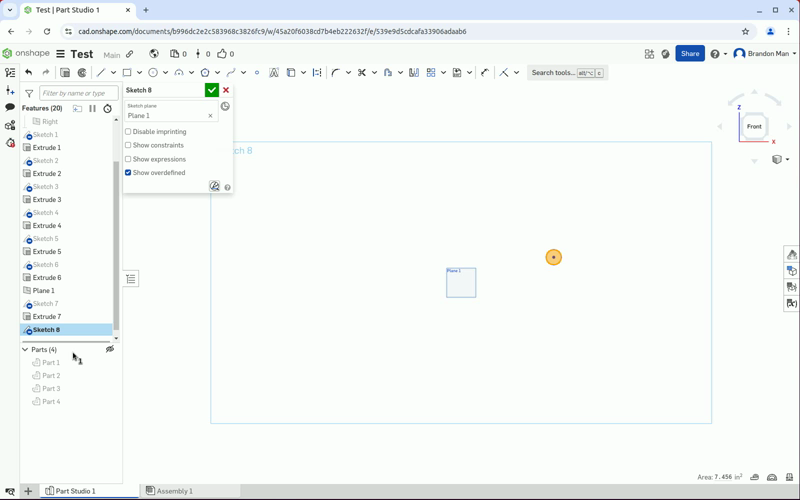
key(shift+y)
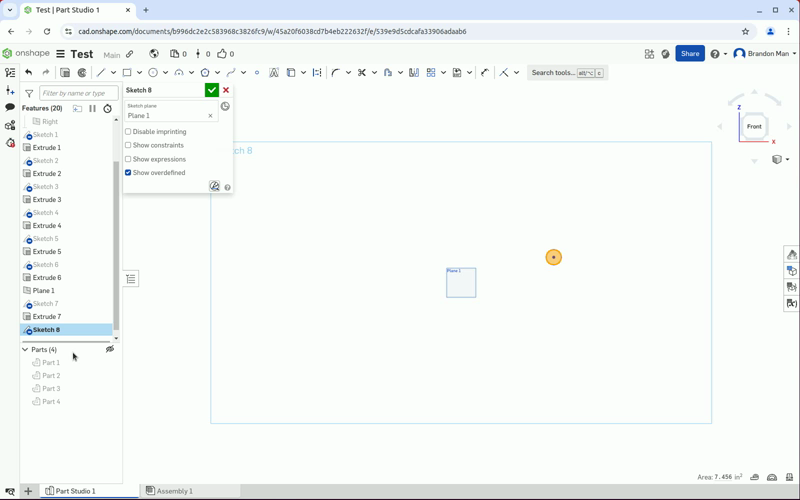
key(shift+e)
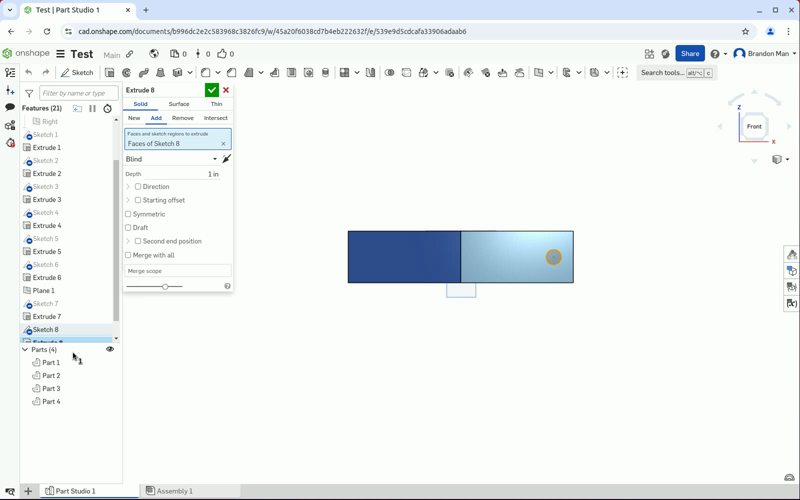
mouse_move(143, 106)
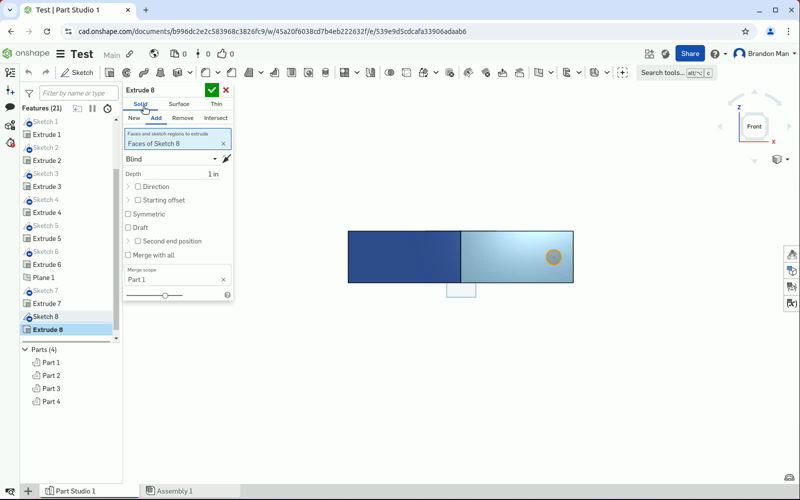
click(143, 106)
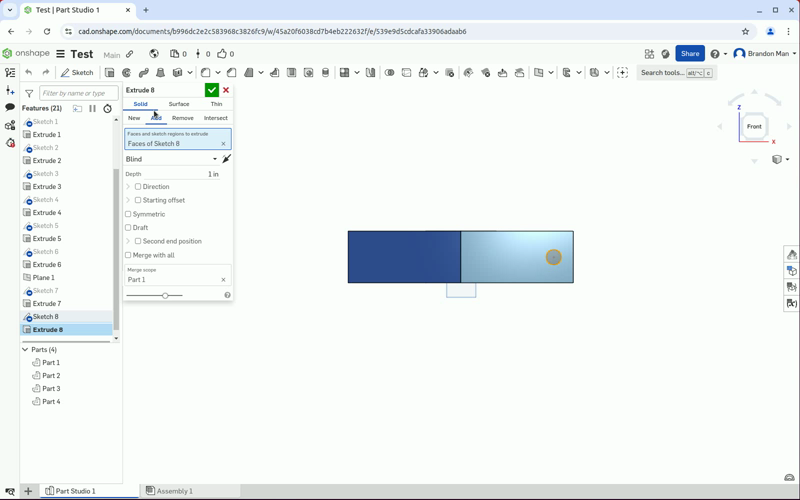
mouse_move(186, 120)
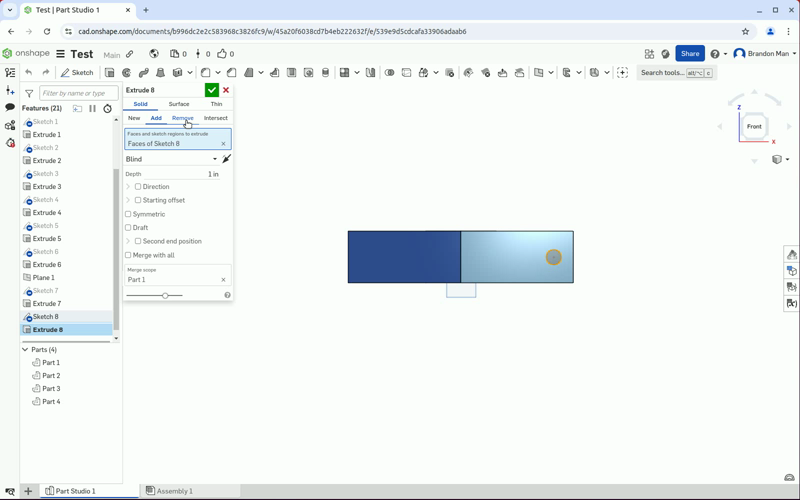
click(186, 120)
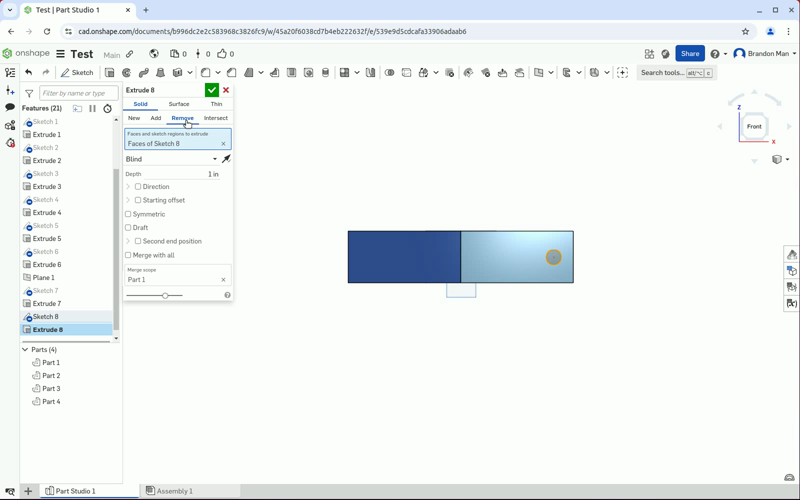
key(tab, 4)
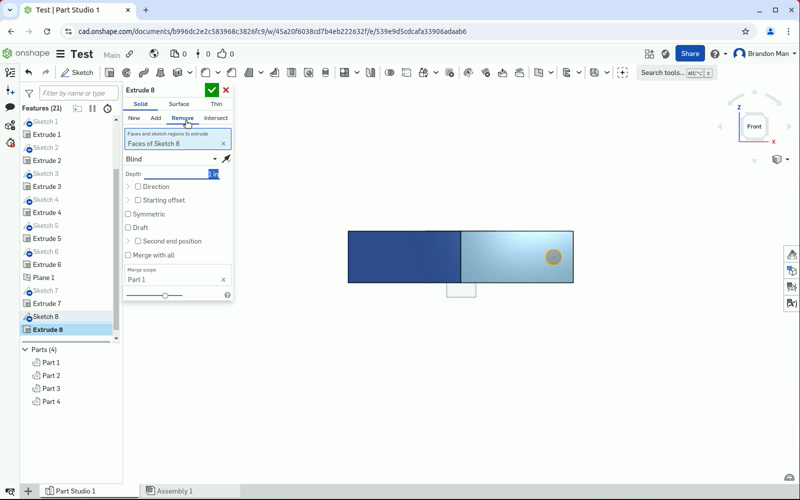
text(22.145)
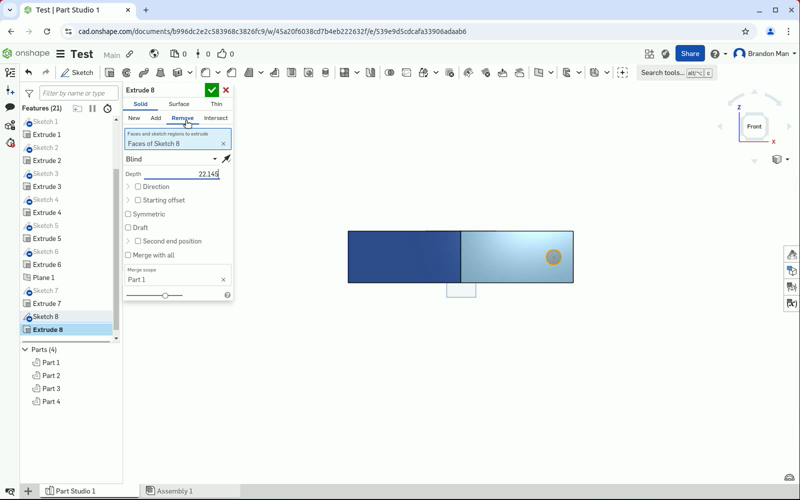
key(tab, 6)
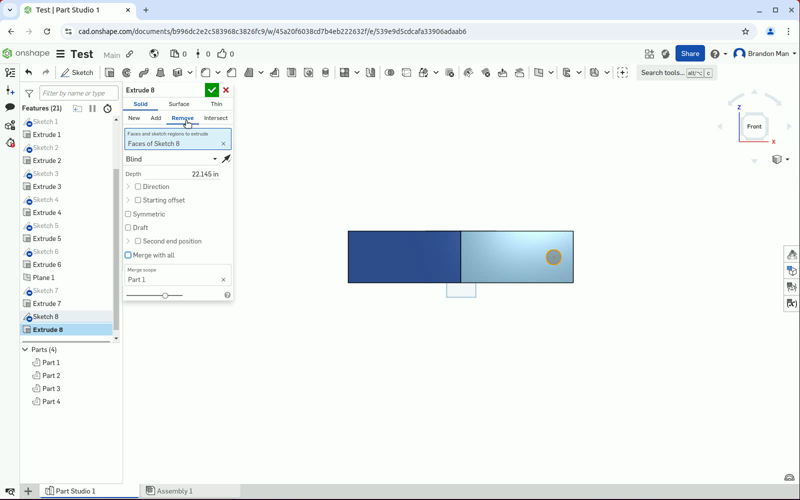
key(space)
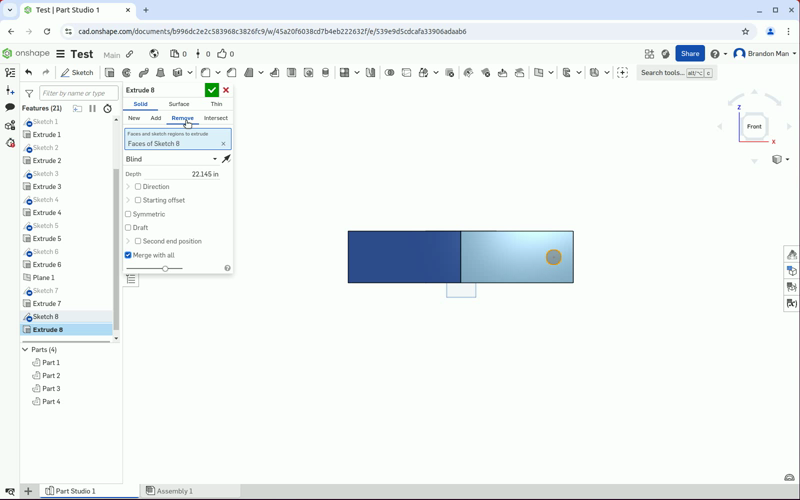
key(enter)
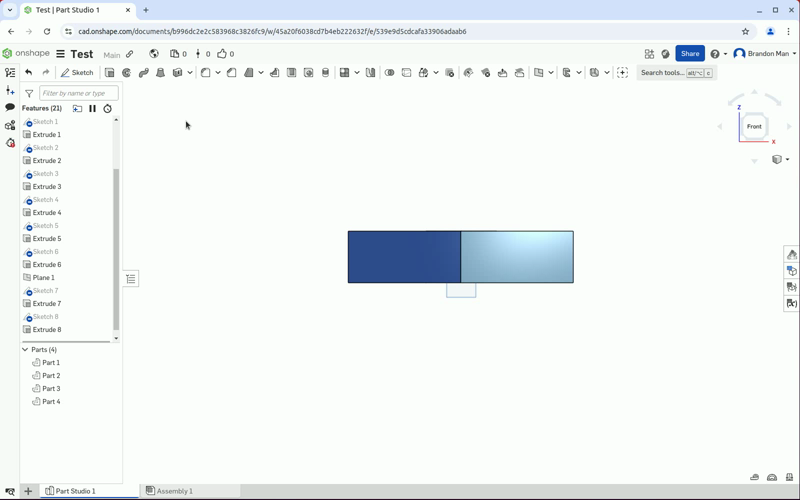
key(shift+h)
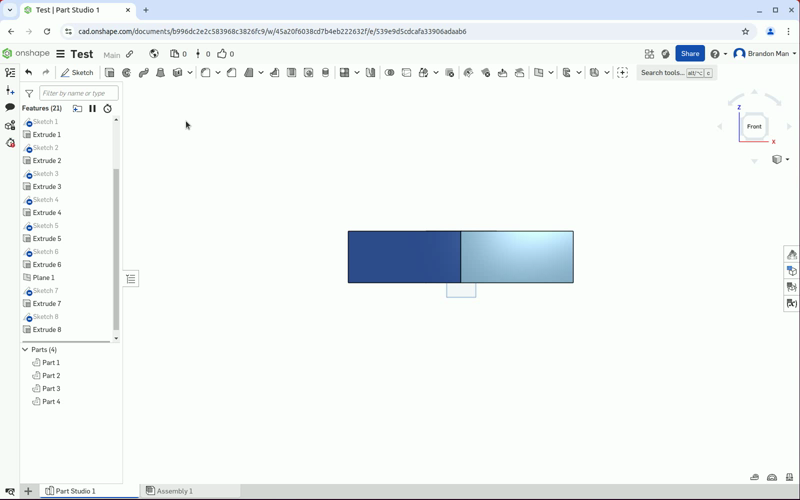
key(shift+h)
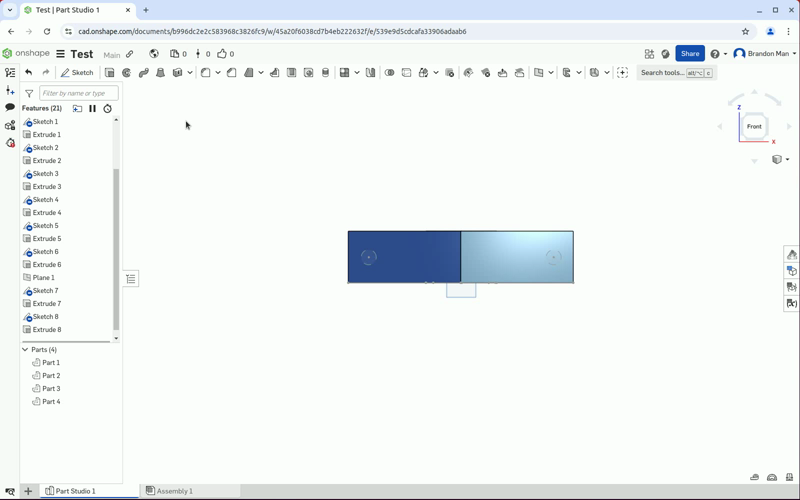
key(shift+7)
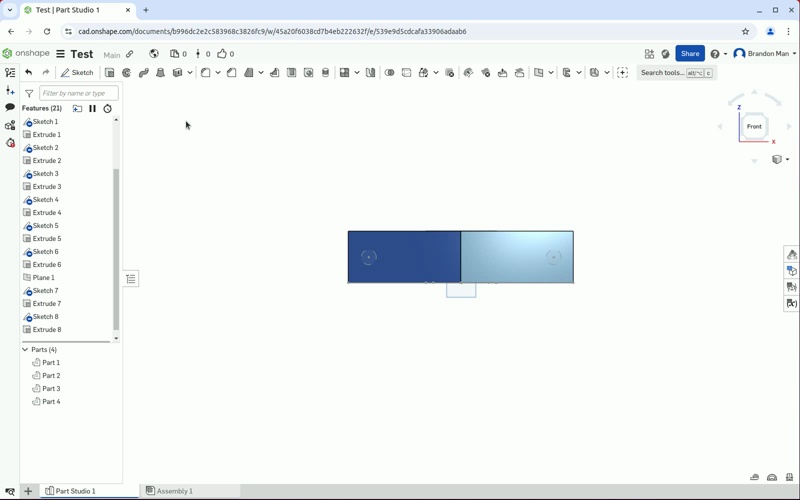
key(left, 2)
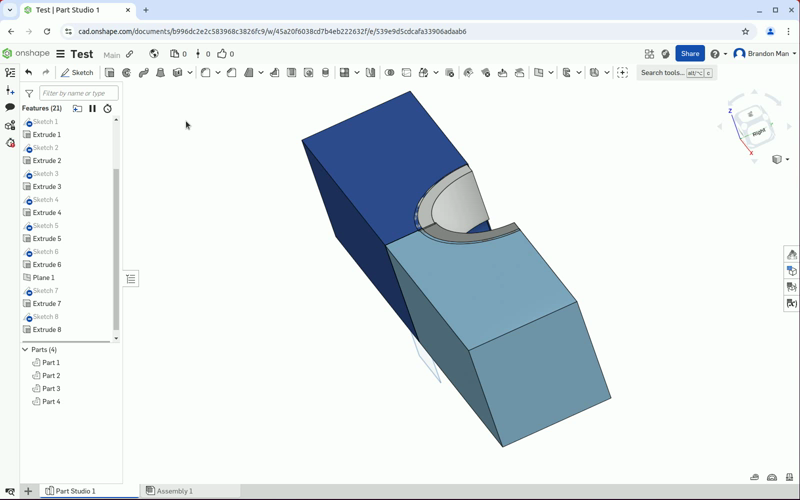
key(down, 2)
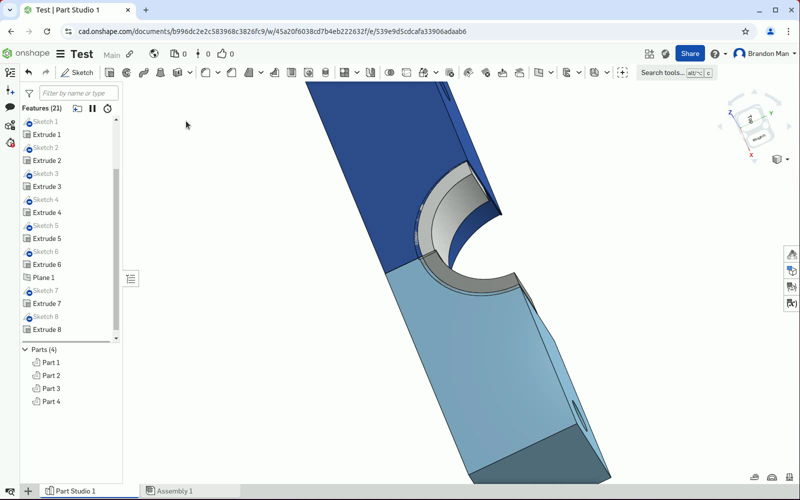
key(up, 2)
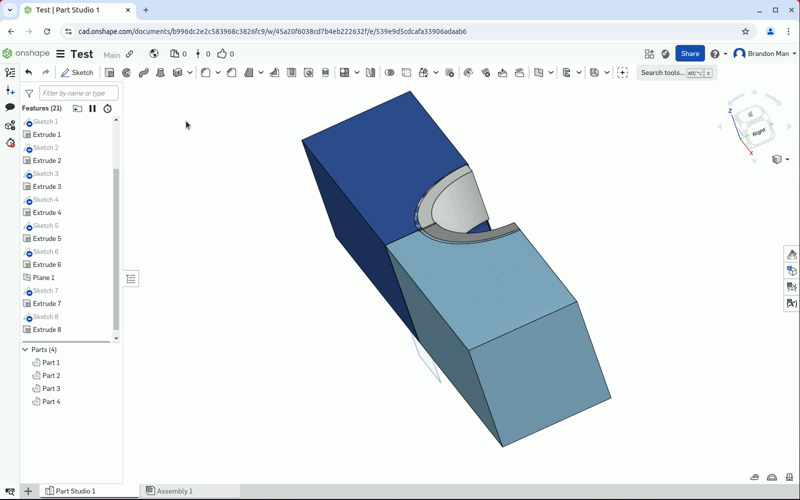
key(right, 2)
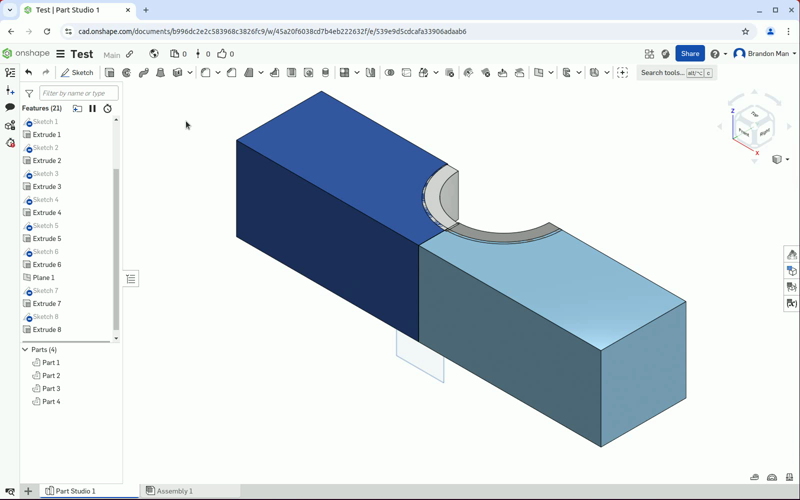
mouse_move(69, 124)
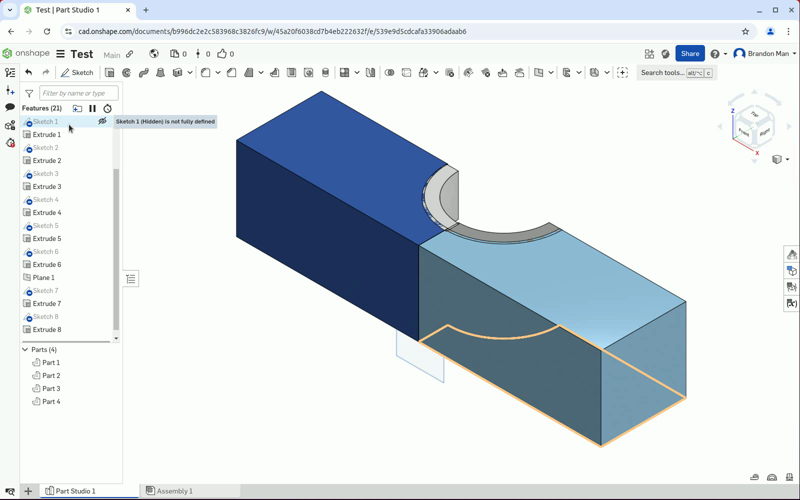
click(69, 124)